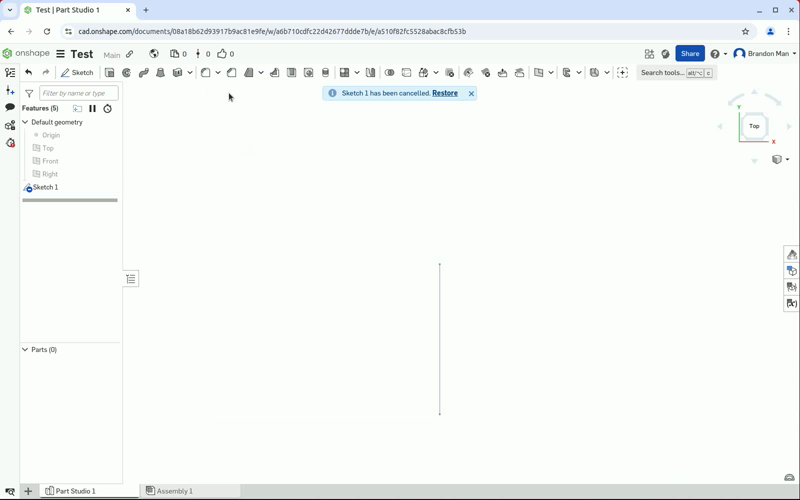
key(shift+h)
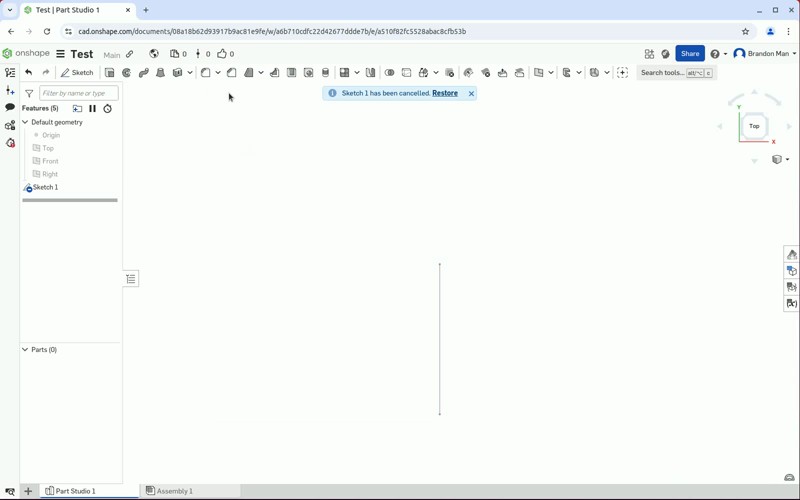
key(shift+s)
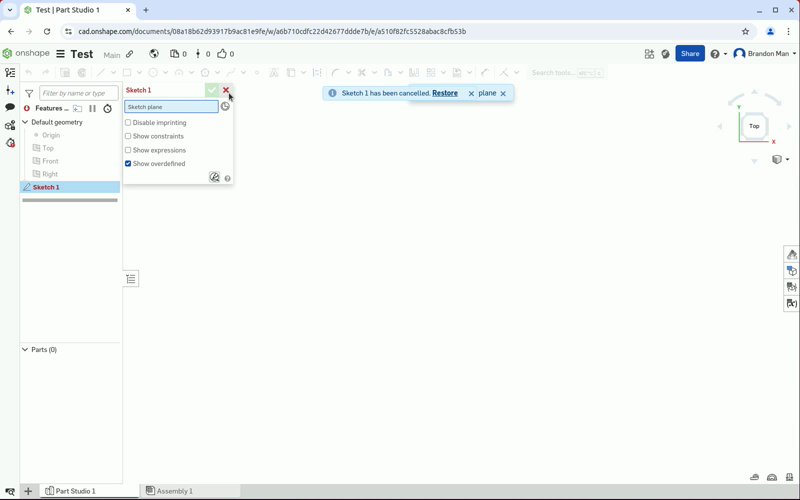
mouse_move(73, 150)
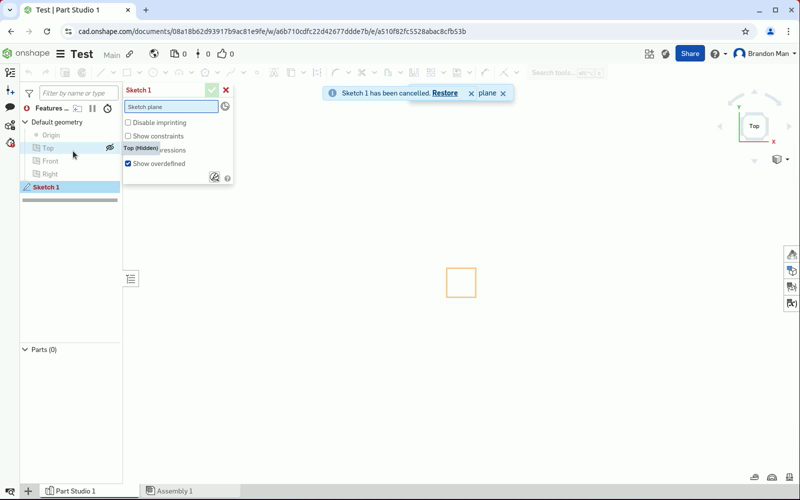
click(73, 150)
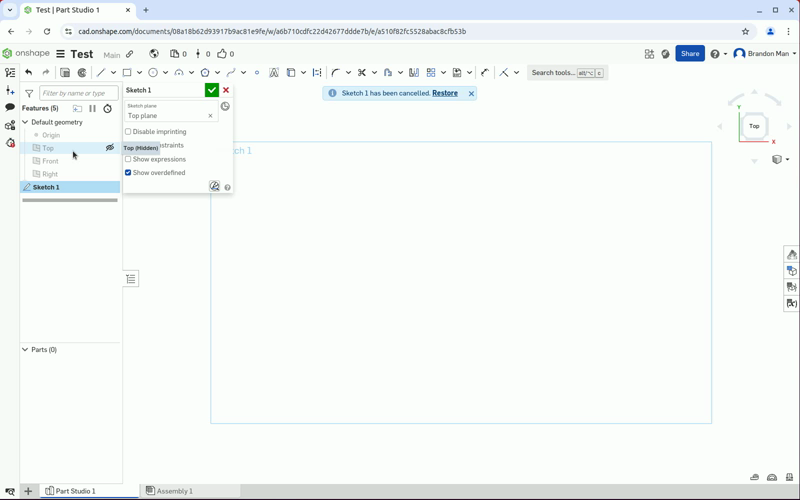
mouse_move(73, 352)
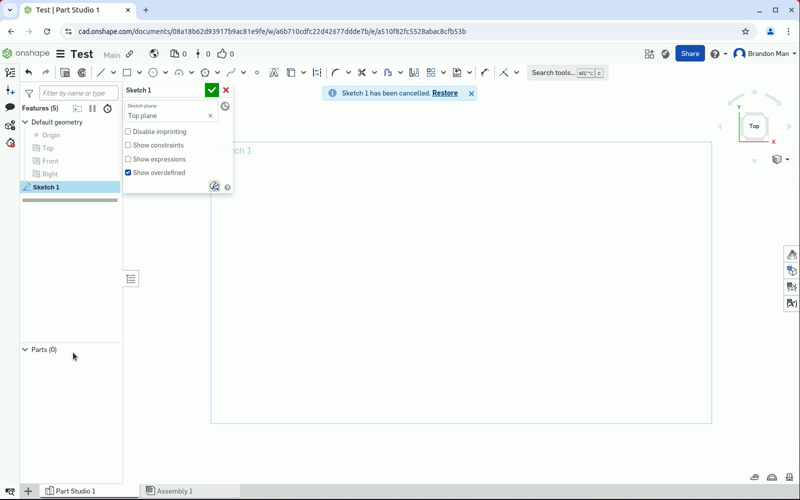
key(y)
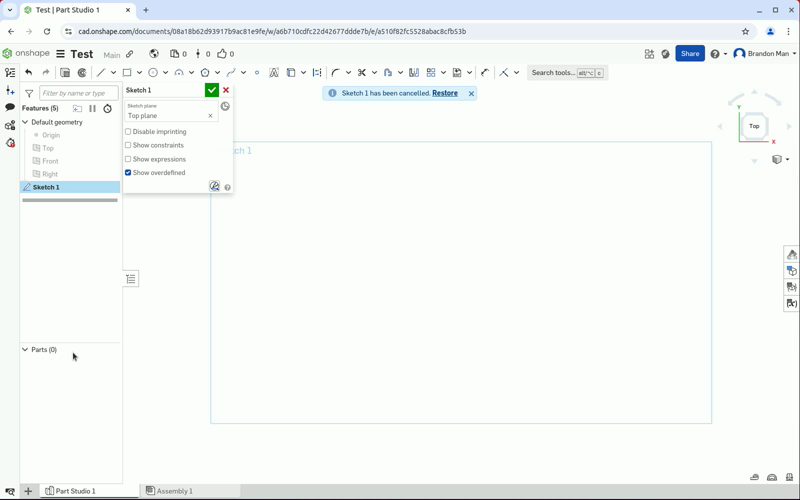
key(l)
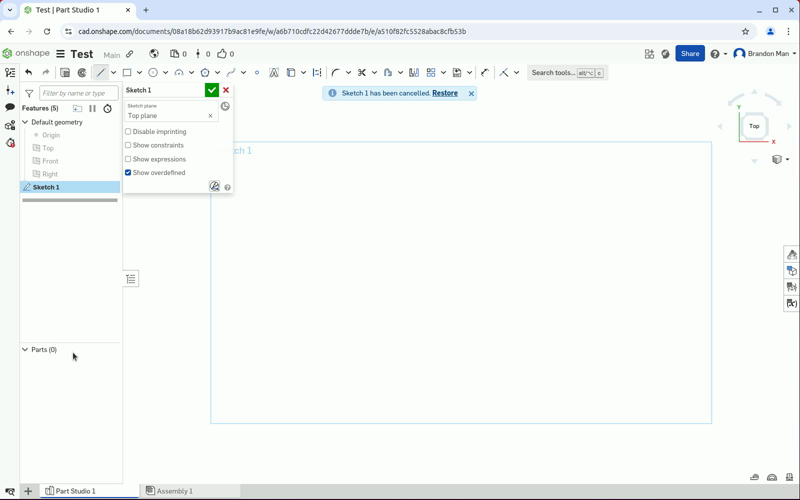
key_down(shift)
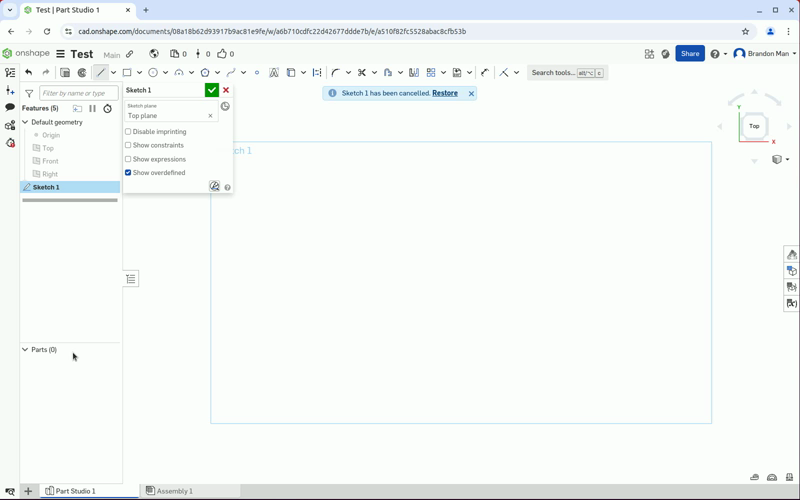
mouse_move(348, 299)
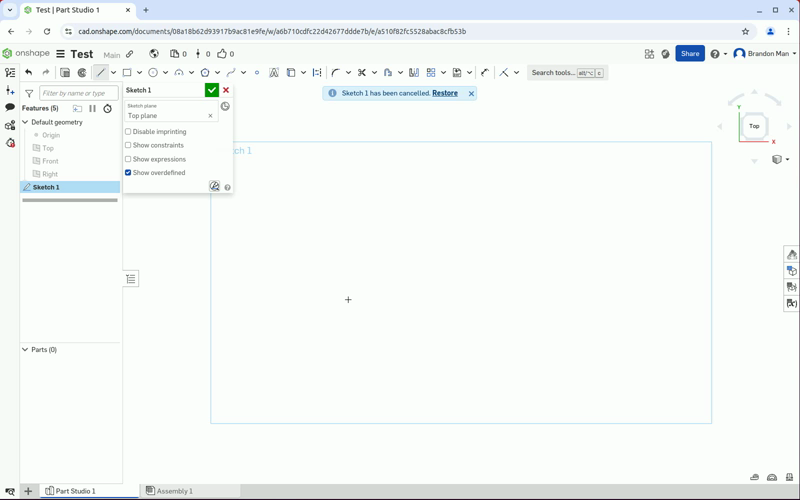
click(348, 299)
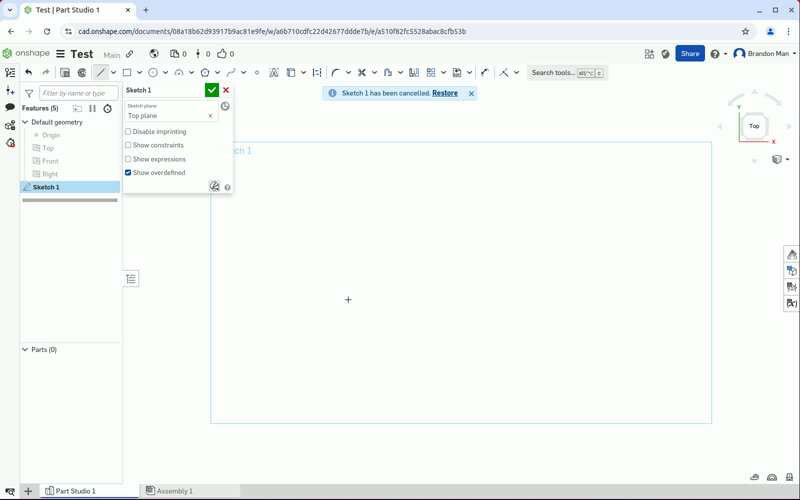
key_up(shift)
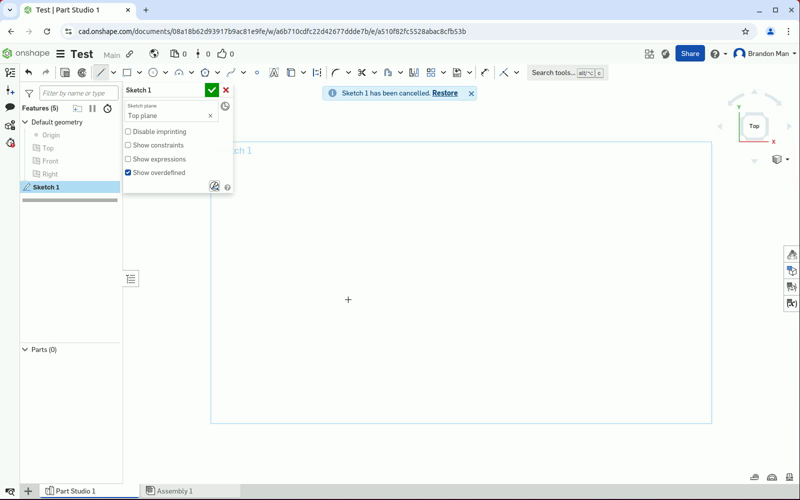
key_down(shift)
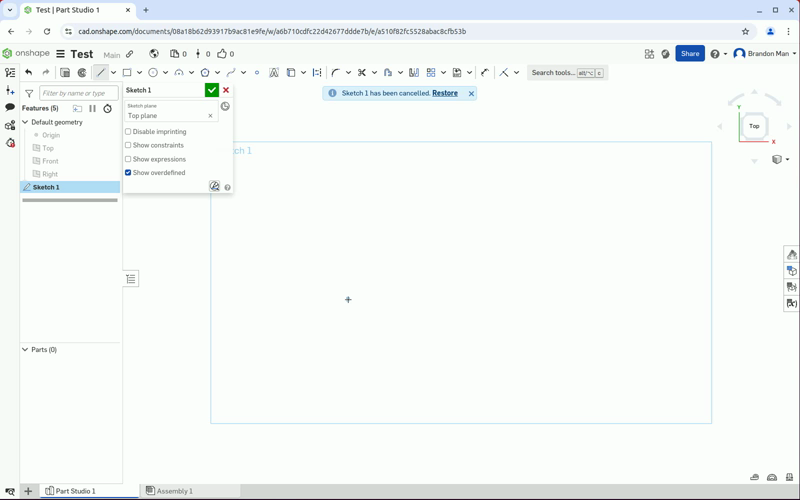
mouse_move(572, 299)
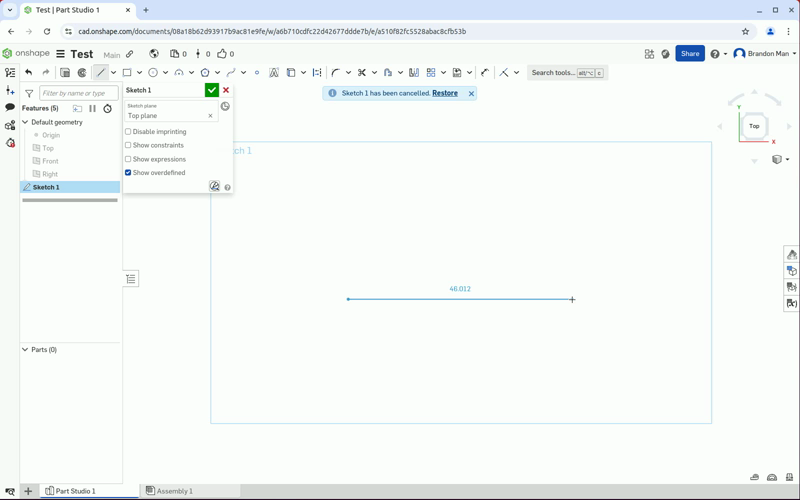
click(572, 299)
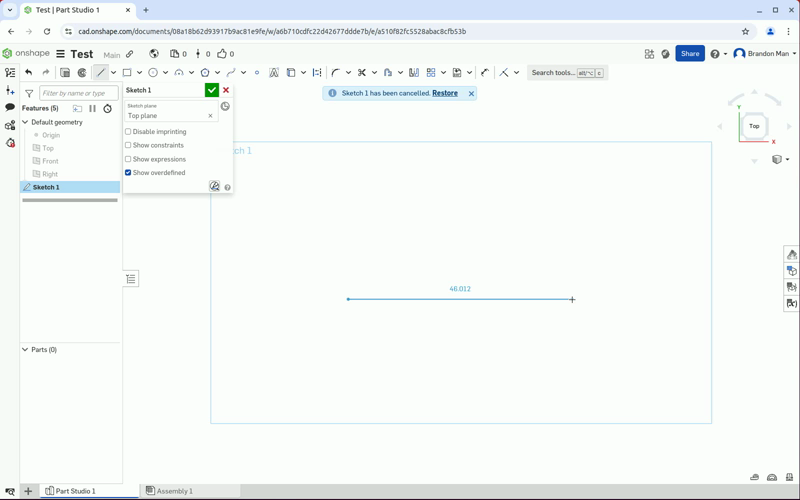
key_up(shift)
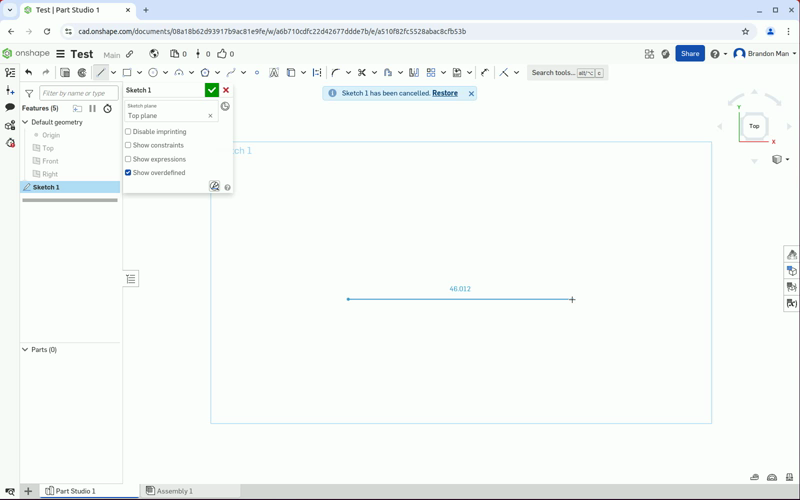
key_down(shift)
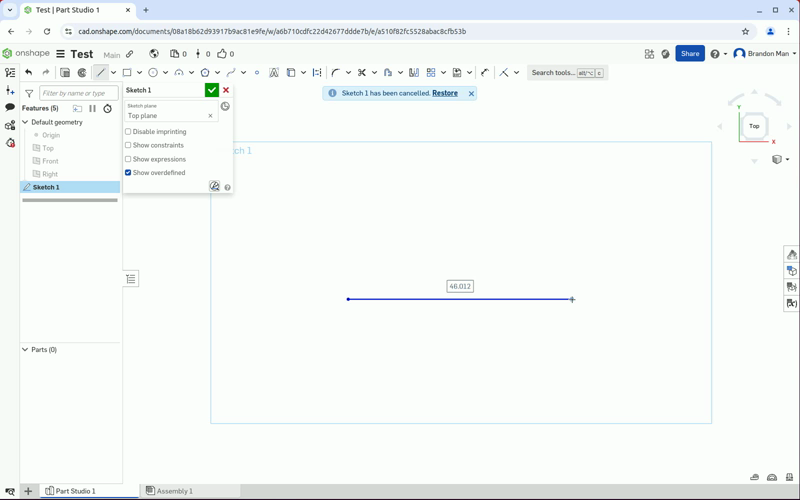
mouse_move(589, 299)
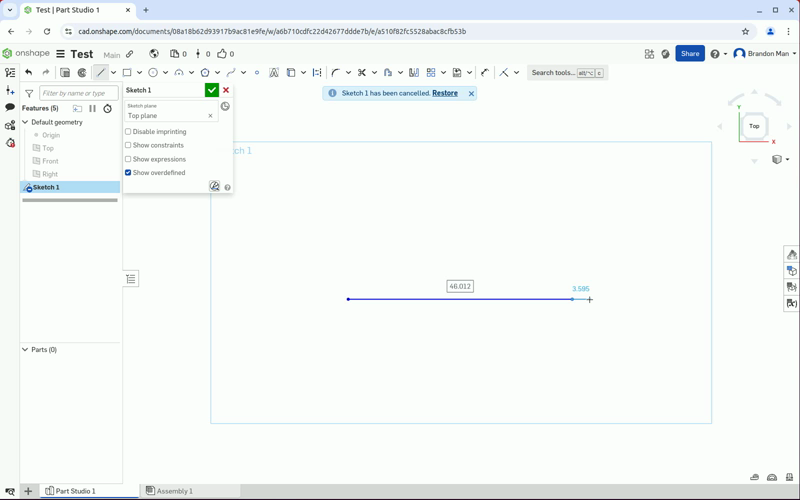
mouse_move(572, 297)
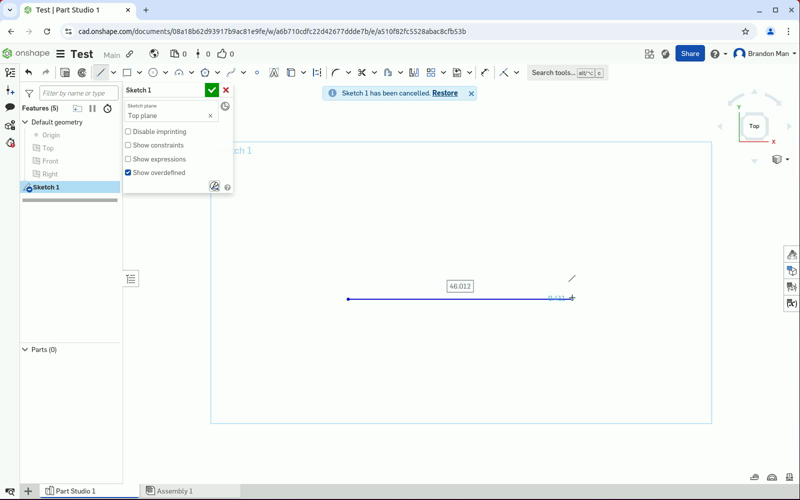
scroll(6)
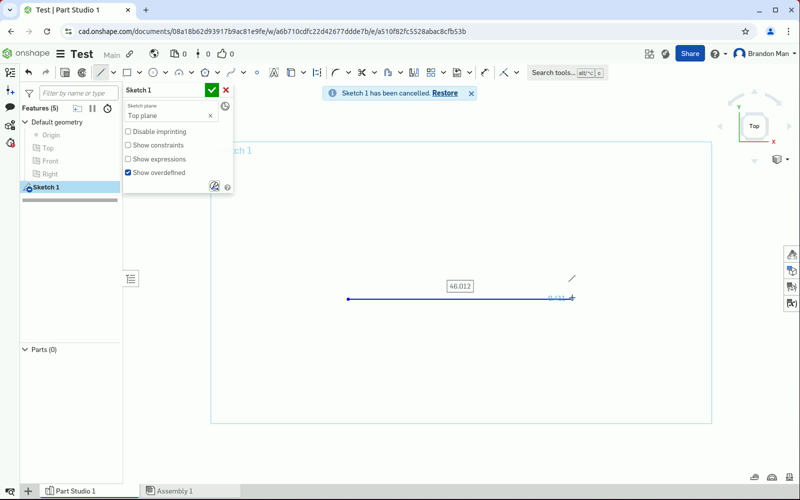
scroll(6)
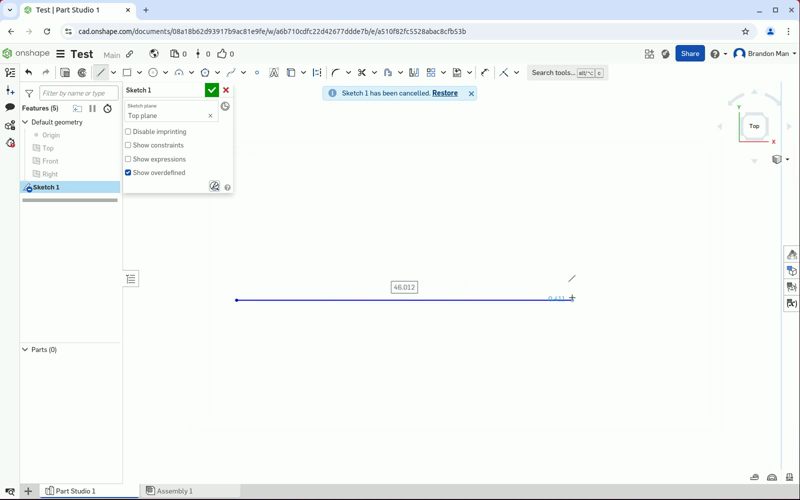
scroll(6)
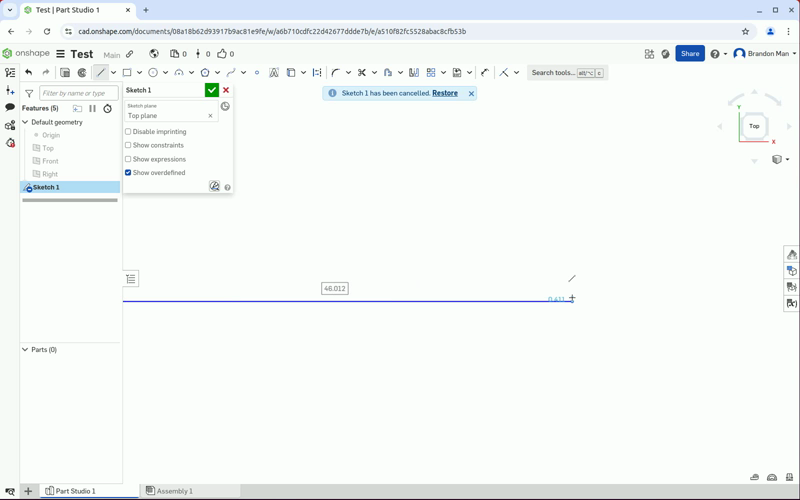
scroll(6)
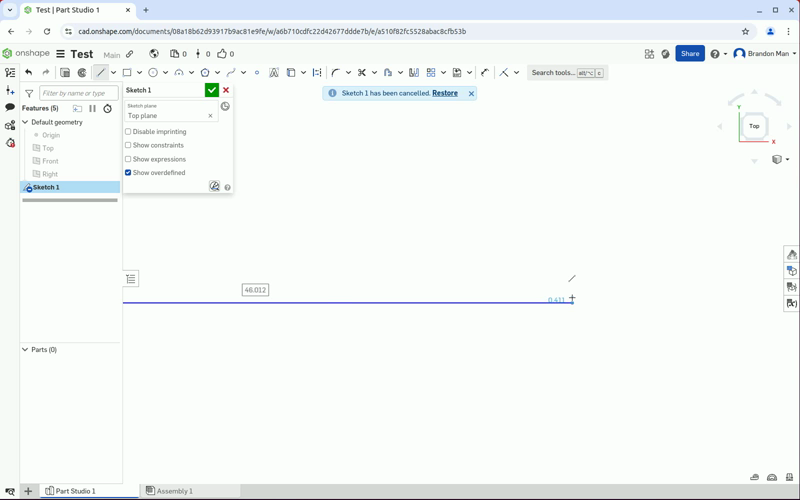
scroll(6)
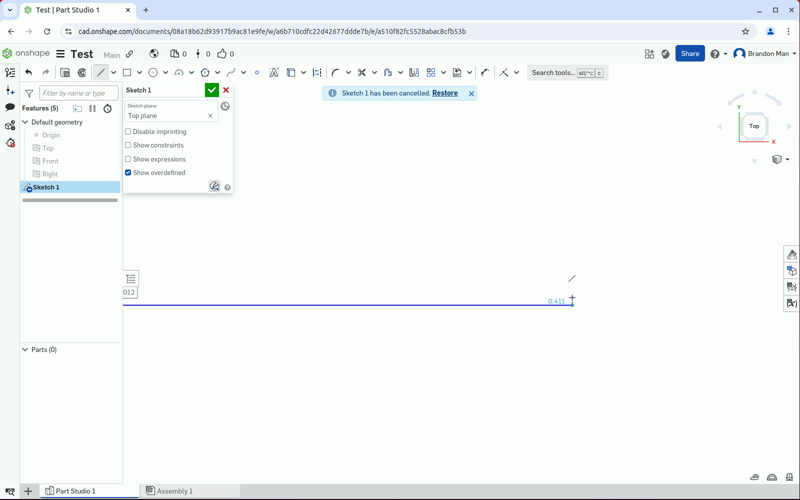
scroll(6)
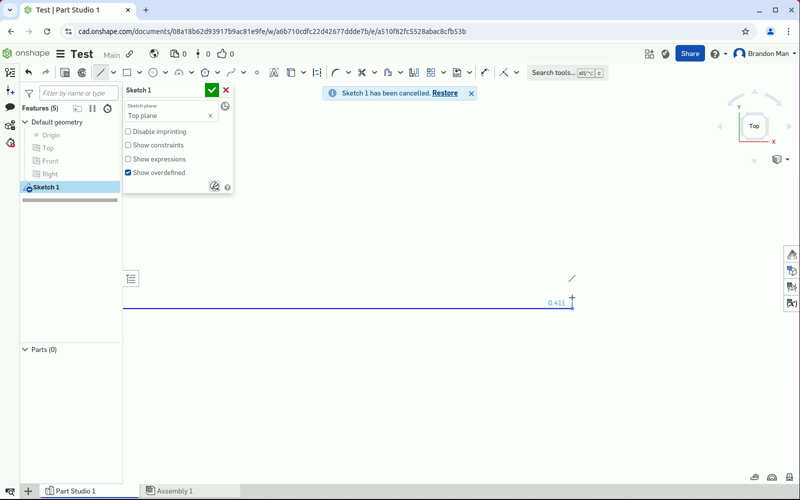
scroll(6)
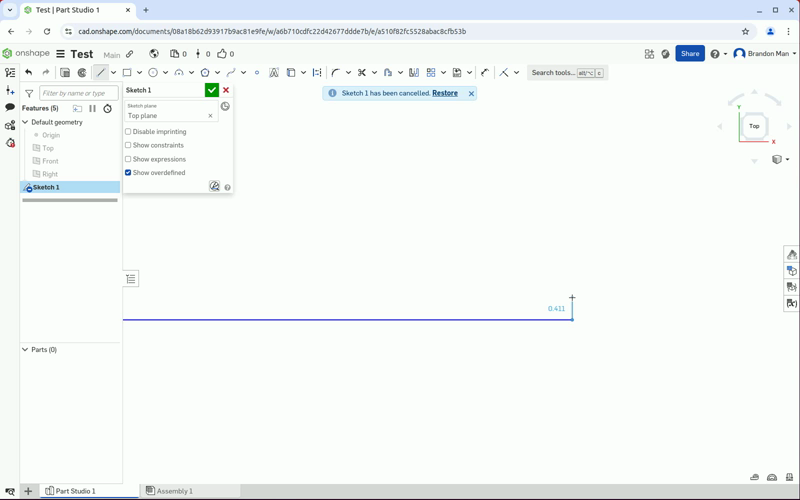
click(572, 297)
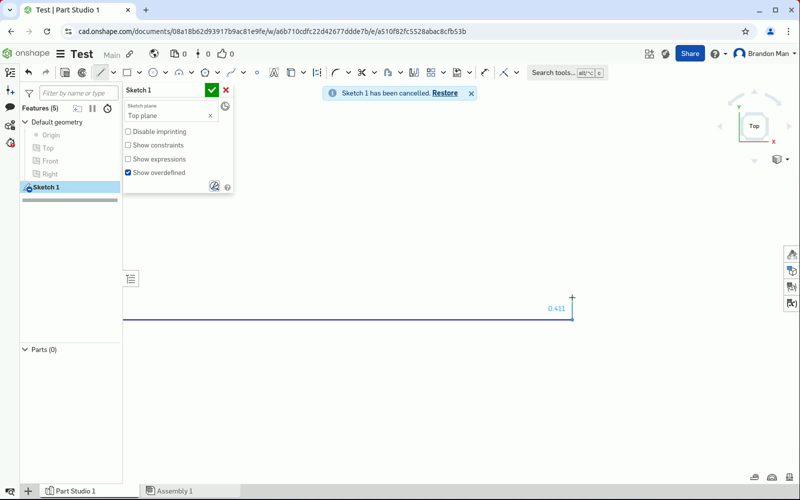
scroll(-6)
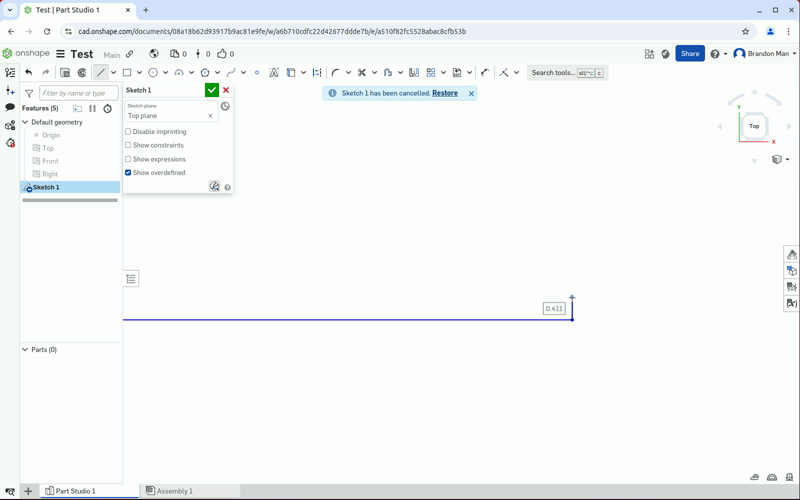
scroll(-6)
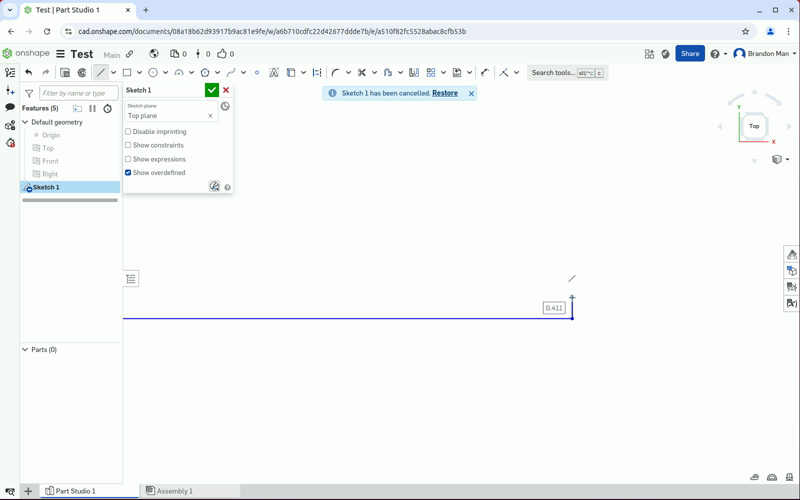
scroll(-6)
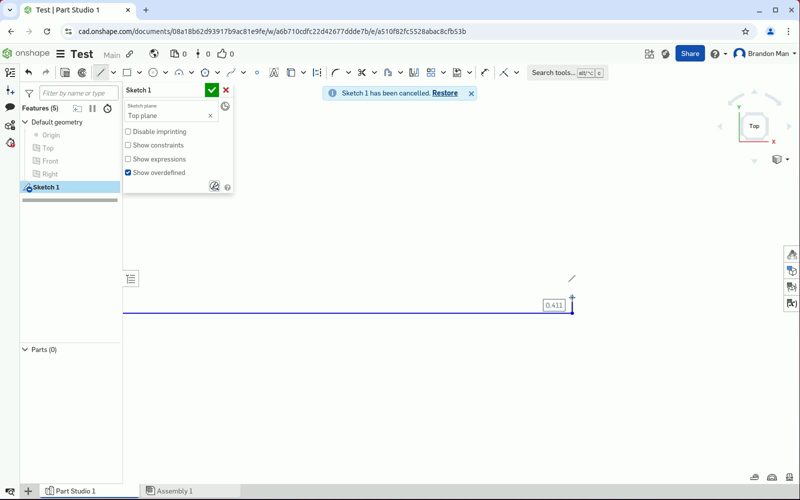
scroll(-6)
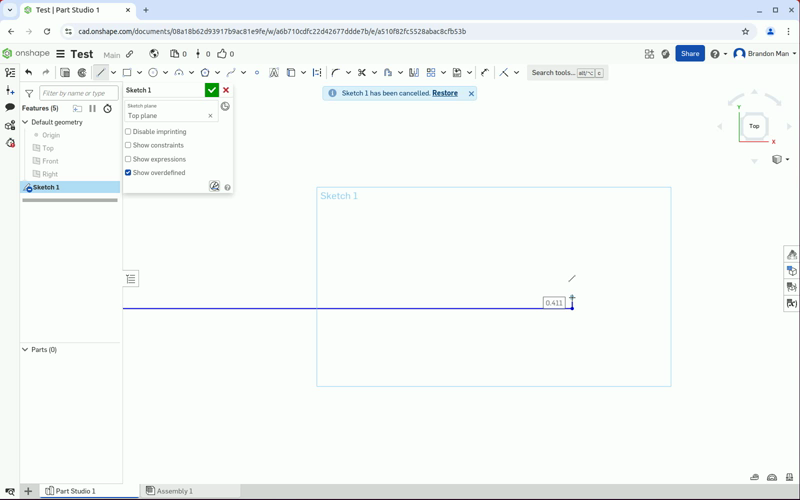
scroll(-6)
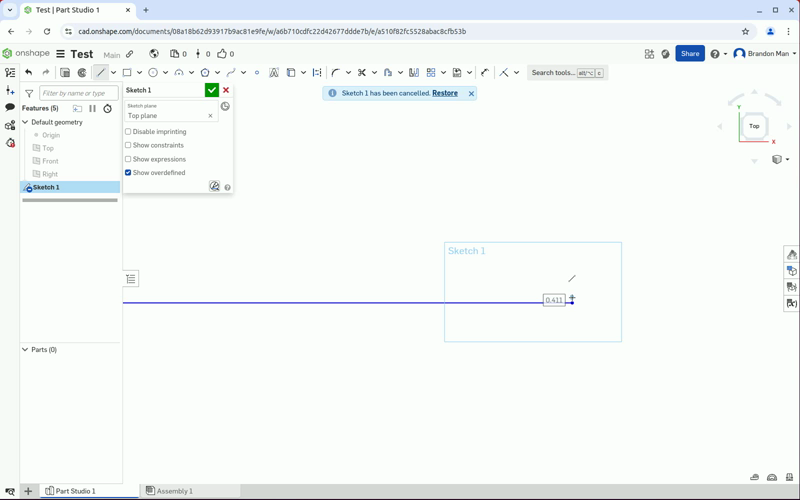
scroll(-6)
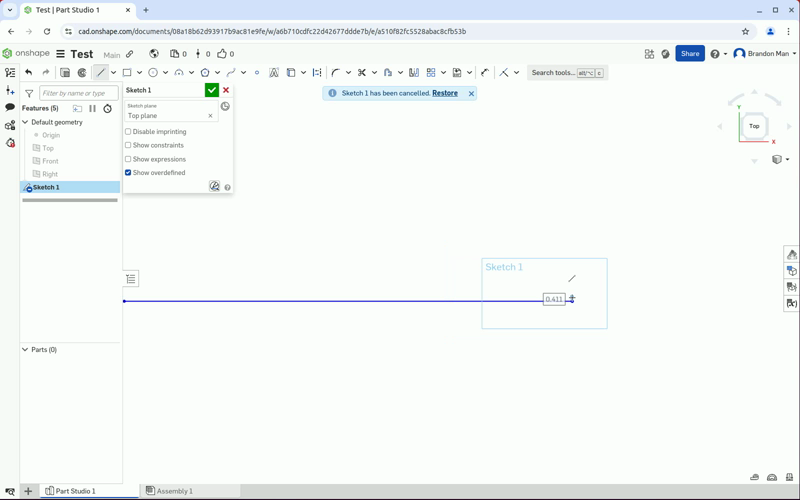
scroll(-6)
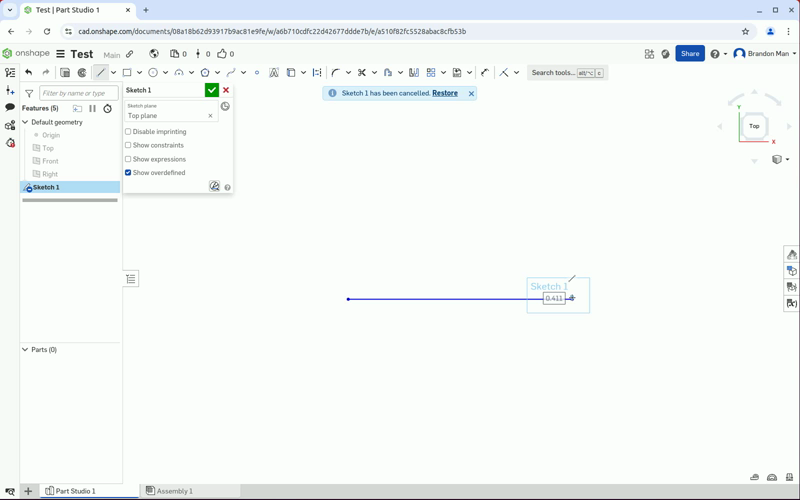
key_up(shift)
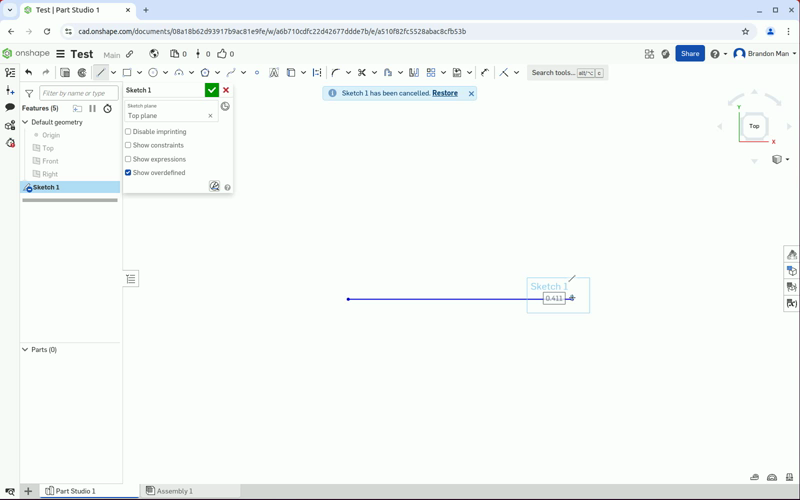
key_down(shift)
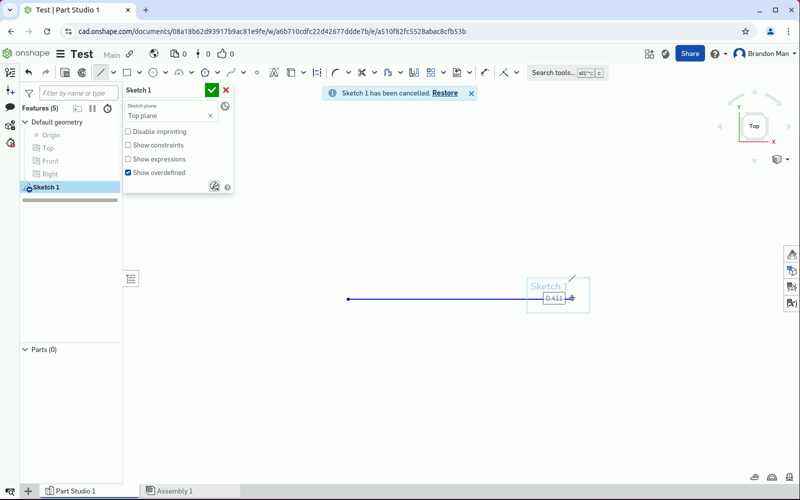
mouse_move(589, 297)
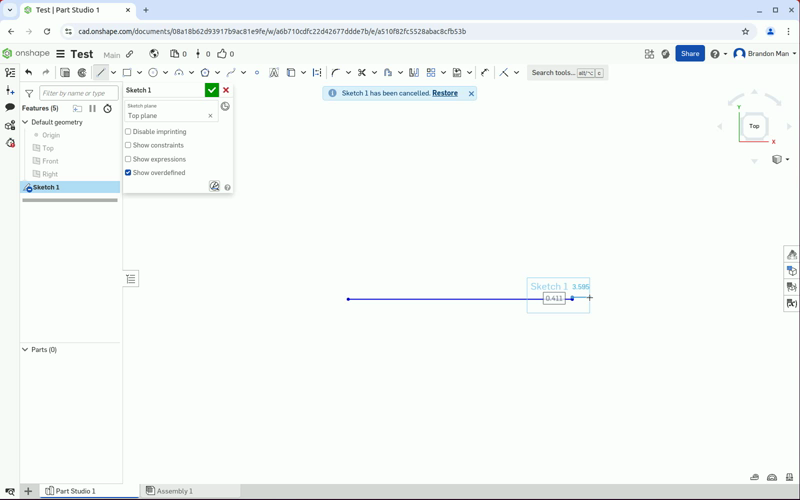
mouse_move(572, 285)
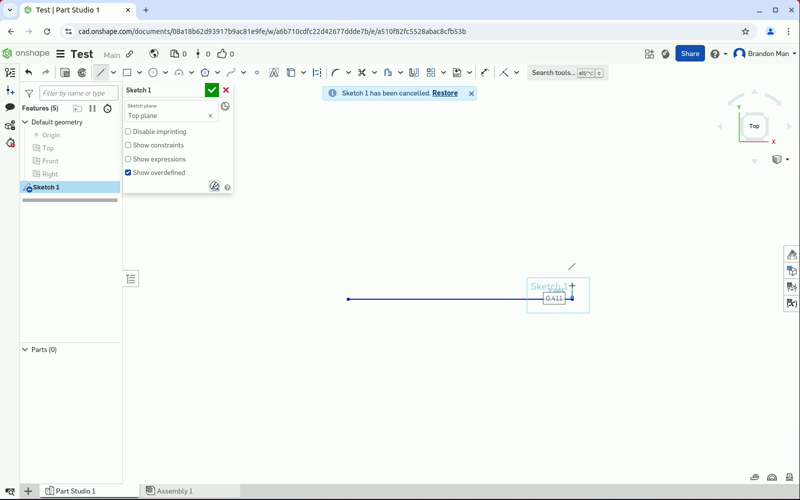
click(572, 285)
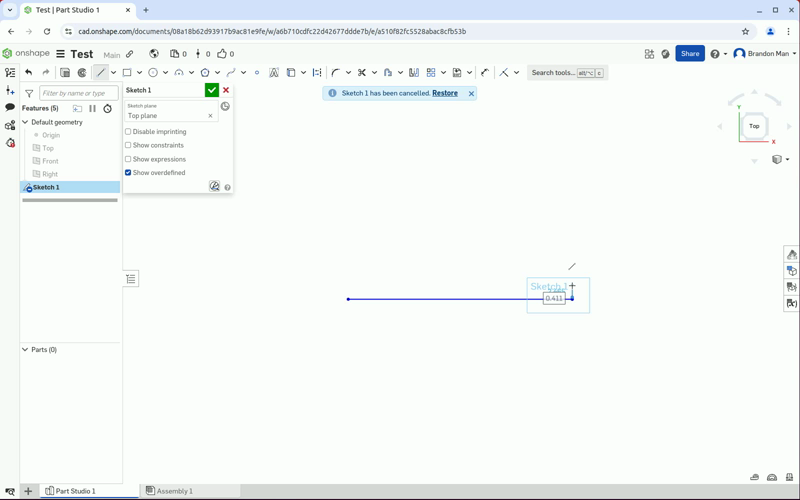
key_up(shift)
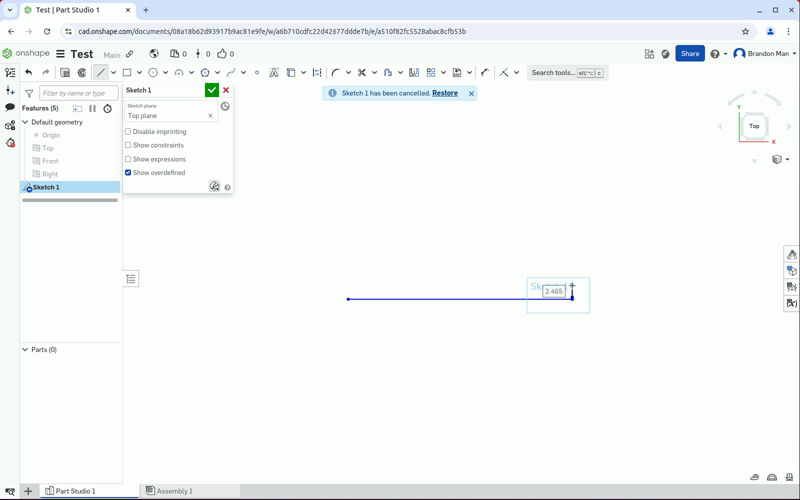
key_down(shift)
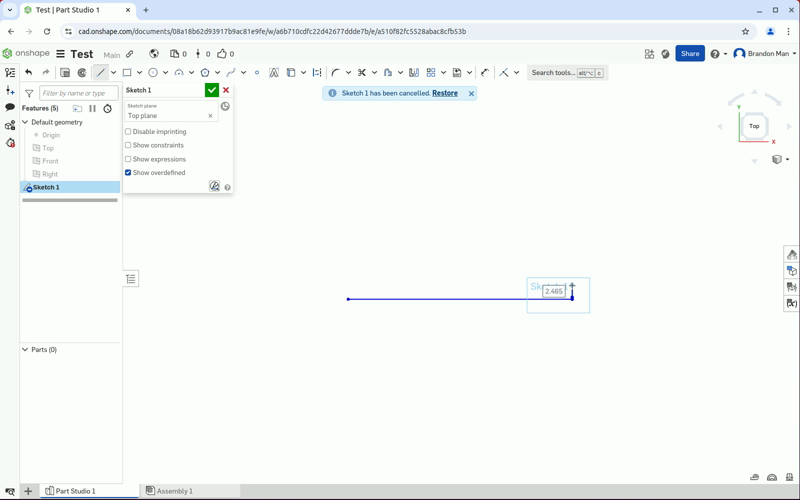
mouse_move(589, 285)
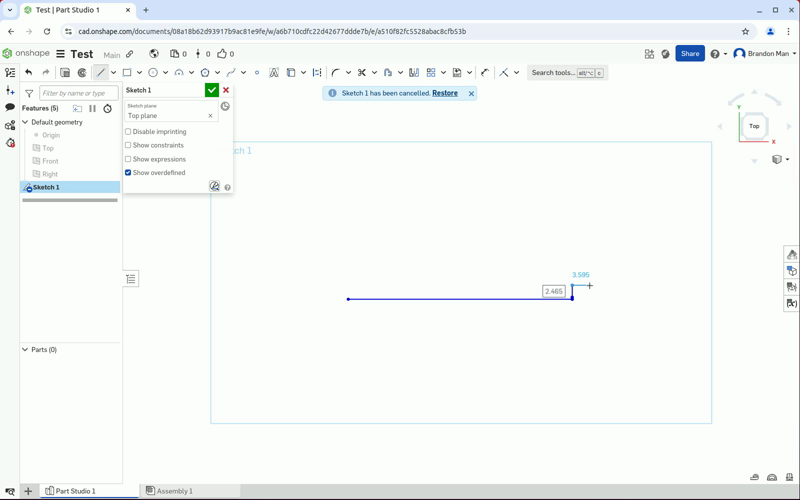
mouse_move(527, 285)
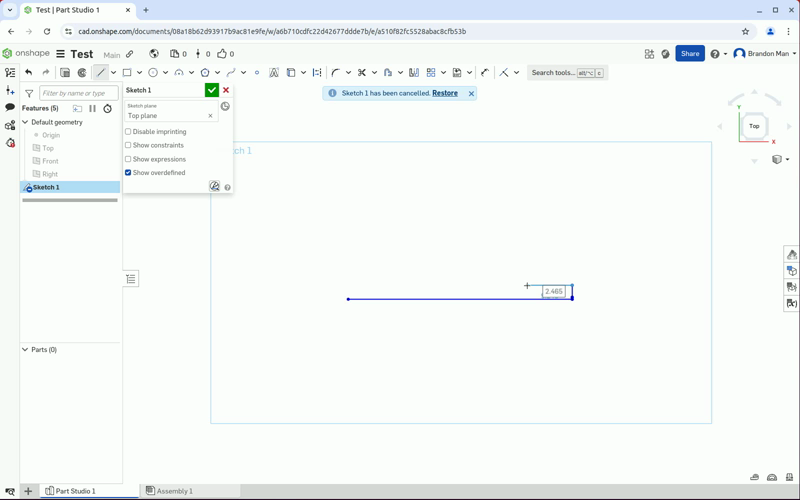
click(527, 285)
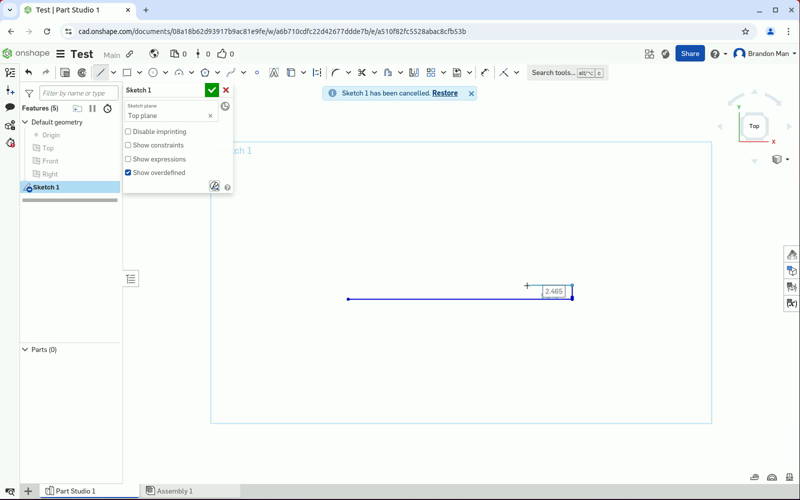
key_up(shift)
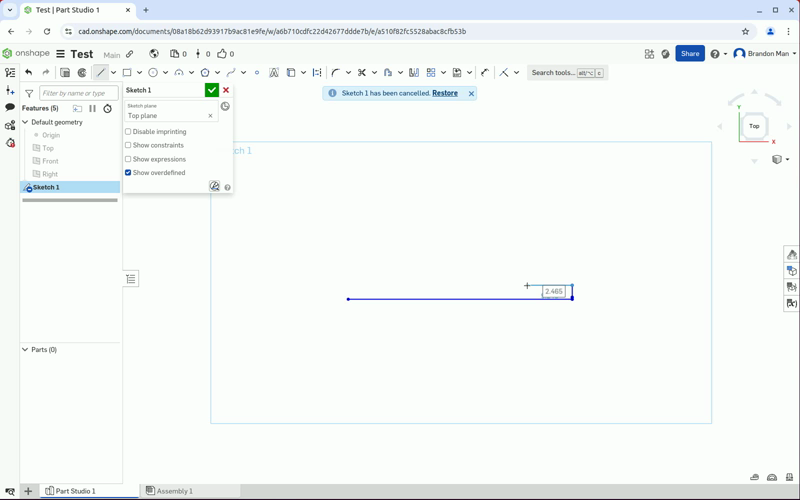
key_down(shift)
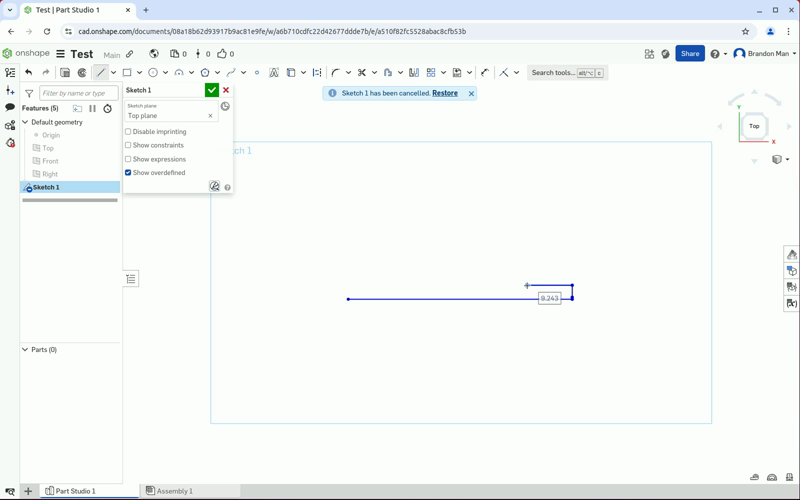
mouse_move(557, 285)
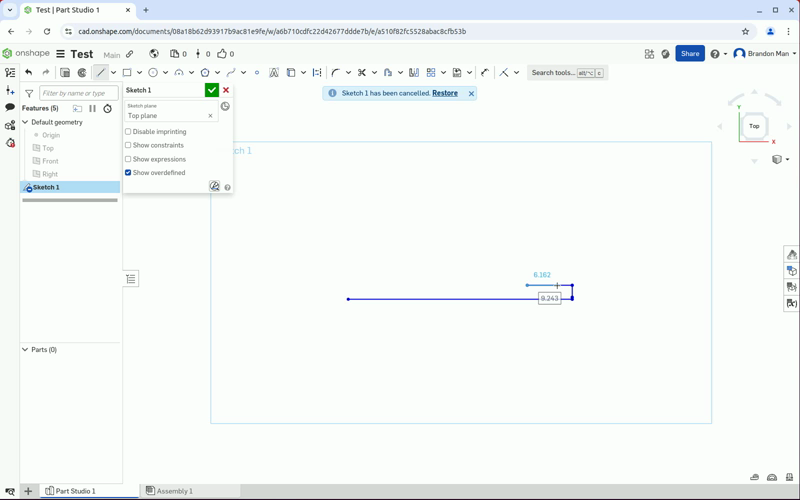
mouse_move(527, 278)
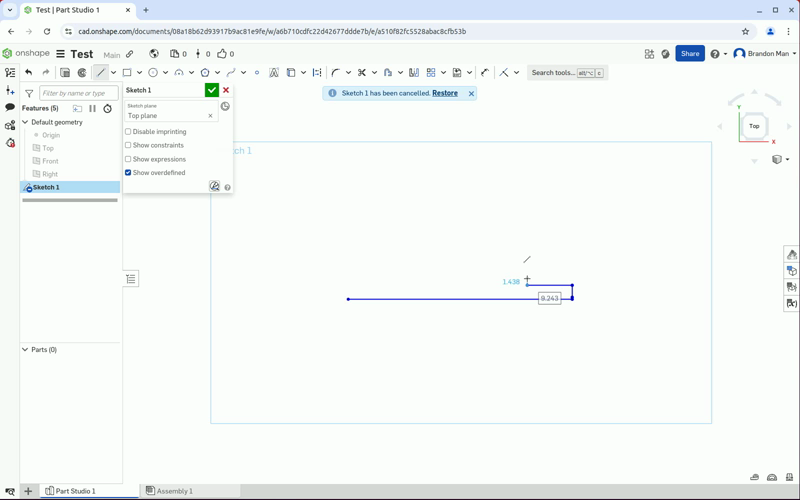
scroll(6)
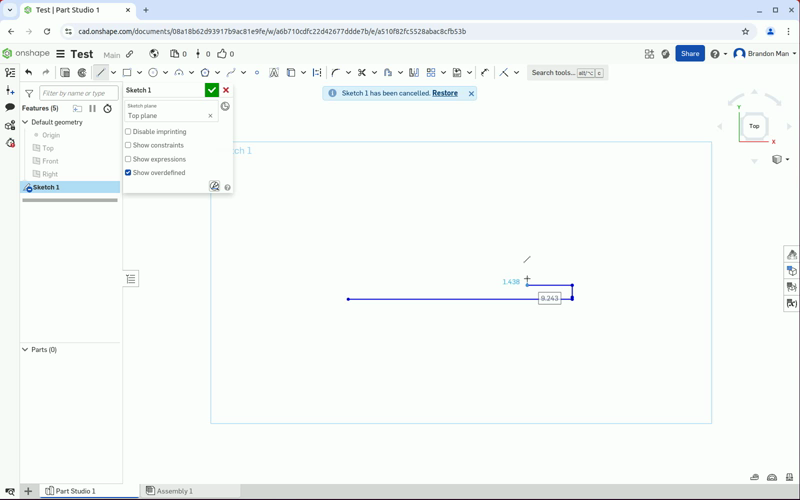
scroll(6)
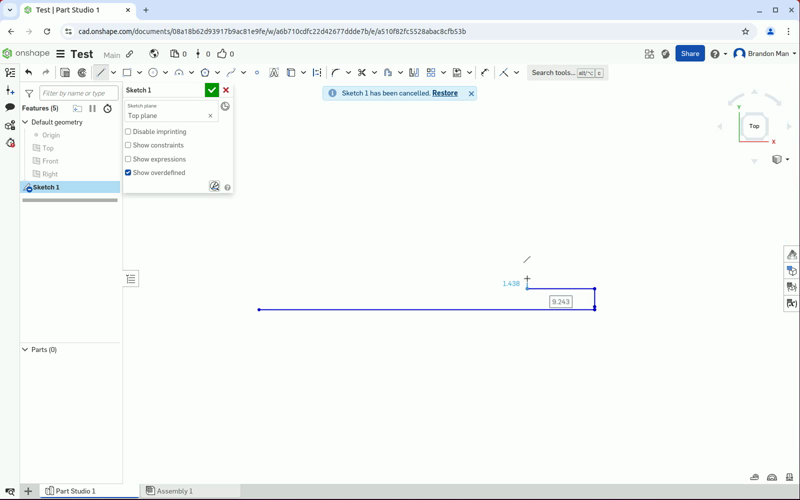
scroll(6)
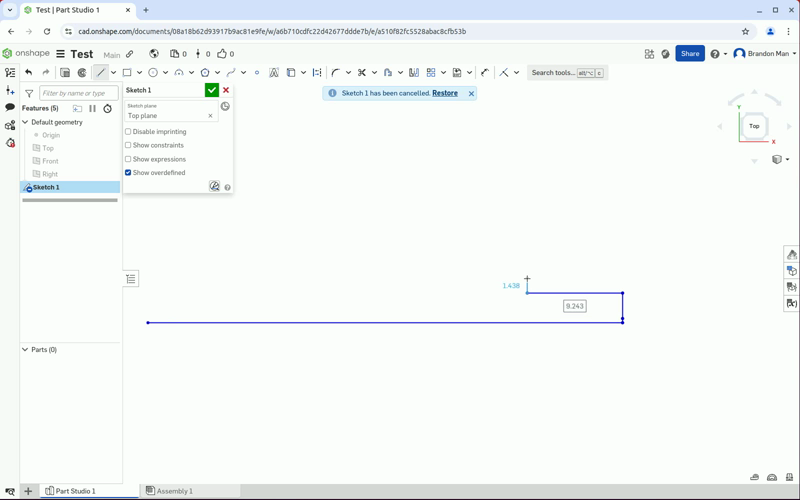
scroll(6)
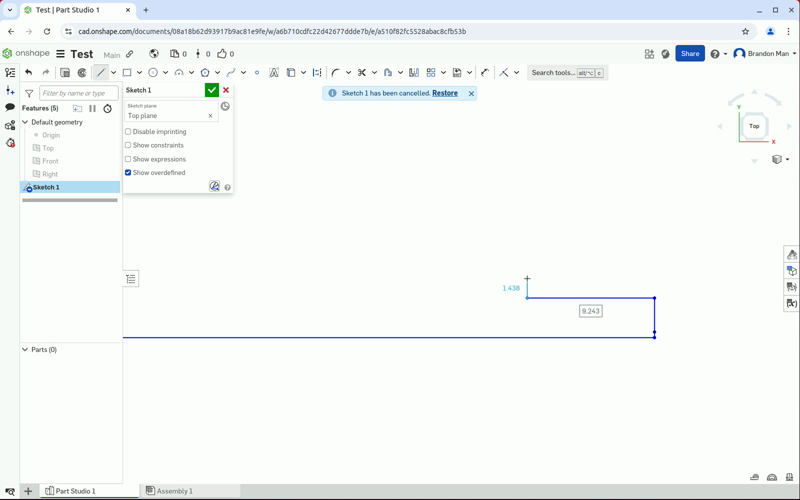
scroll(6)
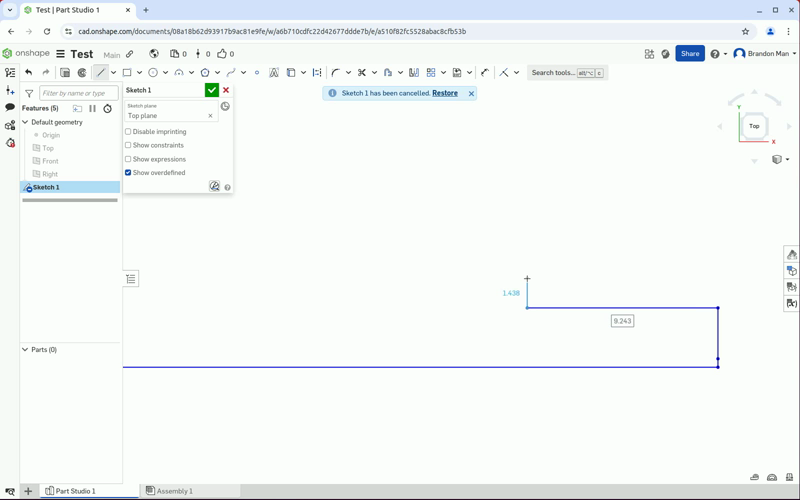
scroll(6)
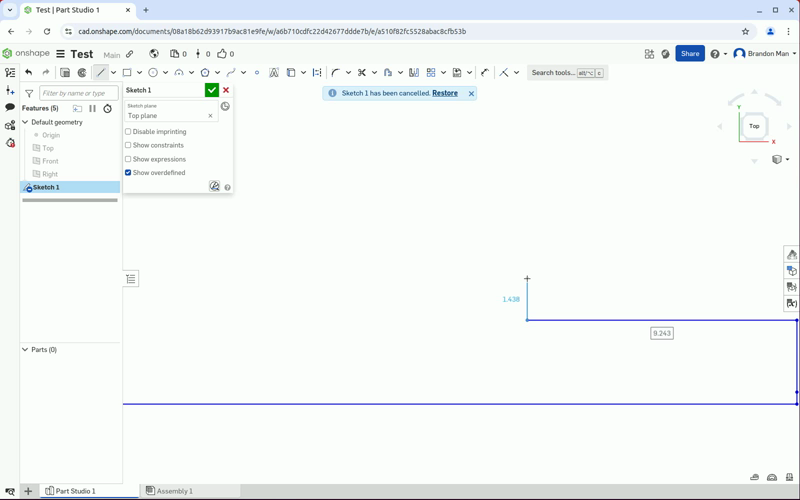
scroll(6)
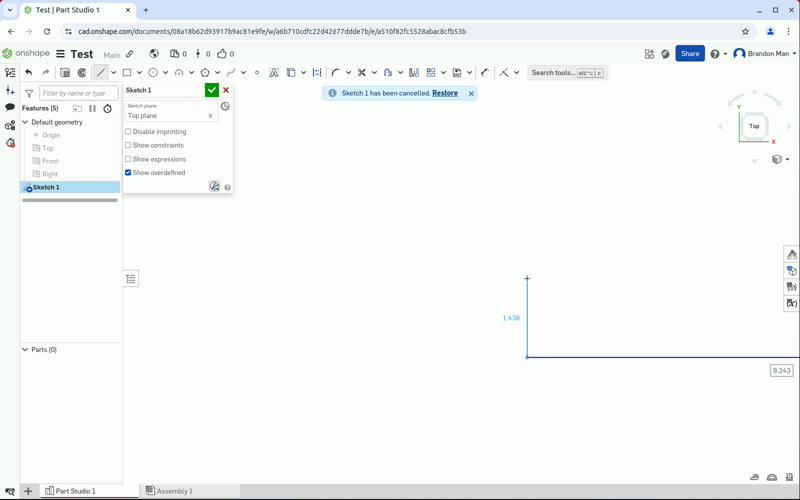
click(527, 278)
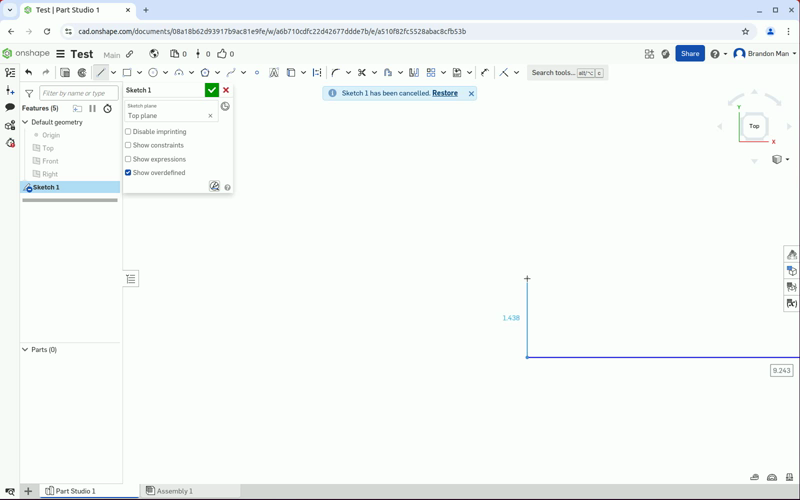
scroll(-6)
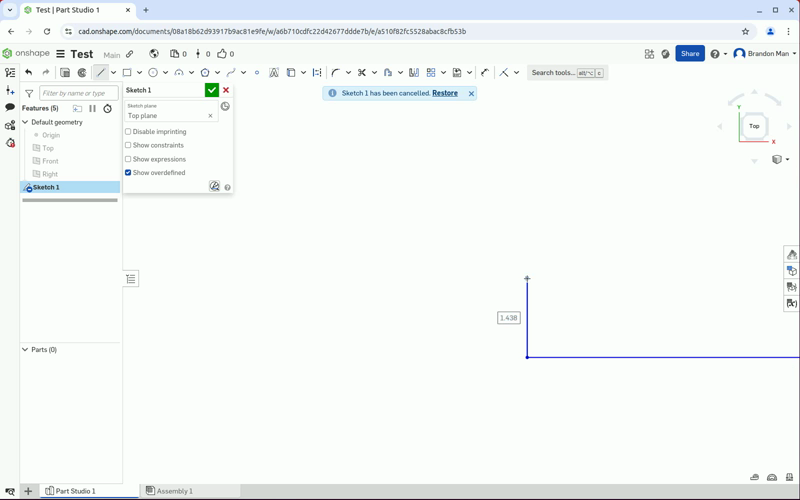
scroll(-6)
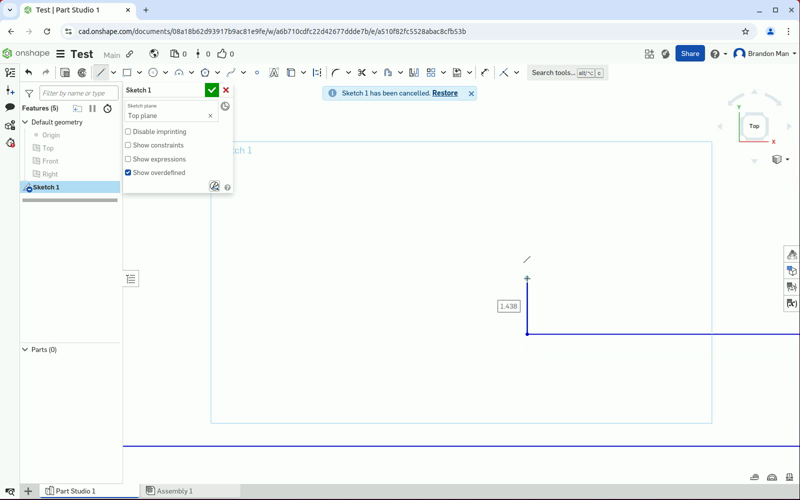
scroll(-6)
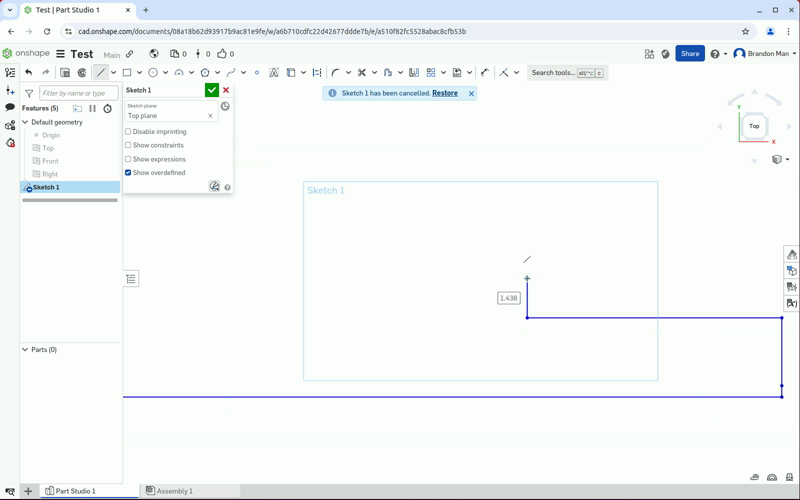
scroll(-6)
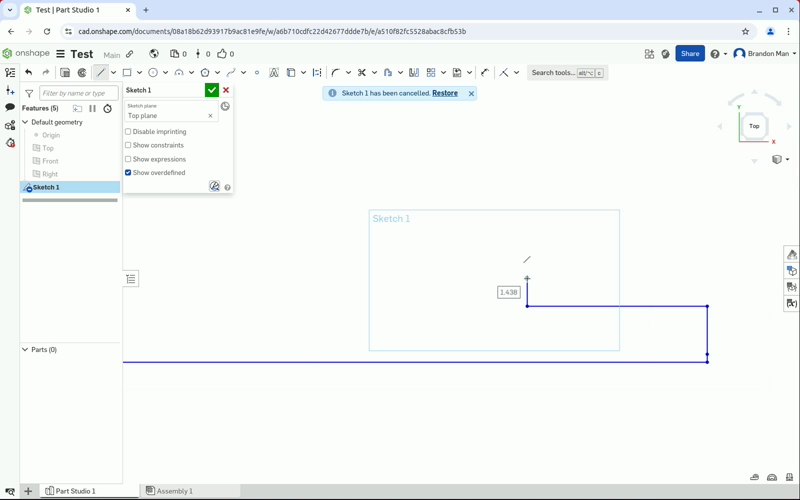
scroll(-6)
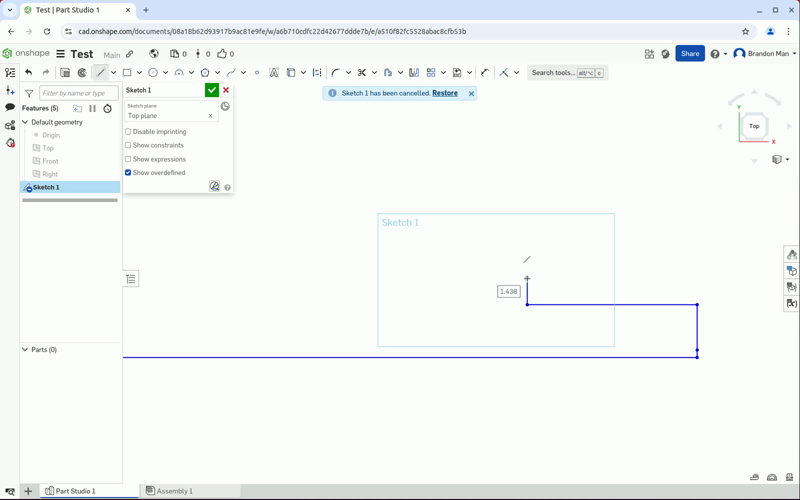
scroll(-6)
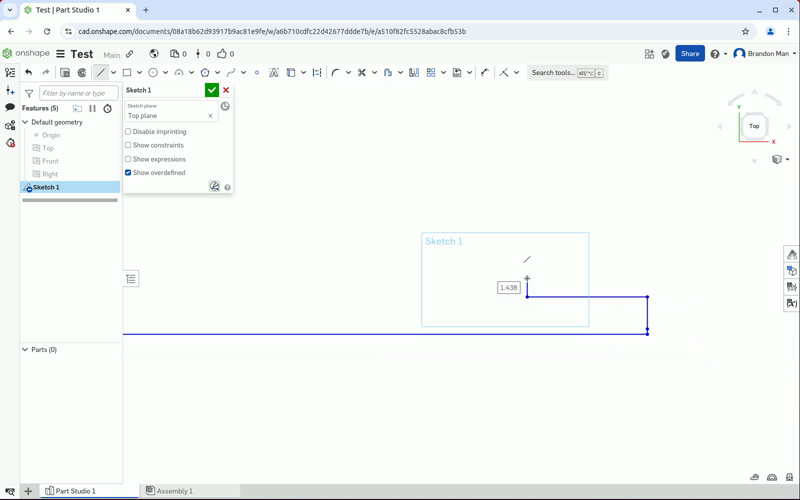
scroll(-6)
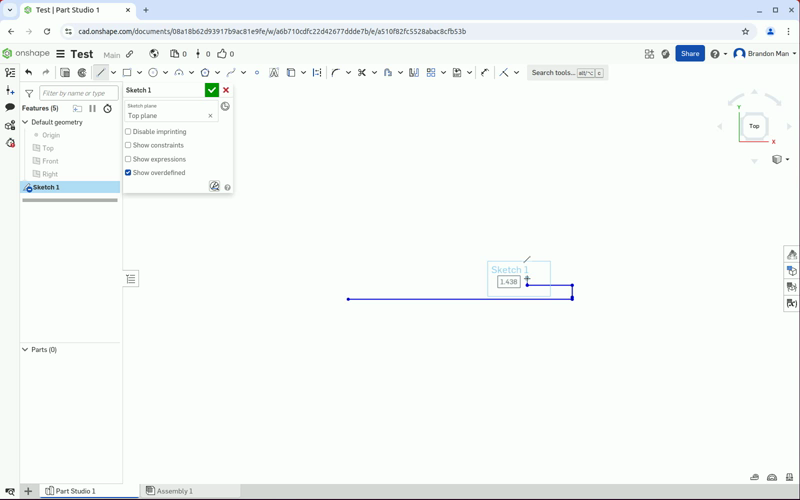
key_up(shift)
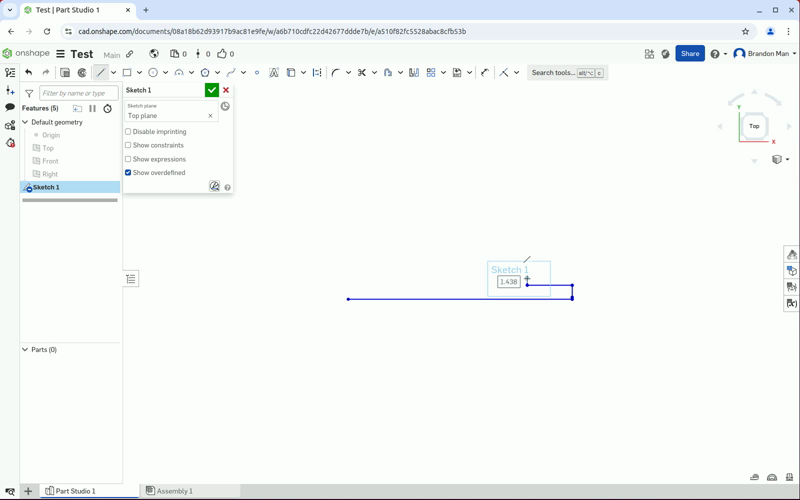
key_down(shift)
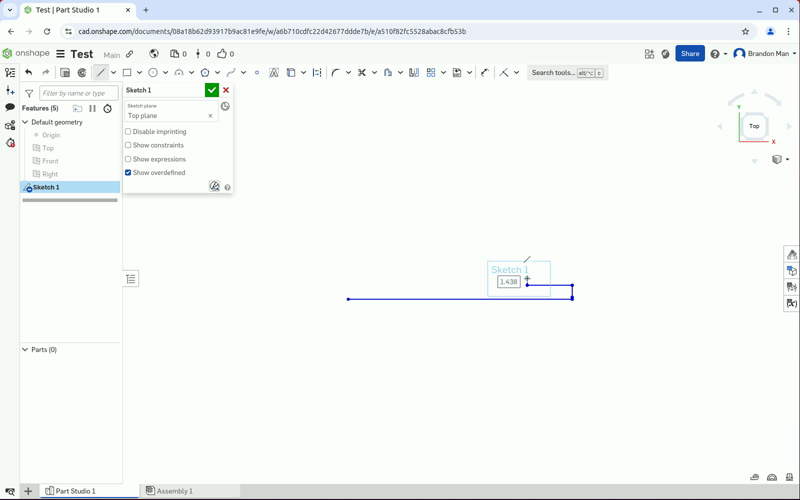
mouse_move(557, 278)
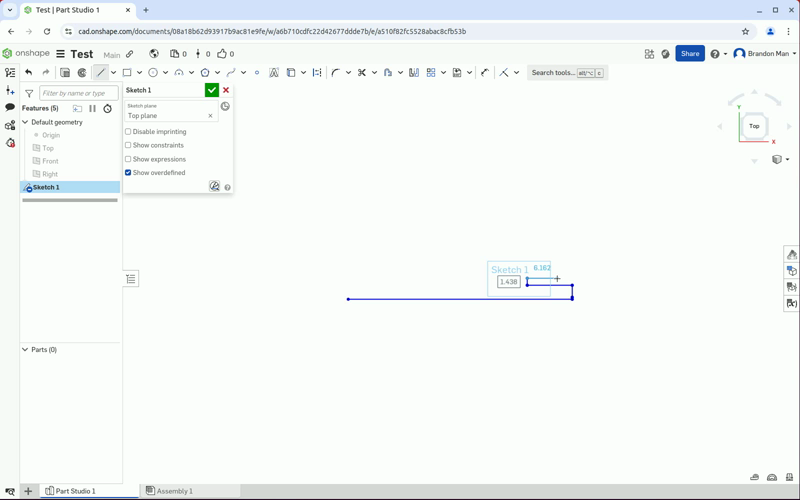
mouse_move(572, 278)
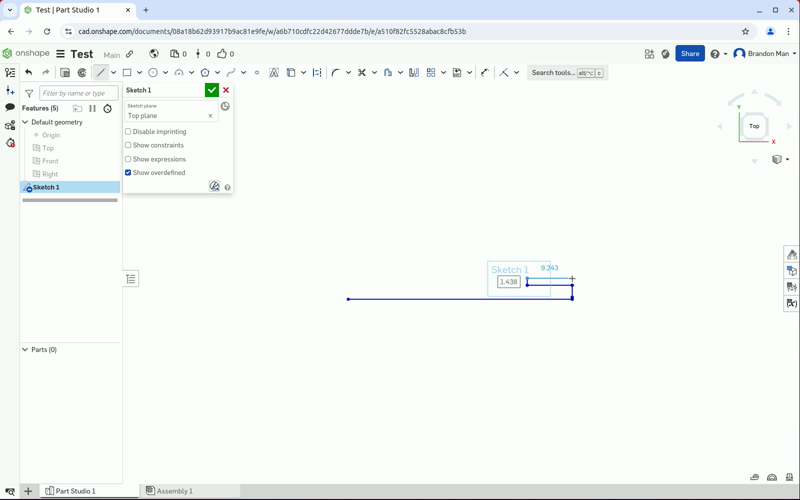
click(572, 278)
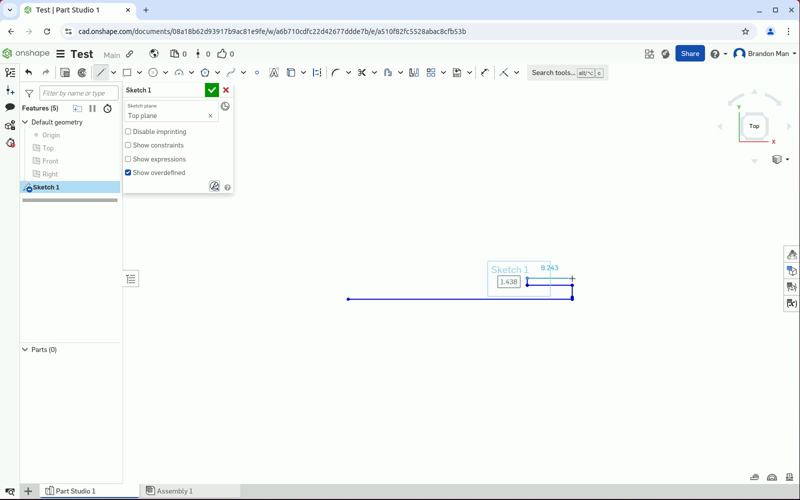
key_up(shift)
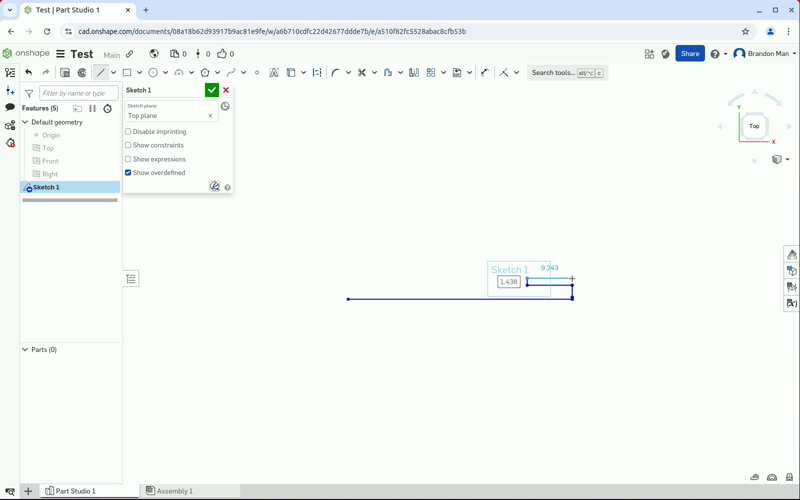
key_down(shift)
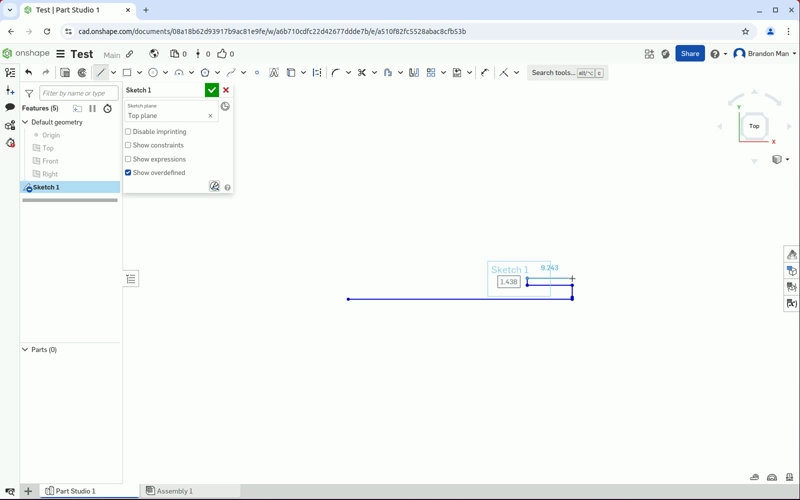
mouse_move(589, 278)
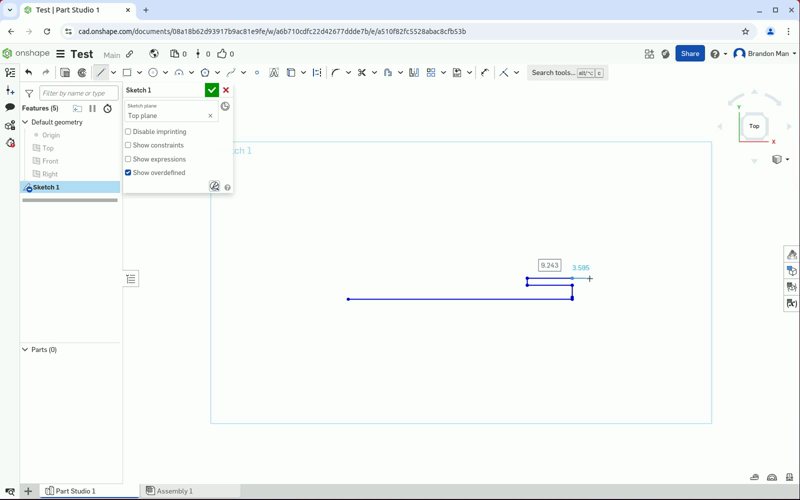
mouse_move(572, 266)
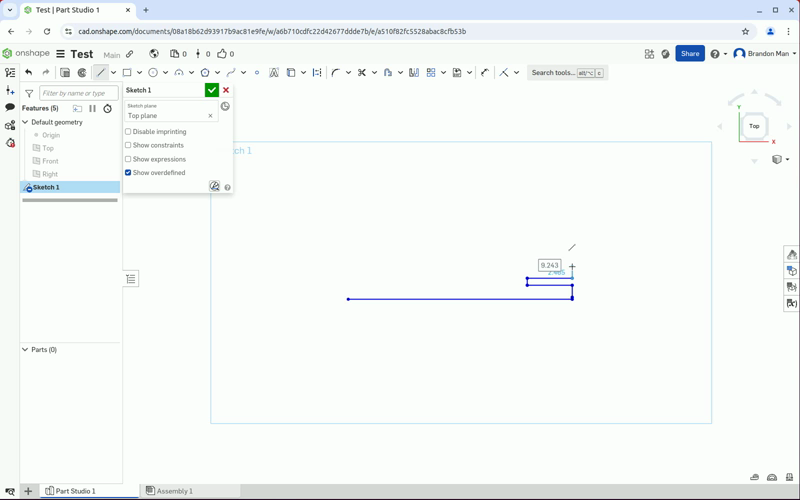
click(572, 266)
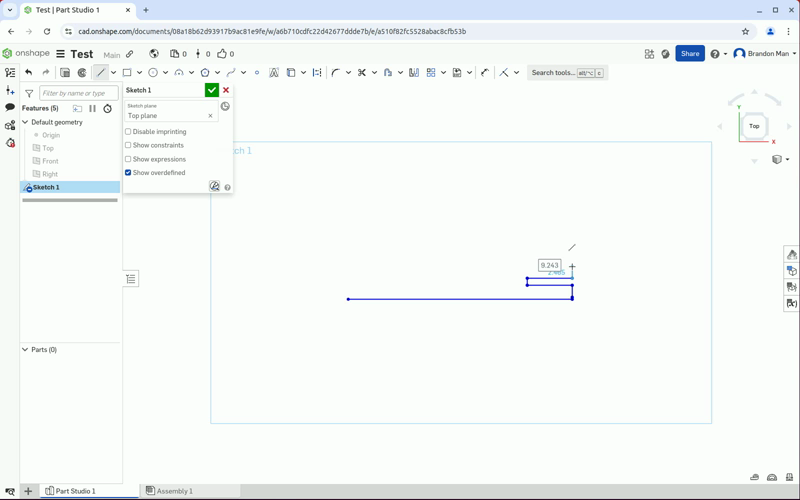
key_up(shift)
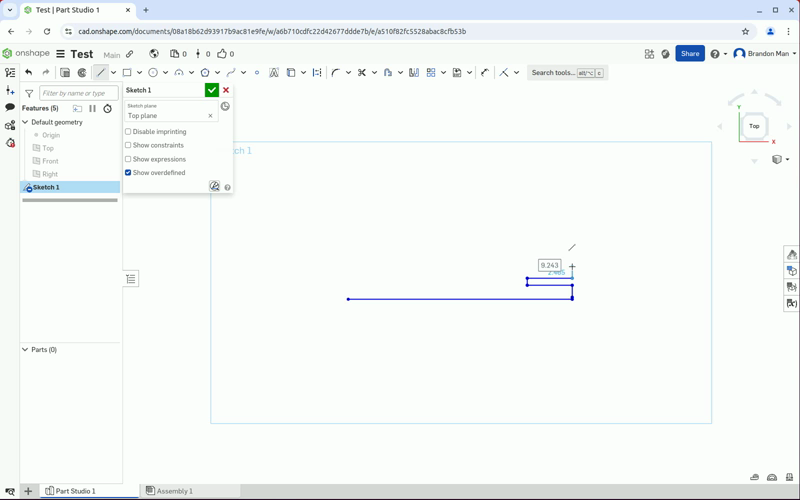
key_down(shift)
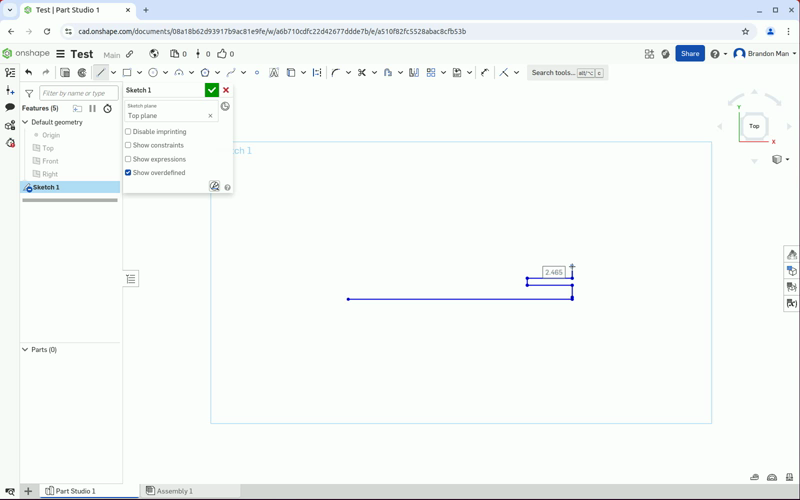
mouse_move(348, 266)
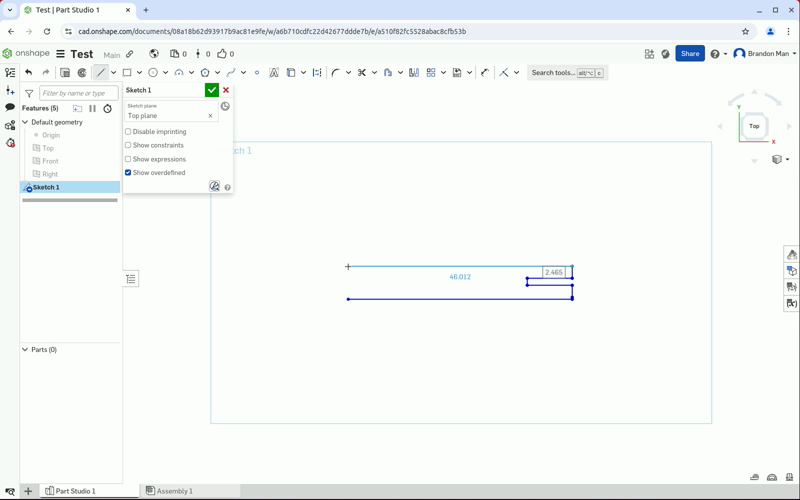
click(348, 266)
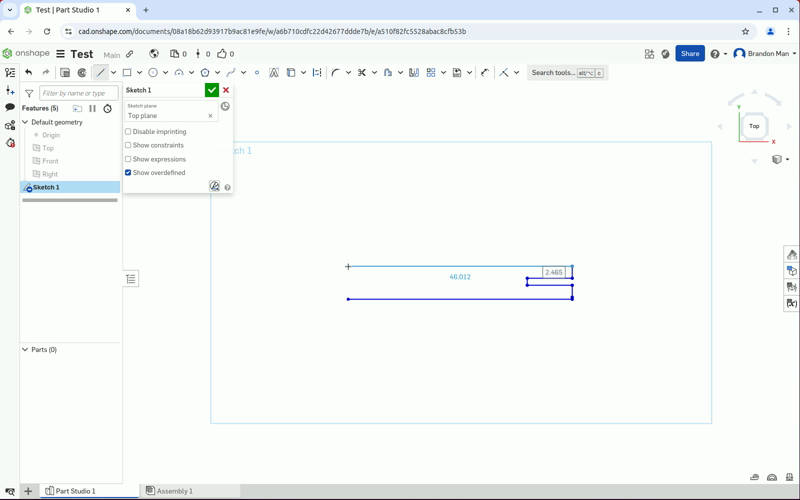
key_up(shift)
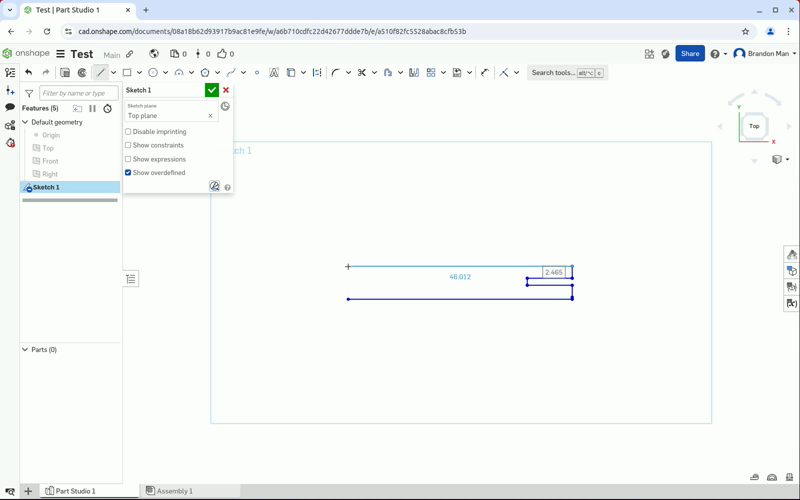
mouse_move(378, 266)
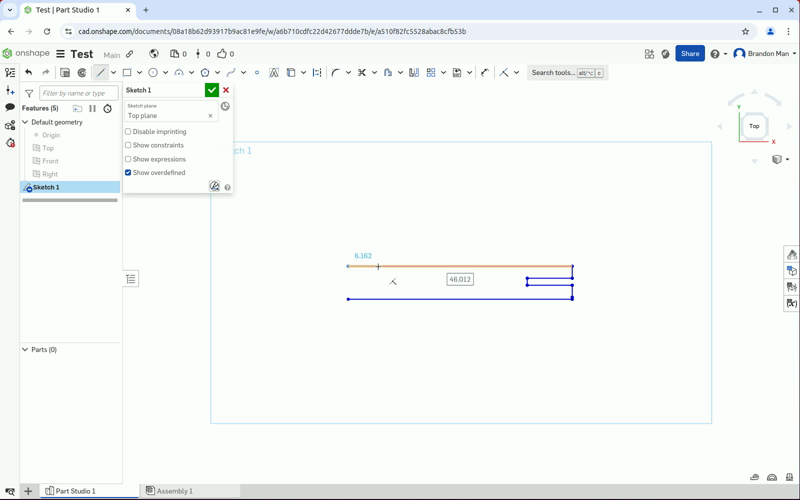
key_down(shift)
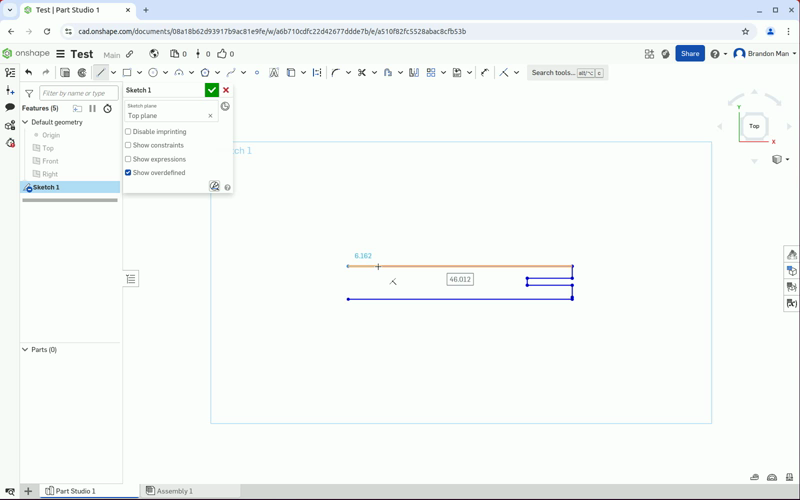
mouse_move(348, 299)
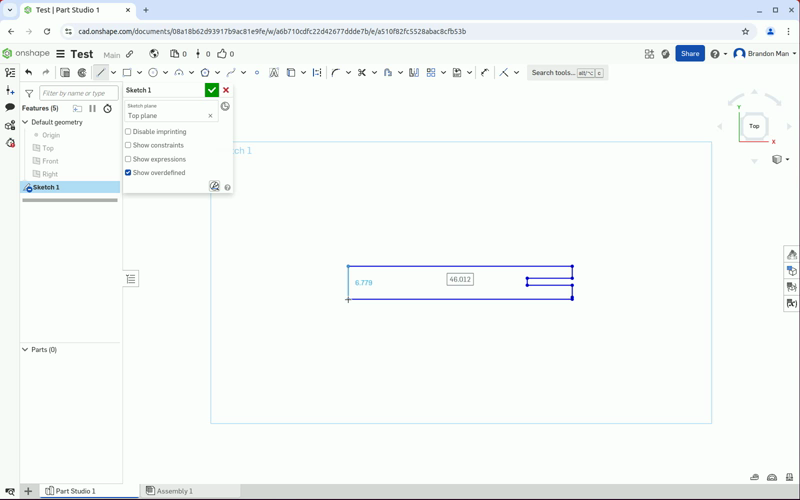
key_up(shift)
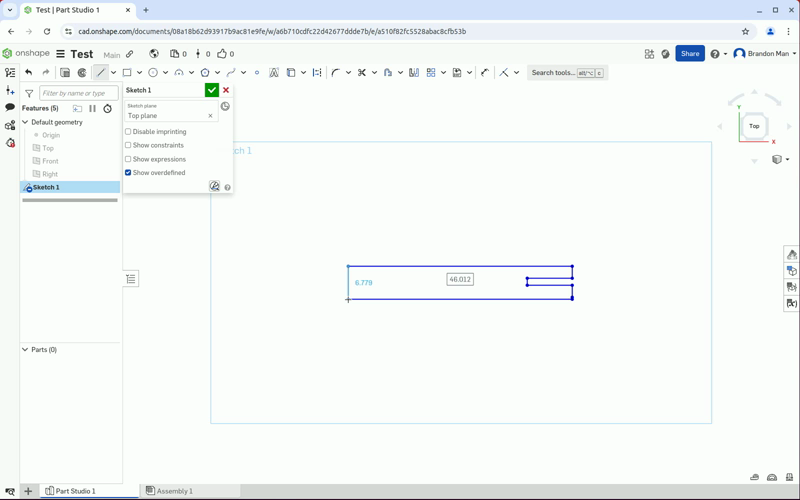
click(348, 299)
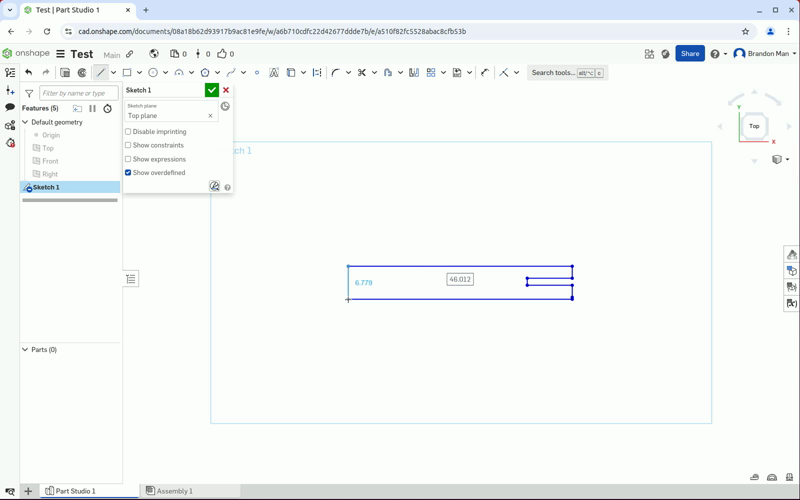
key(esc)
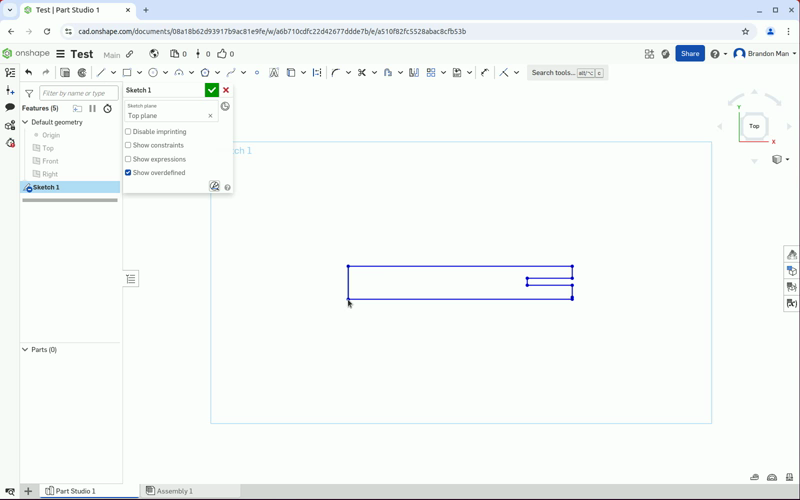
key(c)
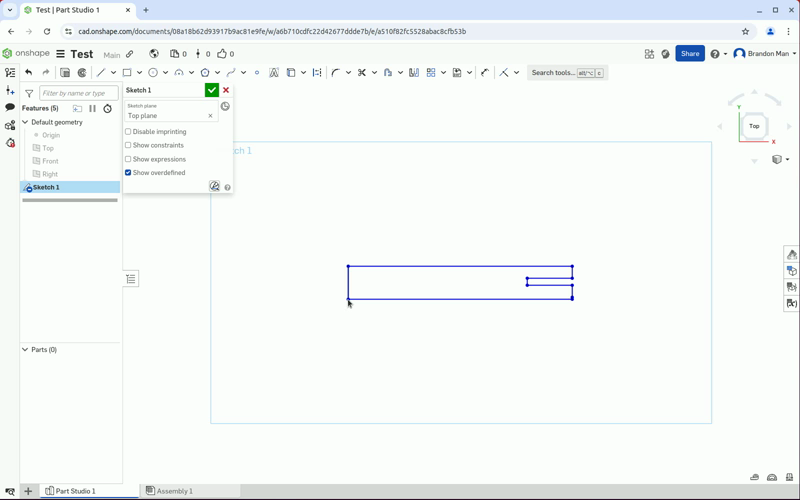
key_down(shift)
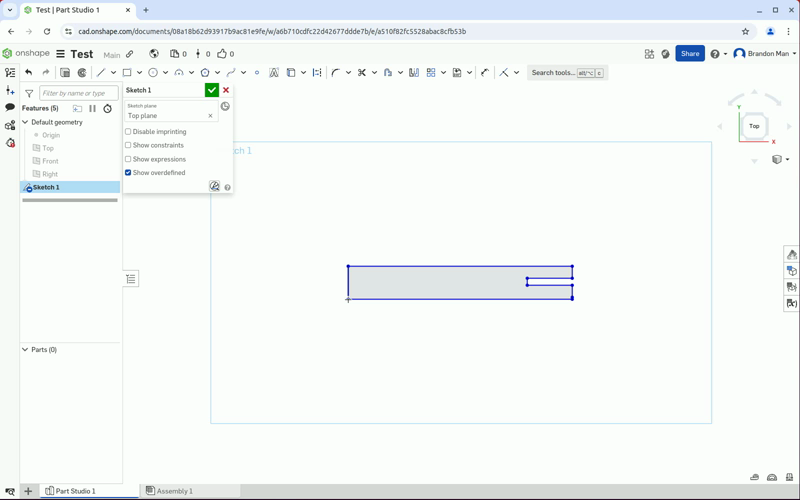
mouse_move(353, 297)
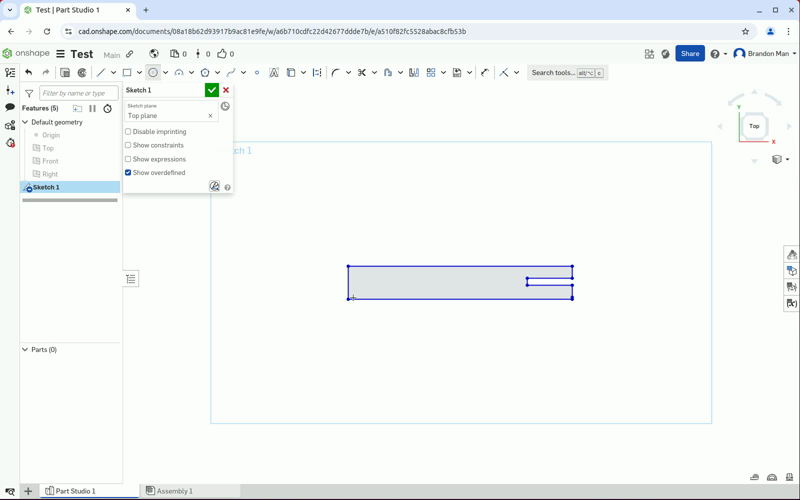
click(353, 297)
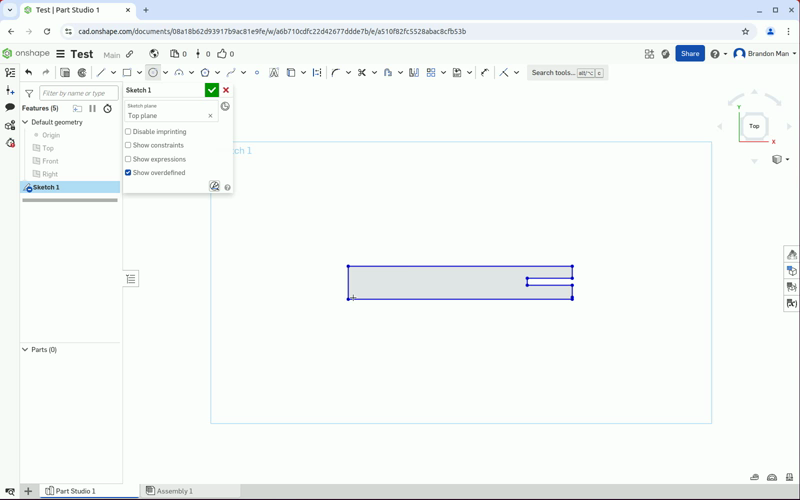
key_up(shift)
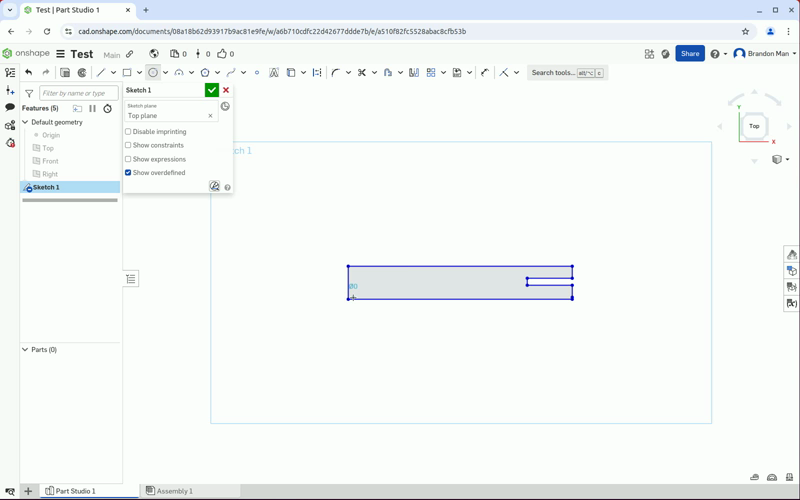
mouse_move(355, 297)
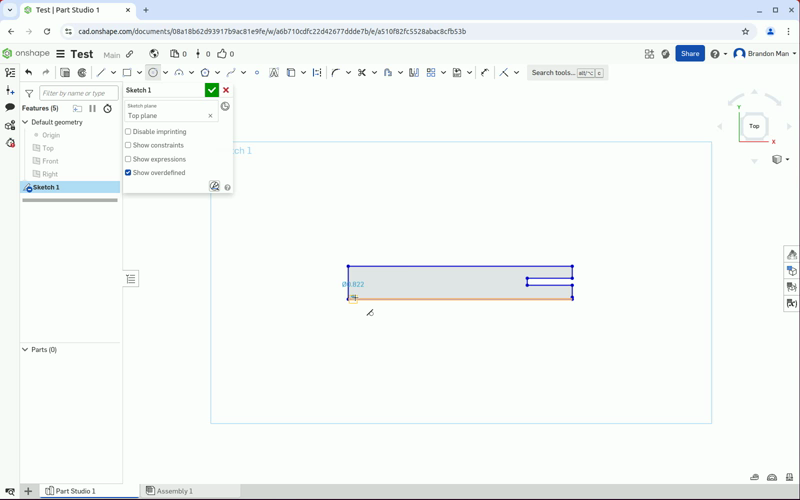
scroll(6)
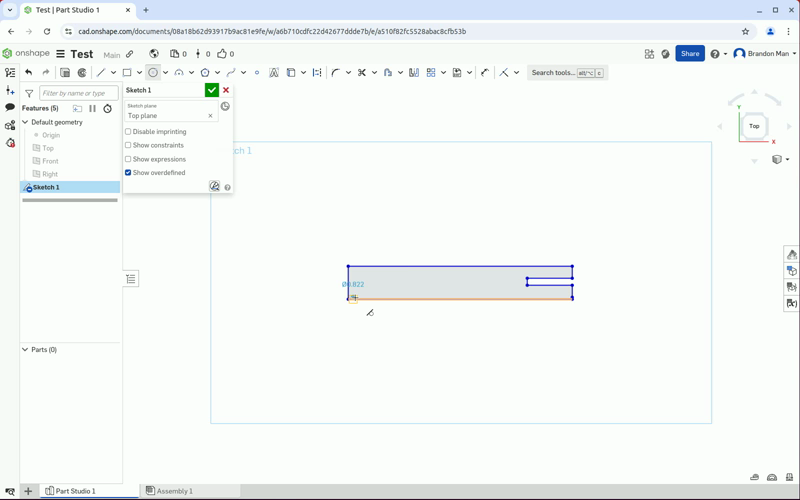
scroll(6)
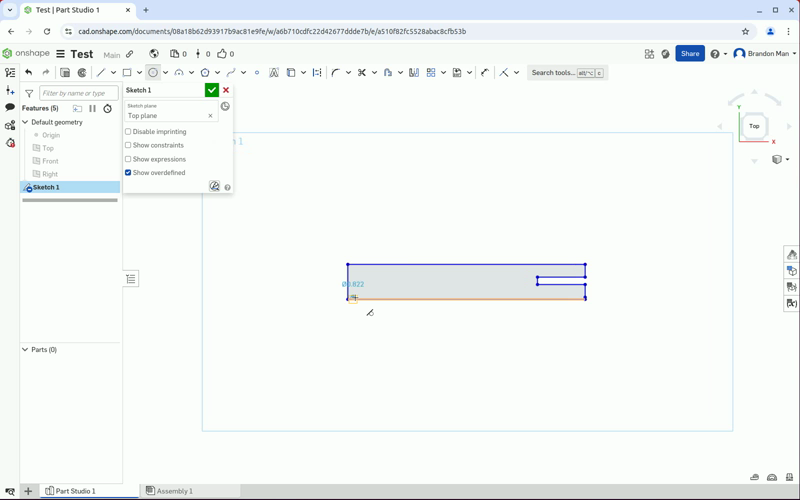
scroll(6)
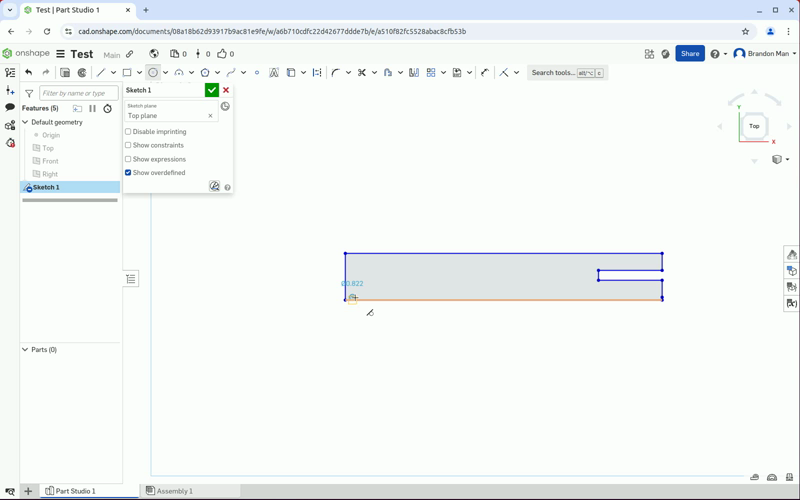
scroll(6)
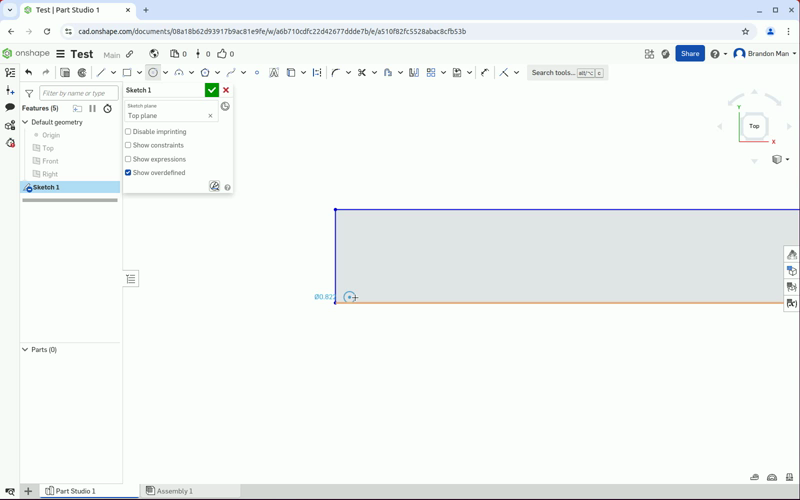
scroll(6)
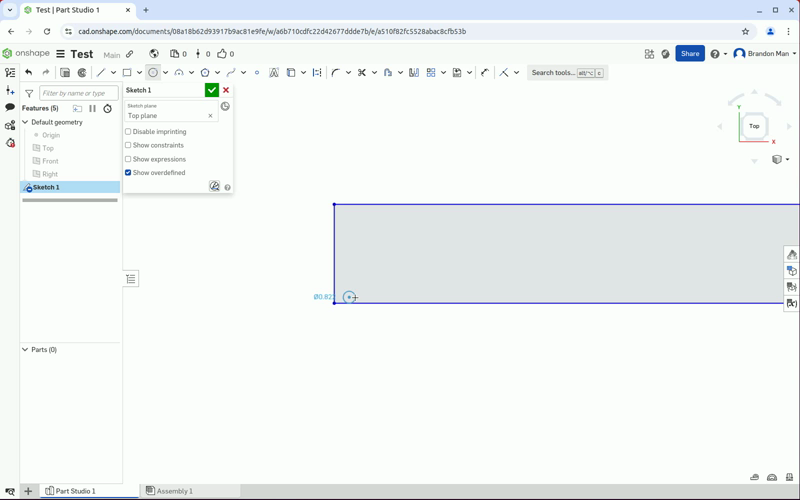
scroll(6)
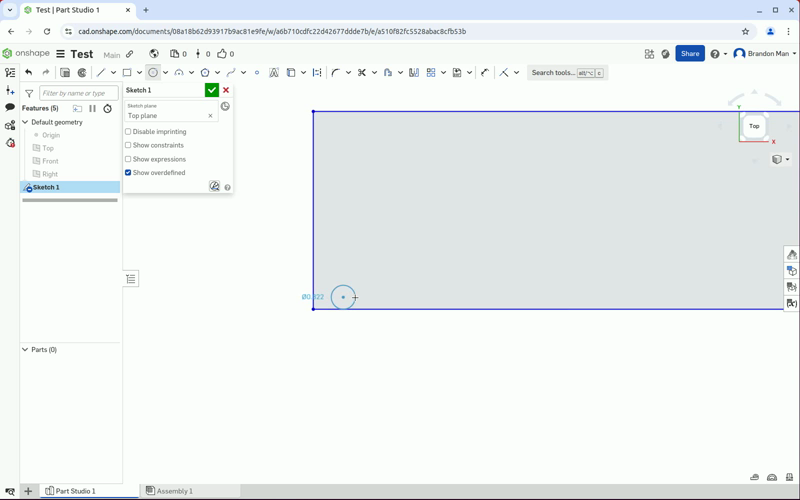
scroll(6)
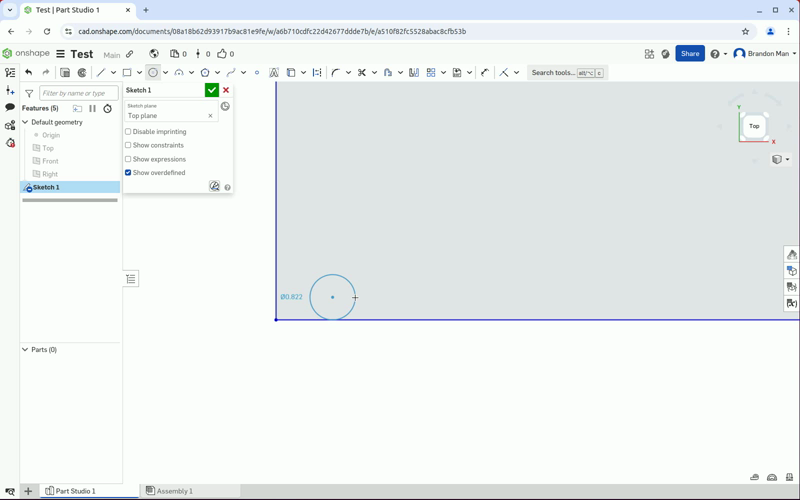
click(355, 297)
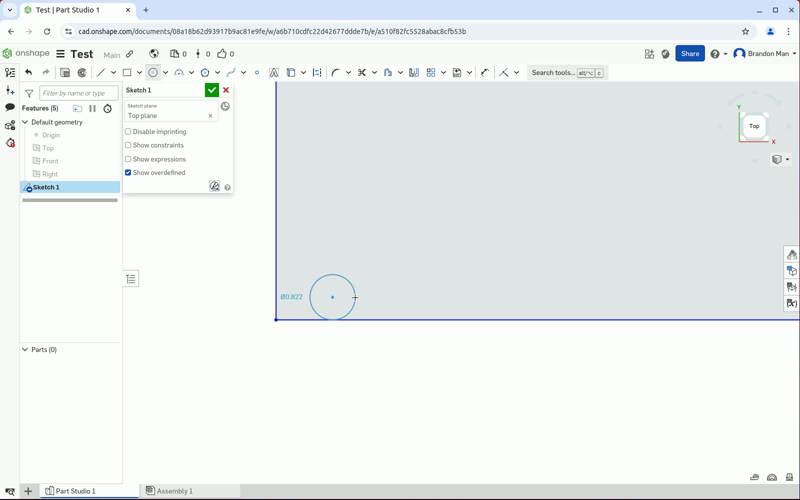
scroll(-6)
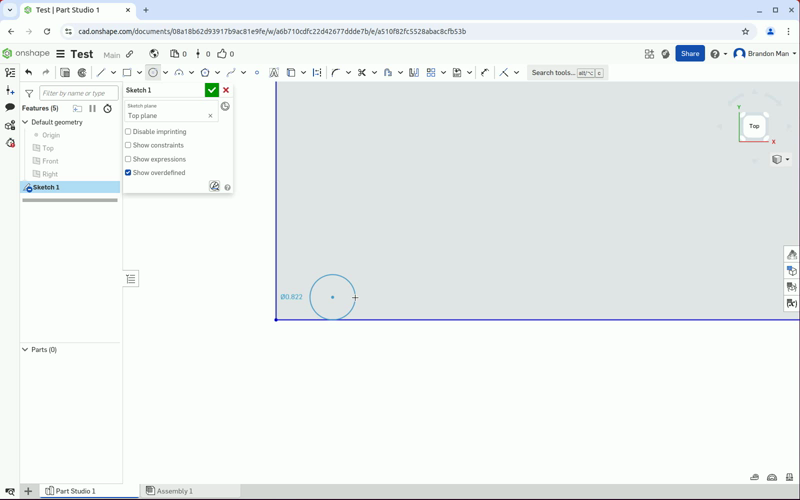
scroll(-6)
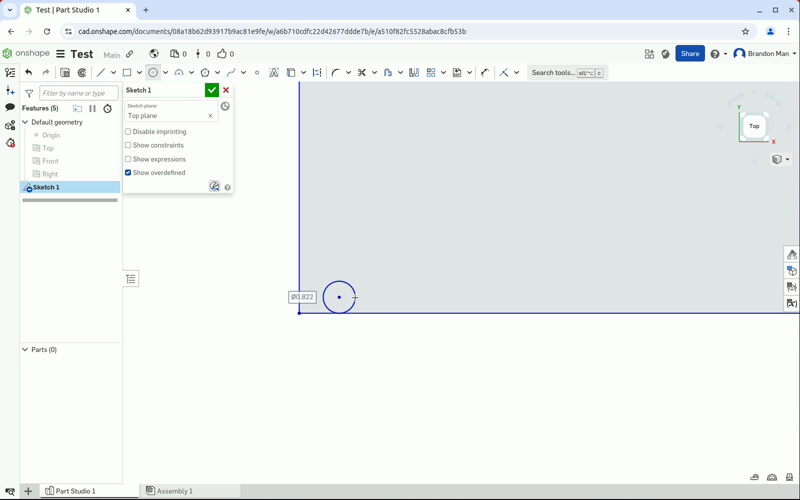
scroll(-6)
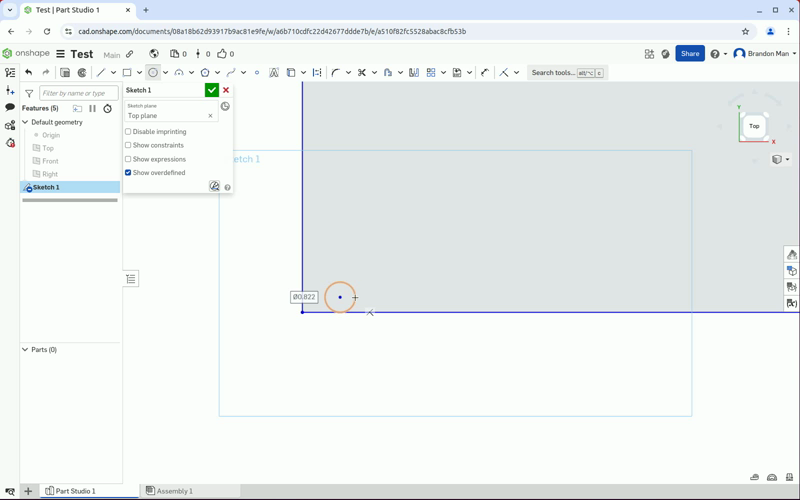
scroll(-6)
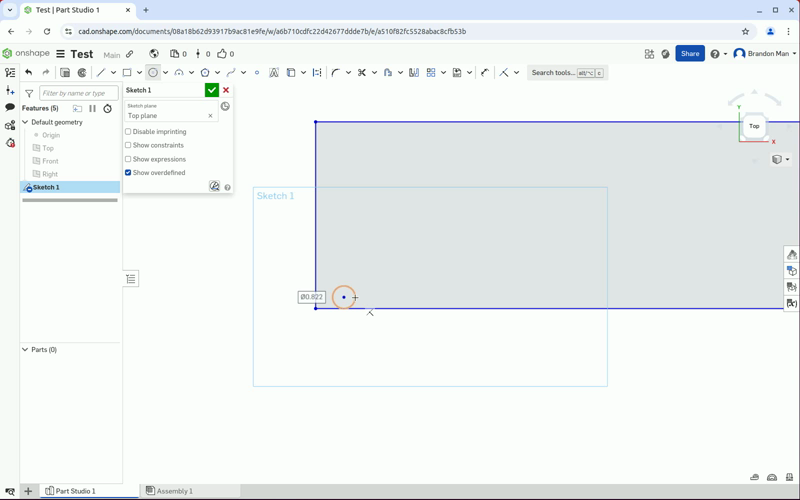
scroll(-6)
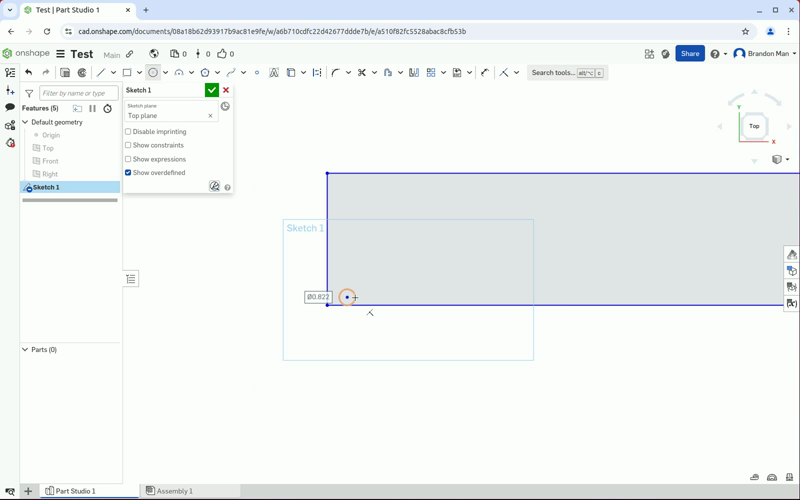
scroll(-6)
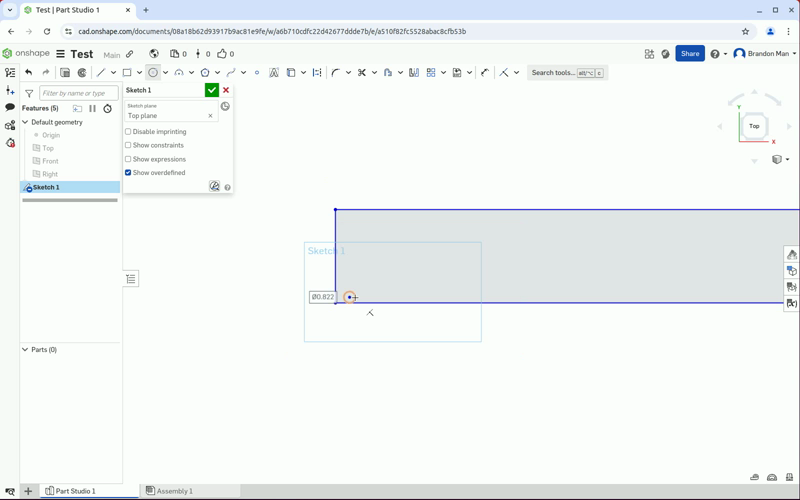
scroll(-6)
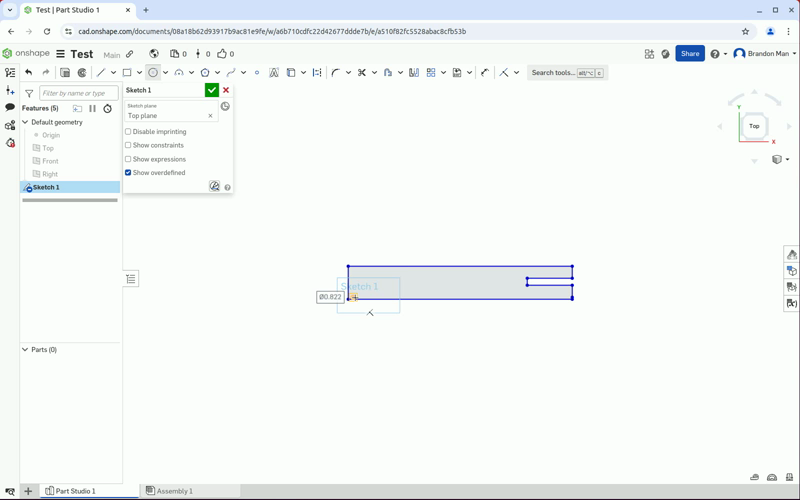
key(esc)
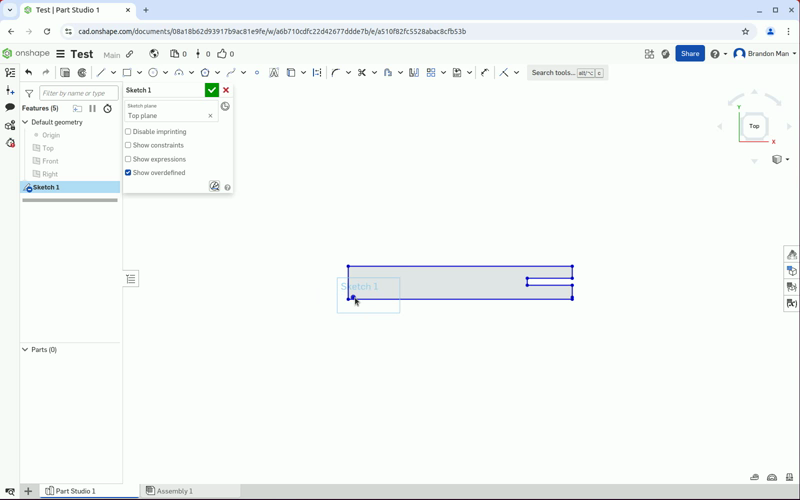
key(c)
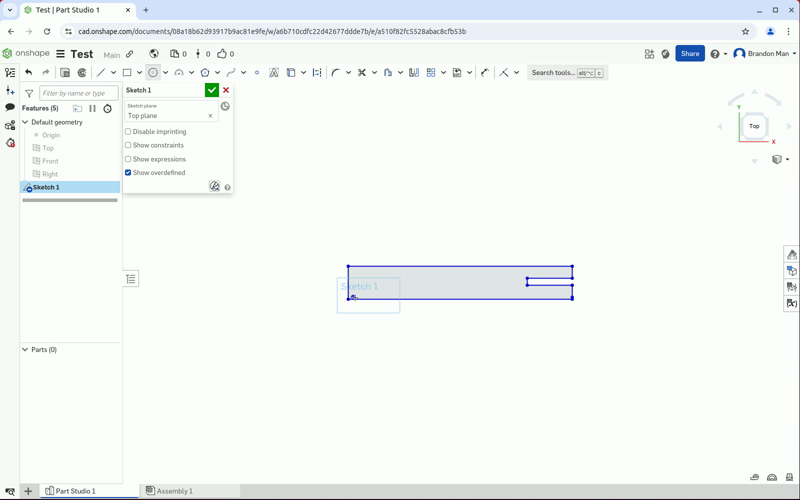
key_down(shift)
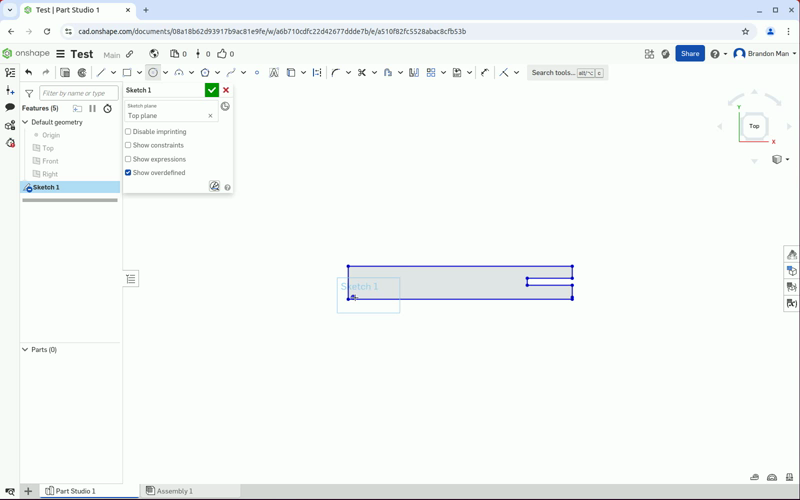
mouse_move(353, 268)
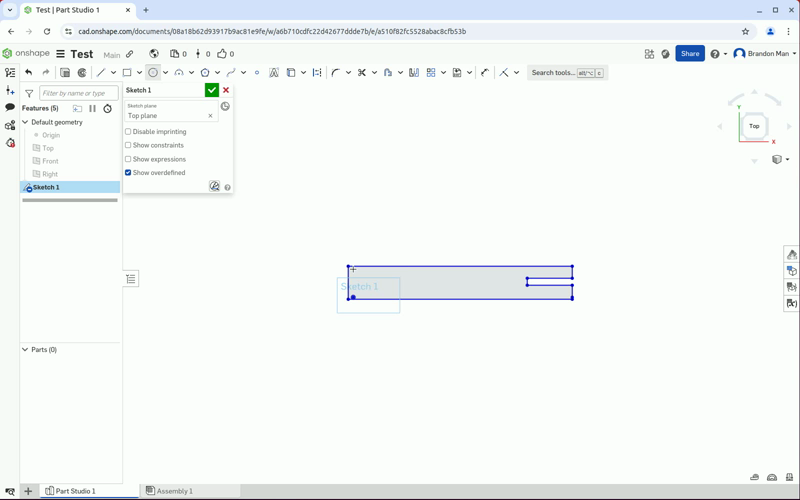
click(353, 268)
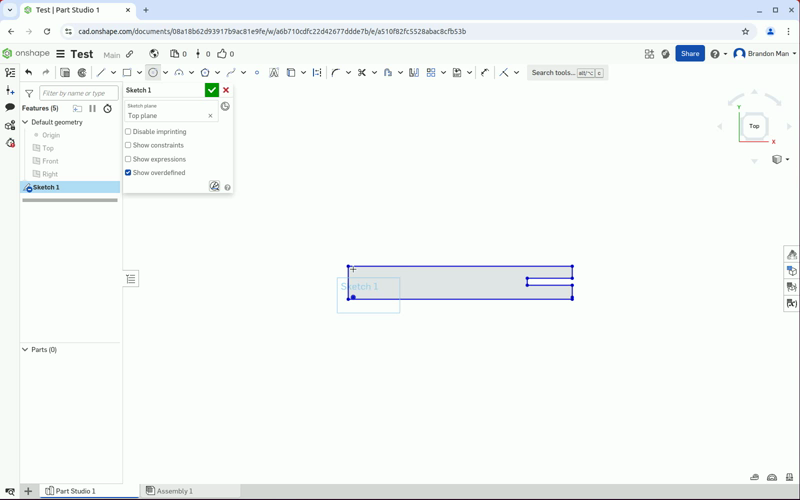
key_up(shift)
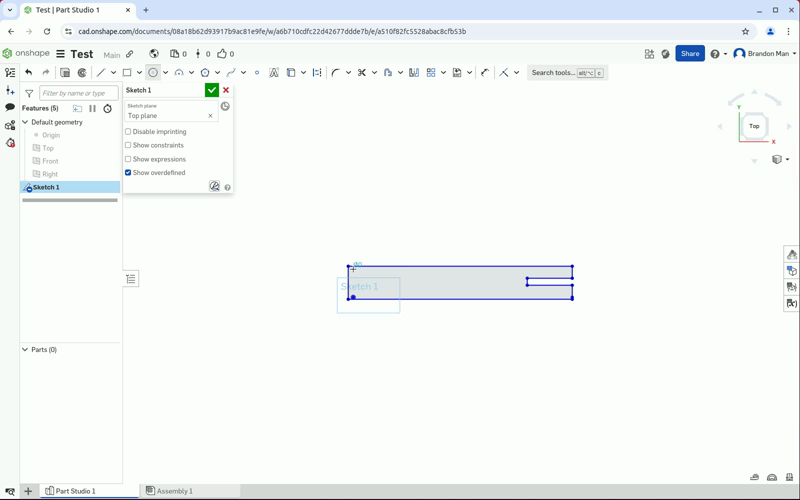
mouse_move(355, 268)
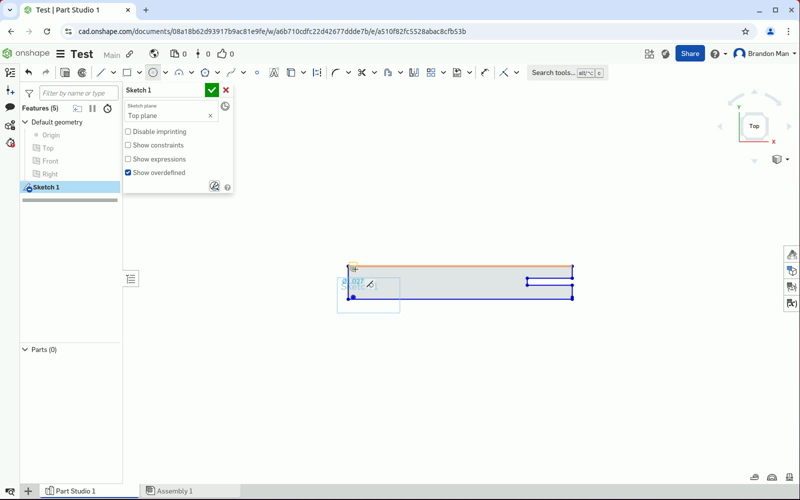
scroll(6)
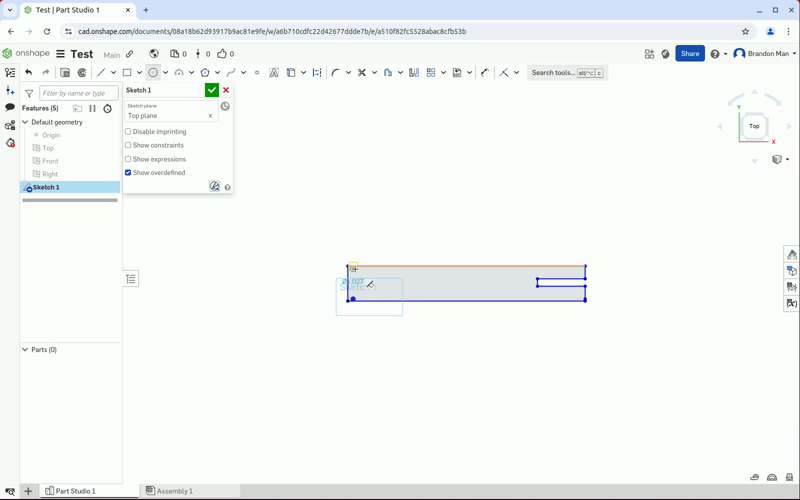
scroll(6)
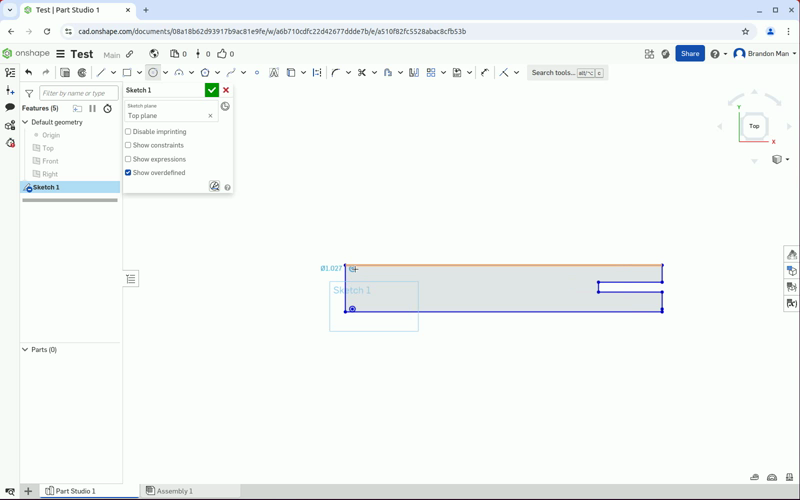
scroll(6)
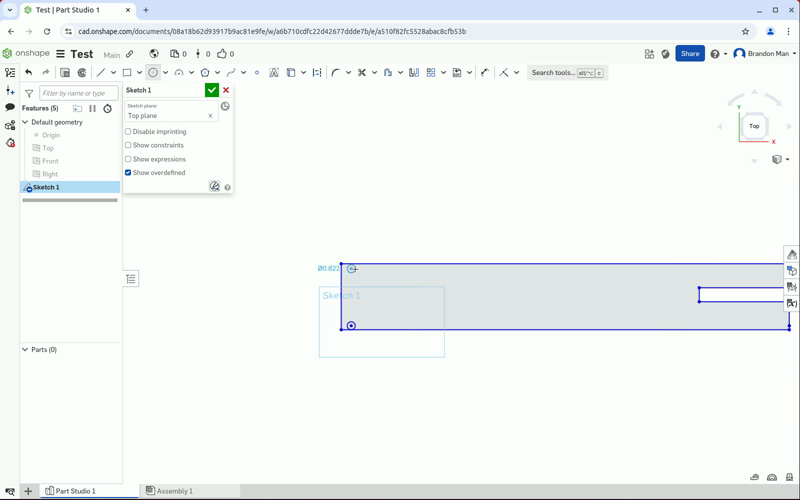
scroll(6)
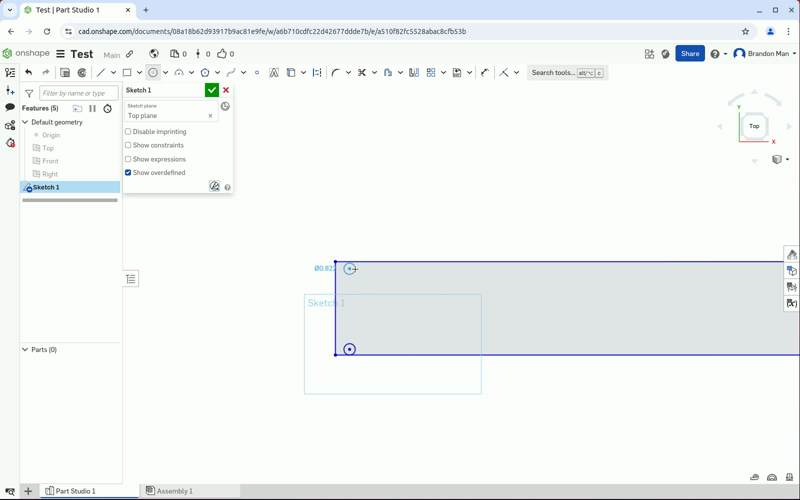
scroll(6)
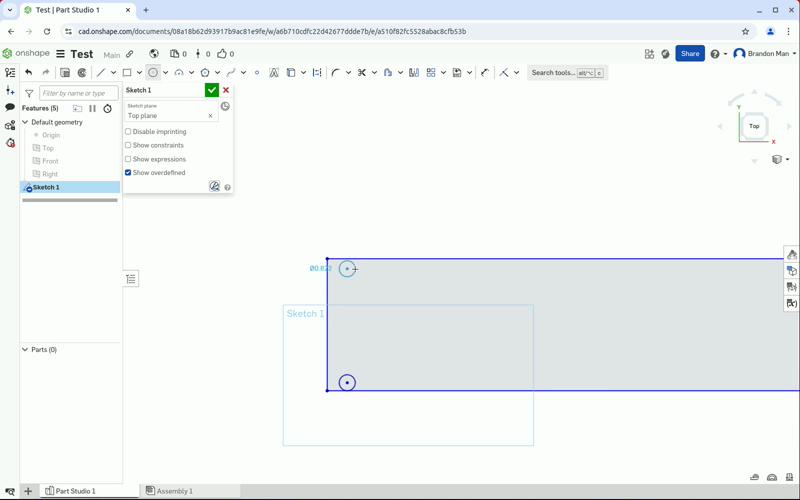
scroll(6)
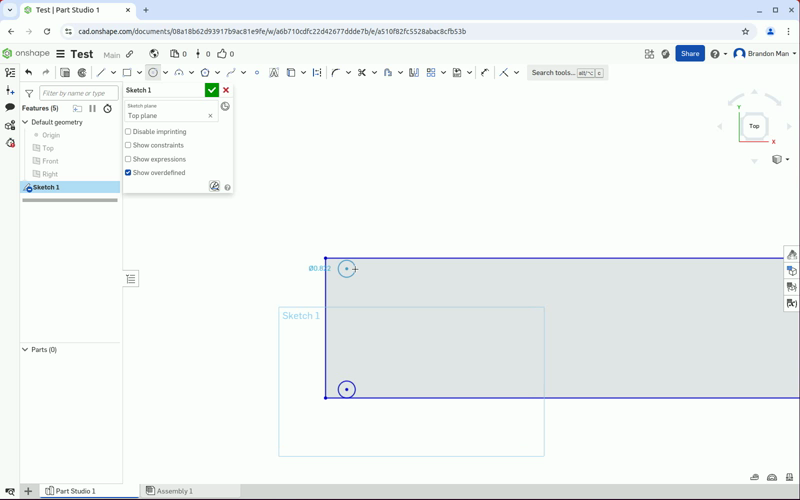
scroll(6)
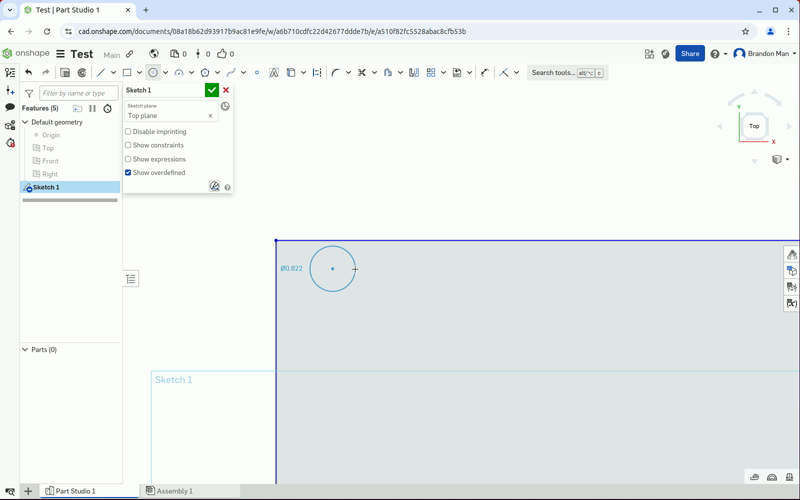
click(355, 268)
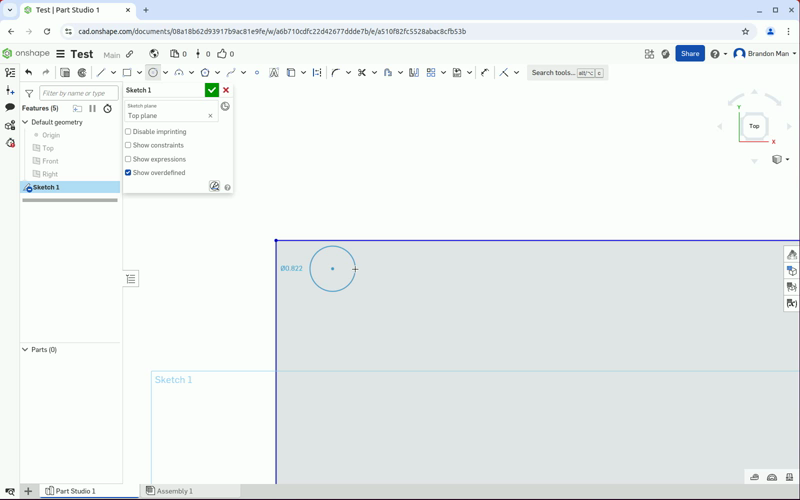
scroll(-6)
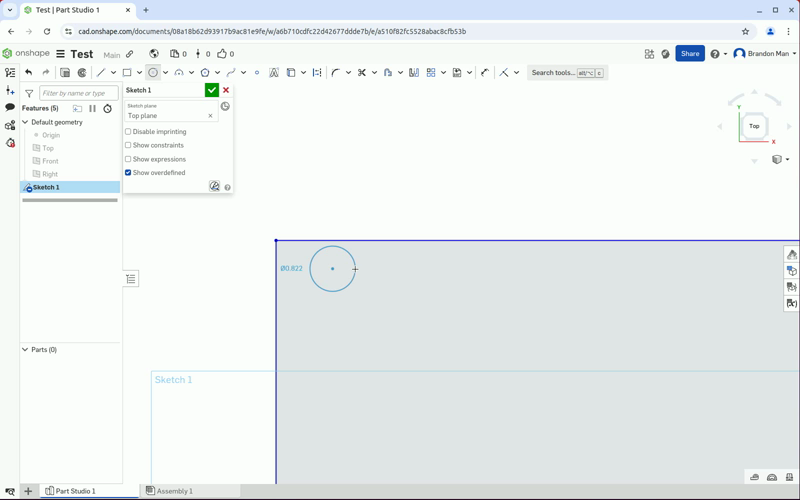
scroll(-6)
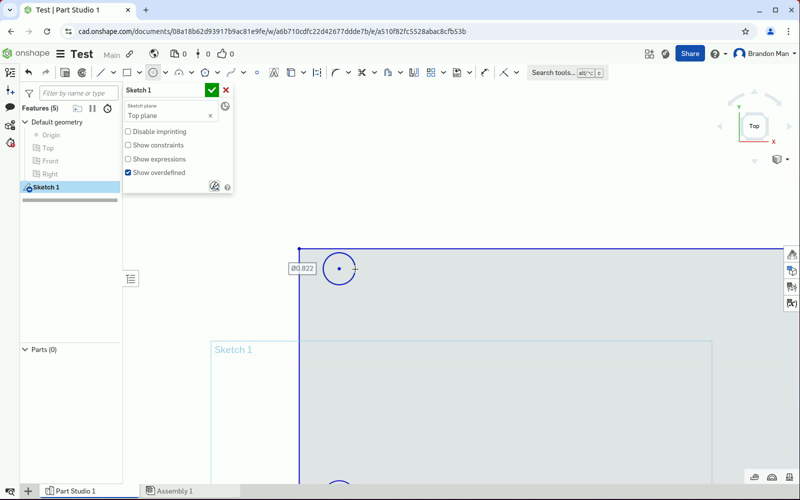
scroll(-6)
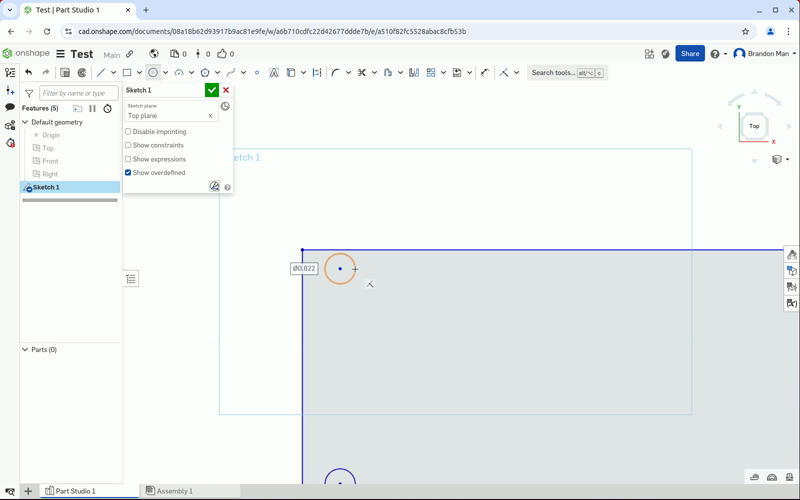
scroll(-6)
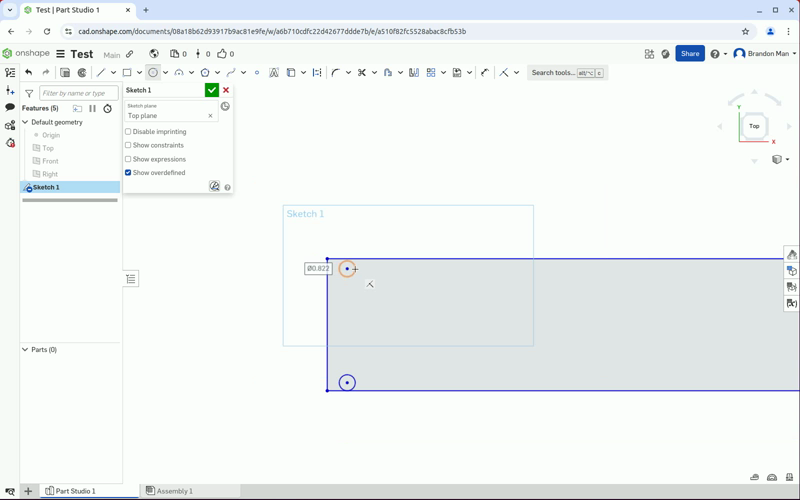
scroll(-6)
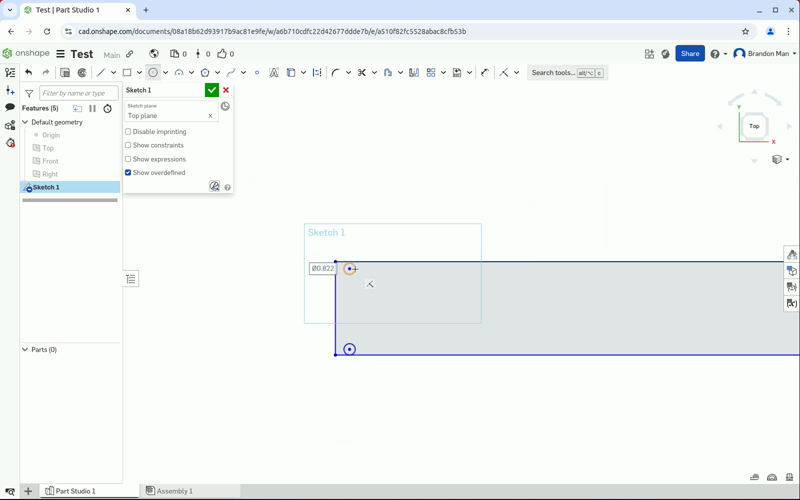
scroll(-6)
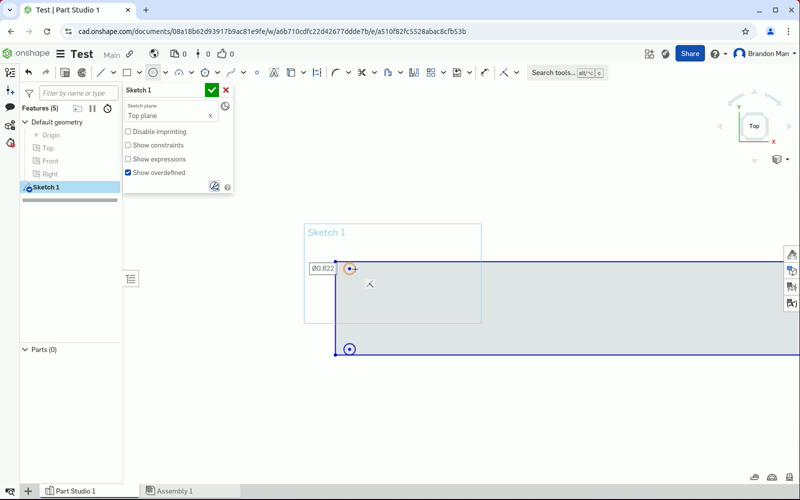
scroll(-6)
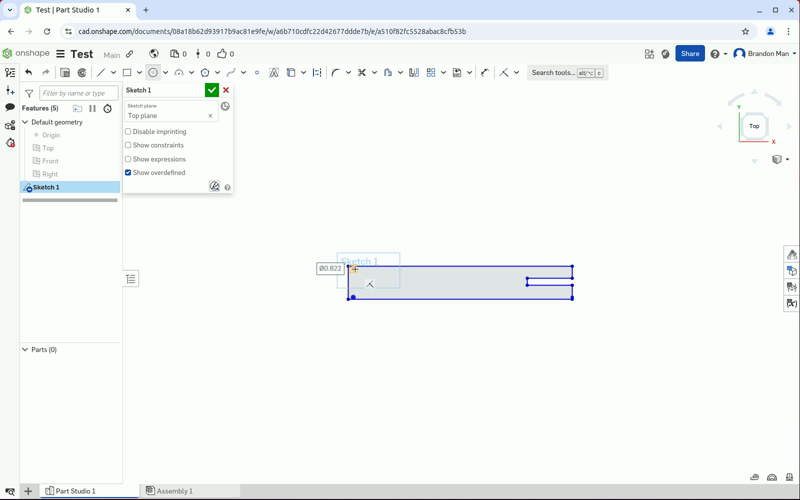
key(esc)
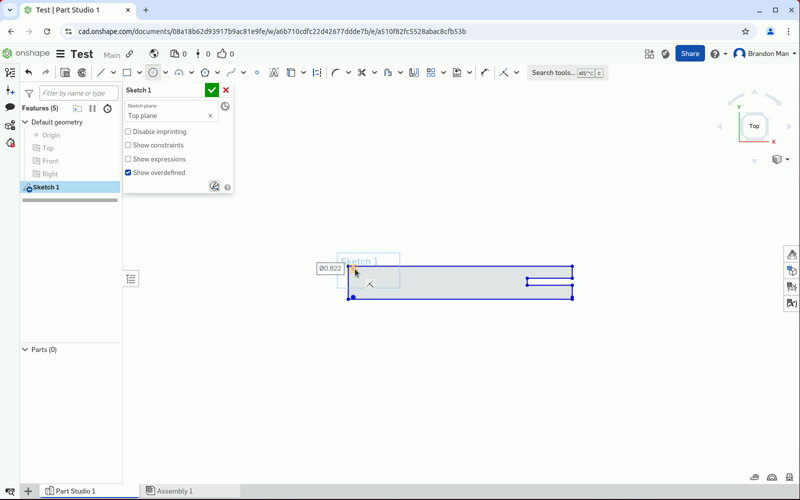
key(c)
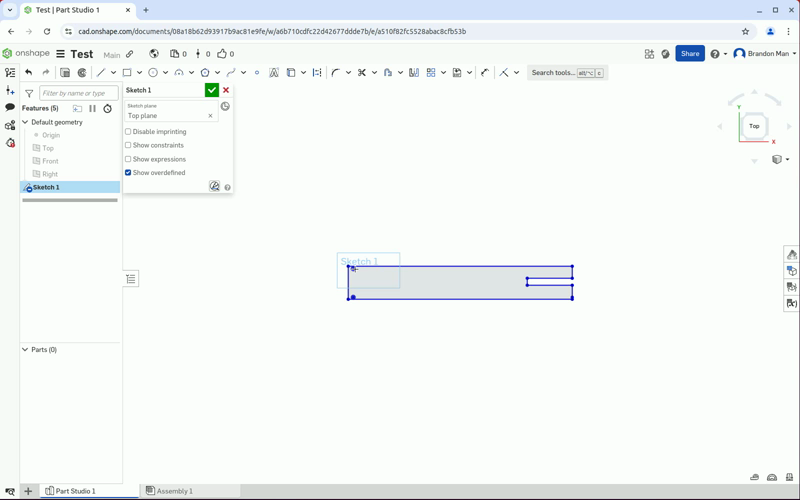
key_down(shift)
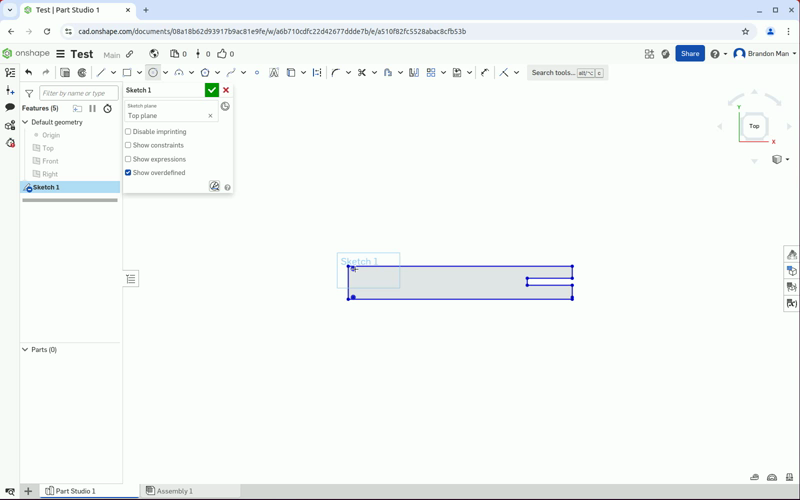
mouse_move(567, 297)
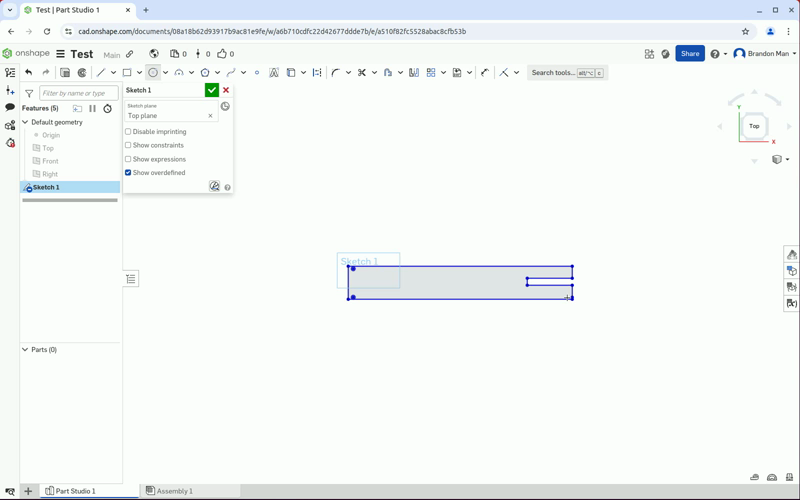
click(567, 297)
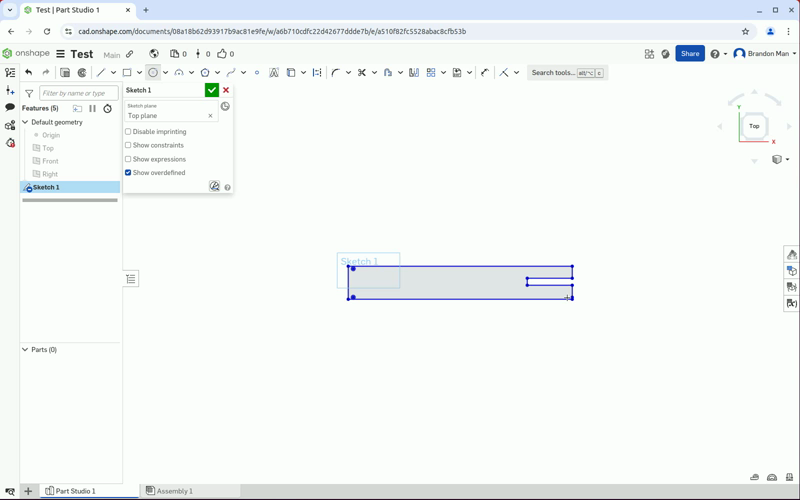
key_up(shift)
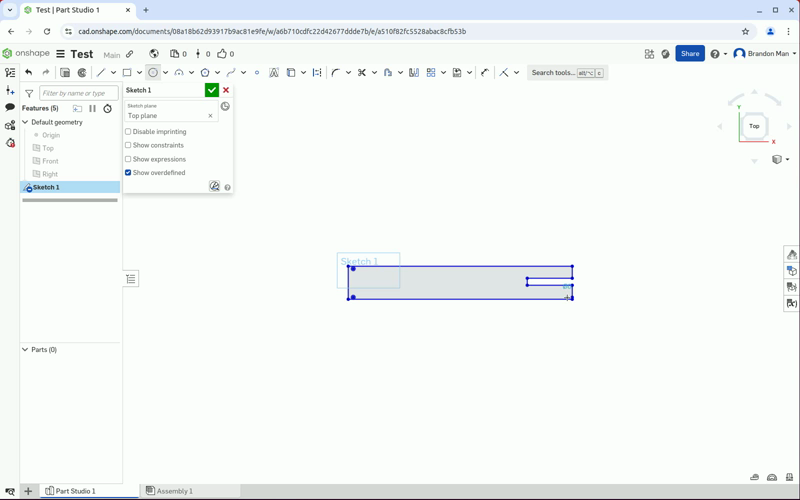
mouse_move(569, 297)
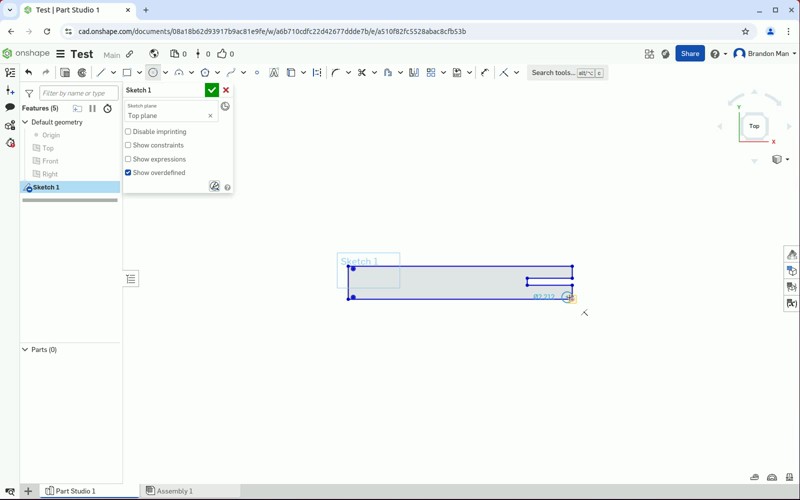
scroll(6)
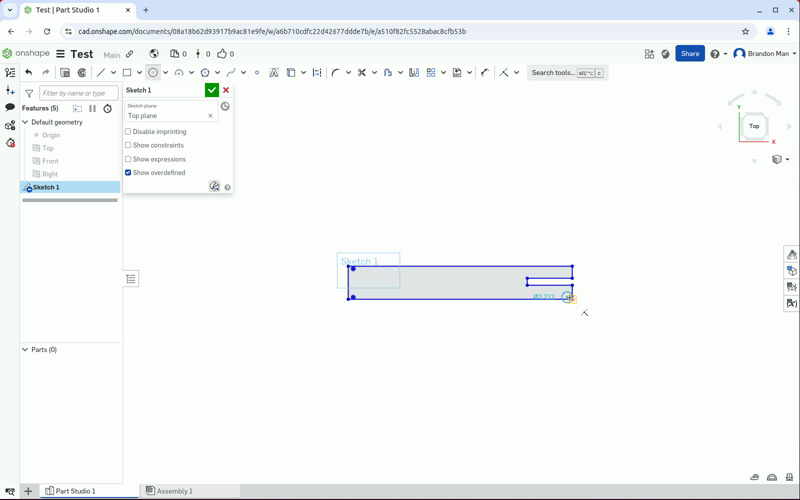
scroll(6)
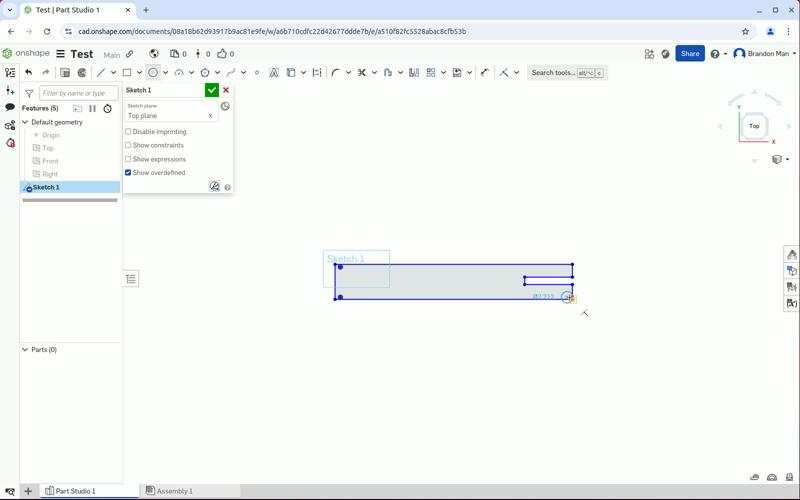
scroll(6)
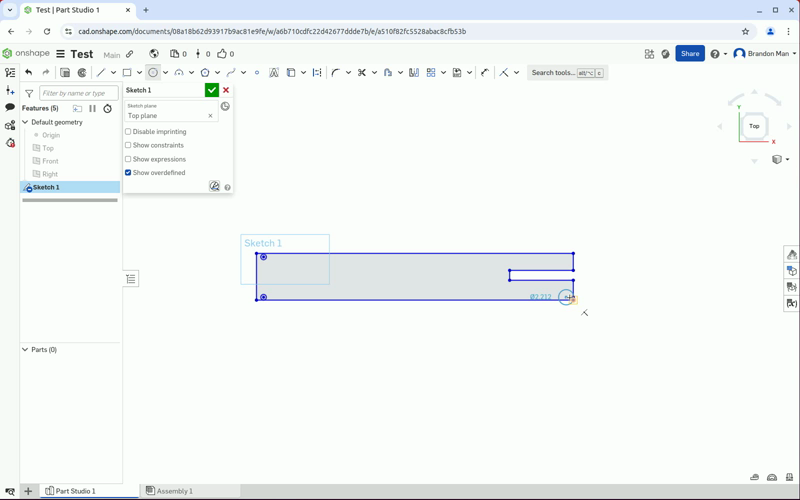
scroll(6)
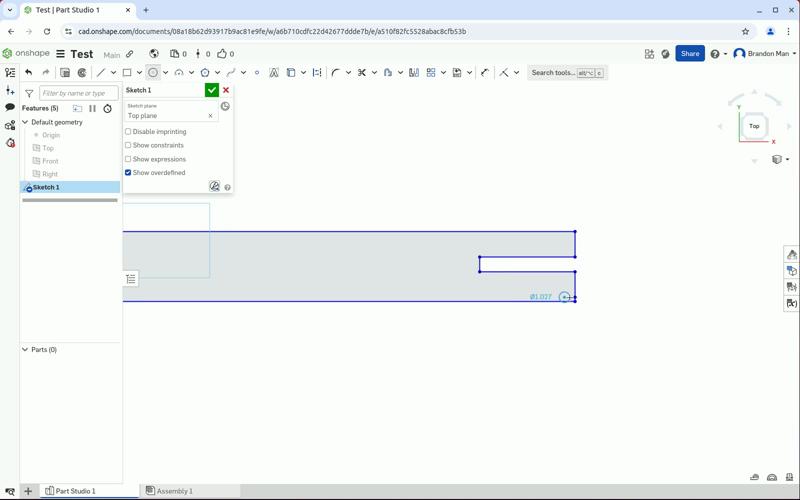
scroll(6)
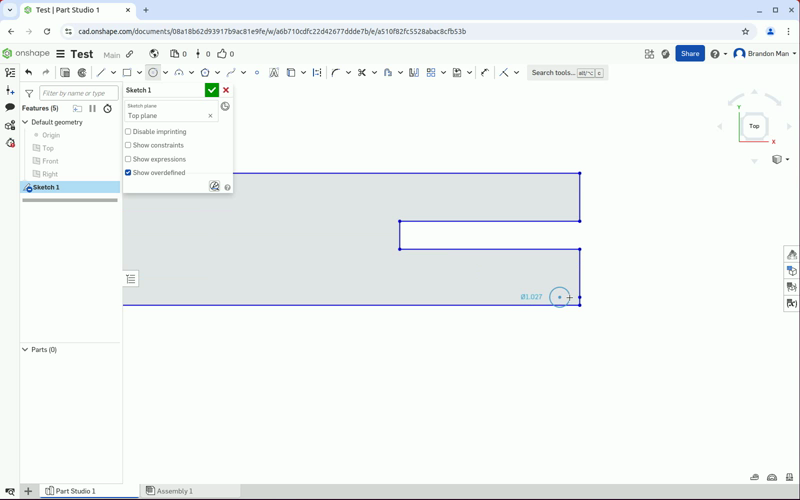
scroll(6)
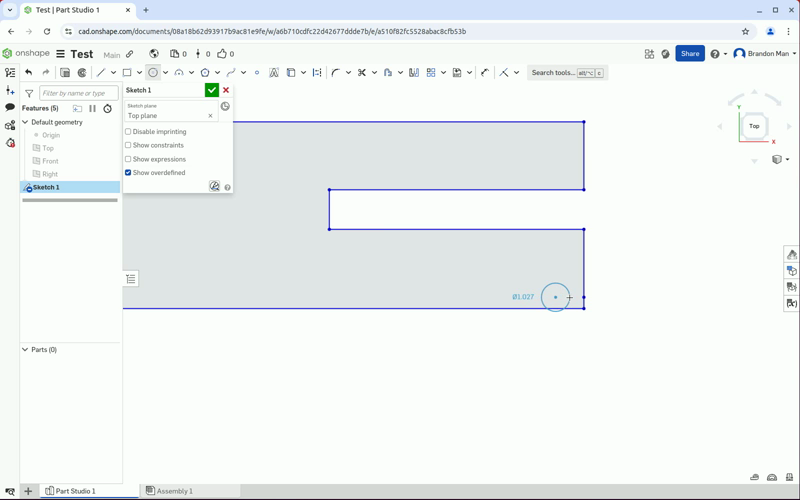
scroll(6)
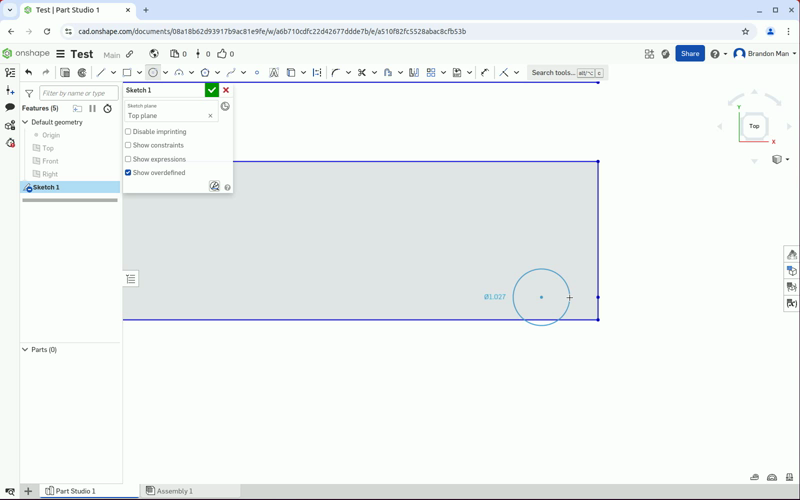
click(569, 297)
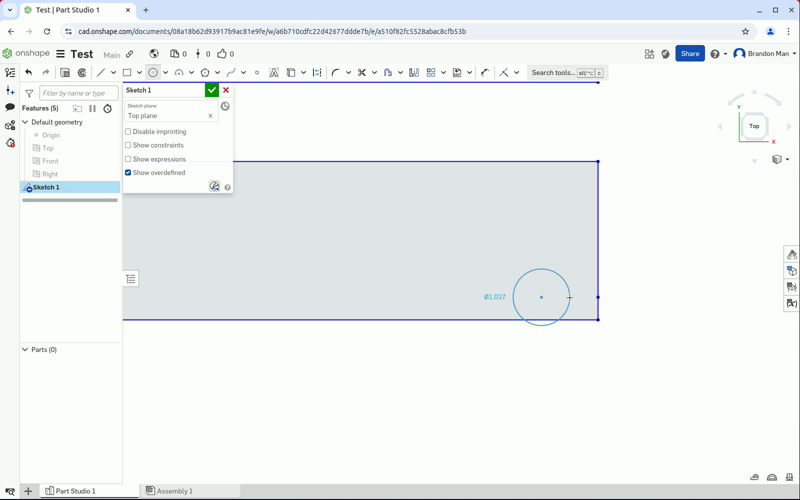
scroll(-6)
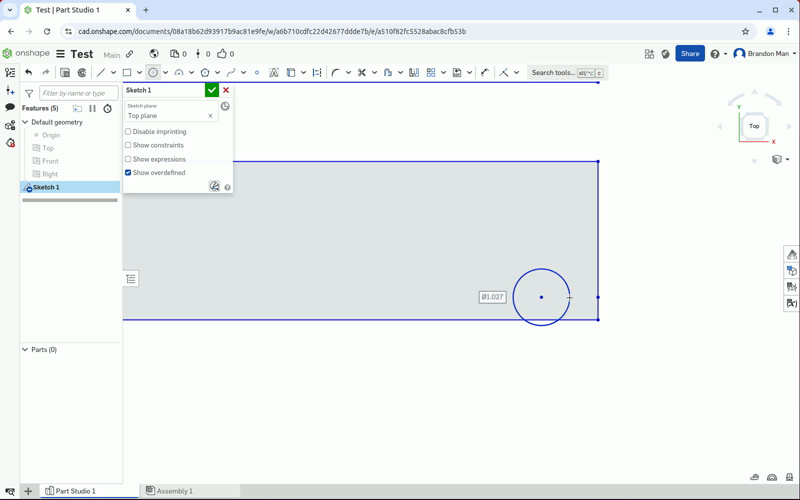
scroll(-6)
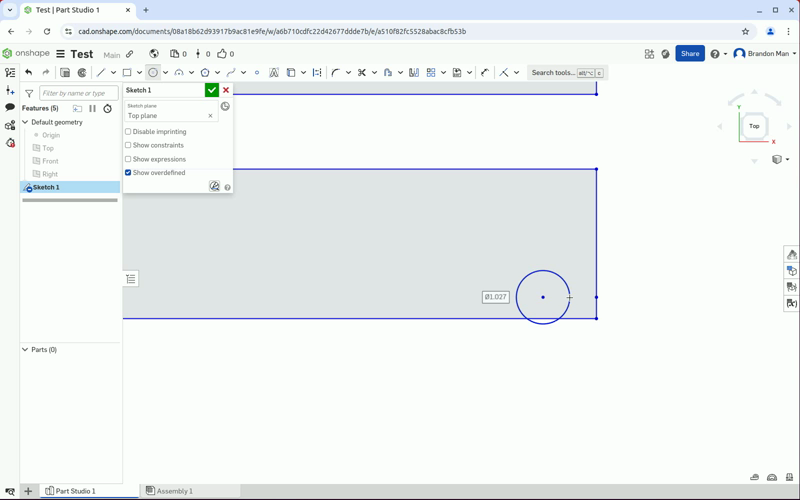
scroll(-6)
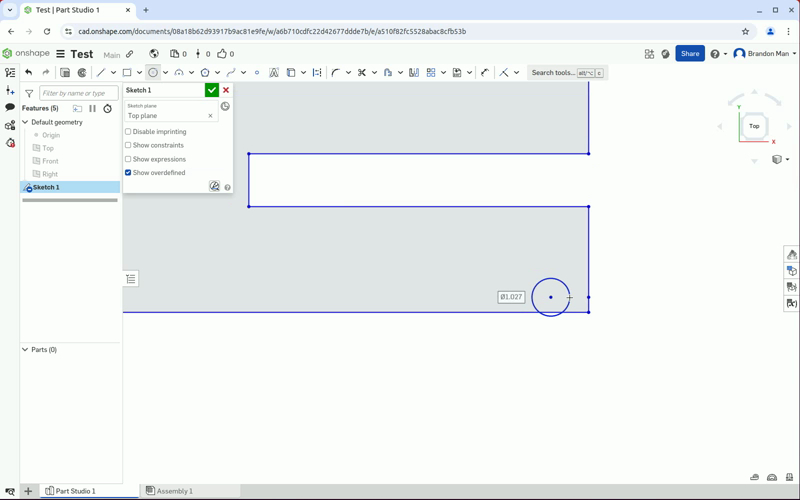
scroll(-6)
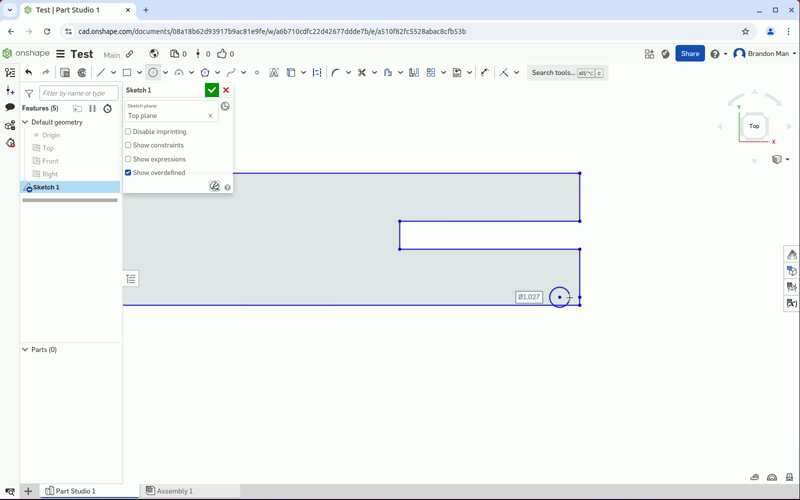
scroll(-6)
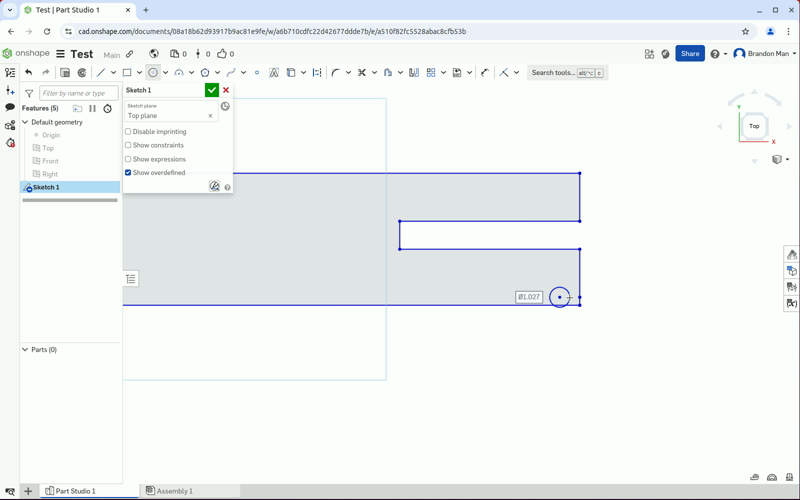
scroll(-6)
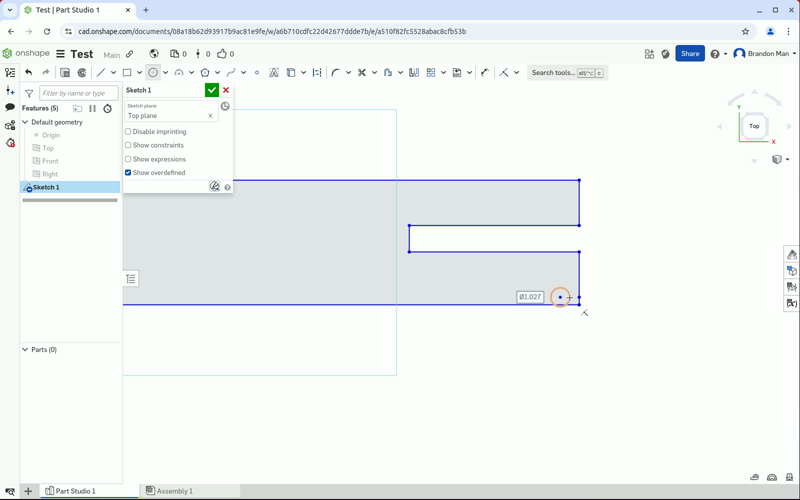
scroll(-6)
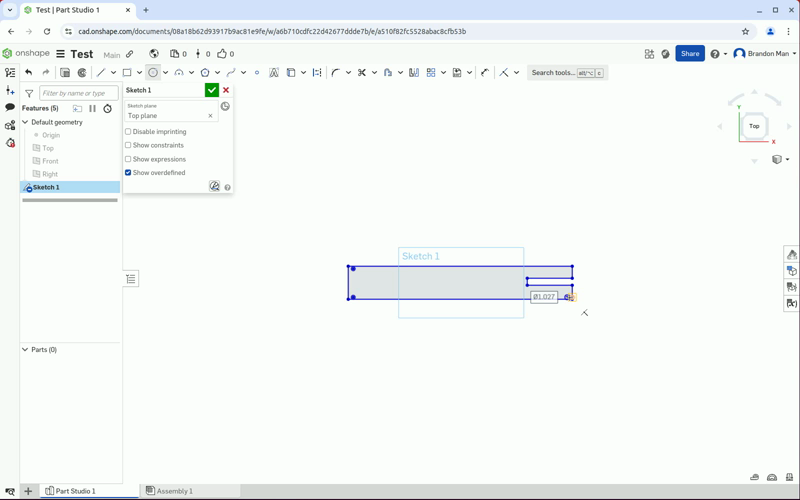
key(esc)
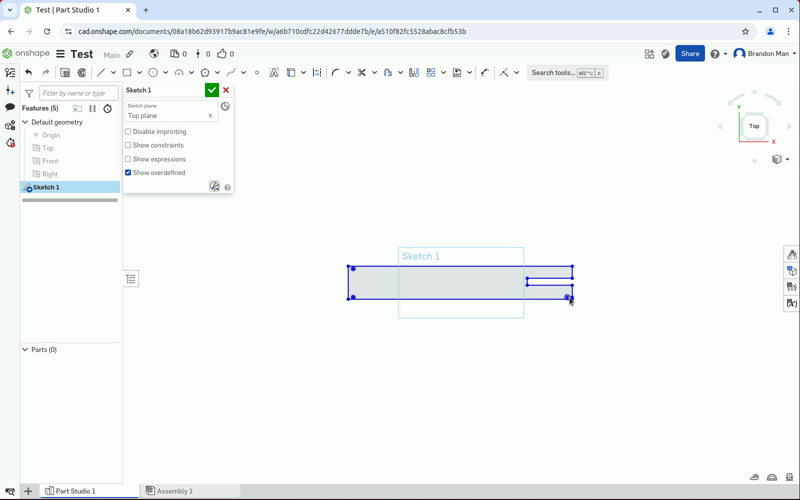
key(c)
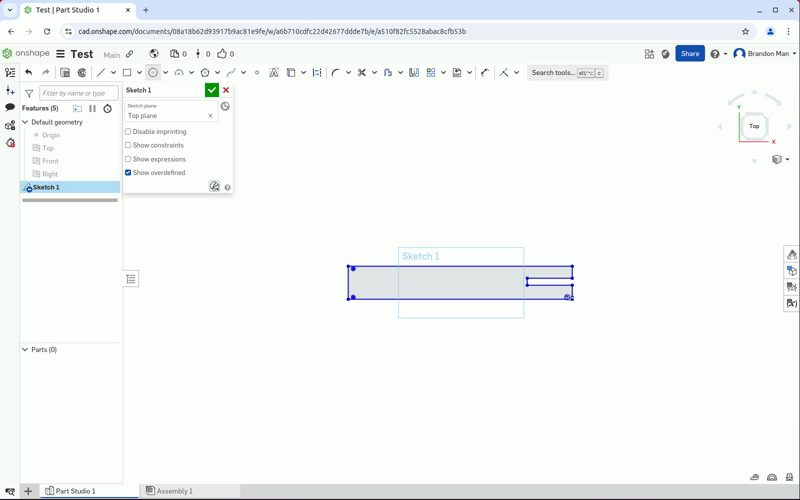
key_down(shift)
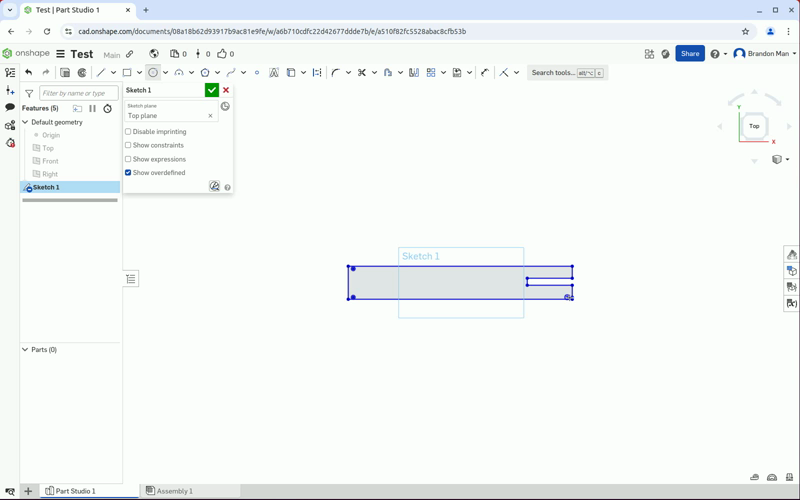
mouse_move(567, 268)
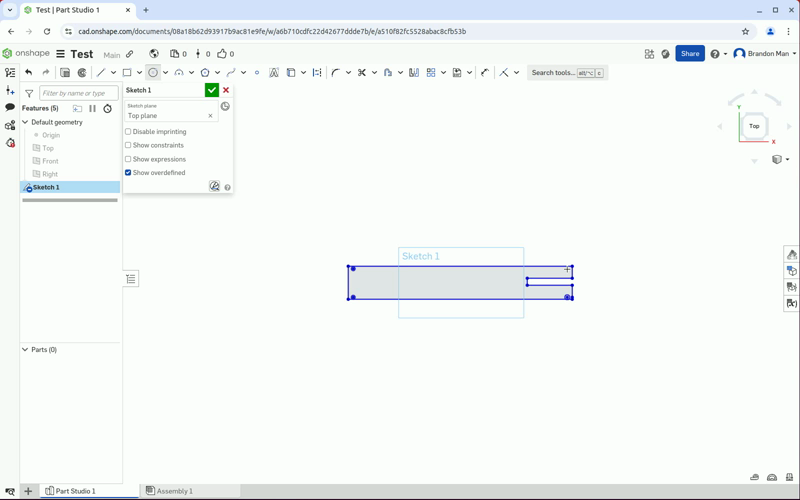
click(567, 268)
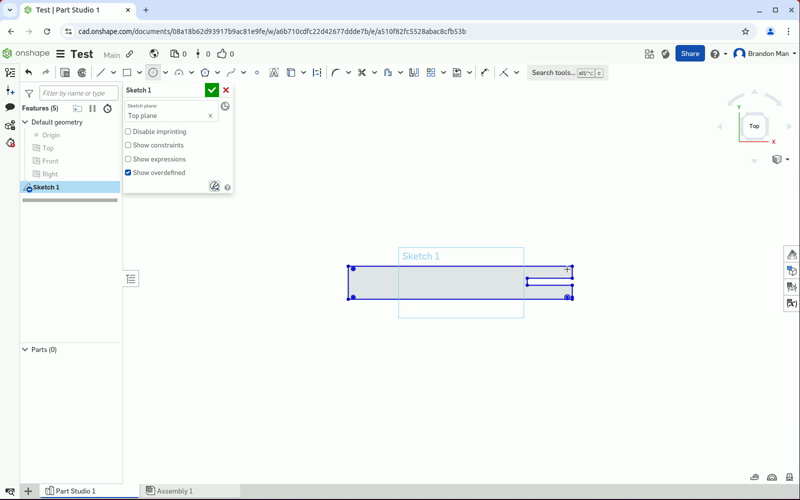
key_up(shift)
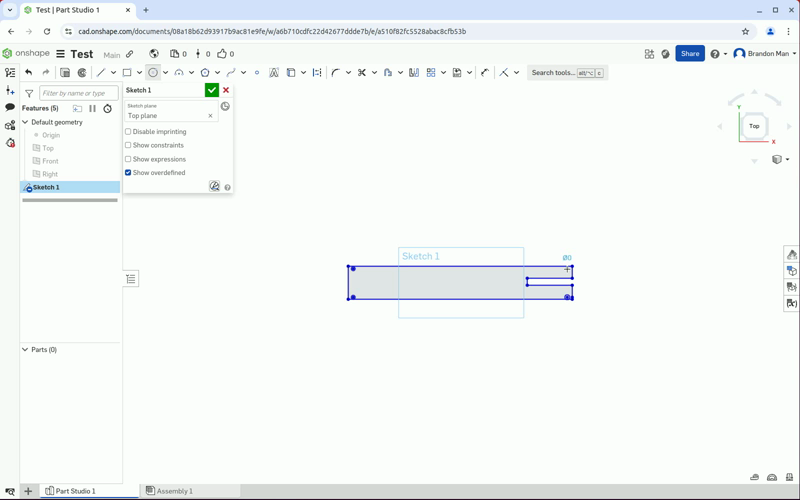
mouse_move(569, 268)
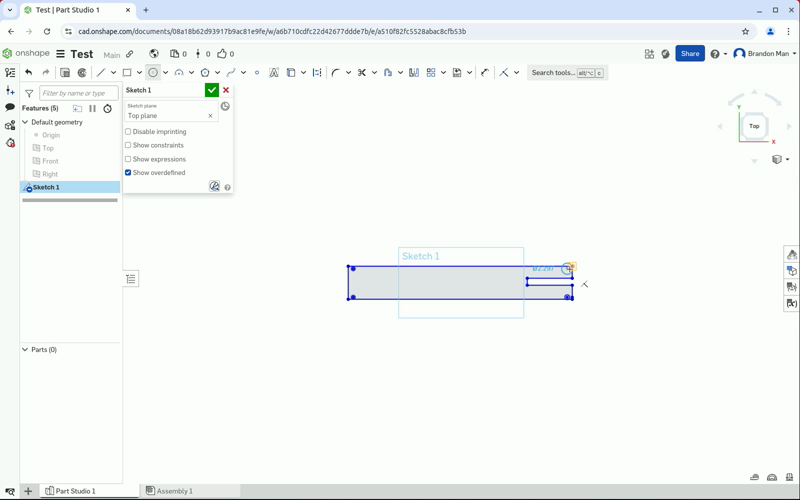
scroll(6)
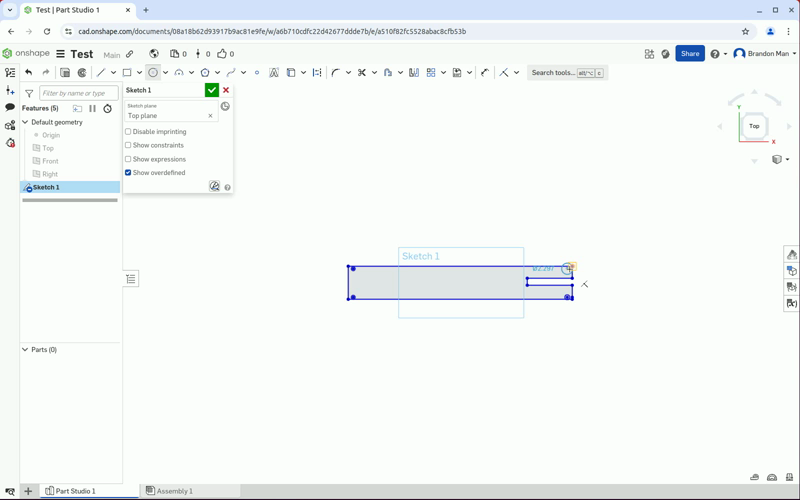
scroll(6)
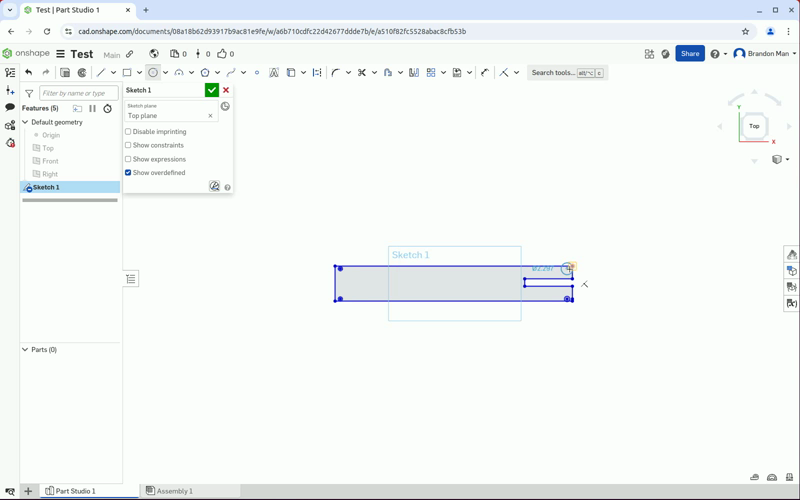
scroll(6)
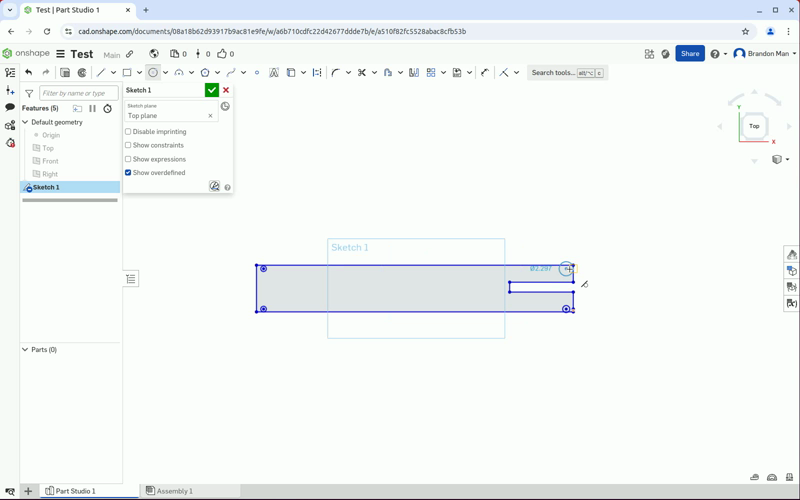
scroll(6)
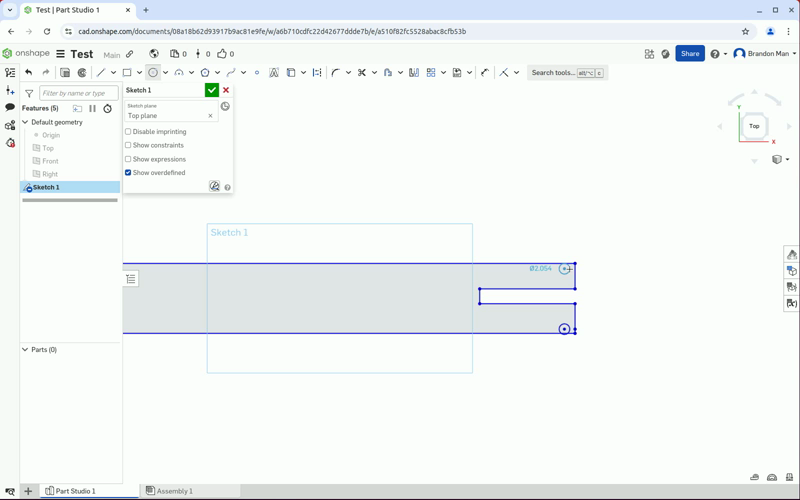
scroll(6)
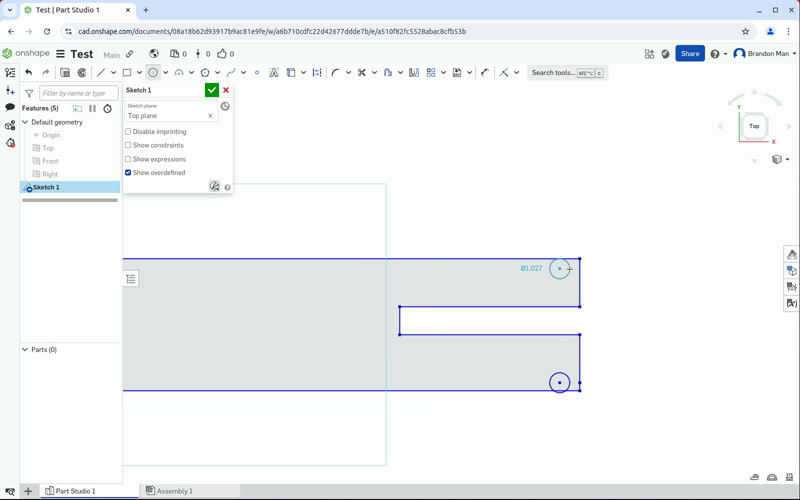
scroll(6)
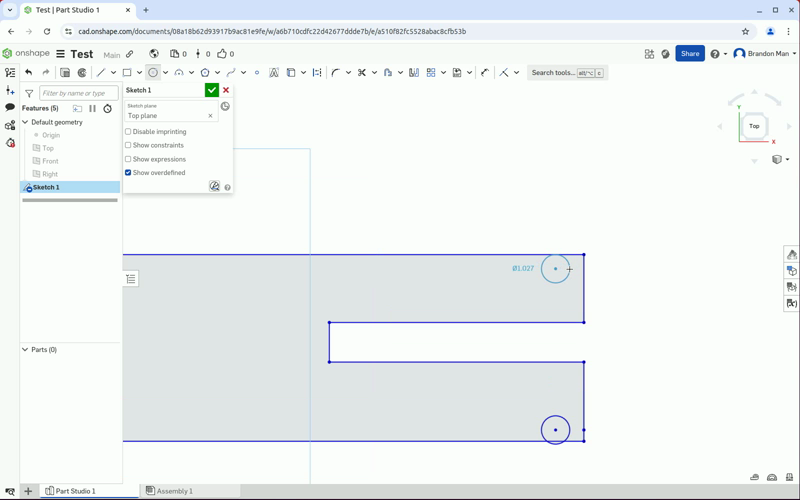
scroll(6)
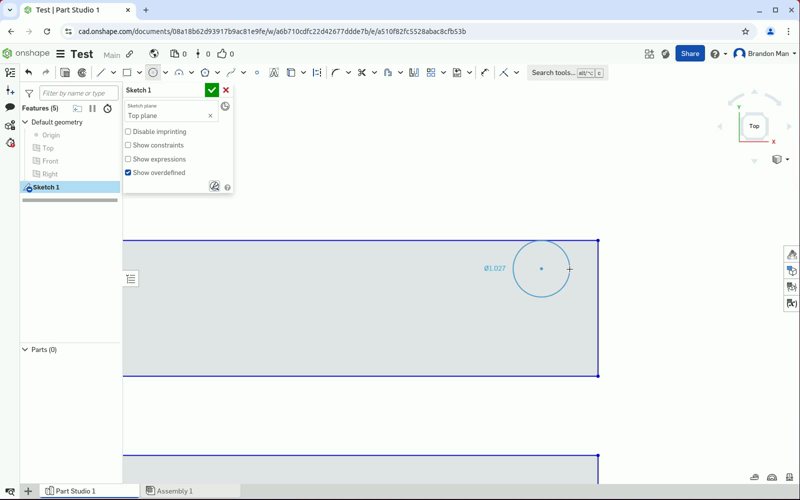
click(569, 268)
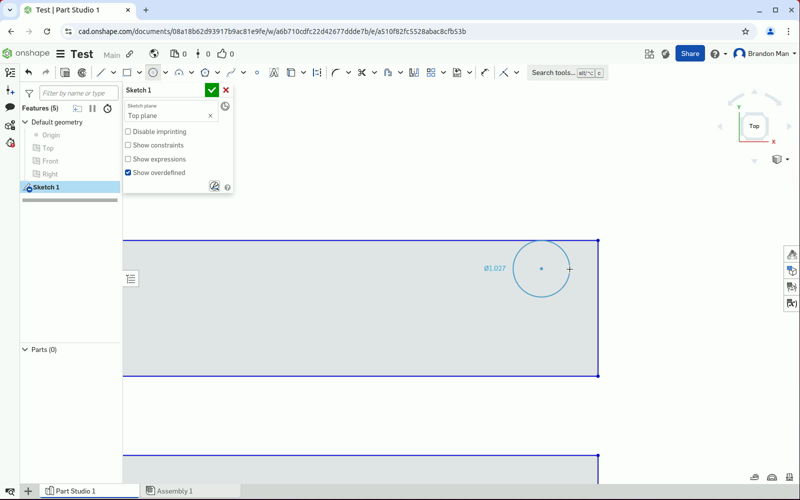
scroll(-6)
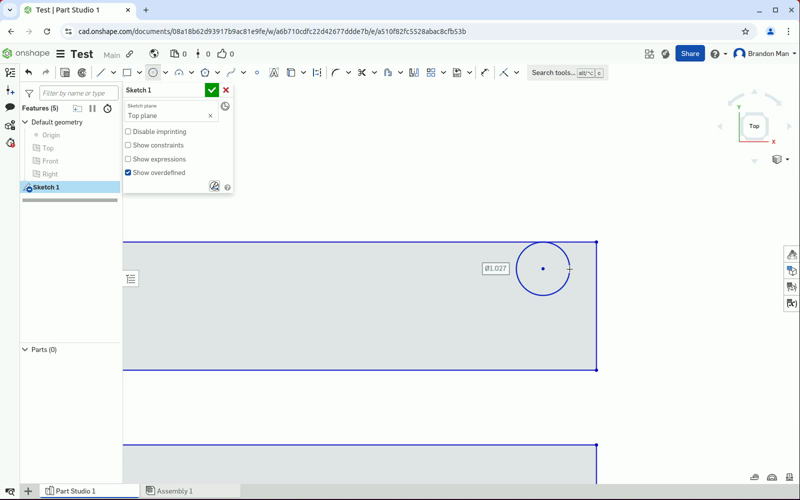
scroll(-6)
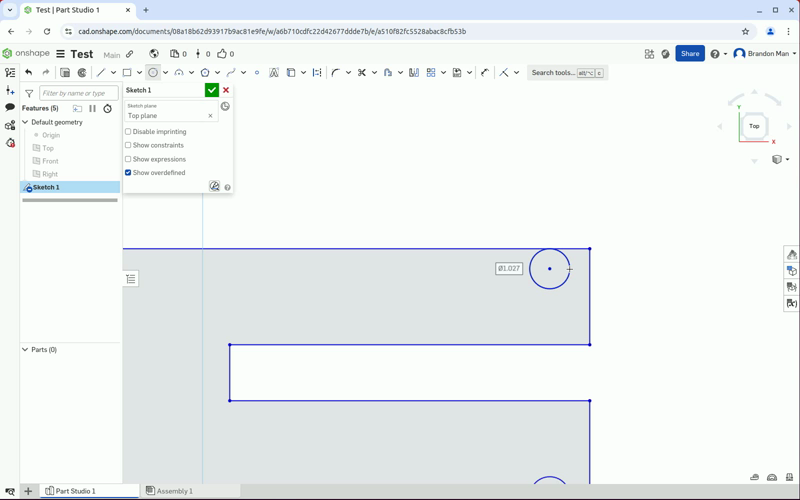
scroll(-6)
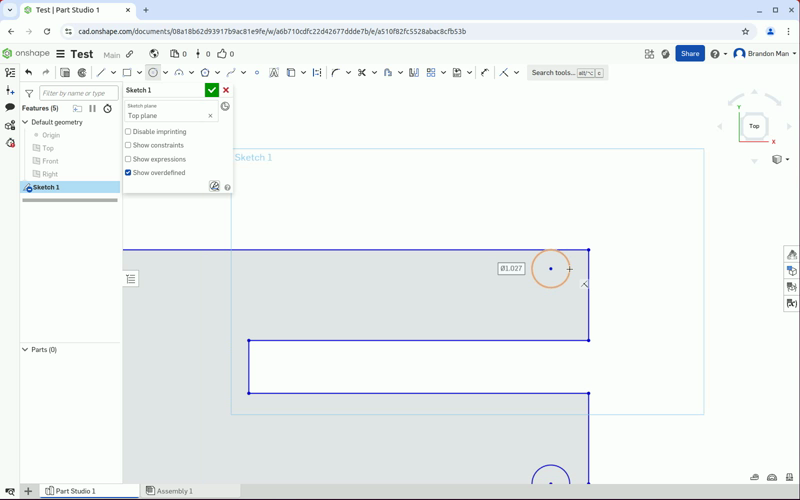
scroll(-6)
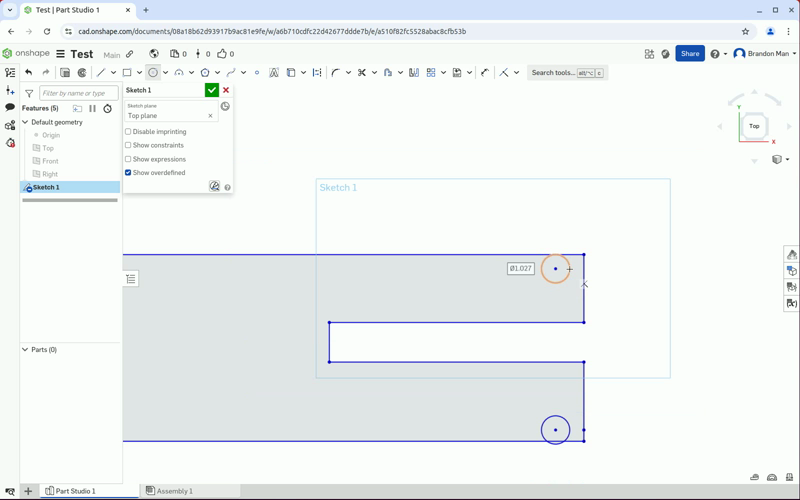
scroll(-6)
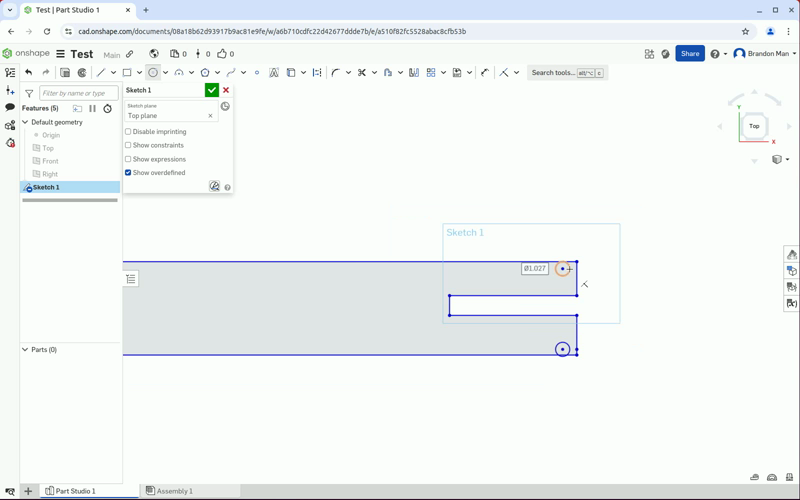
scroll(-6)
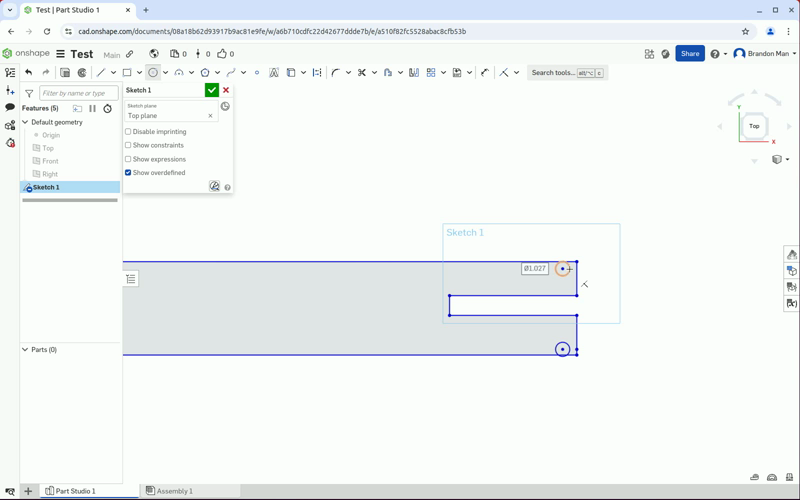
scroll(-6)
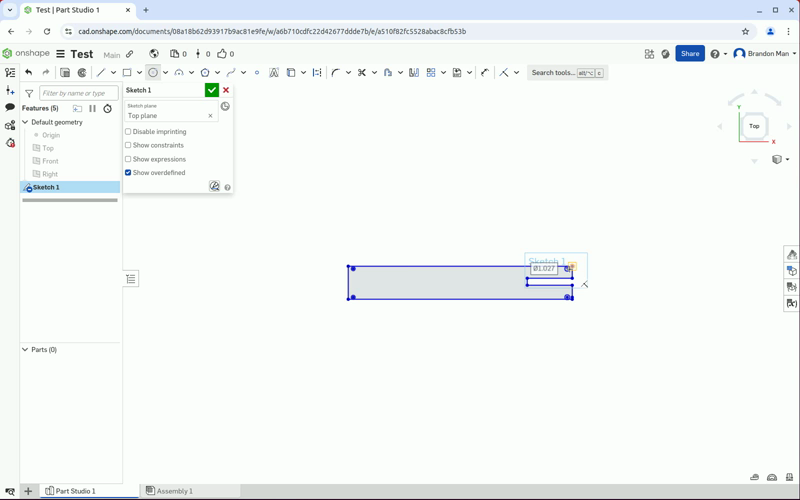
key(esc)
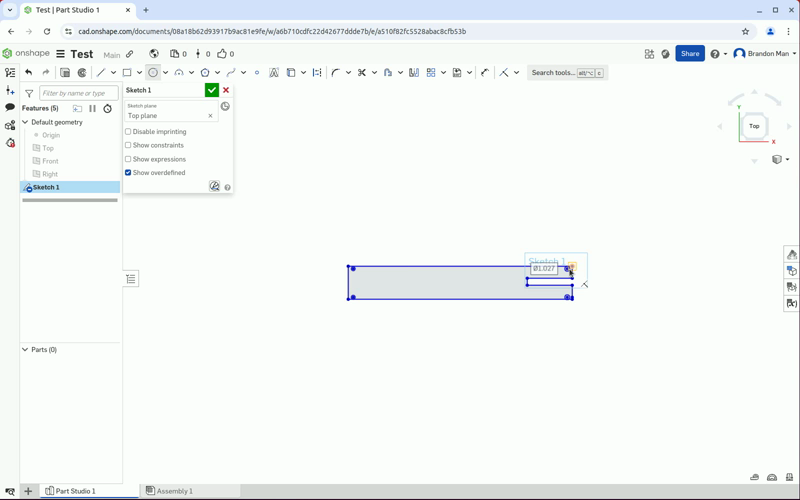
mouse_move(416, 293)
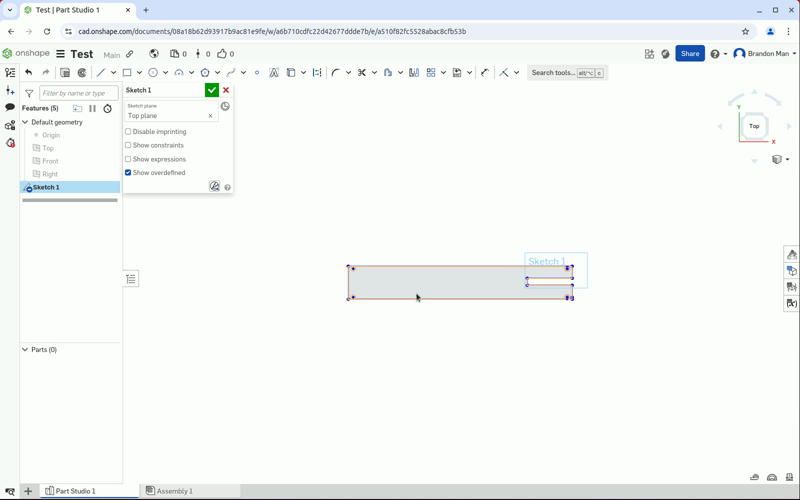
click(416, 293)
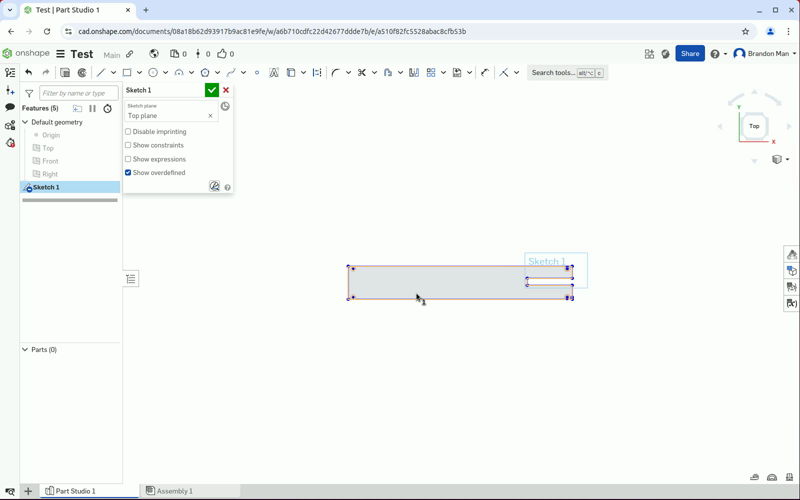
mouse_move(73, 352)
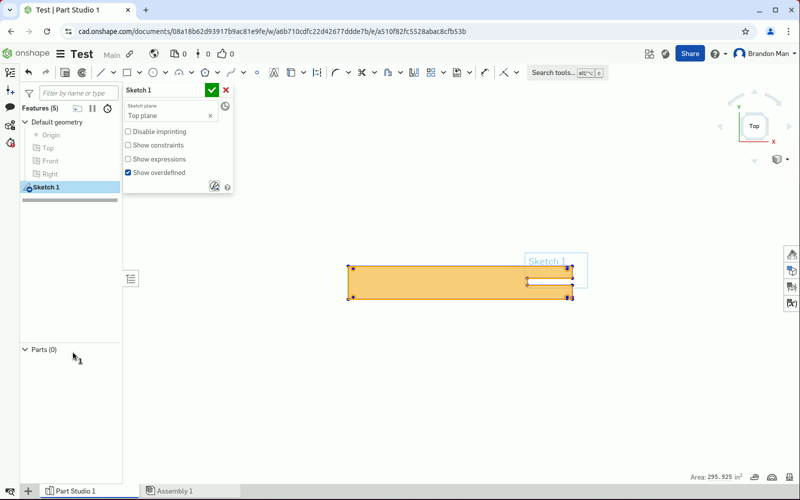
key(shift+y)
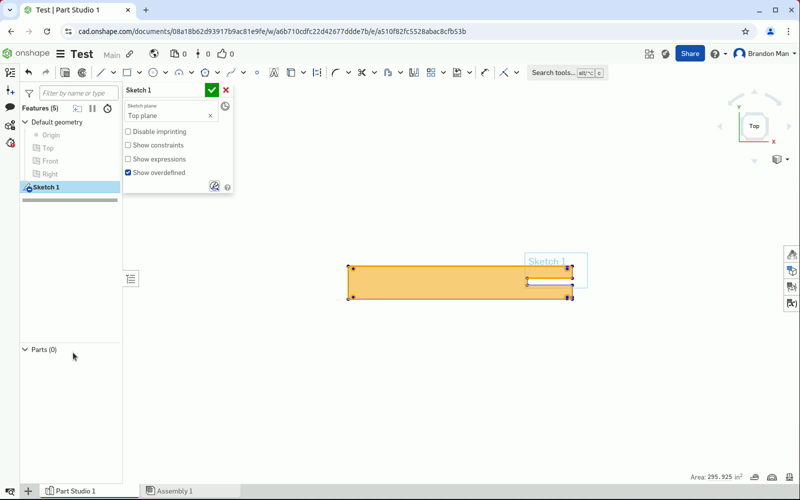
key(shift+e)
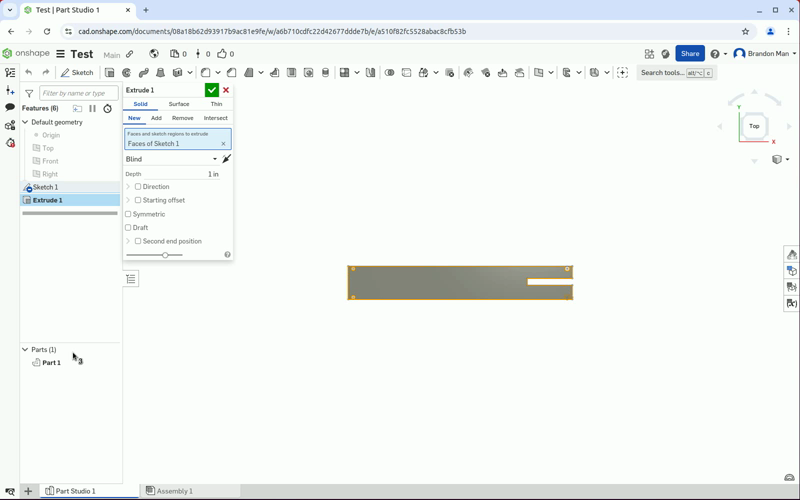
mouse_move(143, 106)
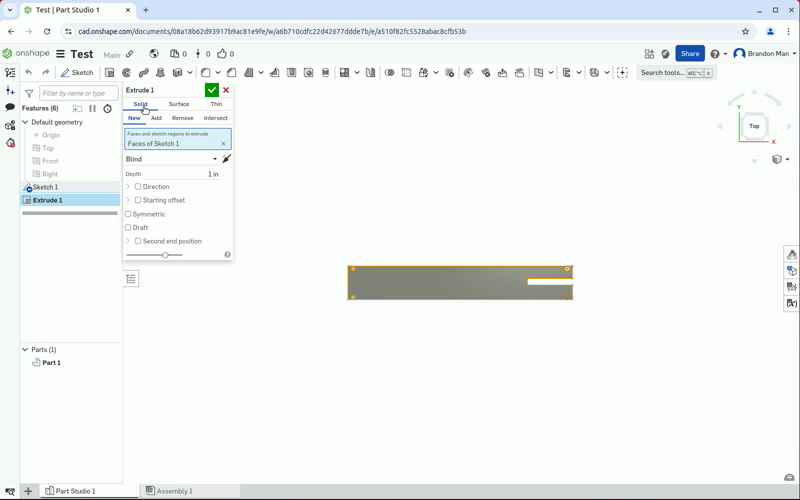
click(143, 106)
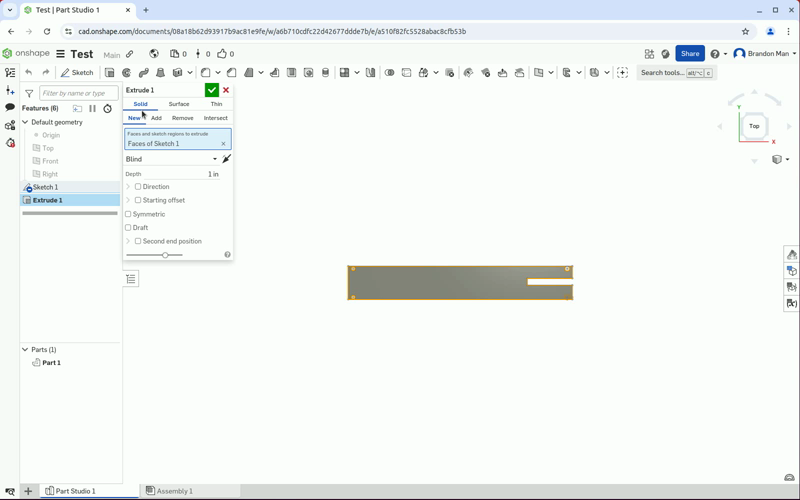
mouse_move(137, 120)
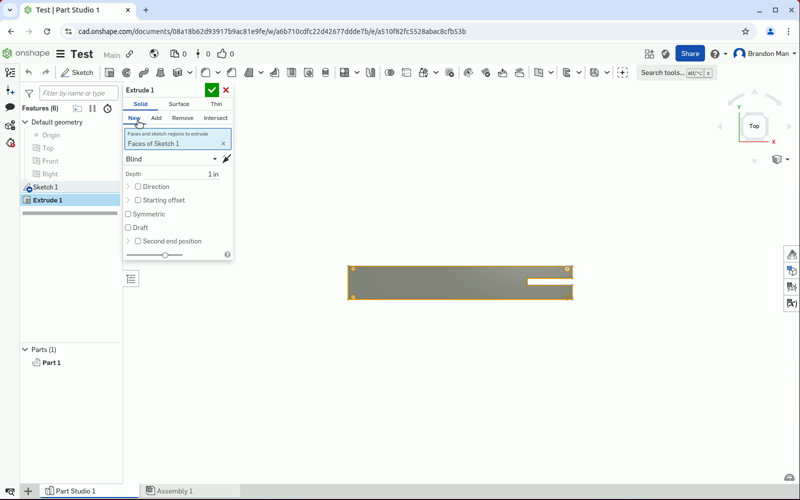
click(137, 120)
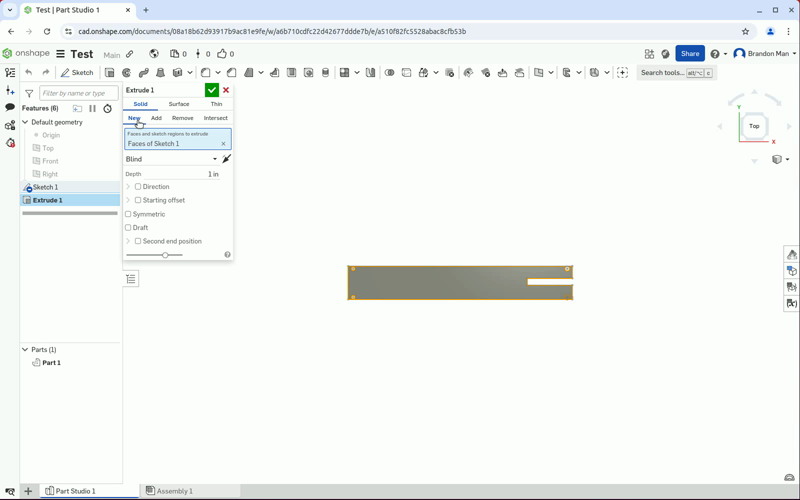
key(tab, 4)
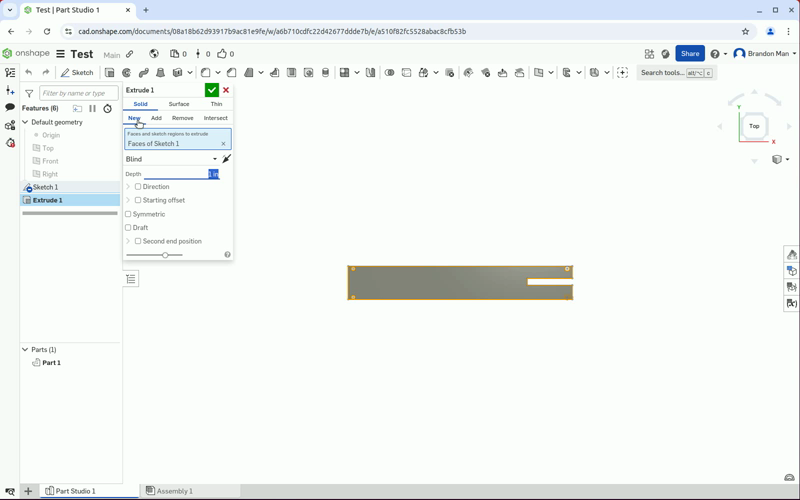
text(2.407)
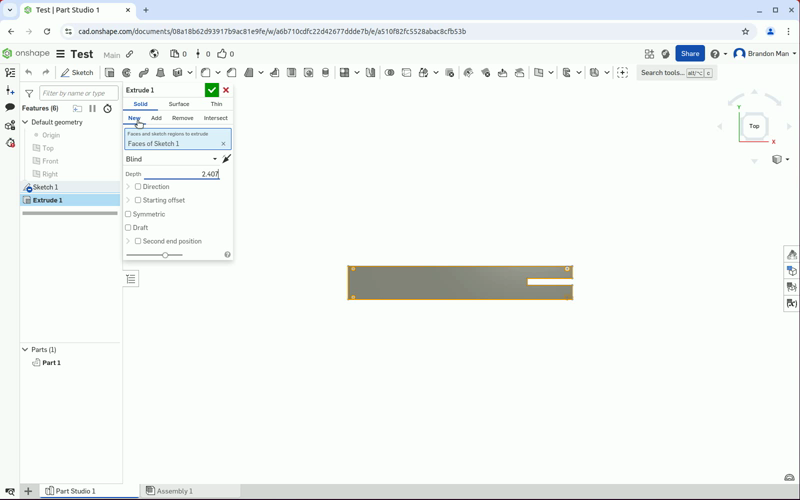
key(enter)
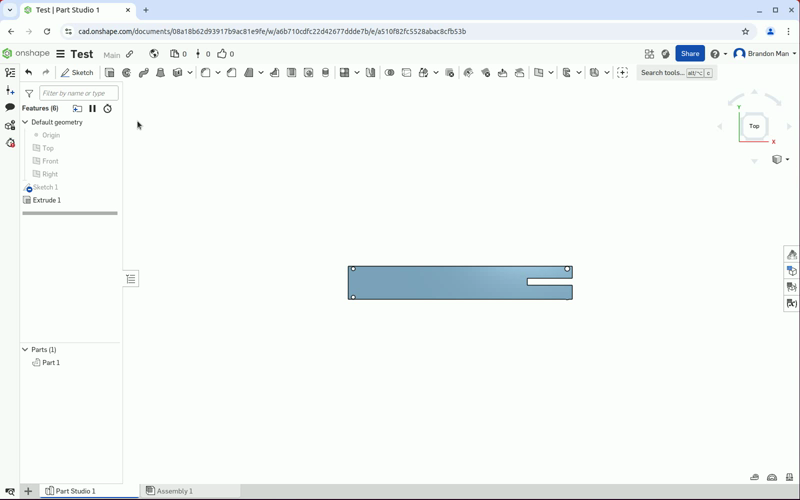
key(shift+h)
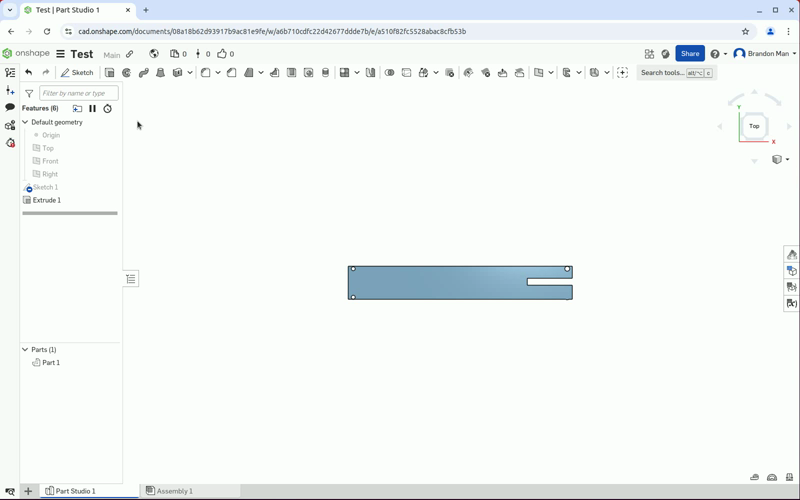
key(shift+h)
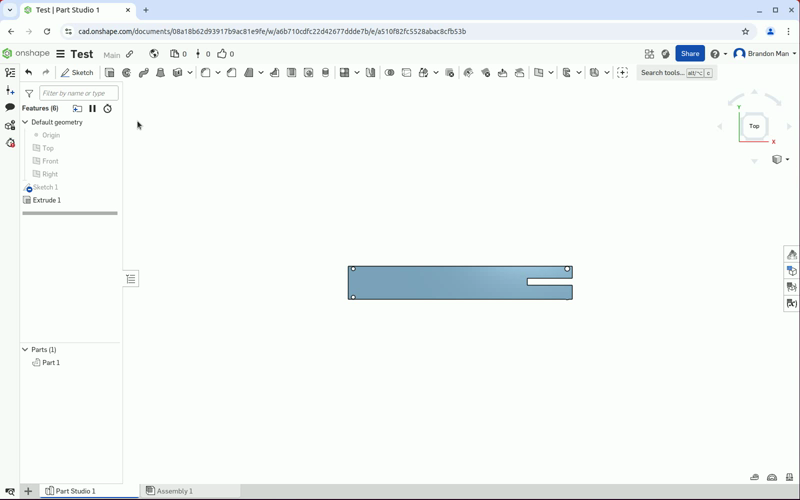
mouse_move(73, 189)
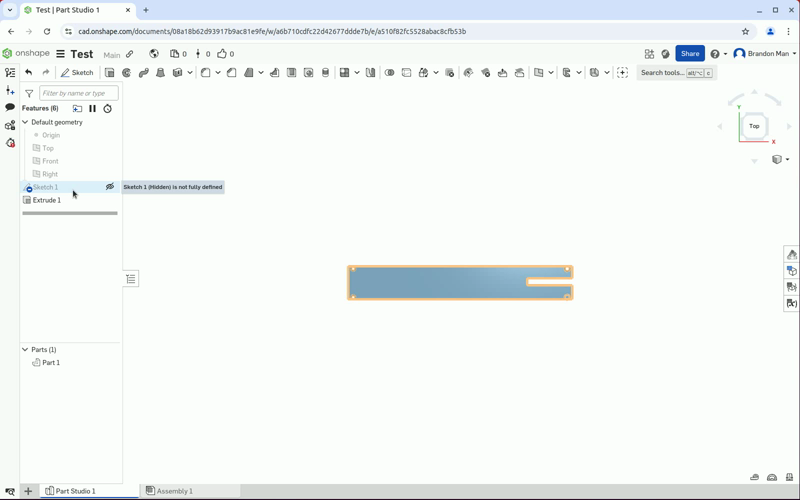
click(73, 189)
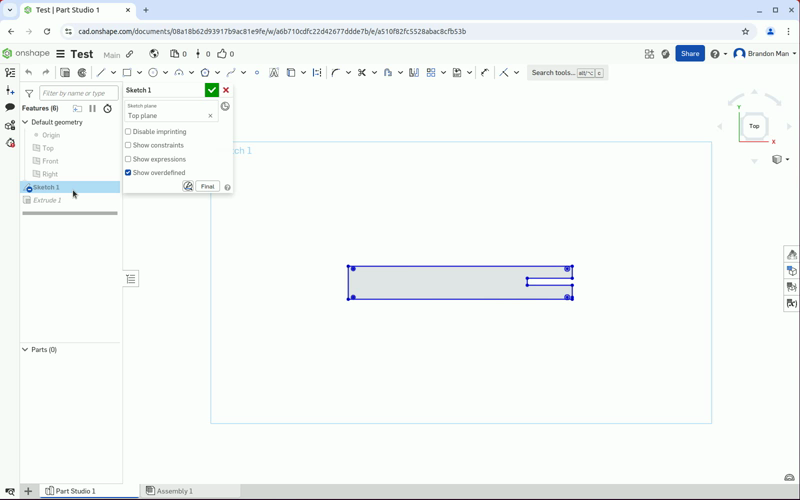
mouse_move(229, 92)
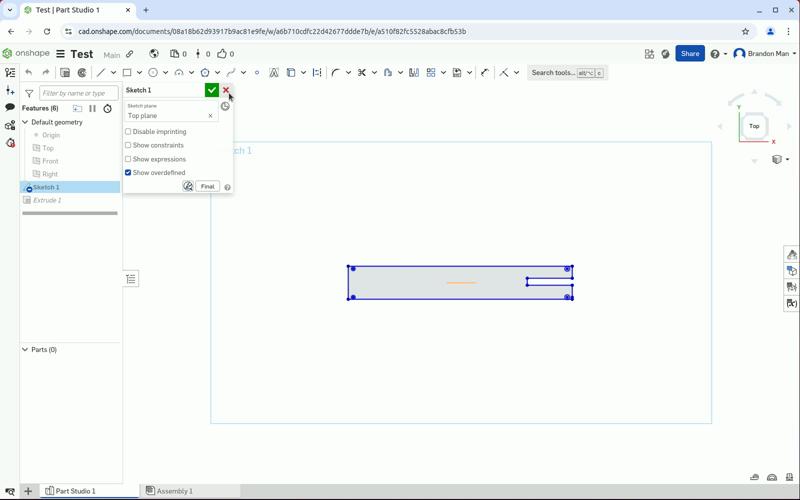
click(229, 92)
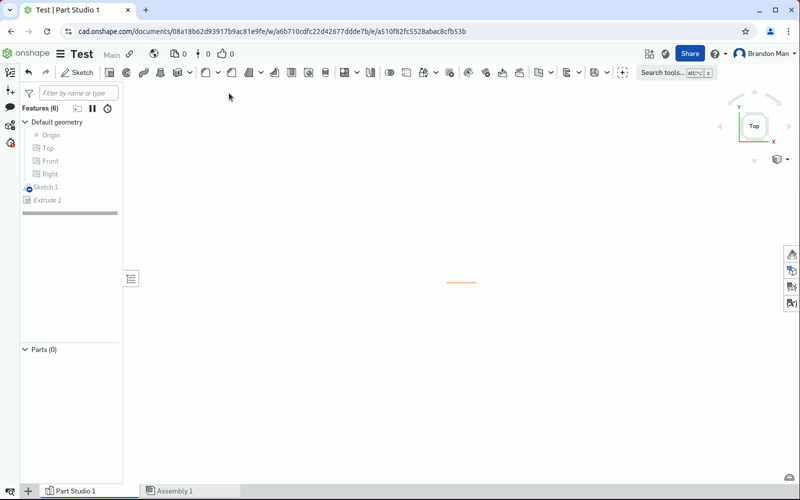
mouse_move(73, 352)
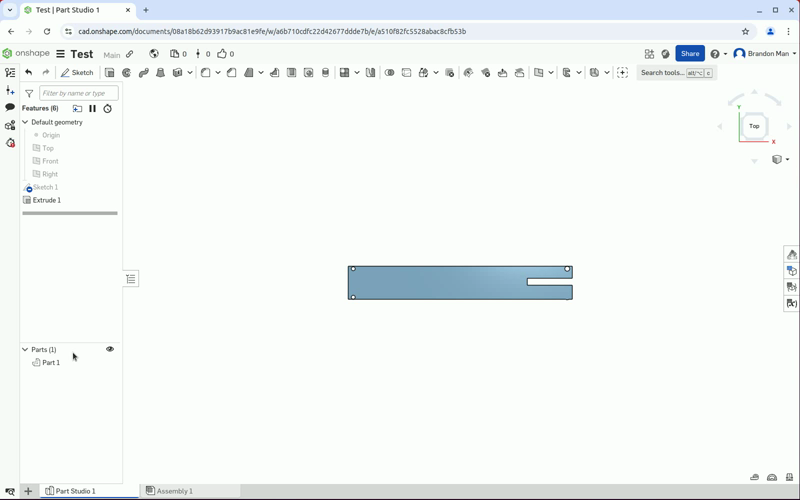
key(y)
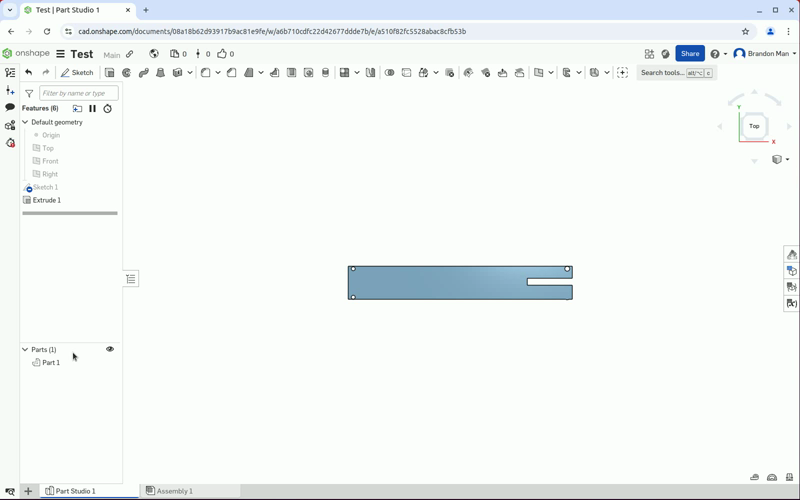
key(shift+p)
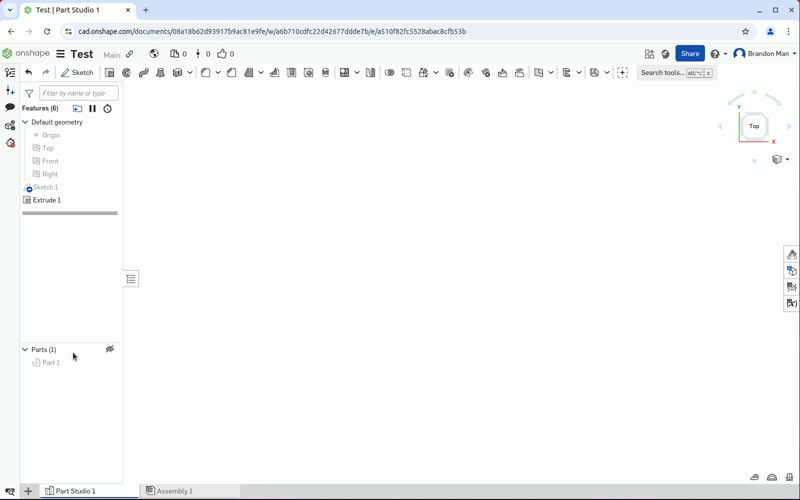
key(space)
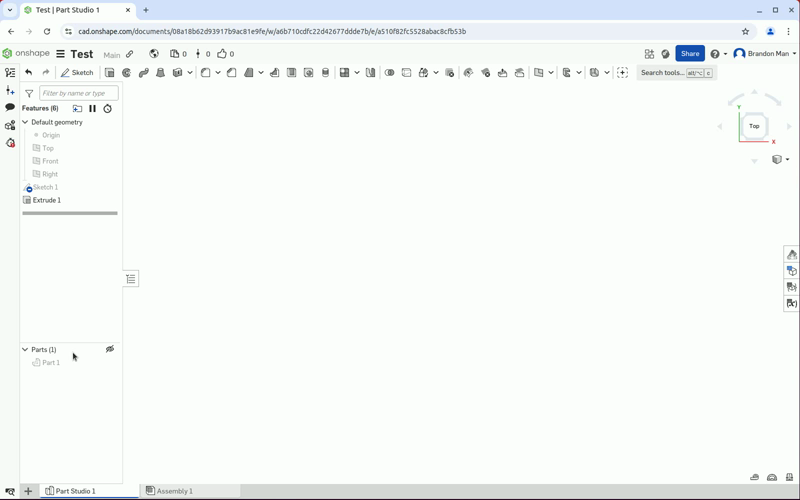
key_down(shift)
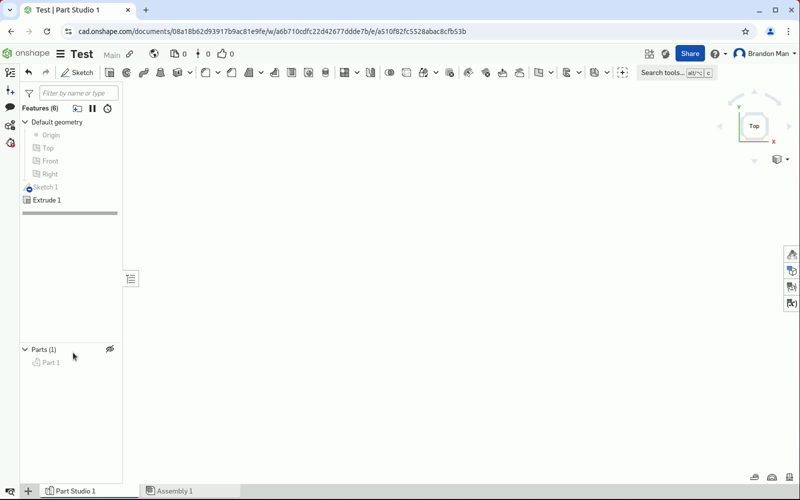
key(up)
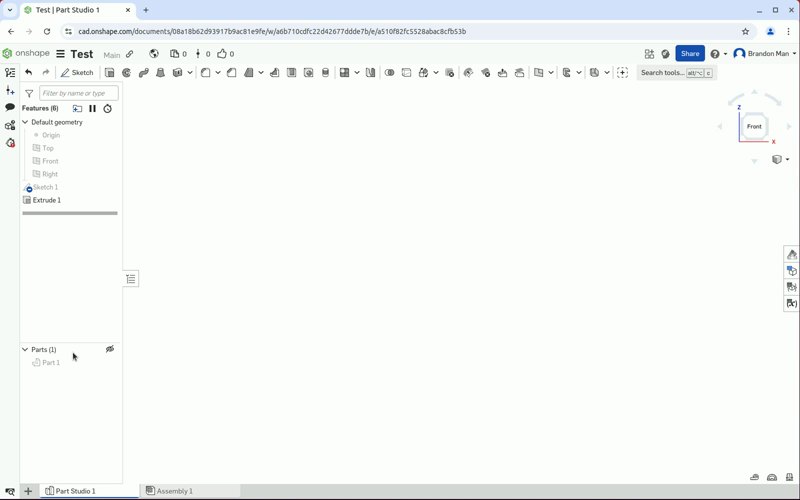
key_up(shift)
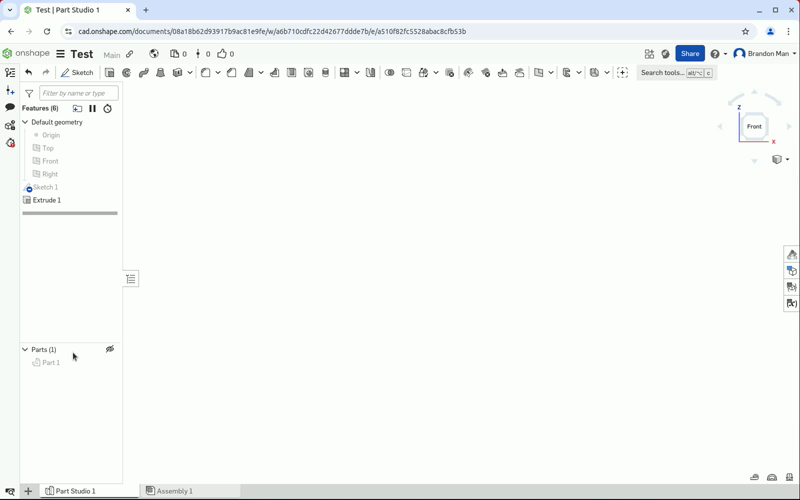
key(space)
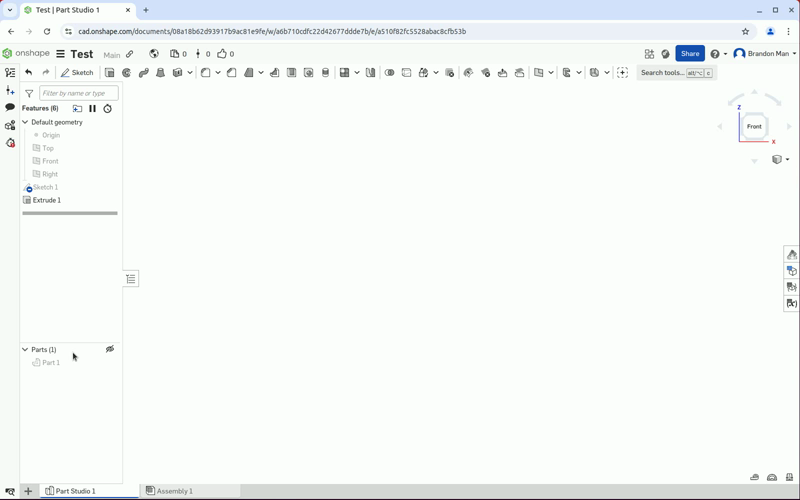
key_down(shift)
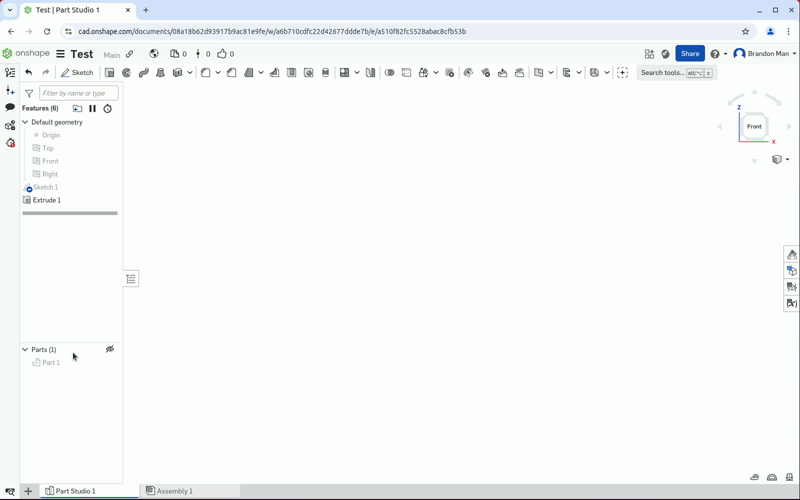
key(left)
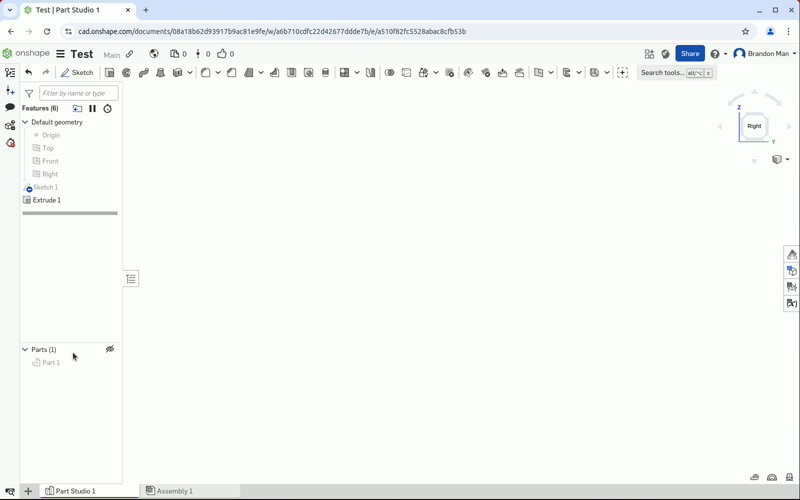
key_up(shift)
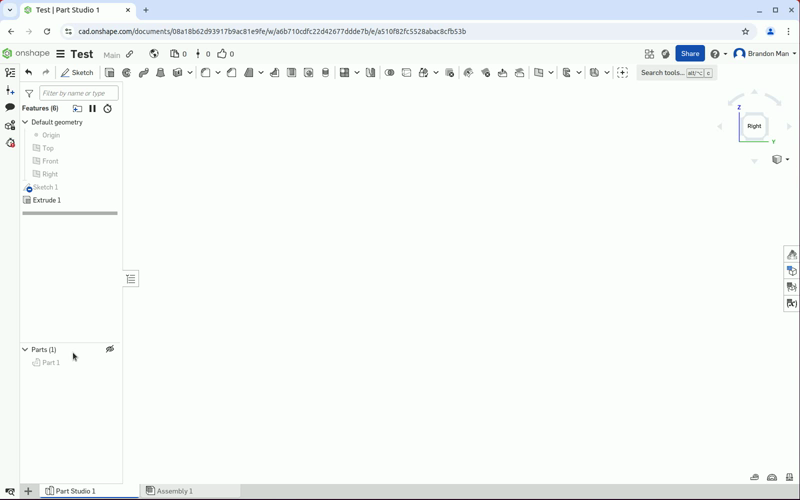
mouse_move(73, 352)
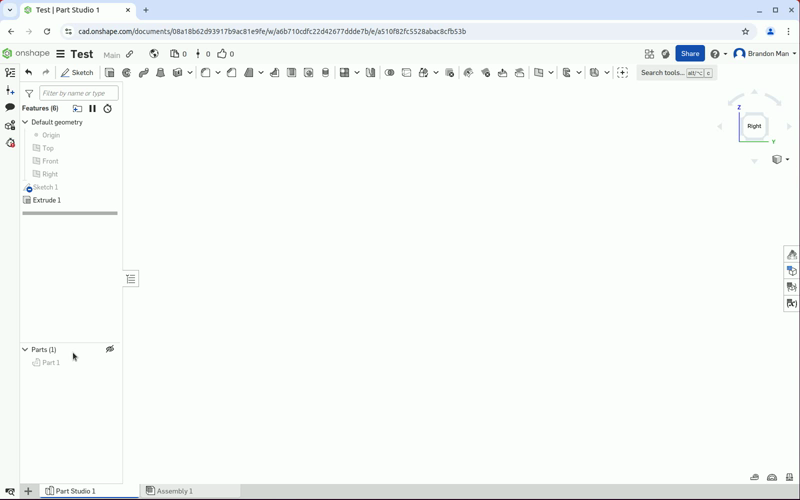
key(shift+y)
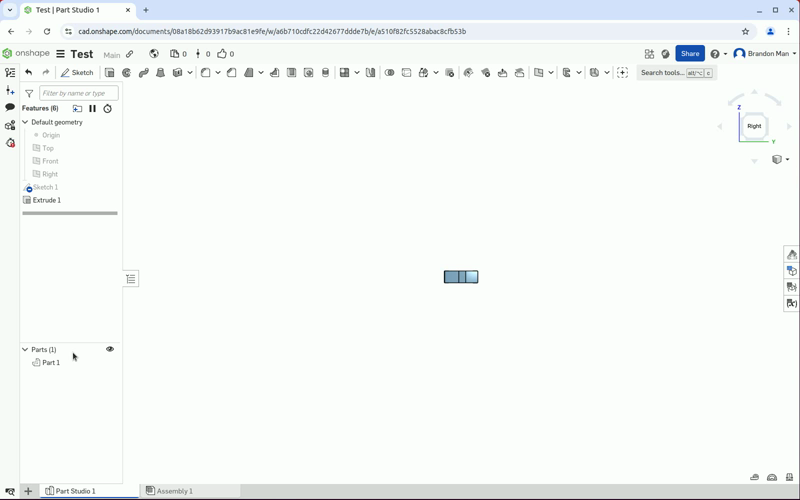
mouse_move(541, 75)
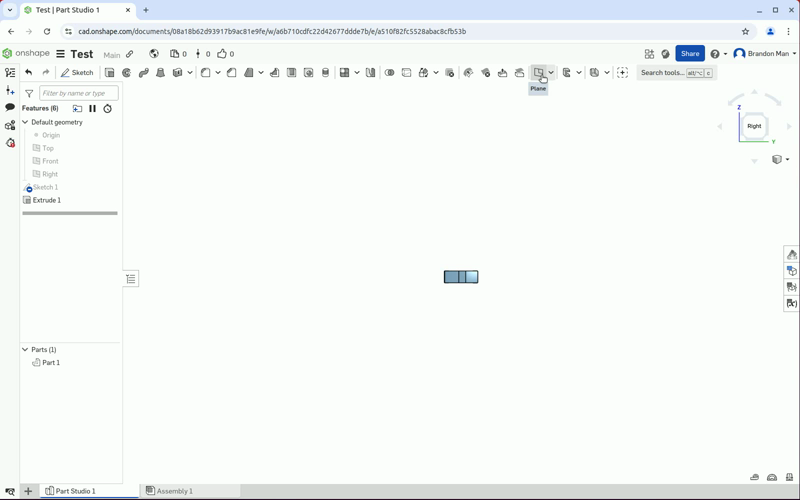
click(541, 75)
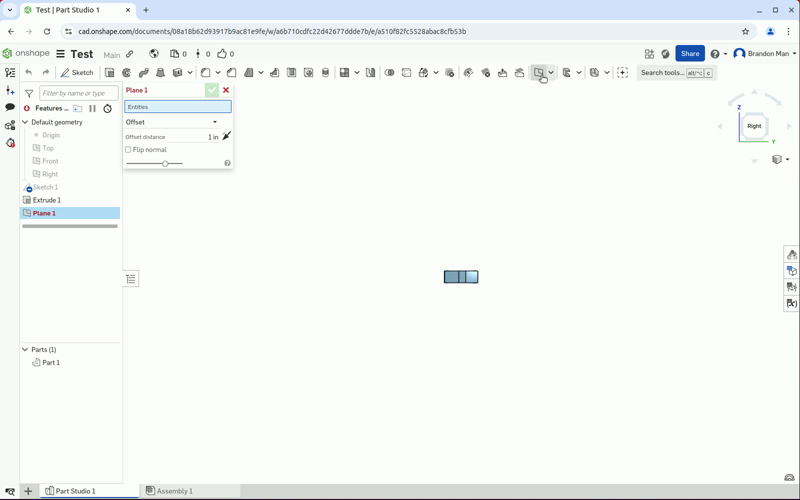
mouse_move(73, 176)
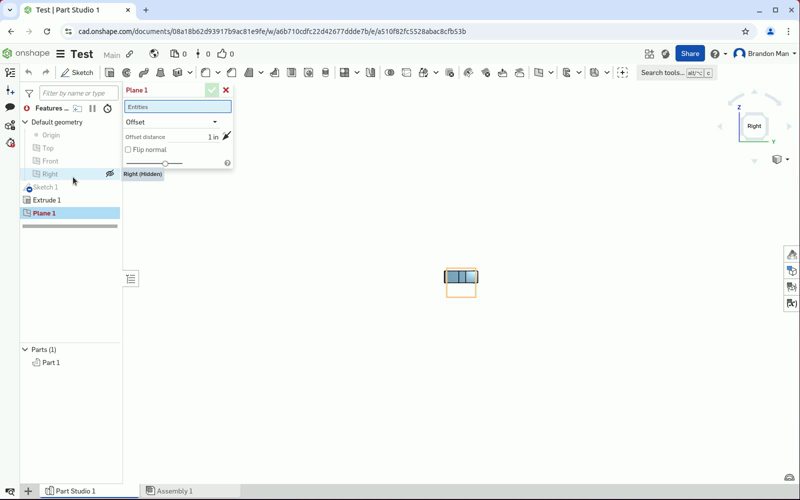
click(73, 176)
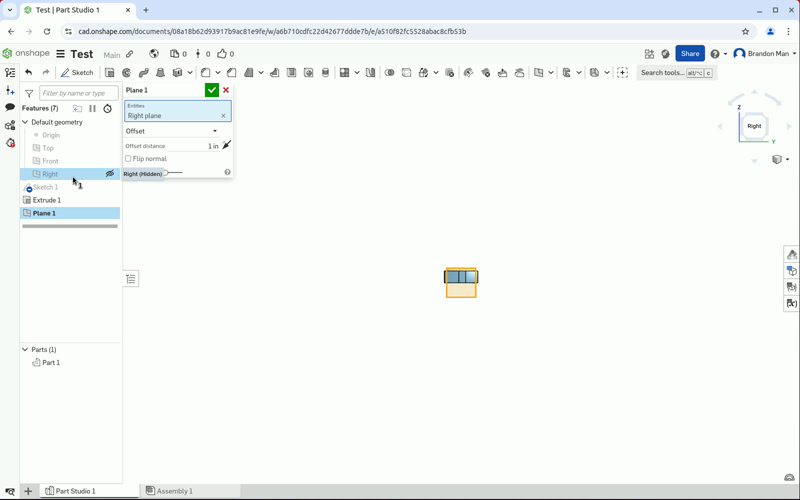
key(tab, 2)
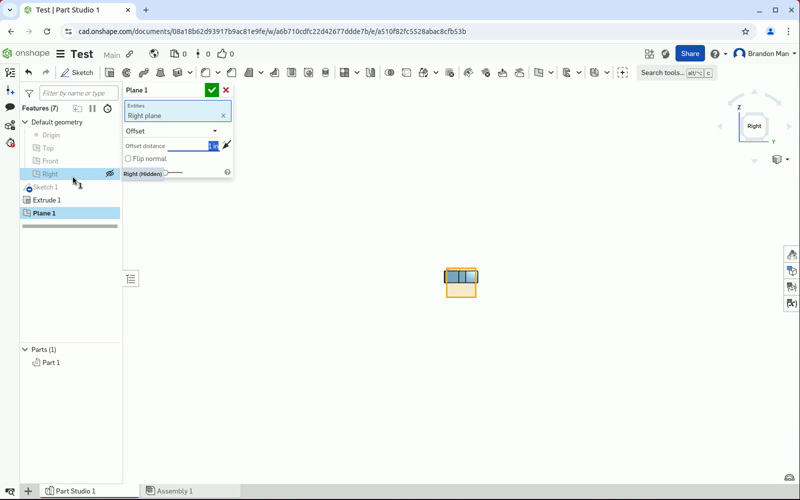
text(23.108)
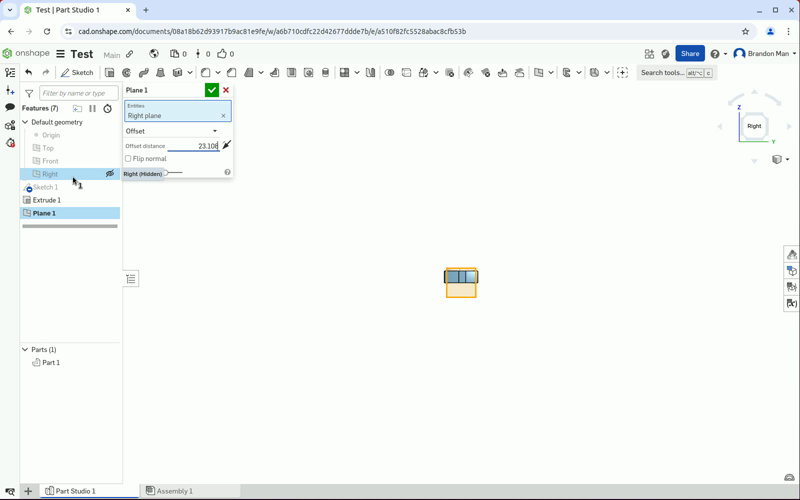
key(enter, 2)
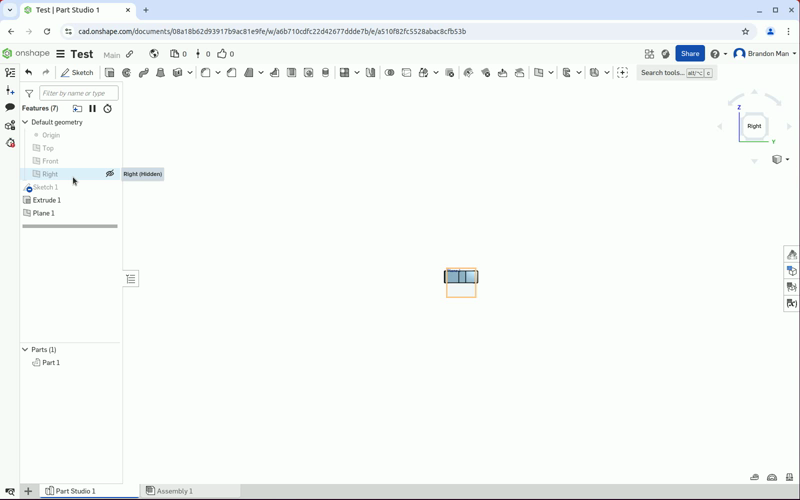
key(shift+s)
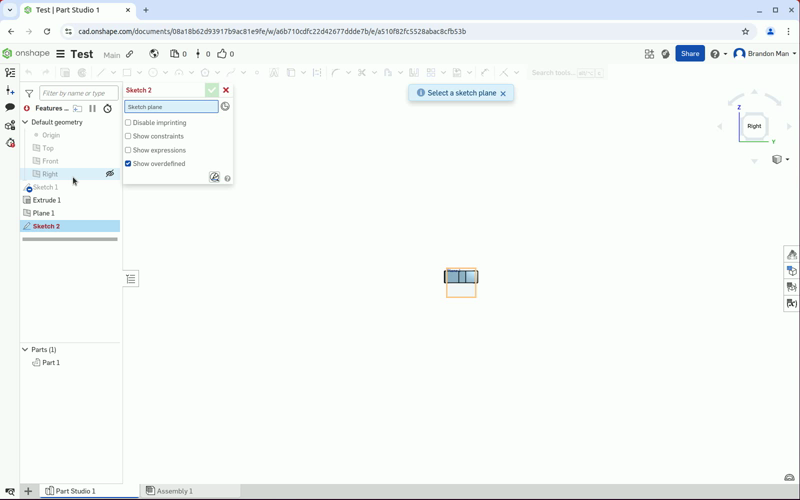
mouse_move(73, 215)
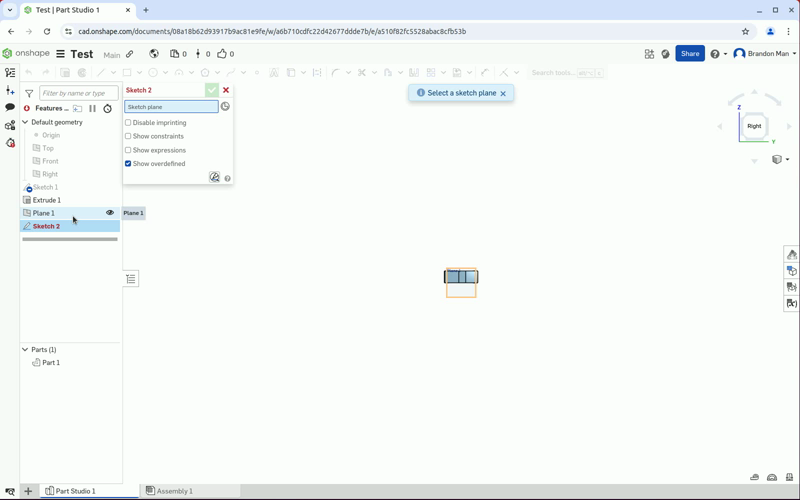
click(73, 215)
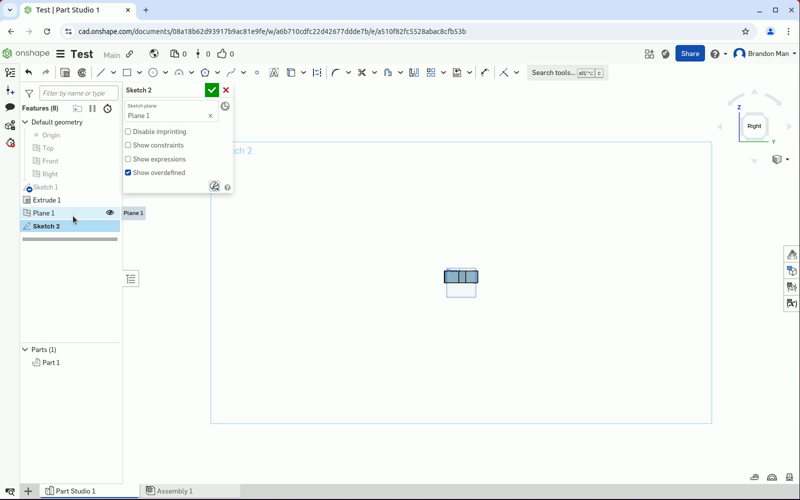
mouse_move(73, 352)
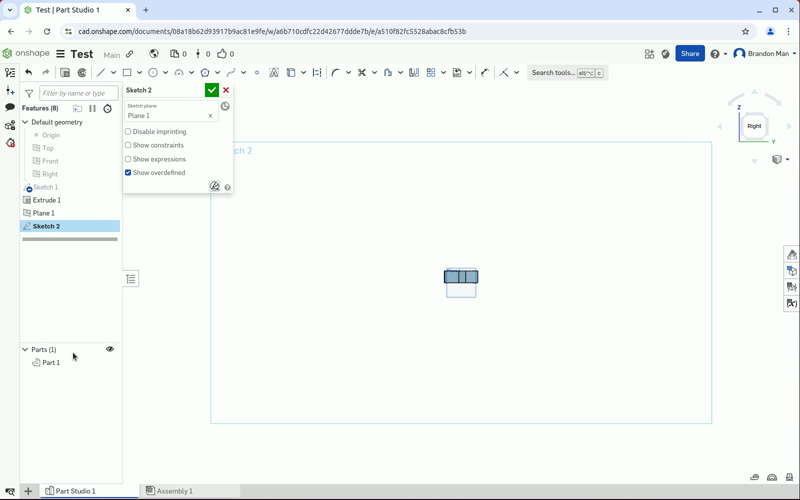
key(y)
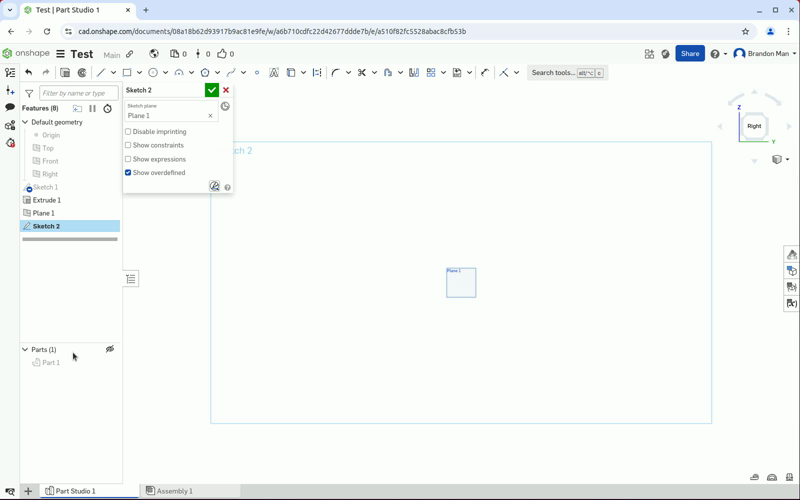
key(l)
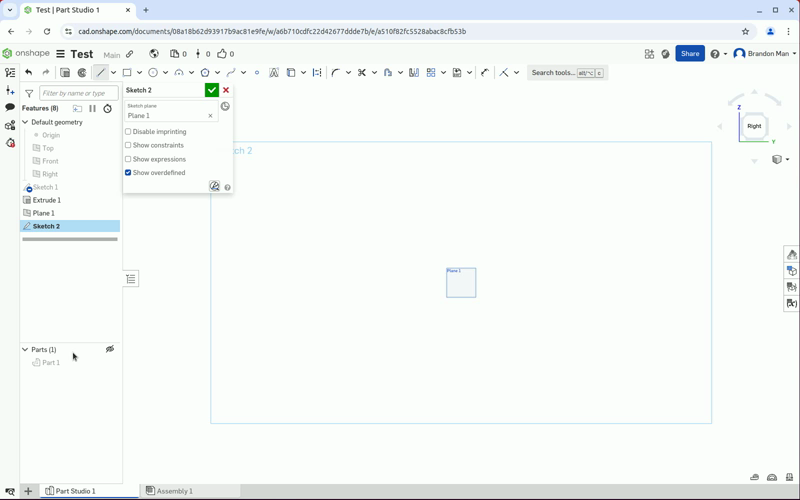
key_down(shift)
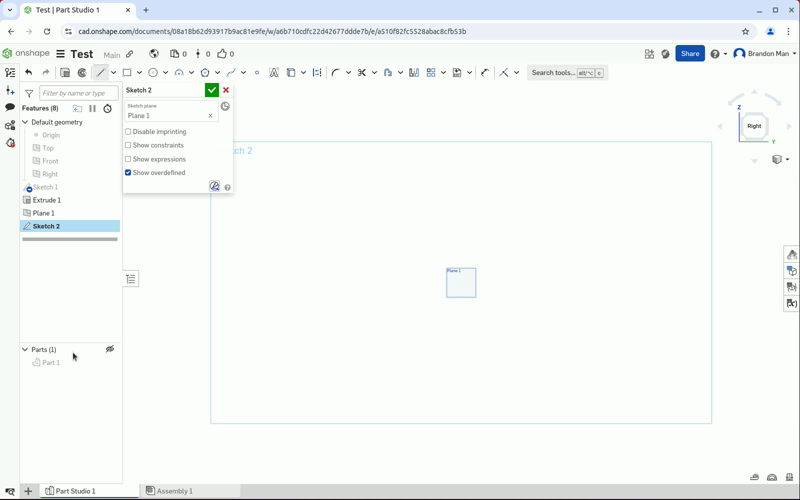
mouse_move(450, 276)
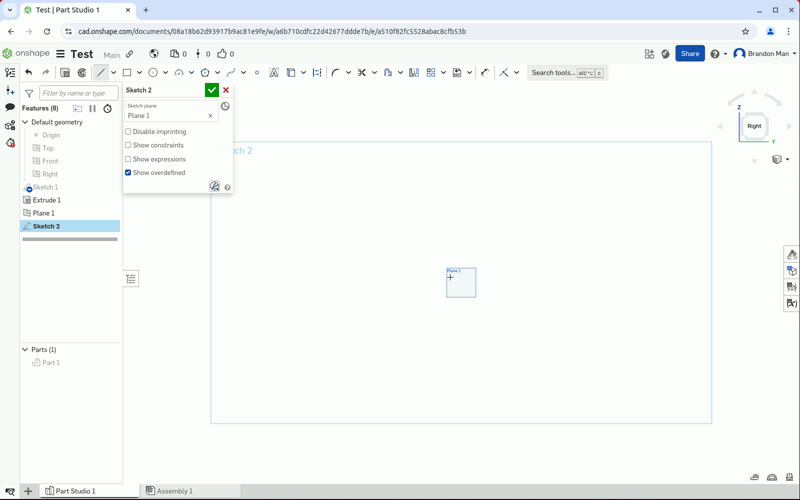
click(450, 276)
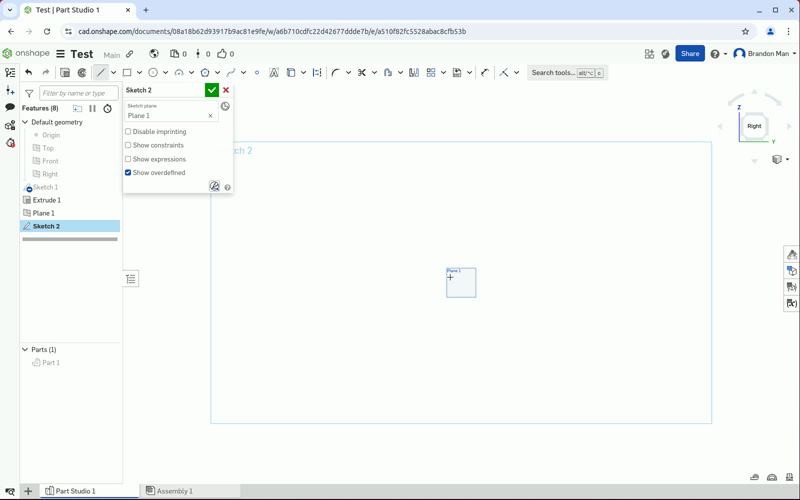
key_up(shift)
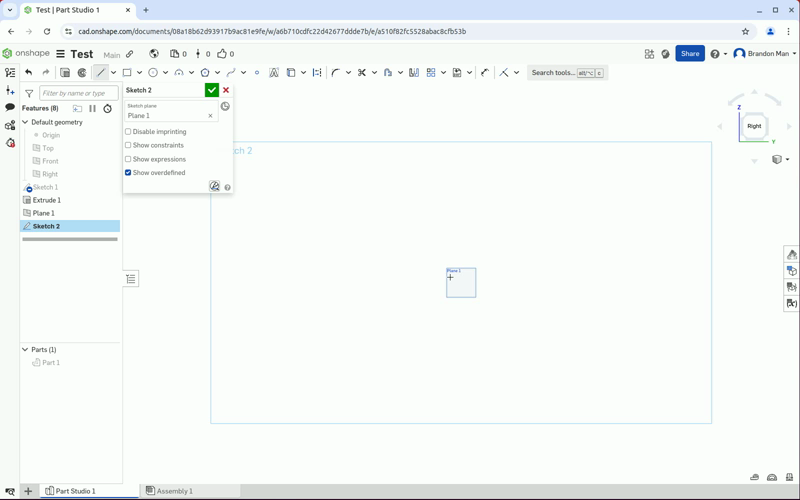
key_down(shift)
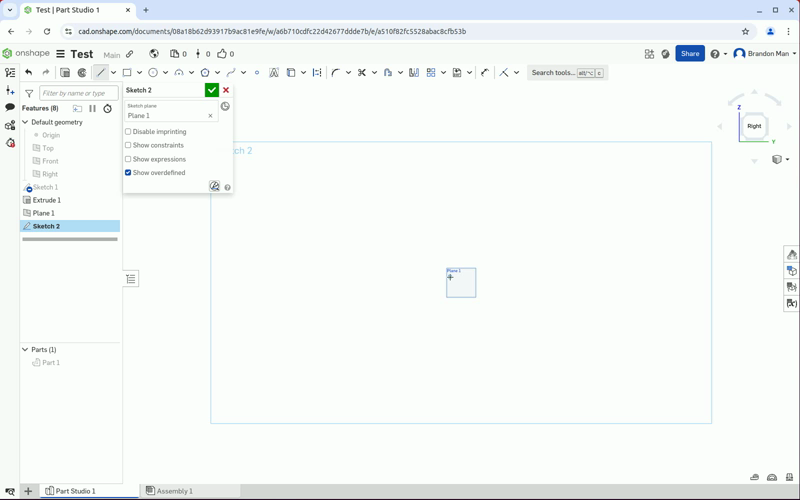
mouse_move(480, 276)
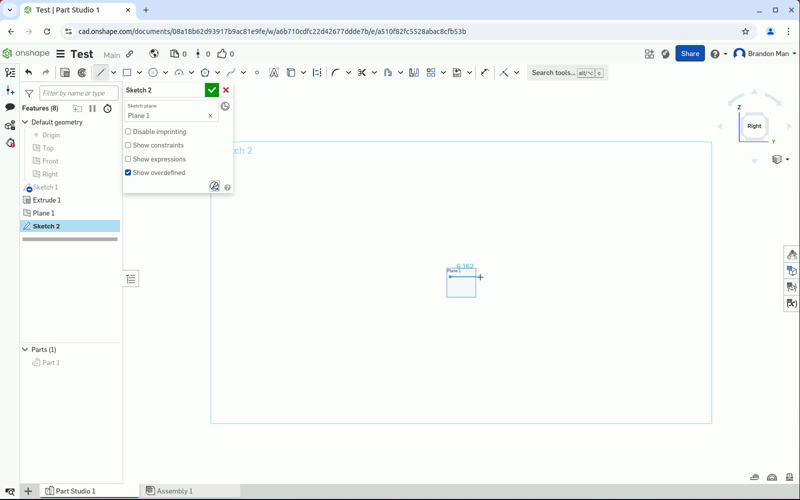
mouse_move(461, 276)
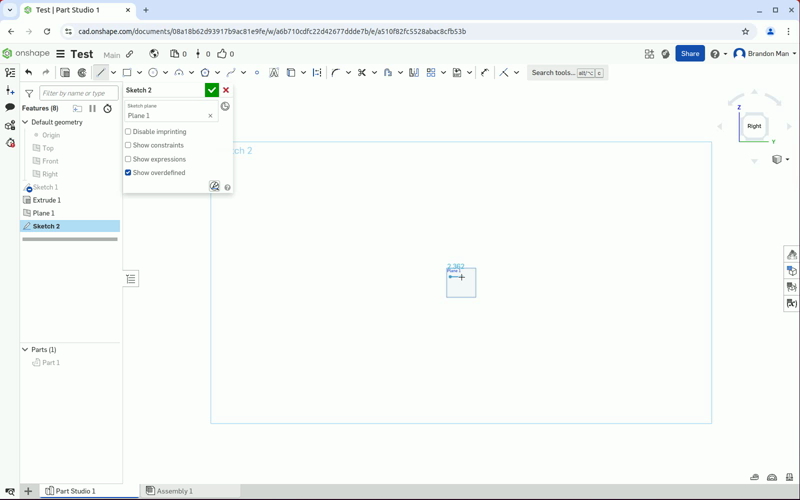
click(461, 276)
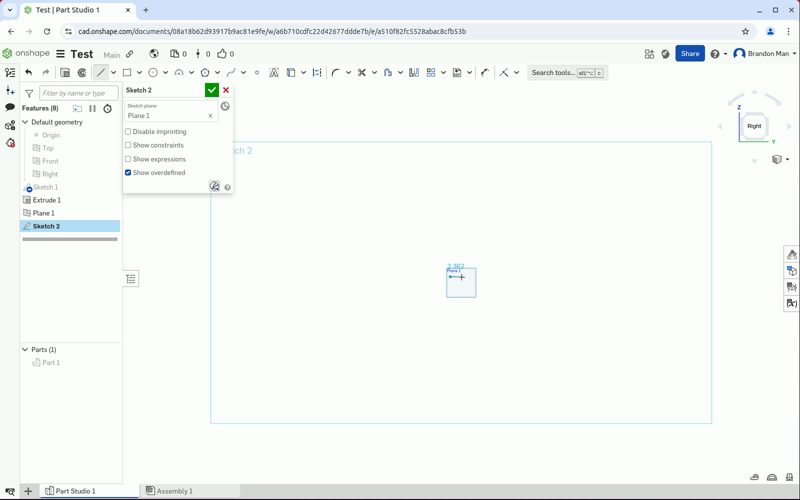
key_up(shift)
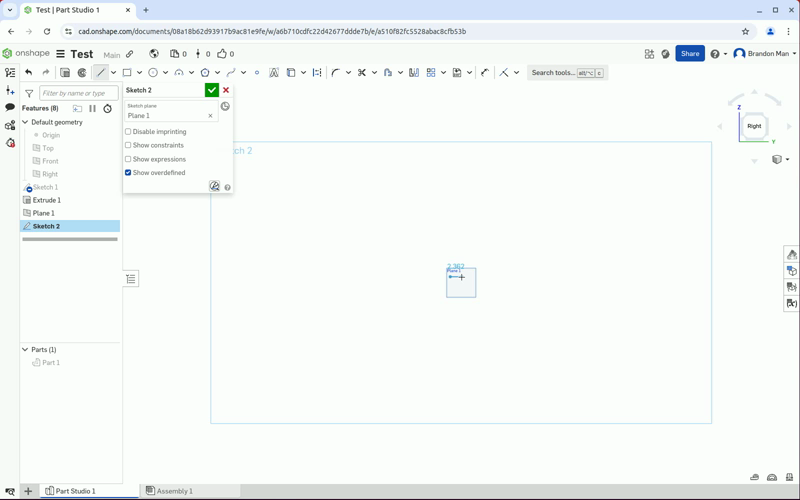
key_down(shift)
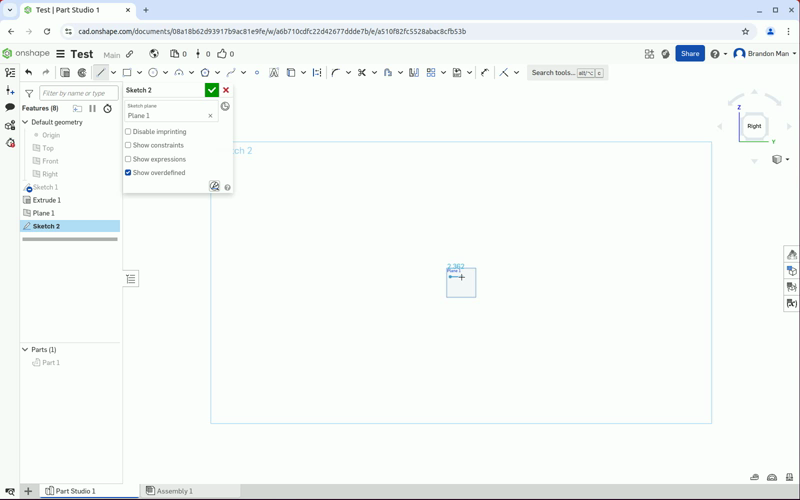
mouse_move(491, 276)
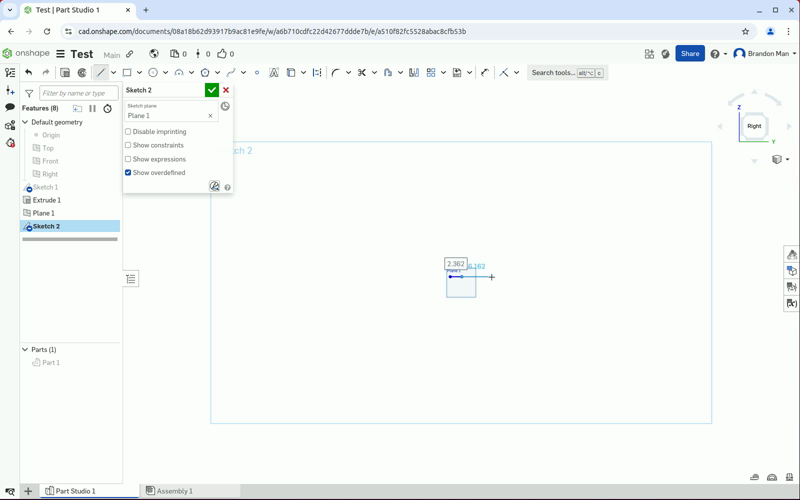
mouse_move(465, 276)
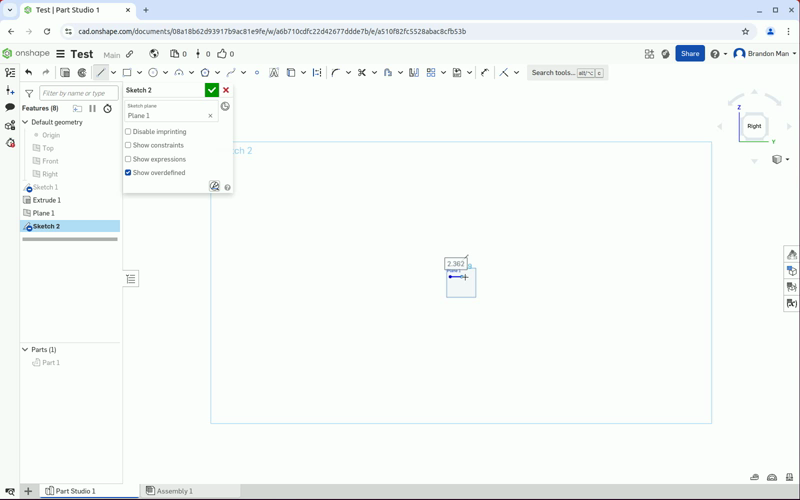
scroll(6)
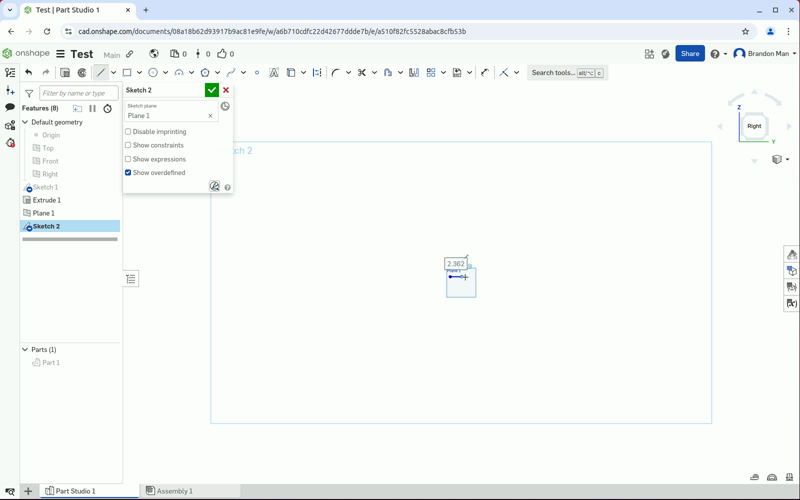
scroll(6)
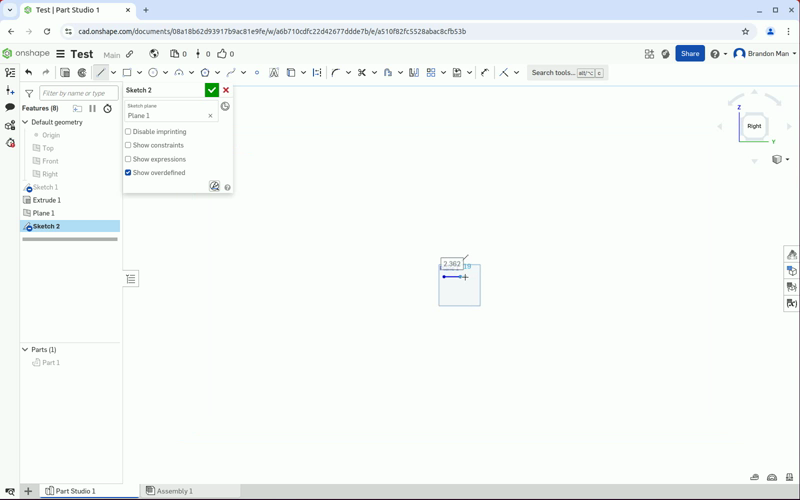
scroll(6)
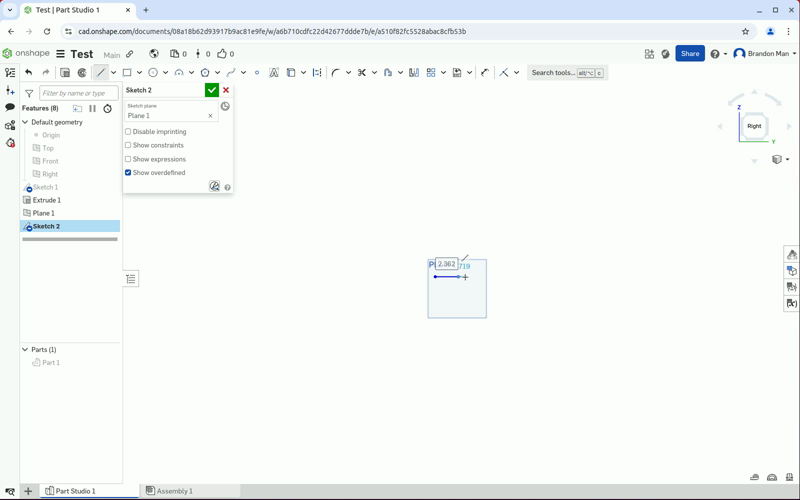
scroll(6)
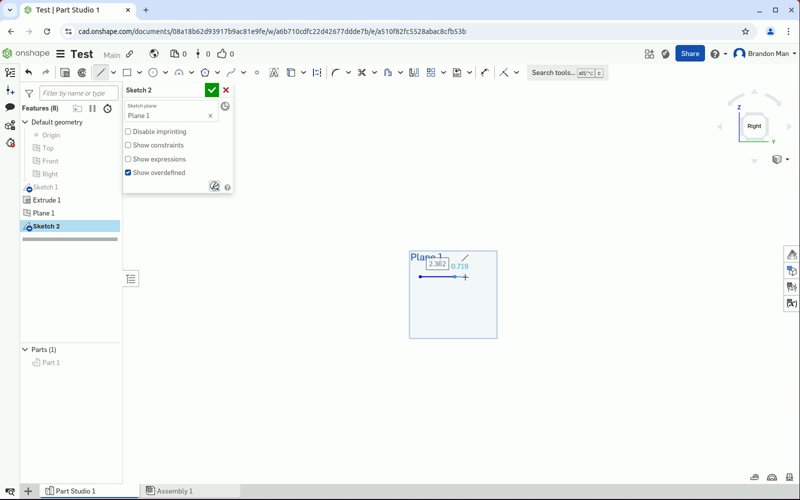
scroll(6)
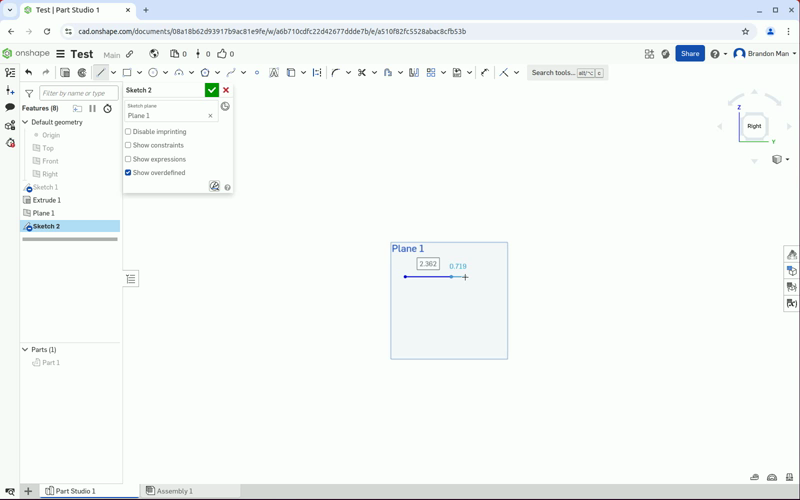
scroll(6)
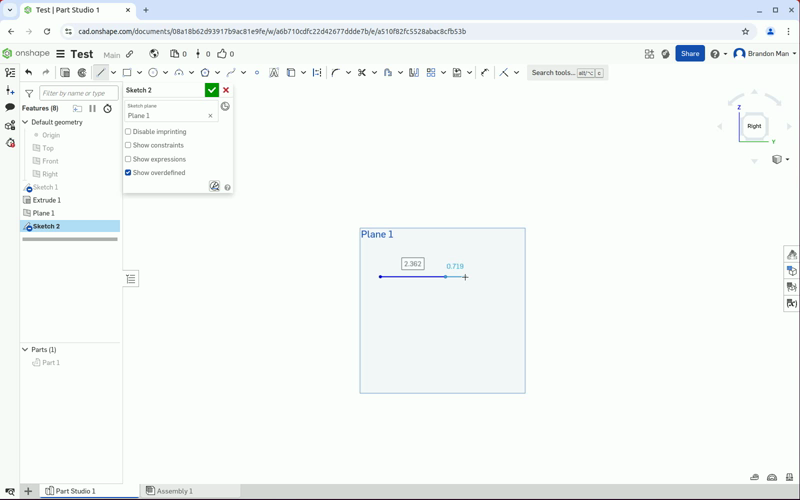
scroll(6)
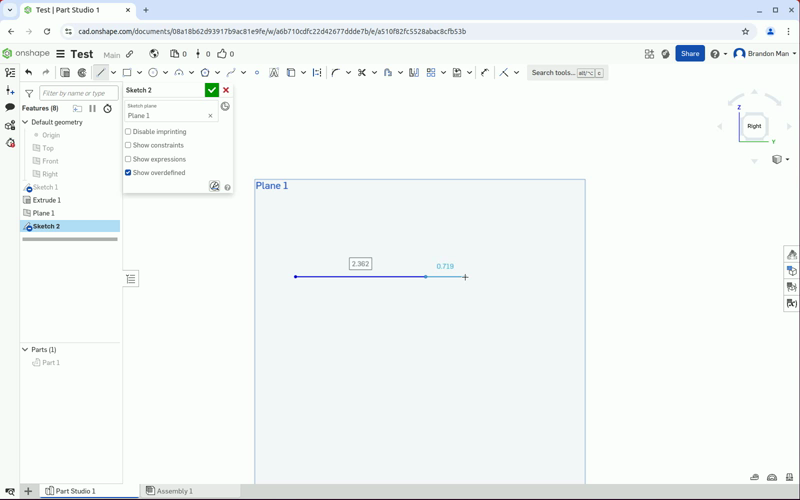
click(465, 276)
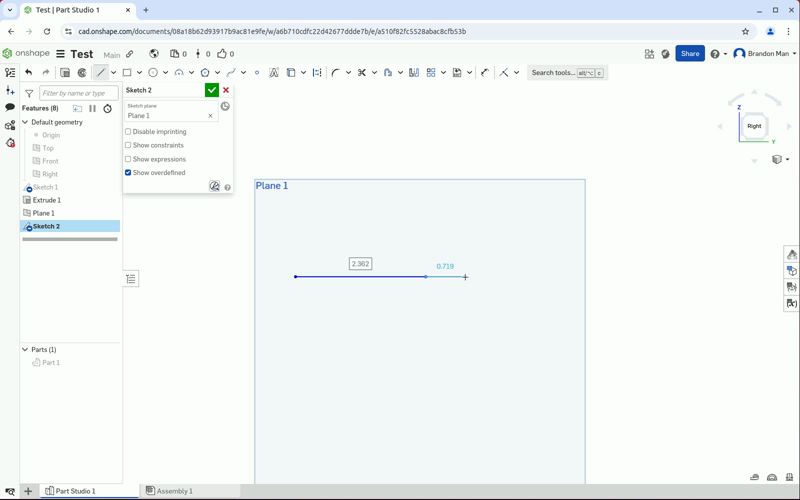
scroll(-6)
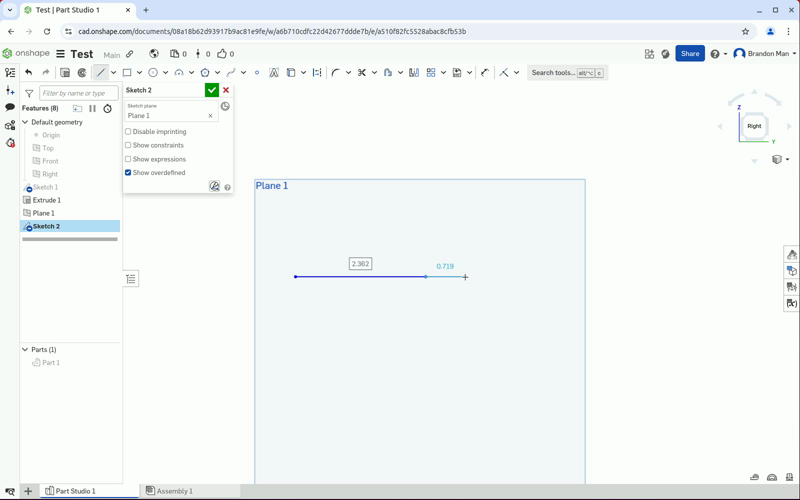
scroll(-6)
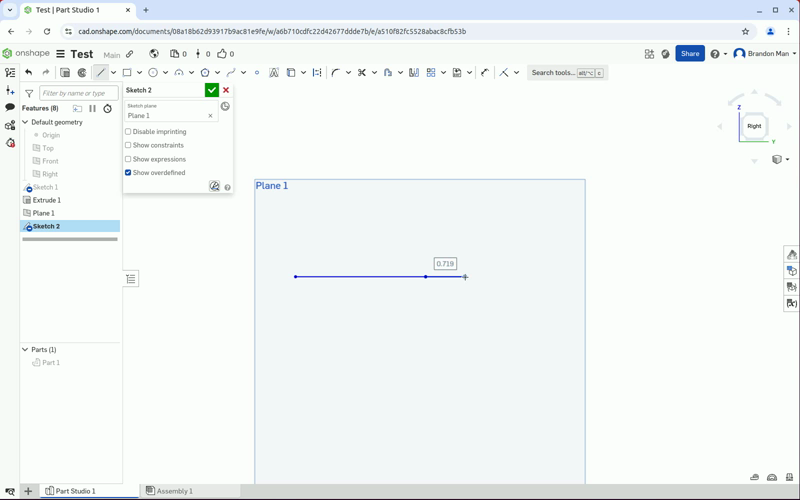
scroll(-6)
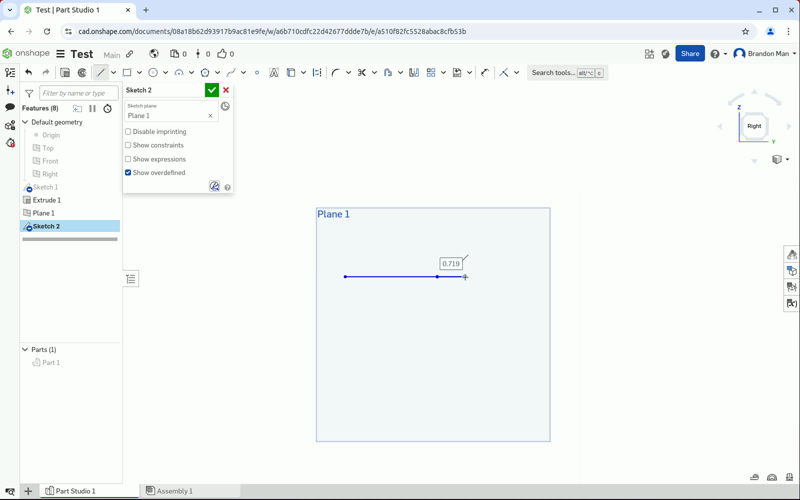
scroll(-6)
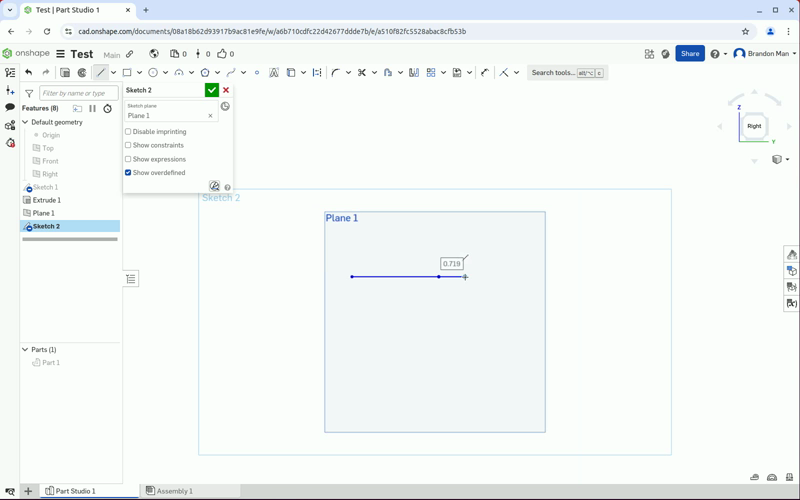
scroll(-6)
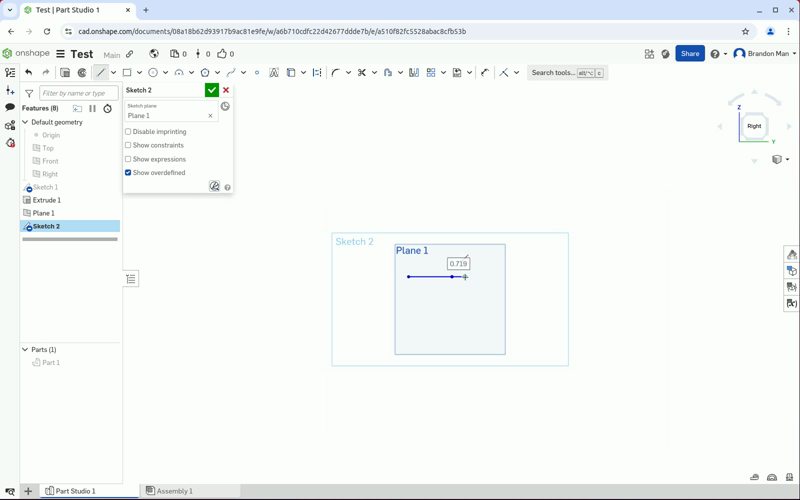
scroll(-6)
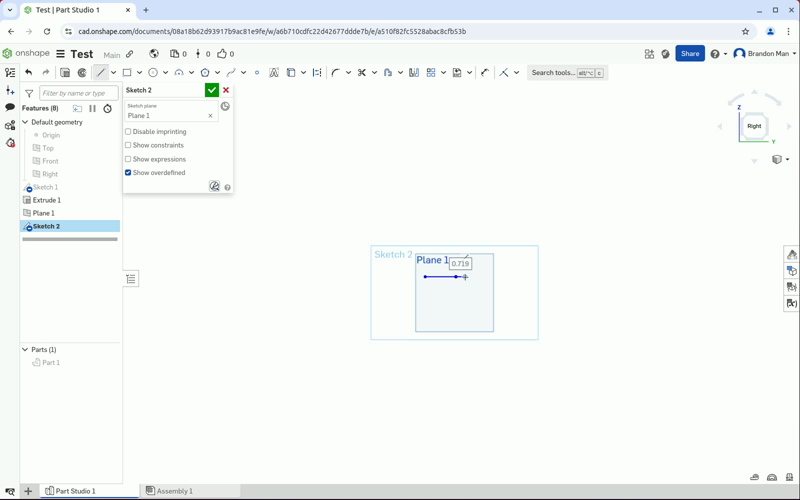
scroll(-6)
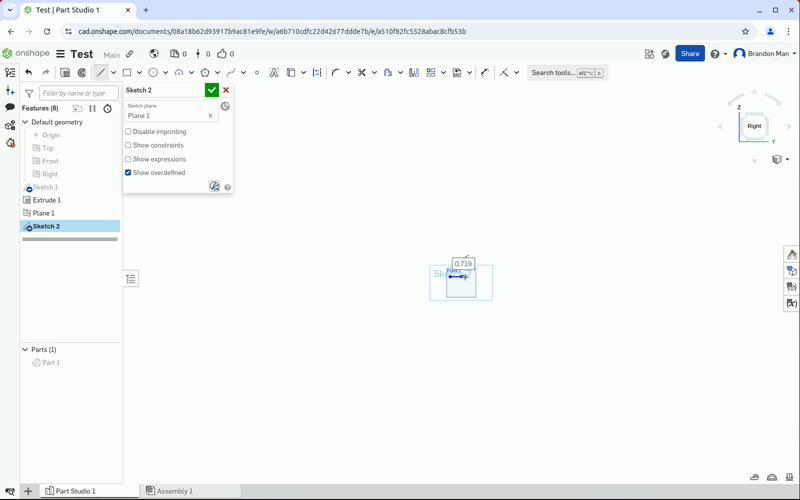
key_up(shift)
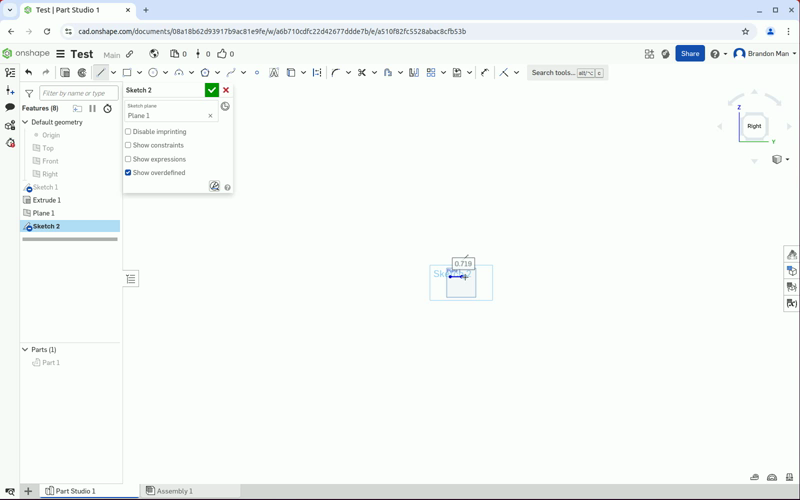
key_down(shift)
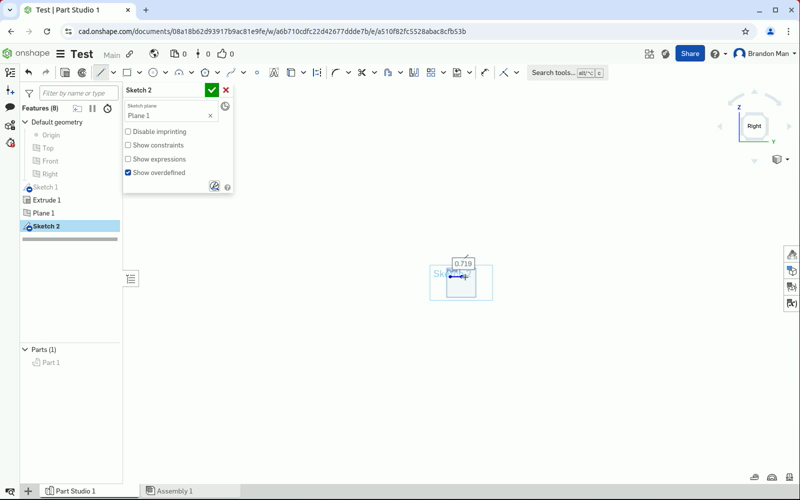
mouse_move(495, 276)
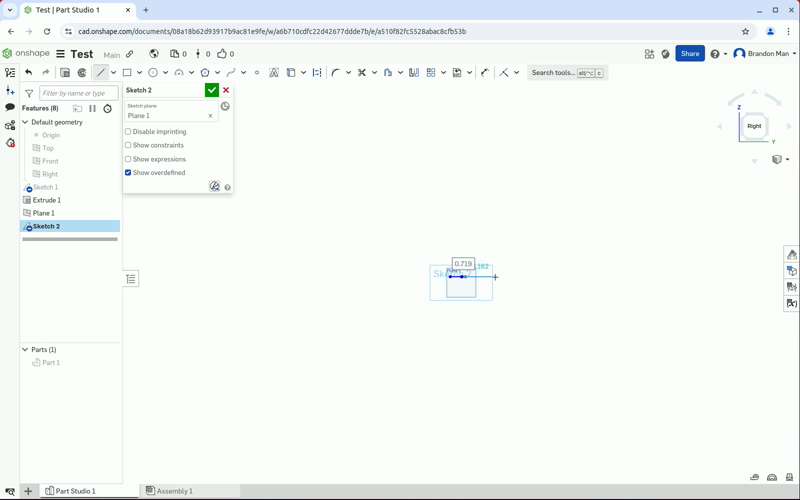
mouse_move(465, 271)
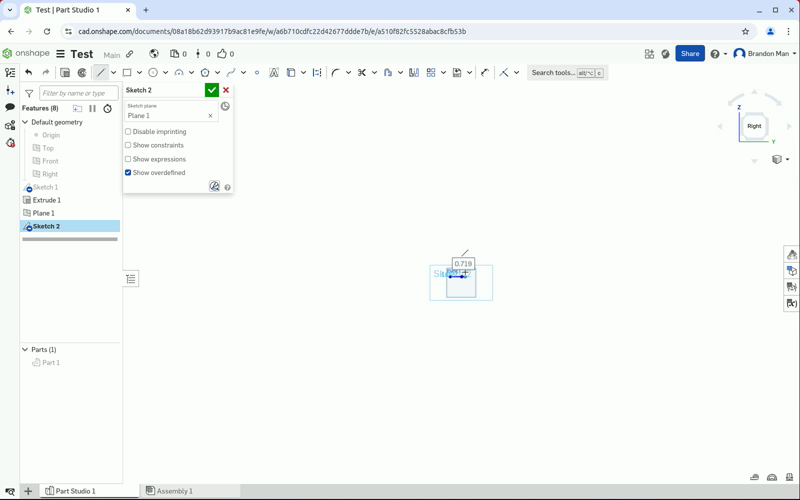
scroll(6)
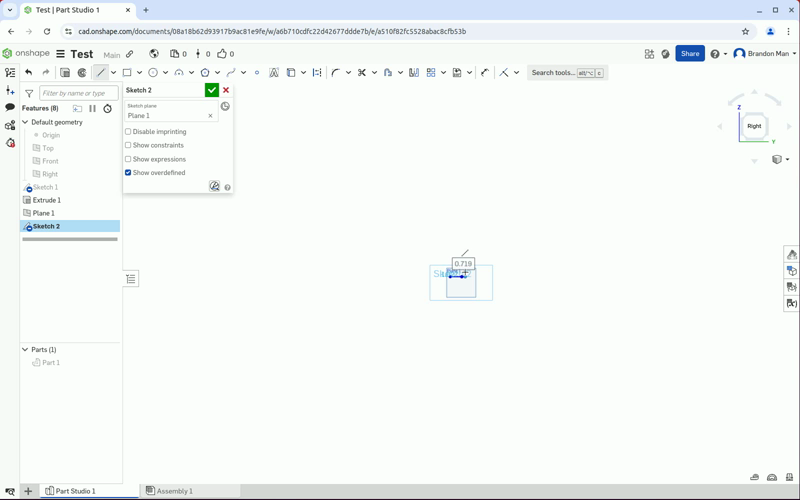
scroll(6)
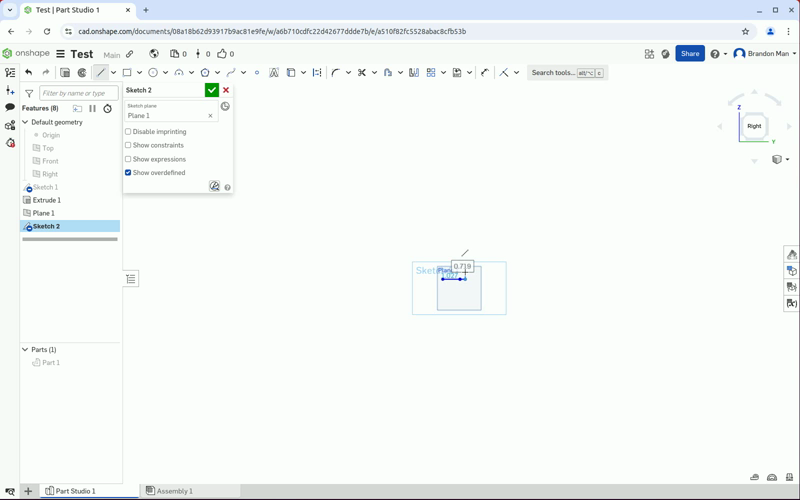
scroll(6)
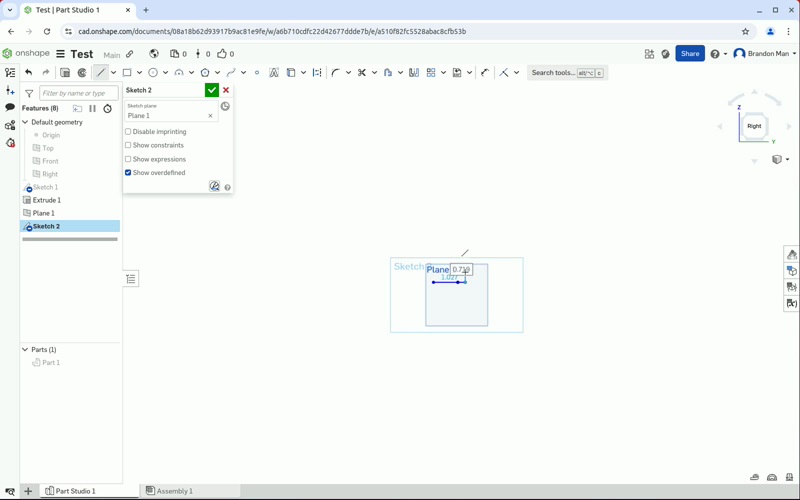
scroll(6)
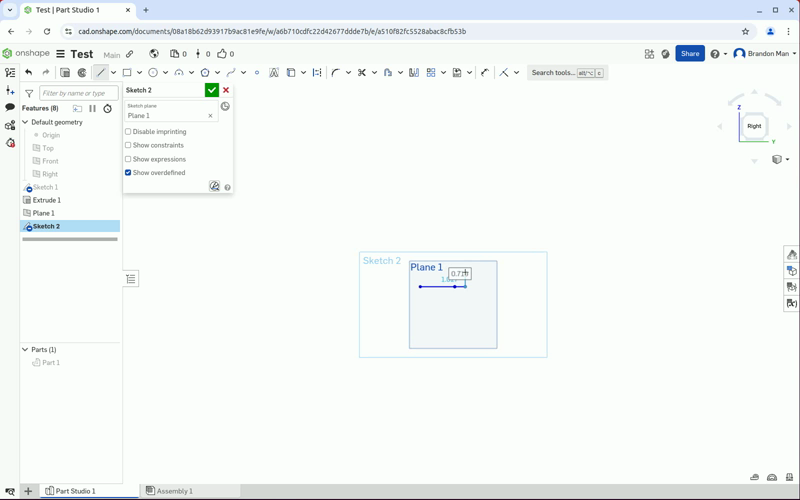
scroll(6)
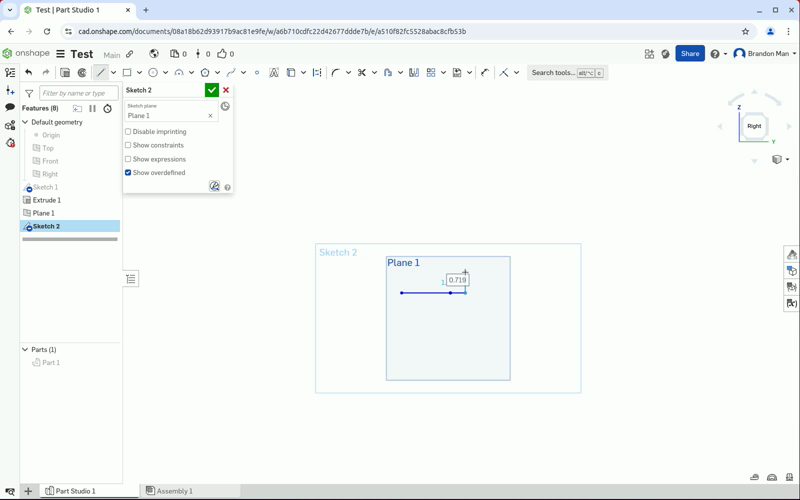
scroll(6)
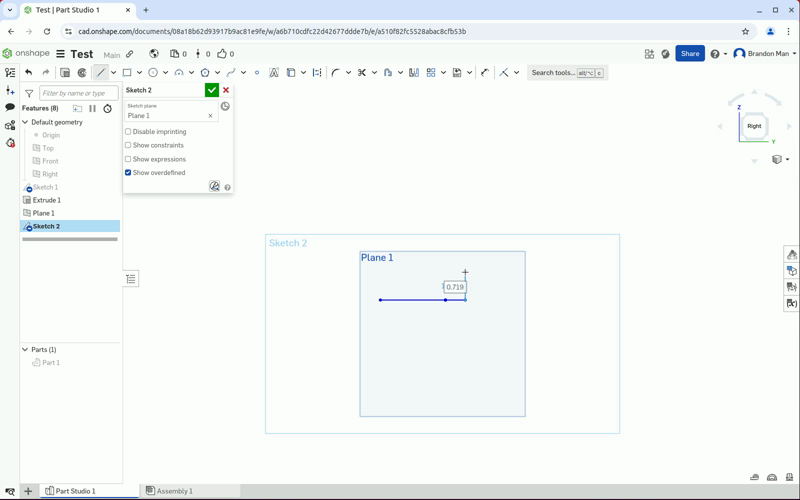
scroll(6)
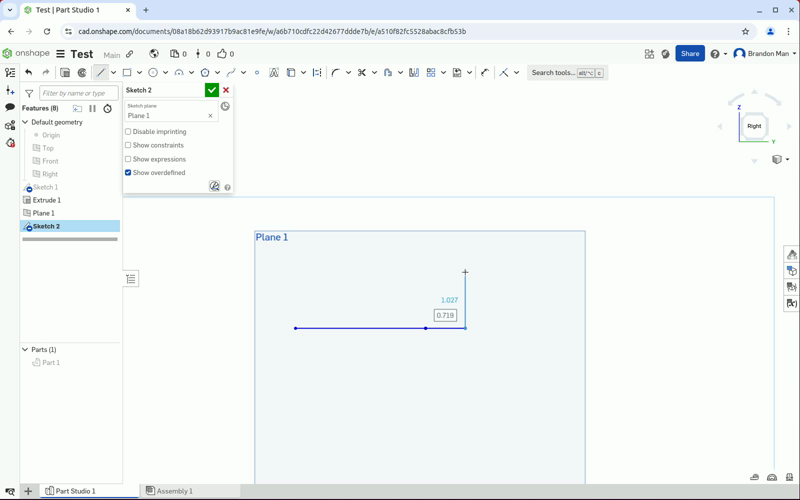
click(465, 271)
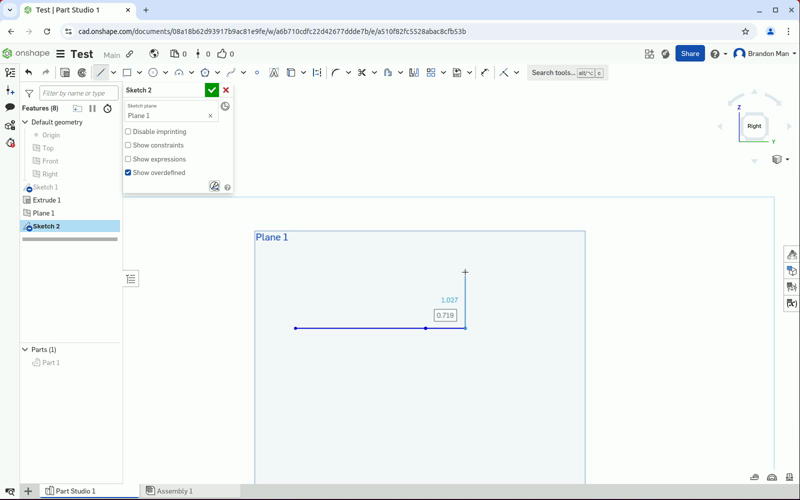
scroll(-6)
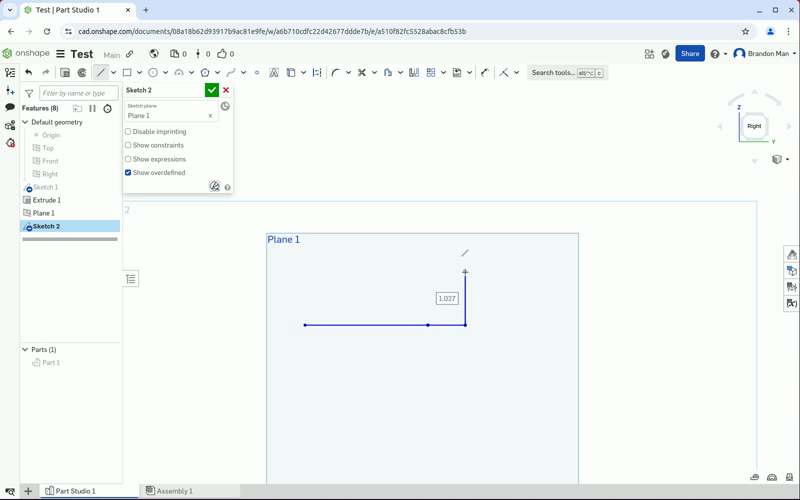
scroll(-6)
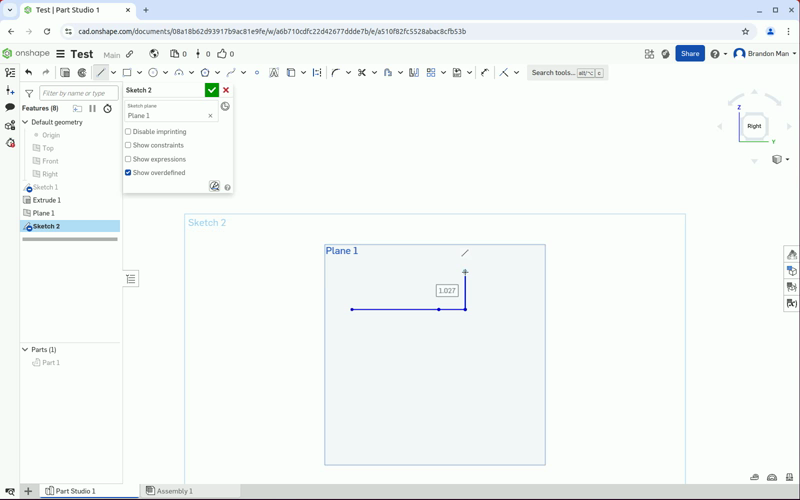
scroll(-6)
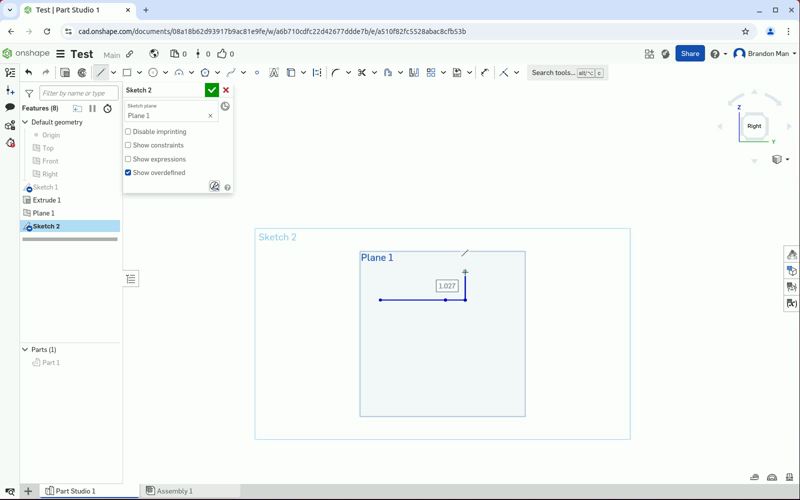
scroll(-6)
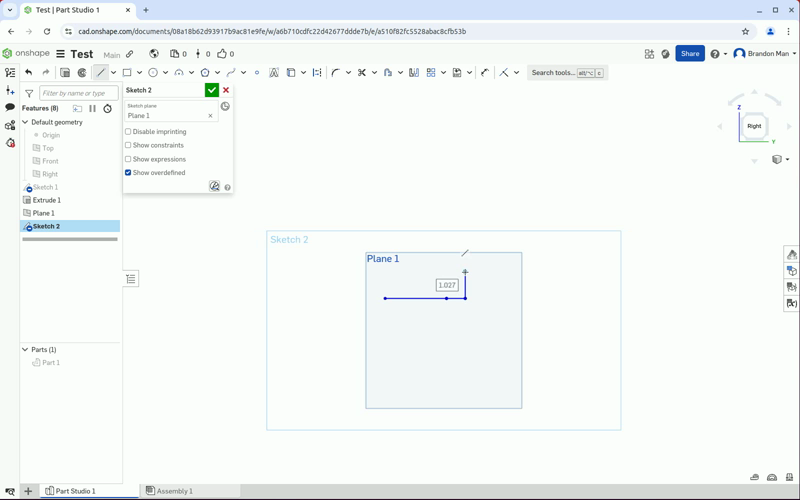
scroll(-6)
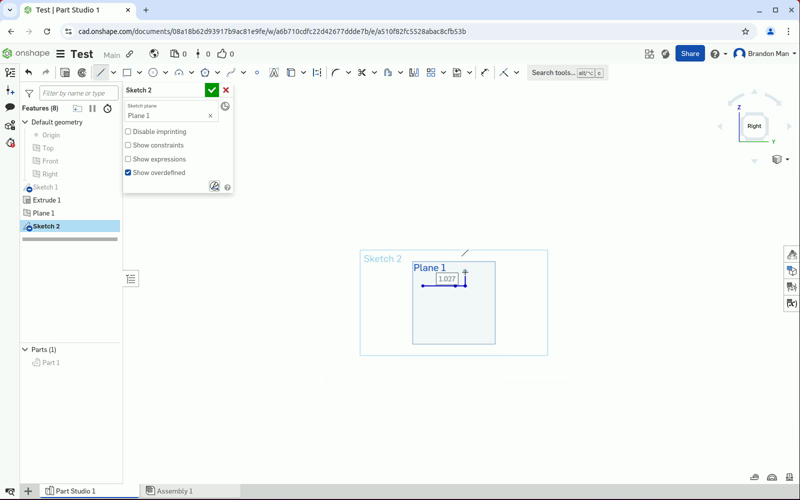
scroll(-6)
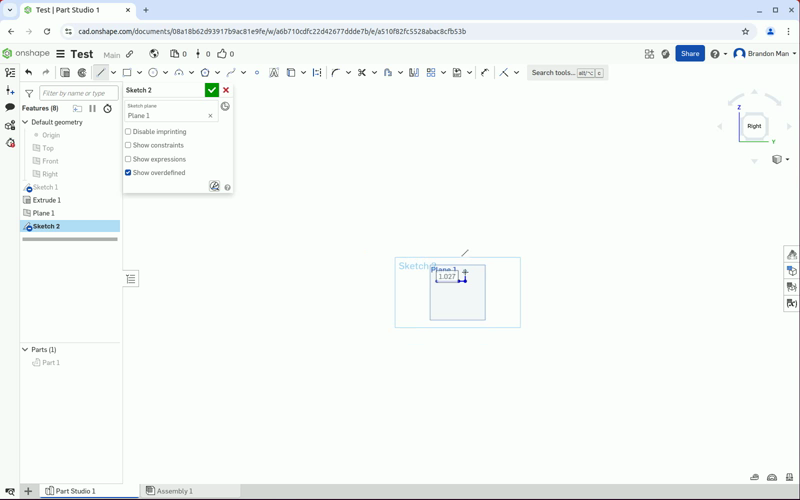
scroll(-6)
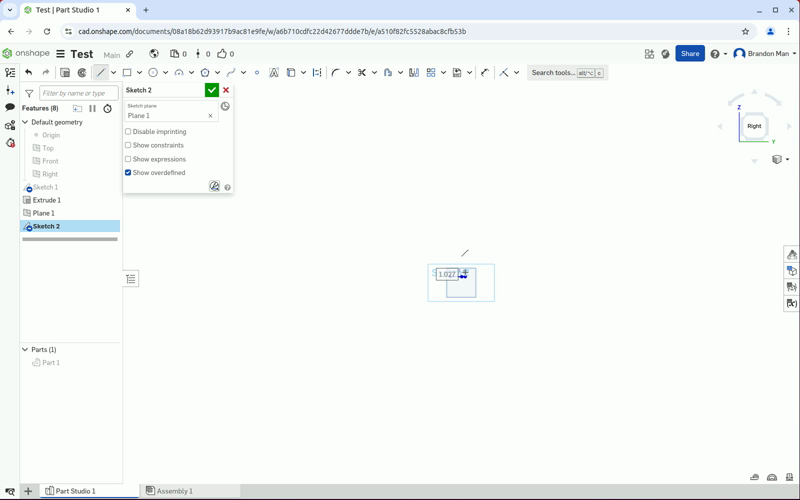
key_up(shift)
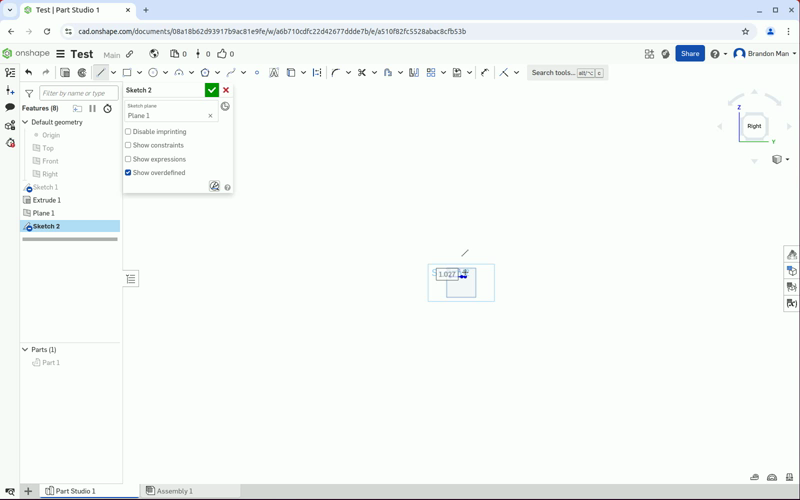
key_down(shift)
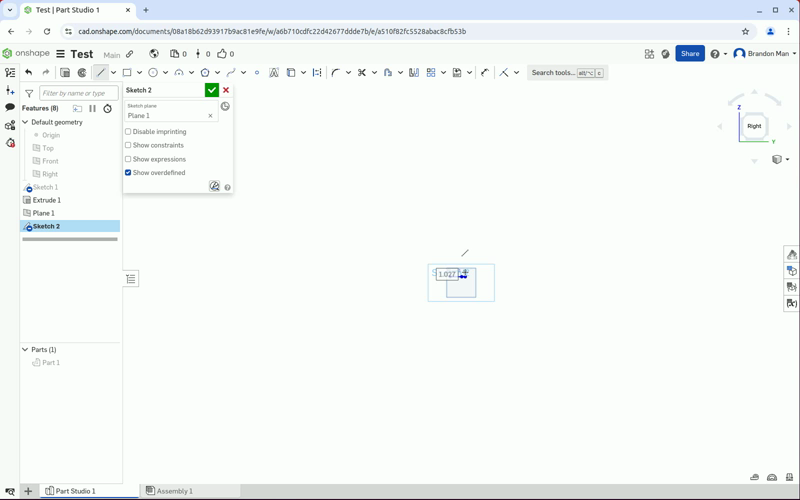
mouse_move(495, 271)
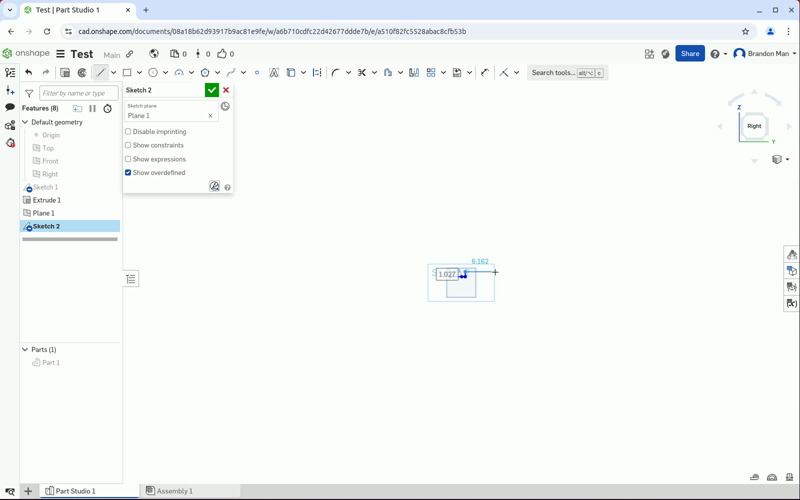
mouse_move(450, 271)
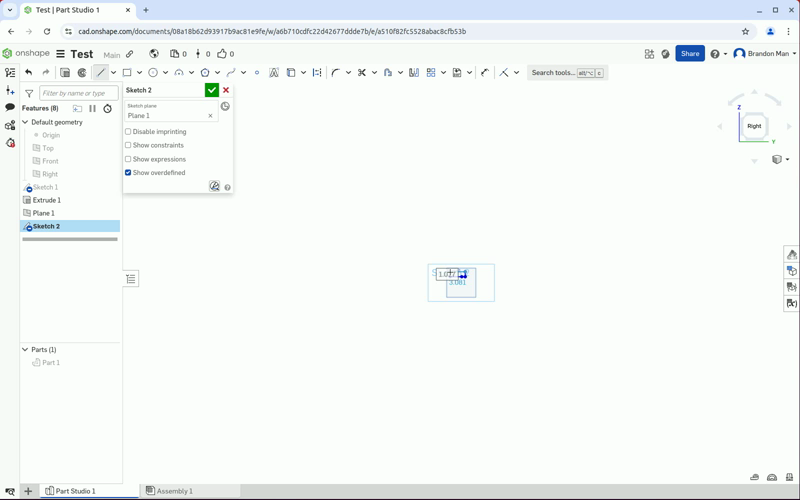
click(450, 271)
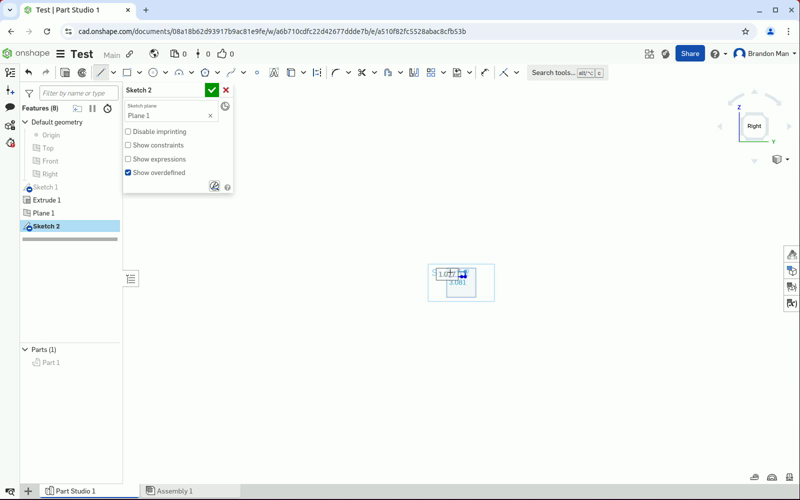
key_up(shift)
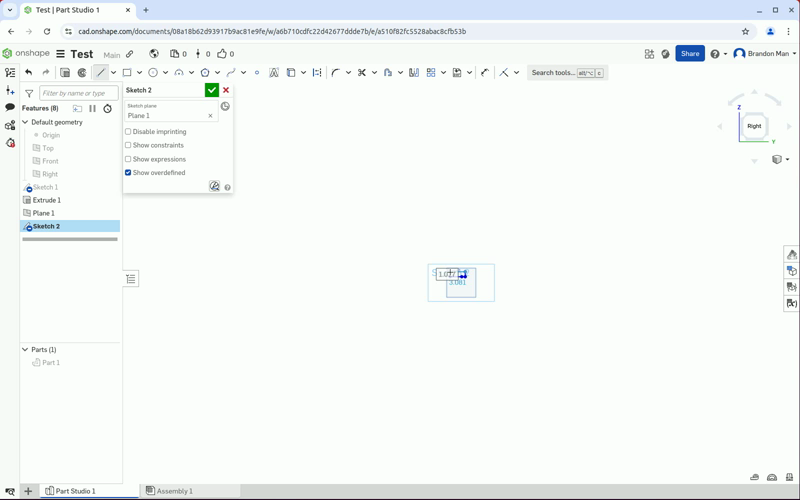
mouse_move(480, 271)
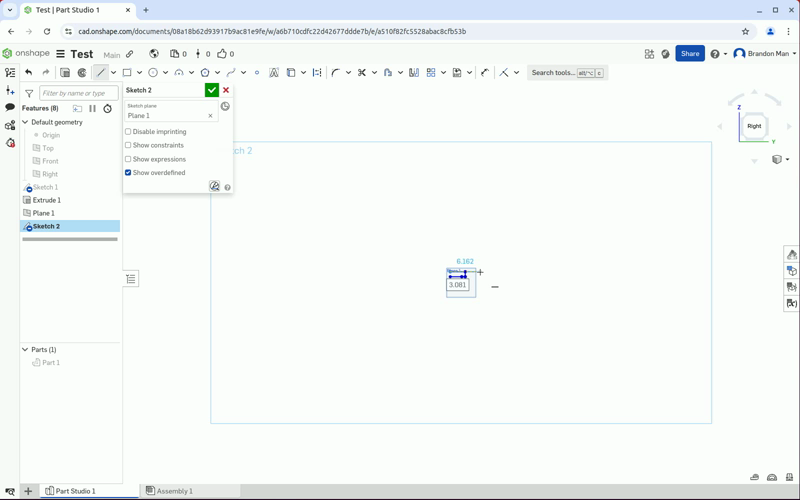
key_down(shift)
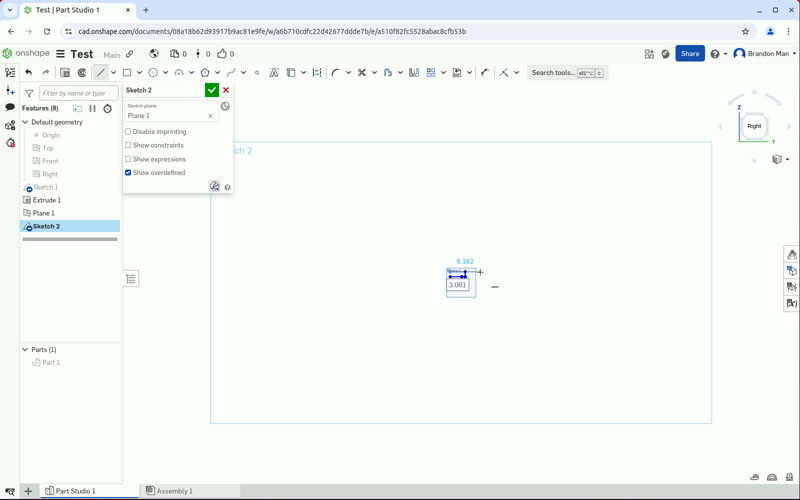
mouse_move(450, 276)
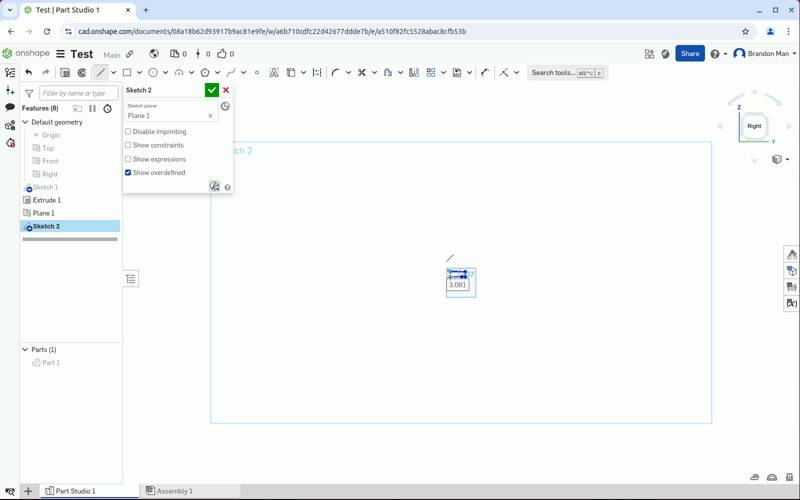
scroll(6)
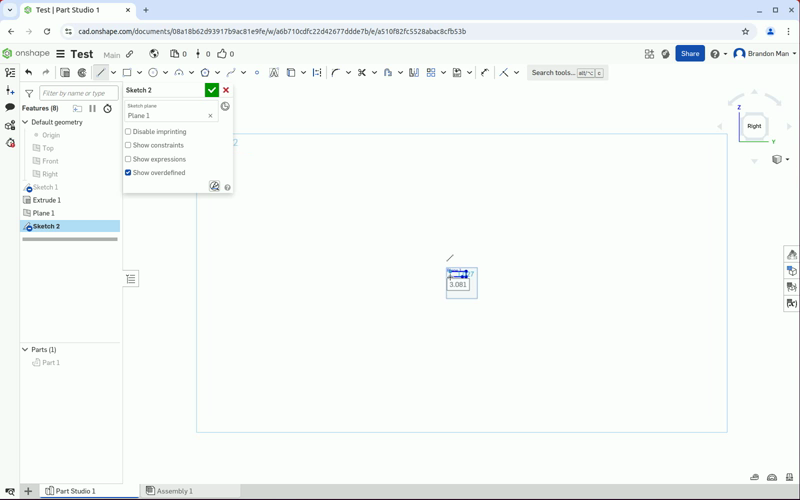
scroll(6)
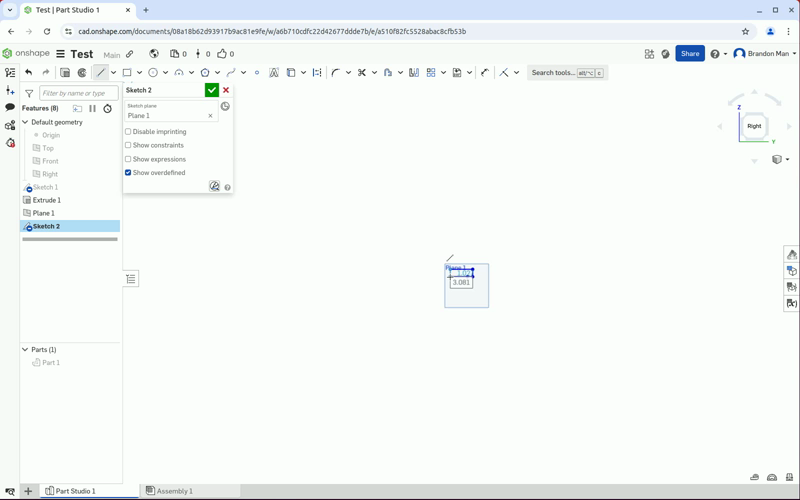
scroll(6)
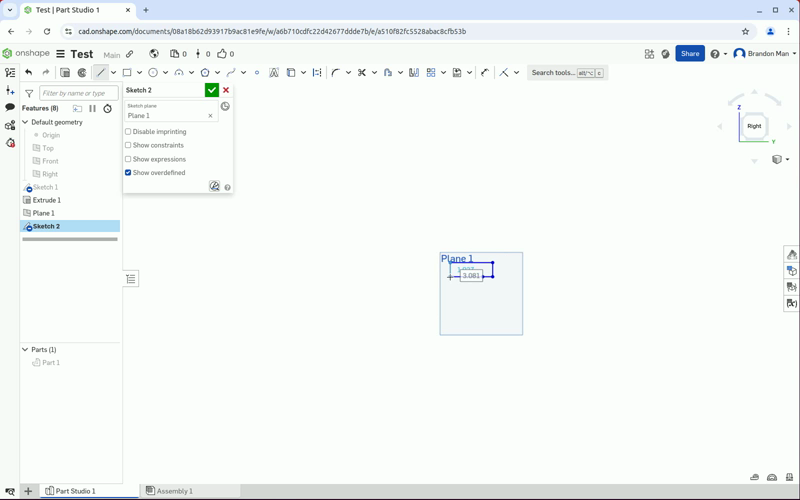
scroll(6)
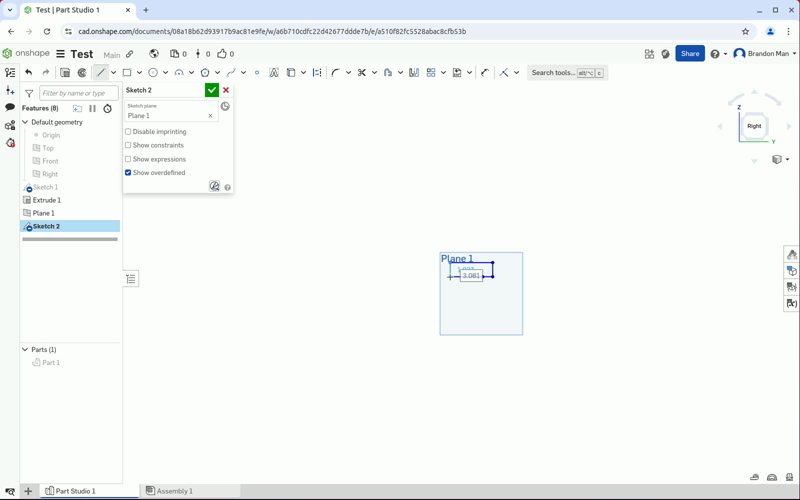
scroll(6)
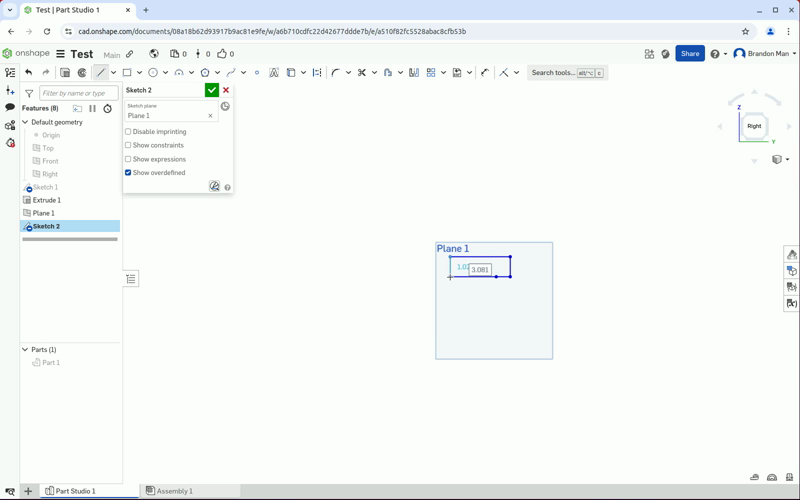
scroll(6)
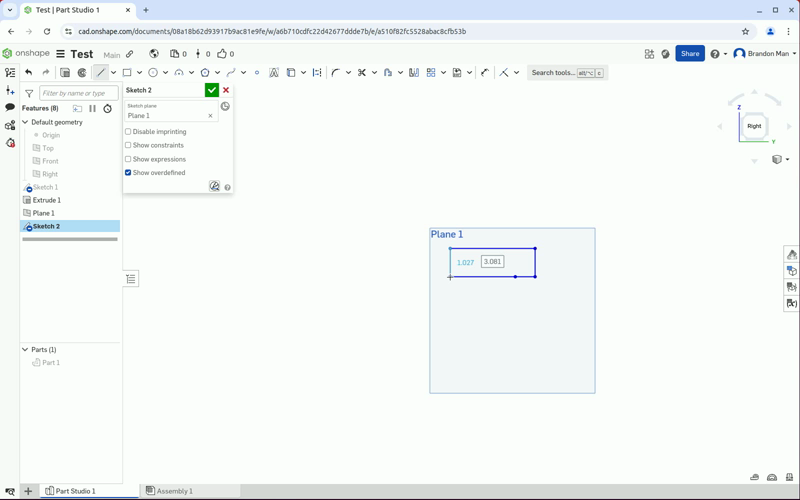
scroll(6)
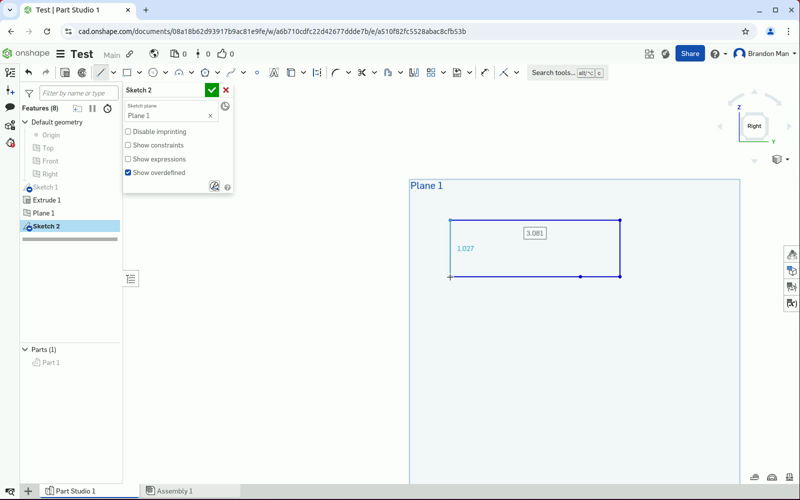
key_up(shift)
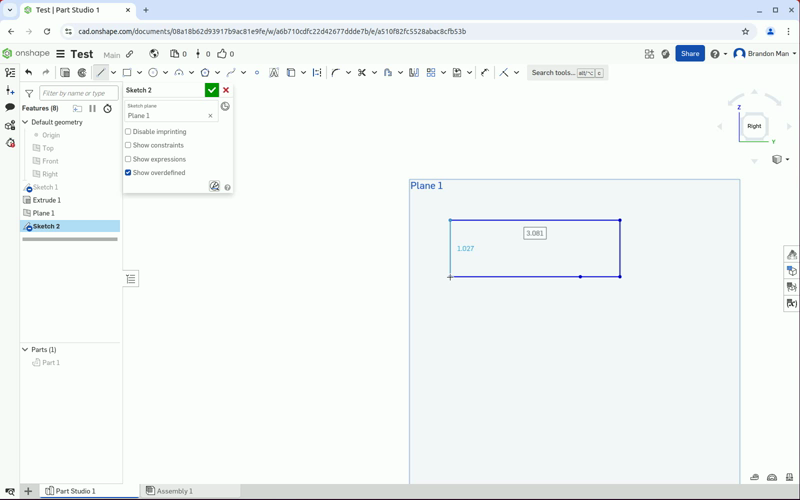
click(450, 276)
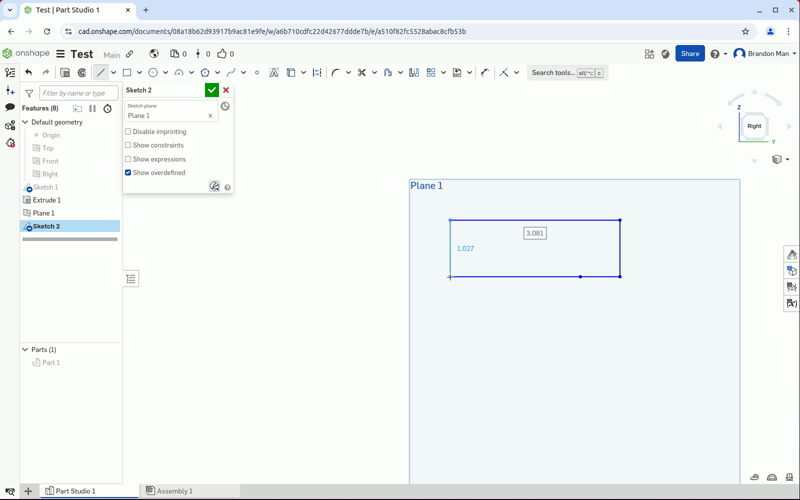
scroll(-6)
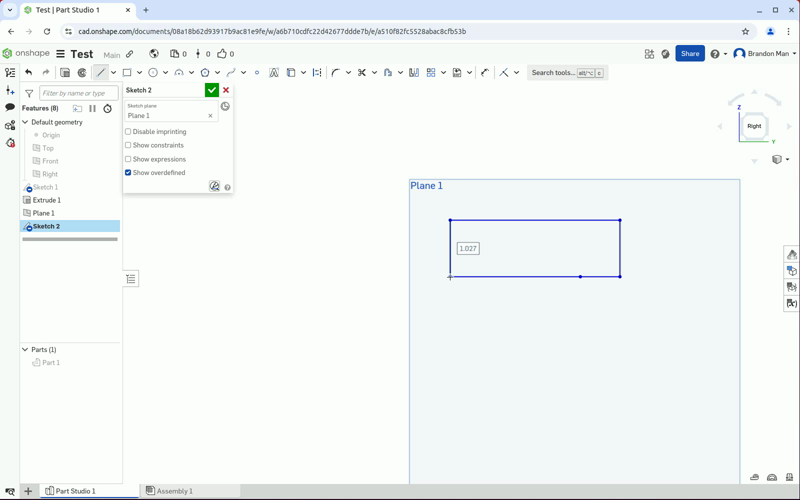
scroll(-6)
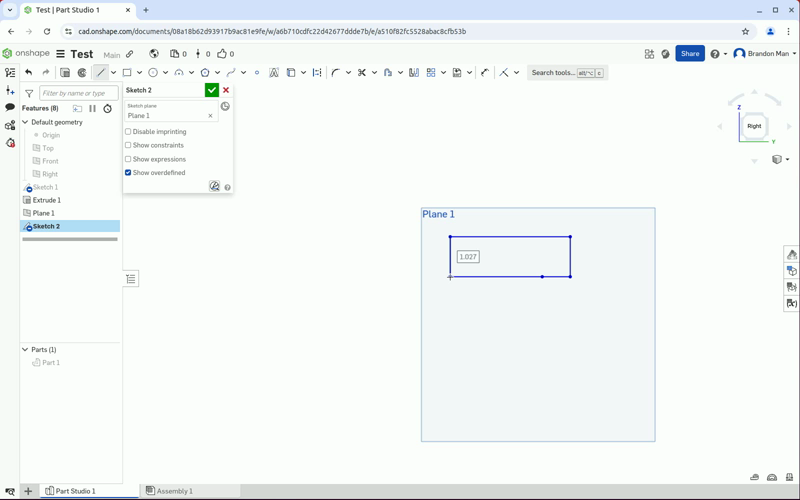
scroll(-6)
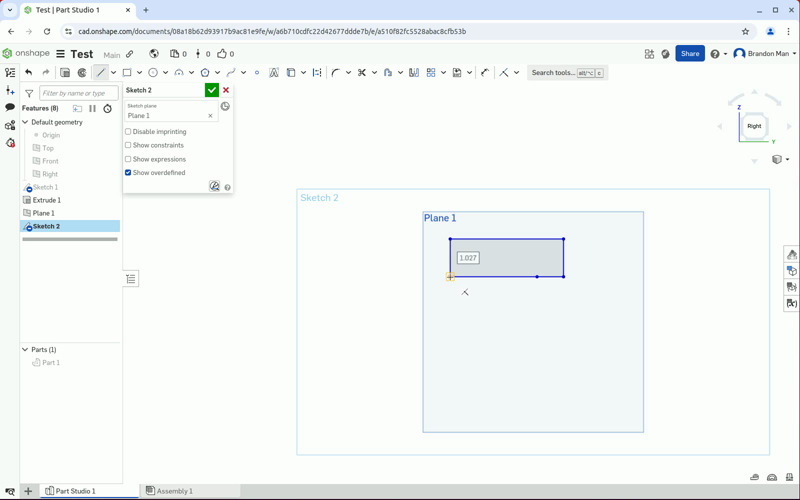
scroll(-6)
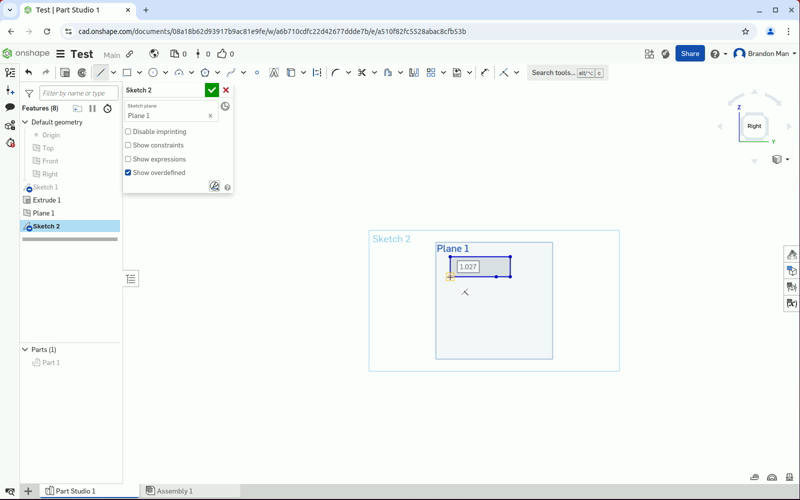
scroll(-6)
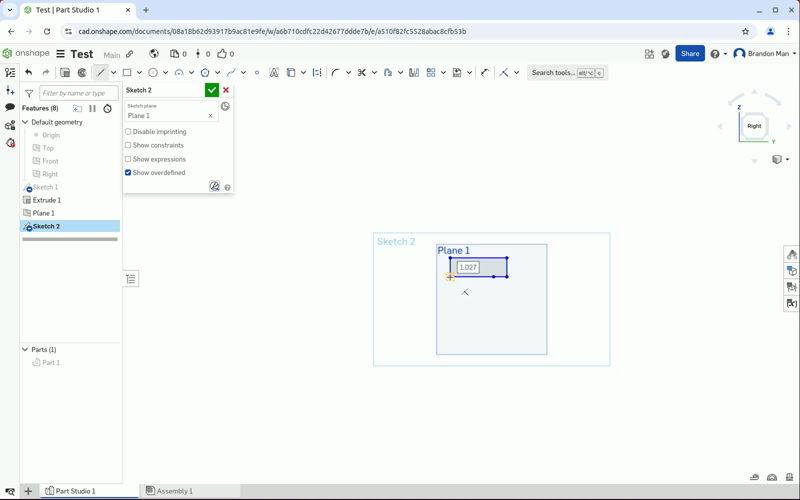
scroll(-6)
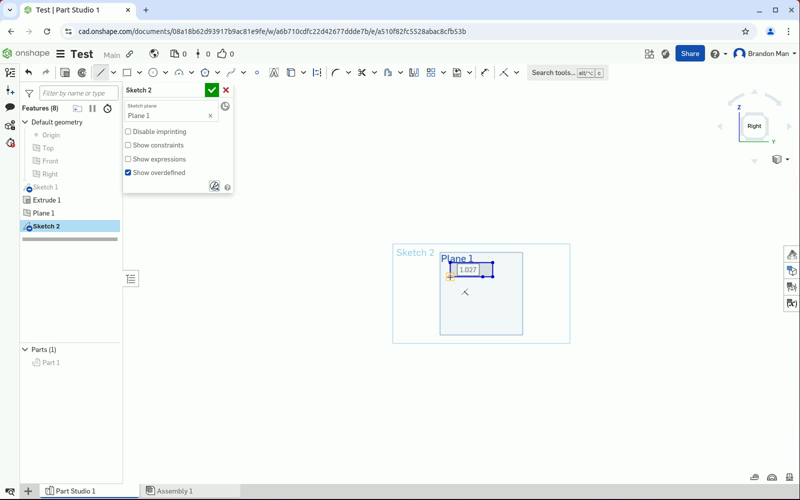
scroll(-6)
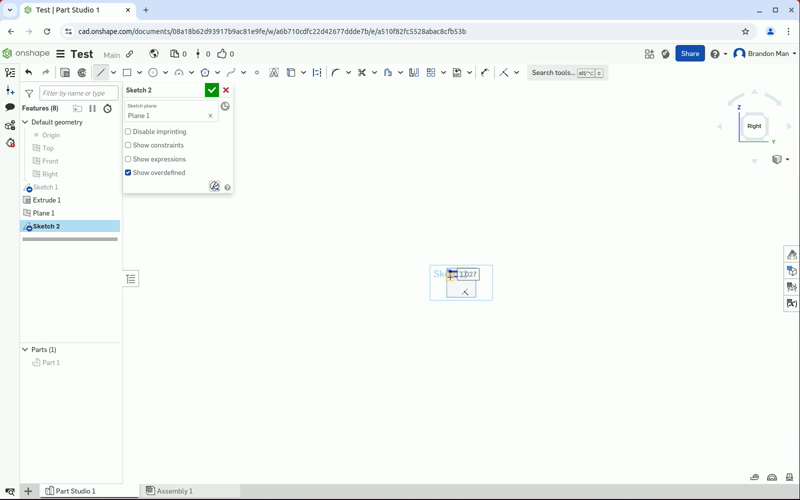
key(esc)
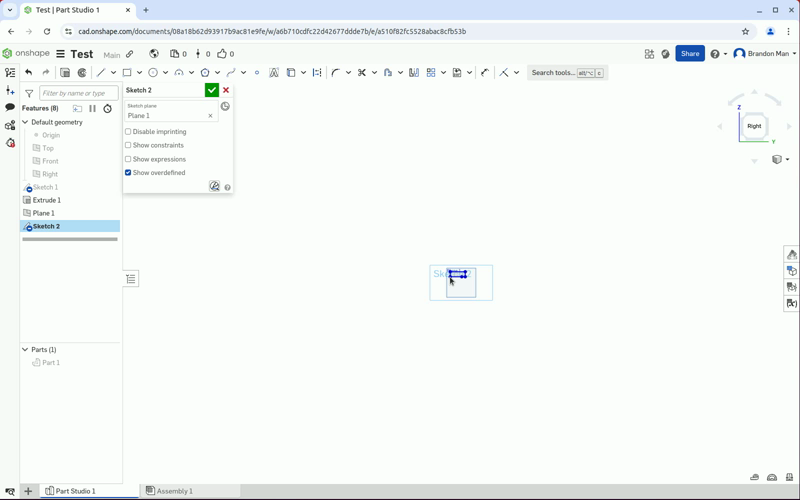
mouse_move(462, 272)
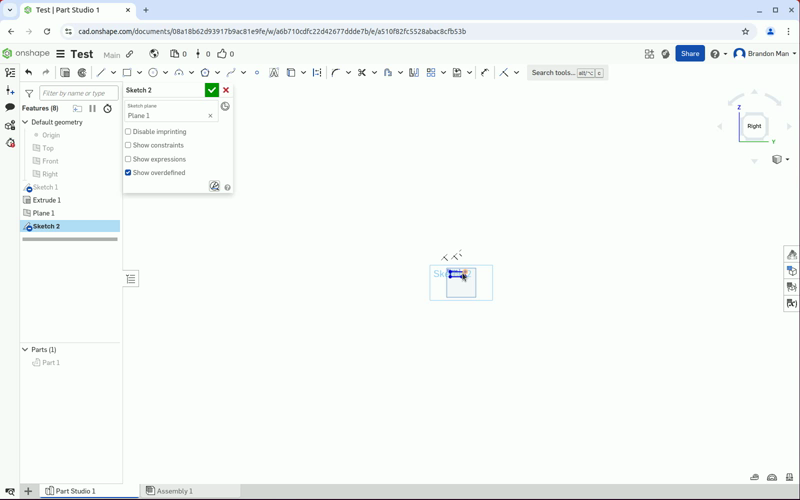
scroll(6)
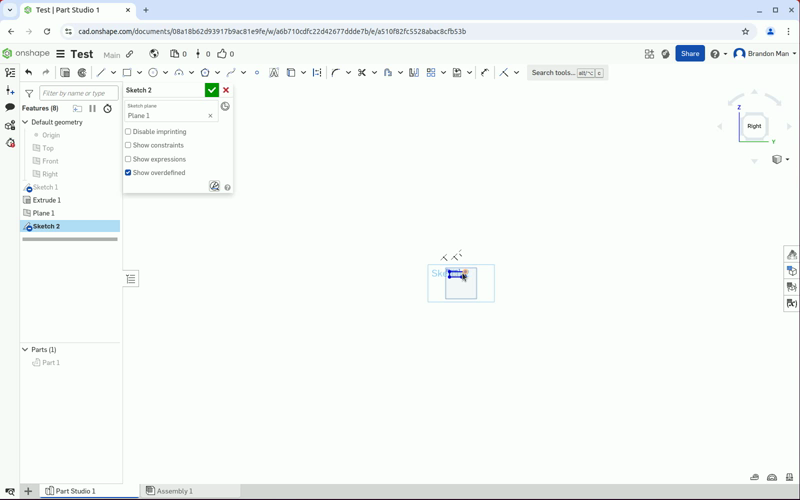
scroll(6)
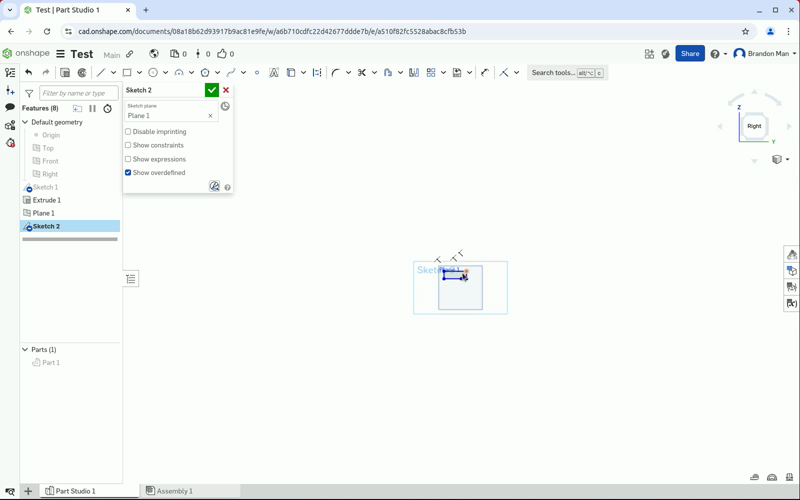
scroll(6)
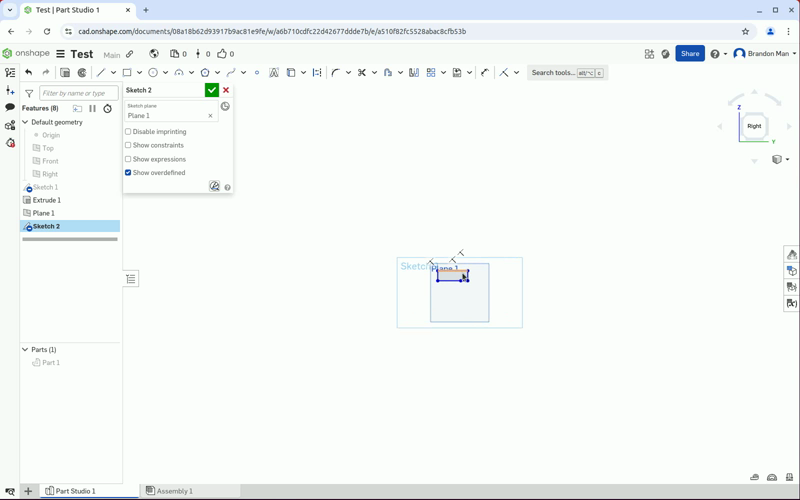
scroll(6)
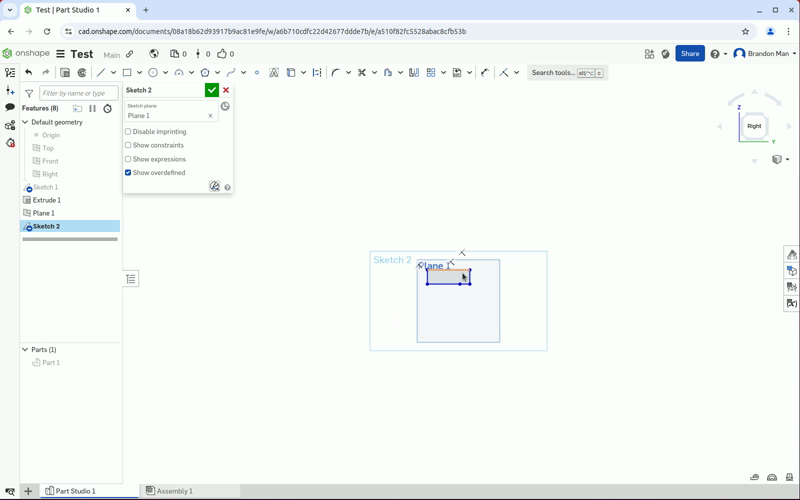
scroll(6)
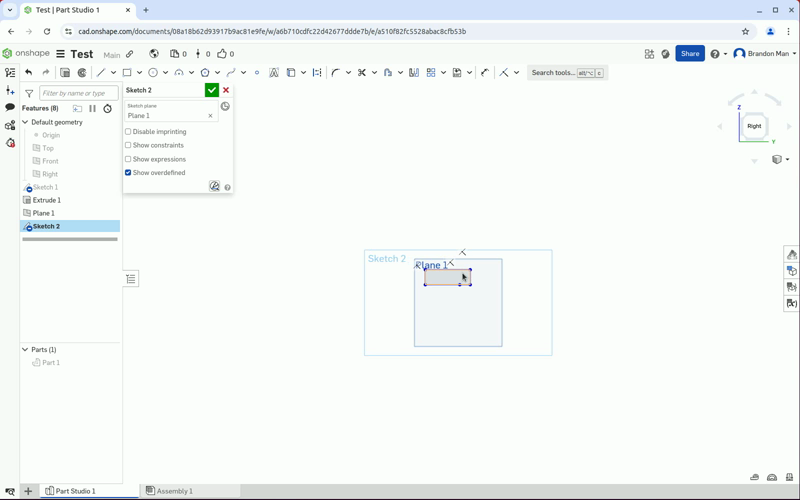
scroll(6)
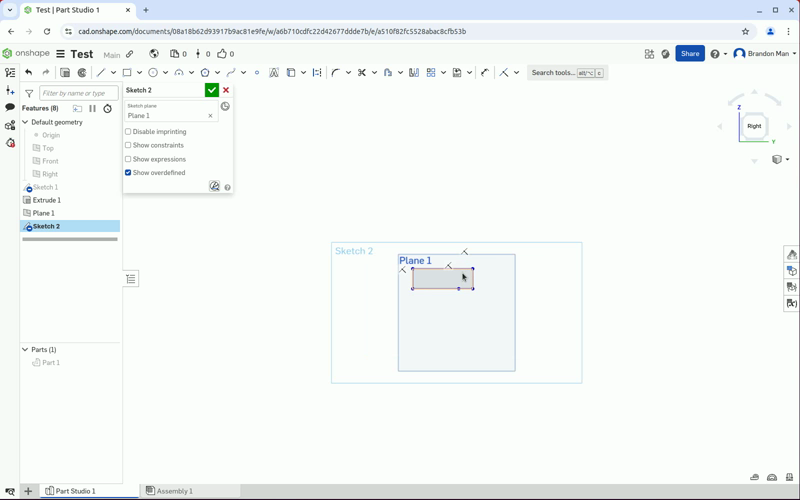
scroll(6)
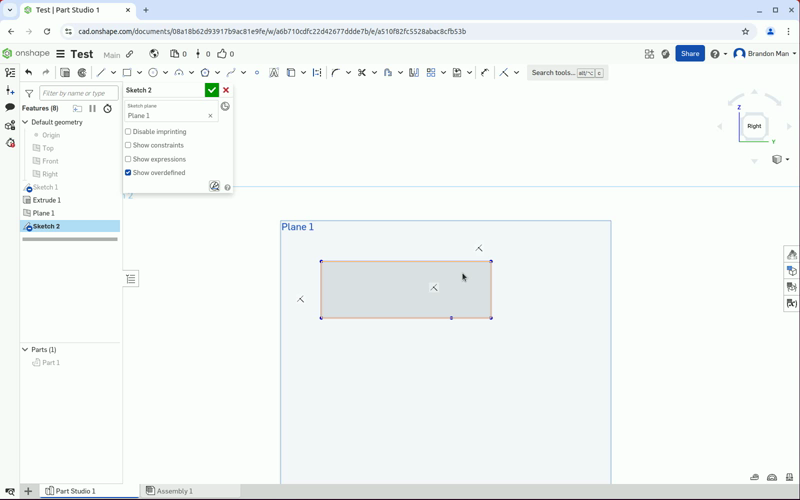
click(462, 272)
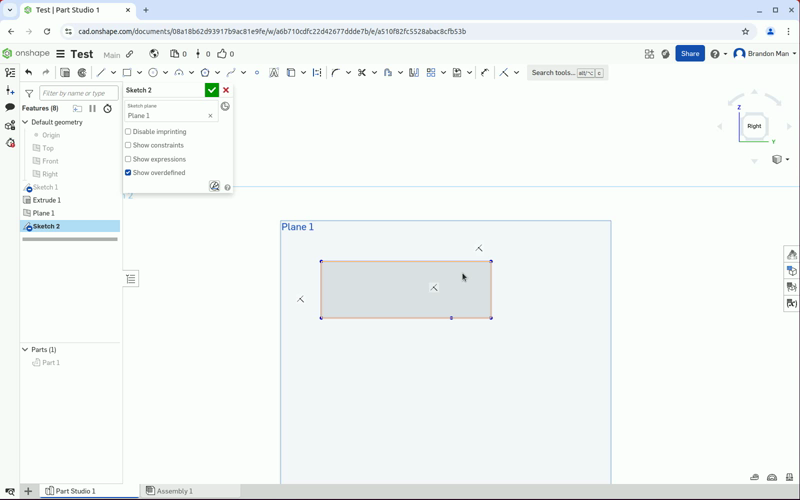
scroll(-6)
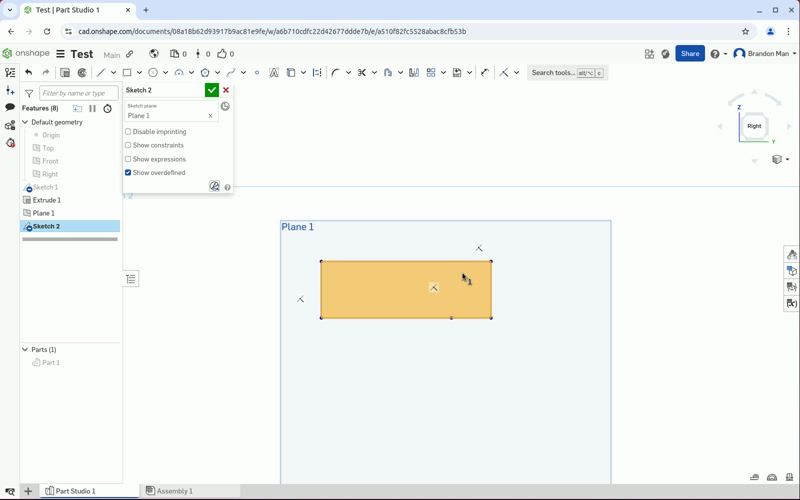
scroll(-6)
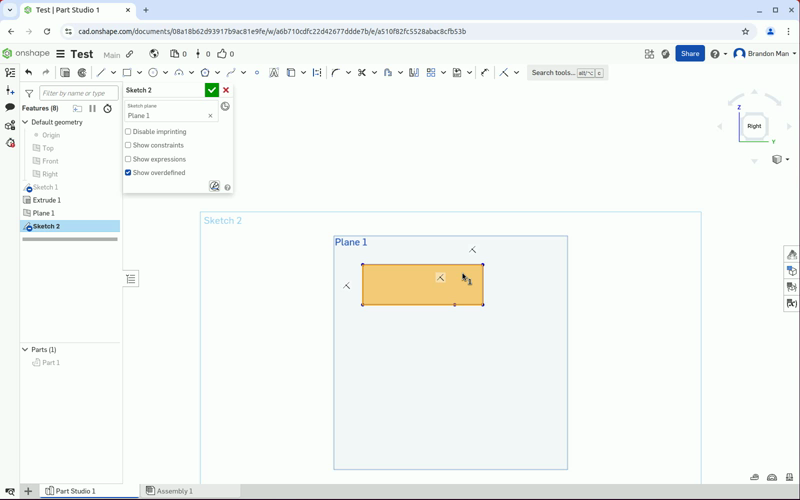
scroll(-6)
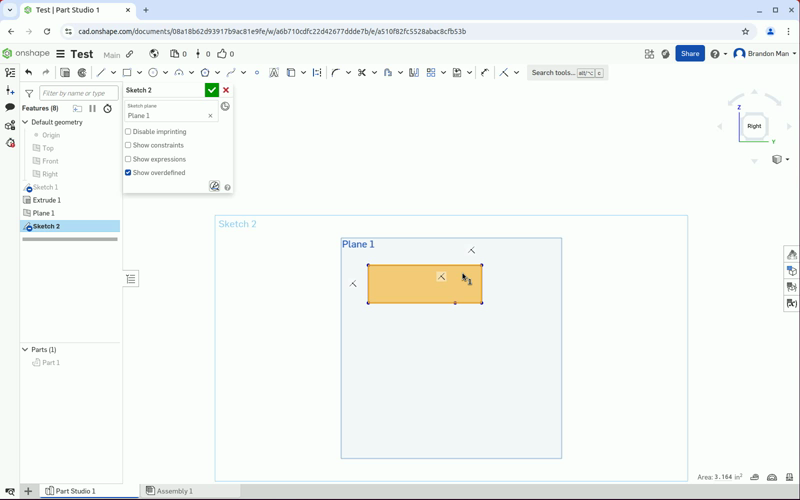
scroll(-6)
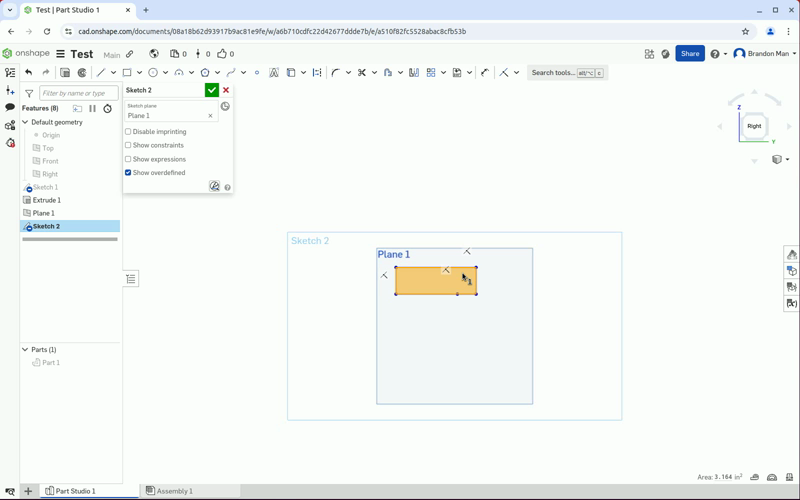
scroll(-6)
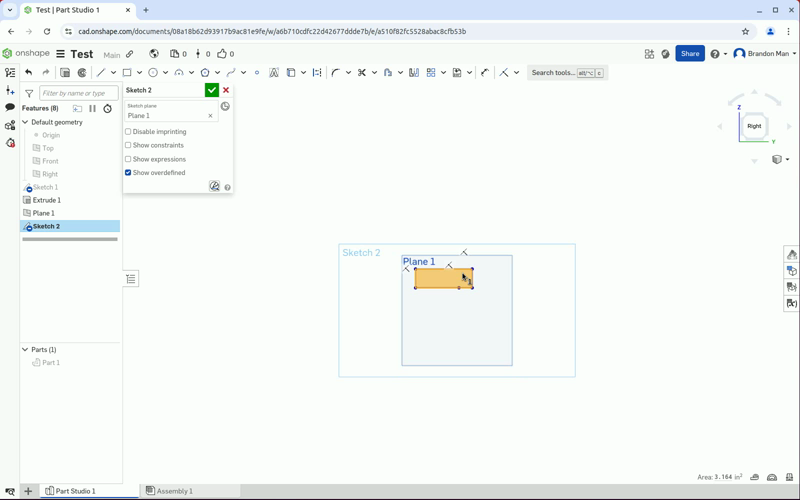
scroll(-6)
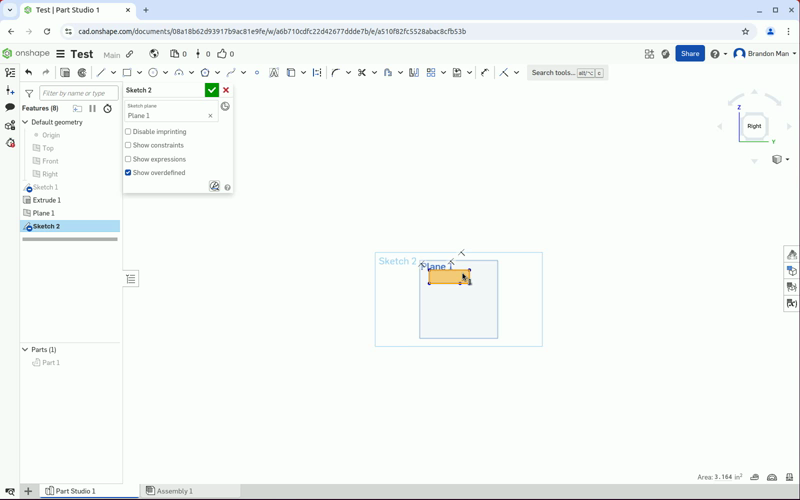
scroll(-6)
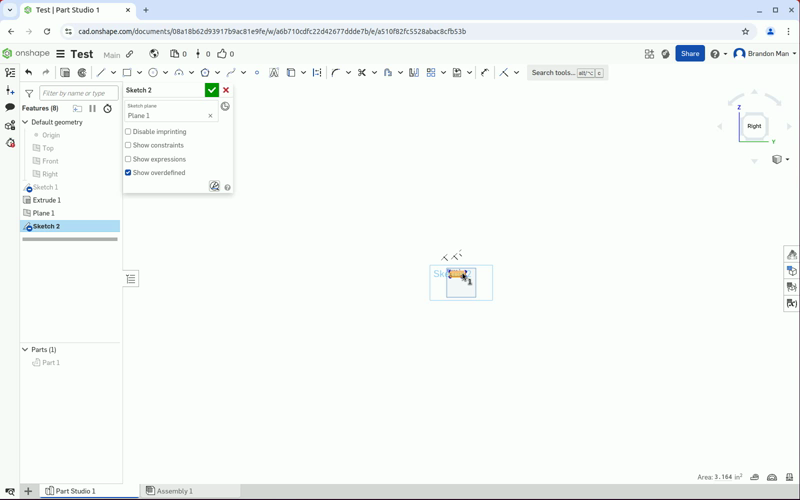
mouse_move(73, 352)
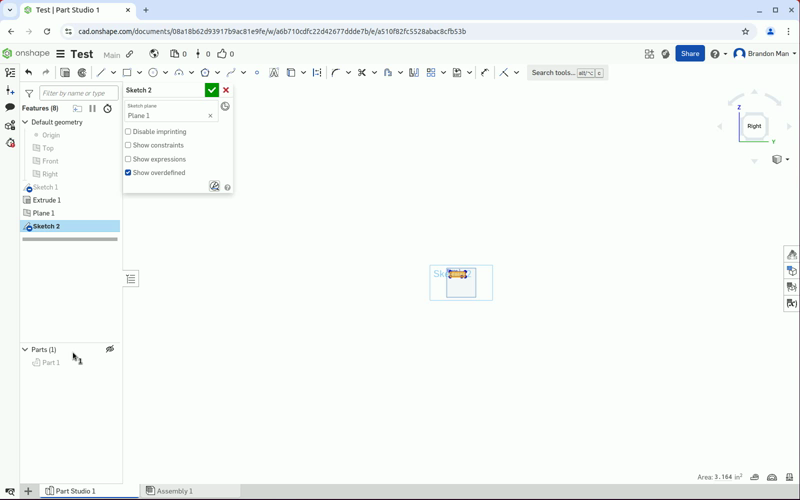
key(shift+y)
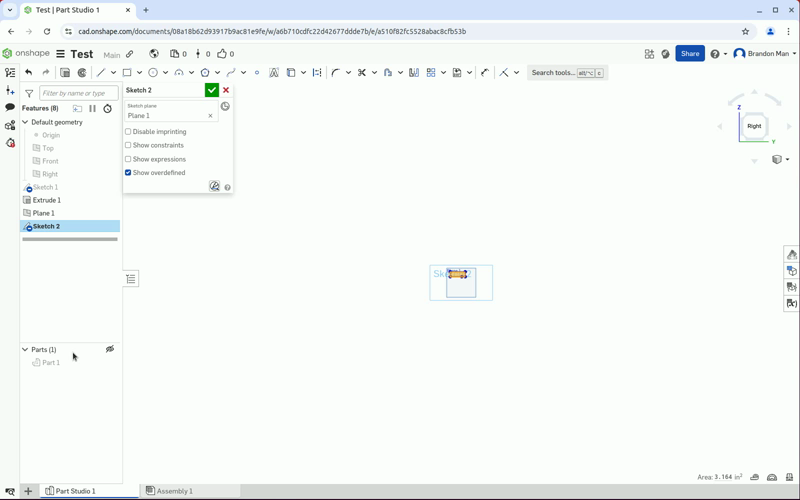
key(shift+e)
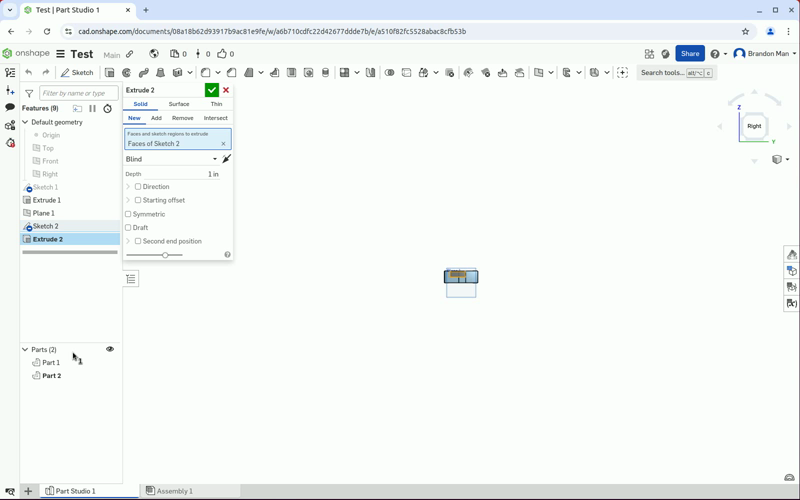
mouse_move(143, 106)
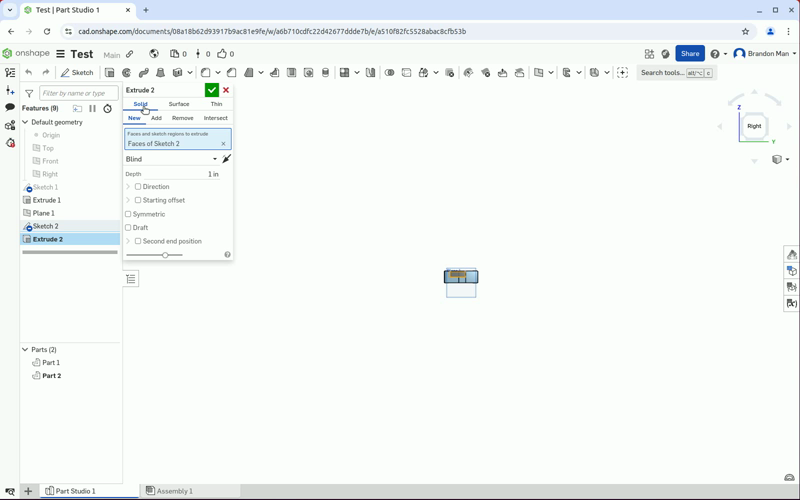
click(143, 106)
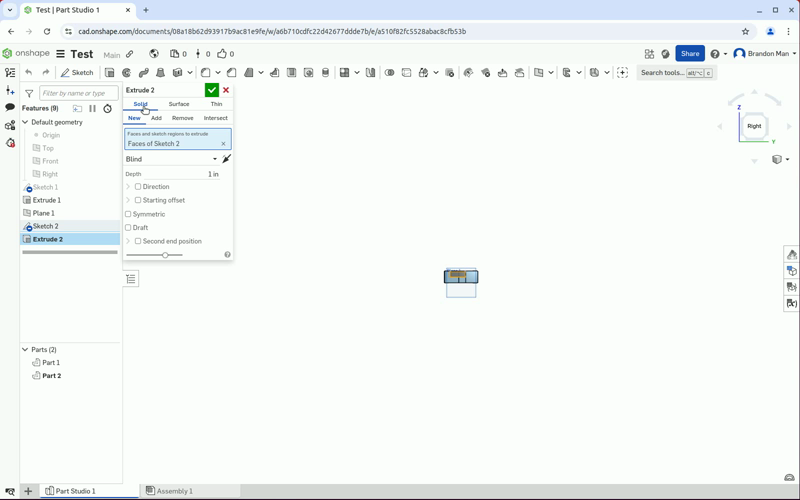
mouse_move(186, 120)
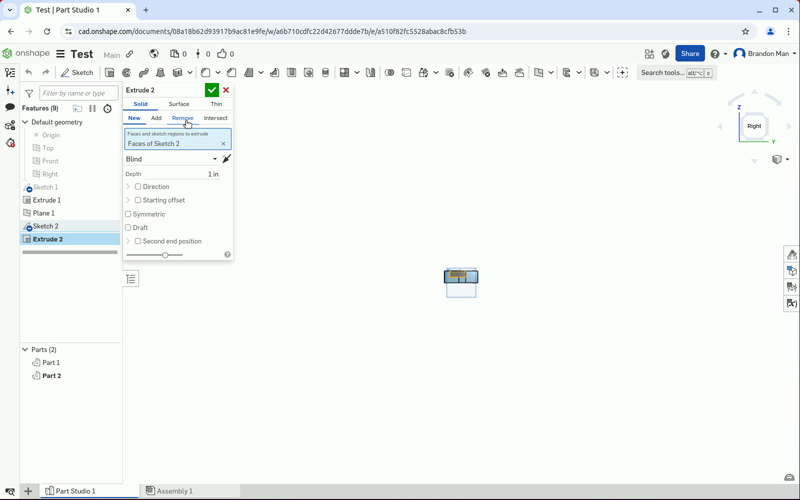
click(186, 120)
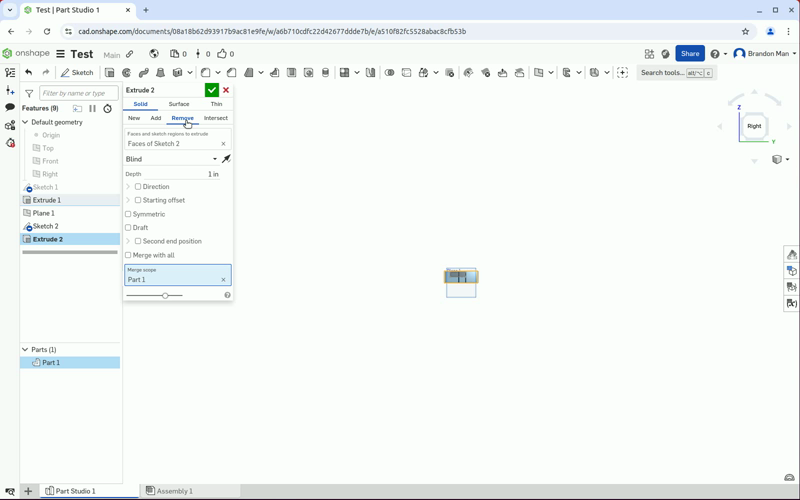
key(tab, 4)
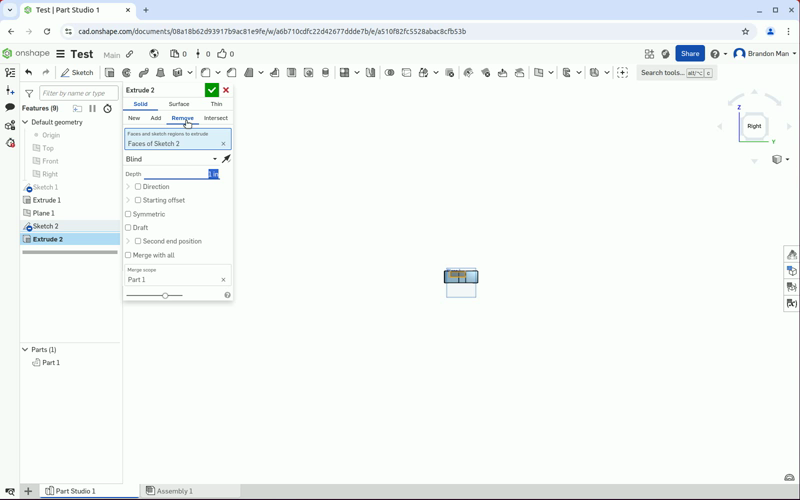
text(30.811)
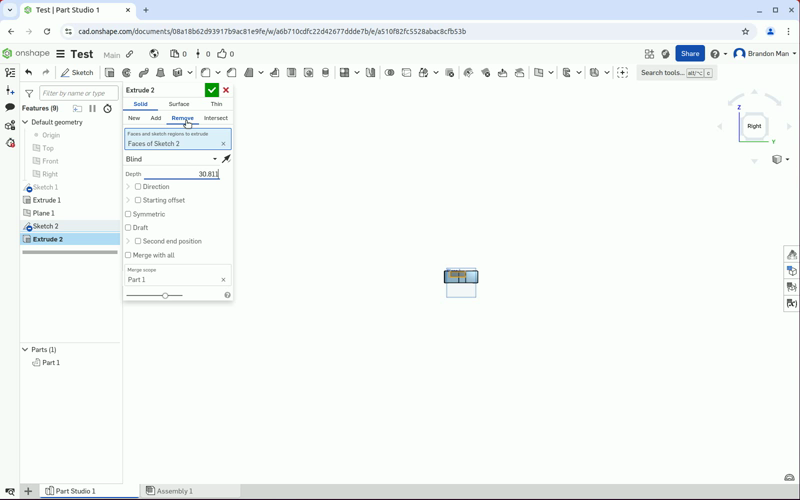
key(tab, 6)
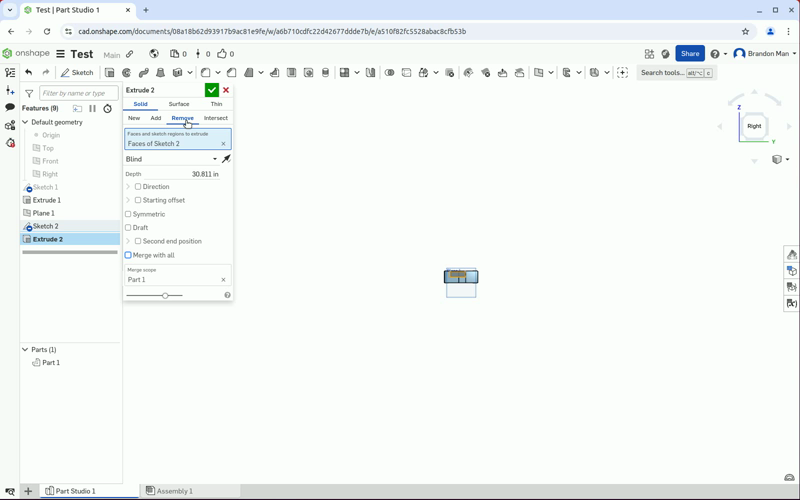
key(space)
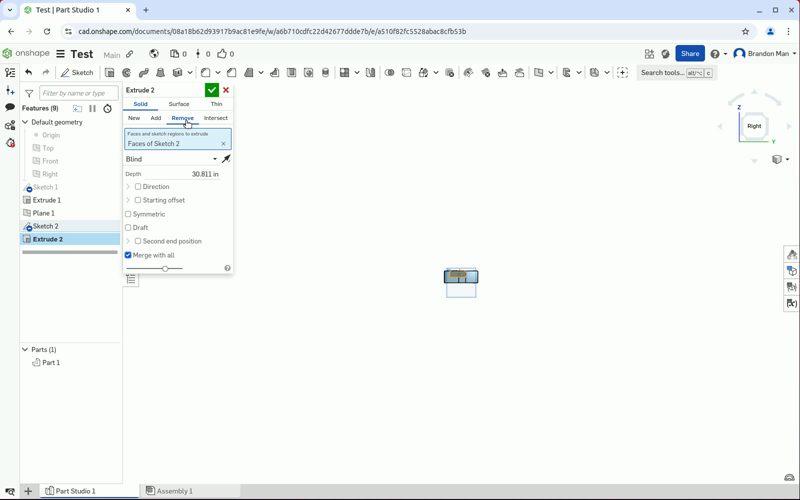
key(enter)
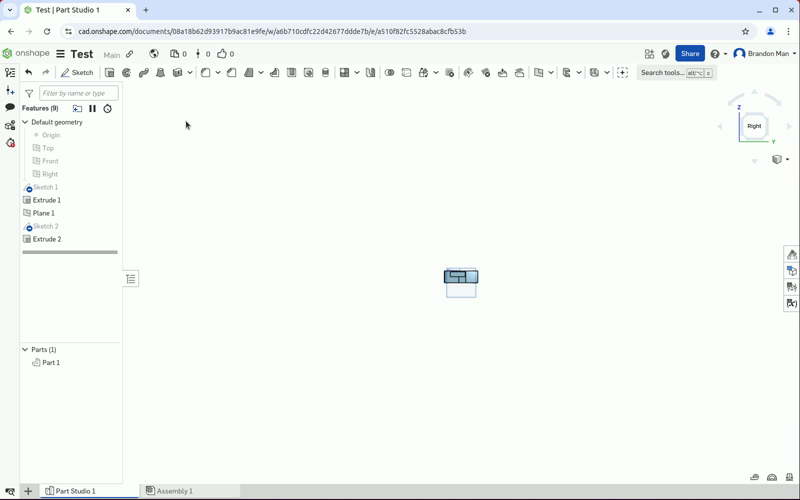
key(shift+h)
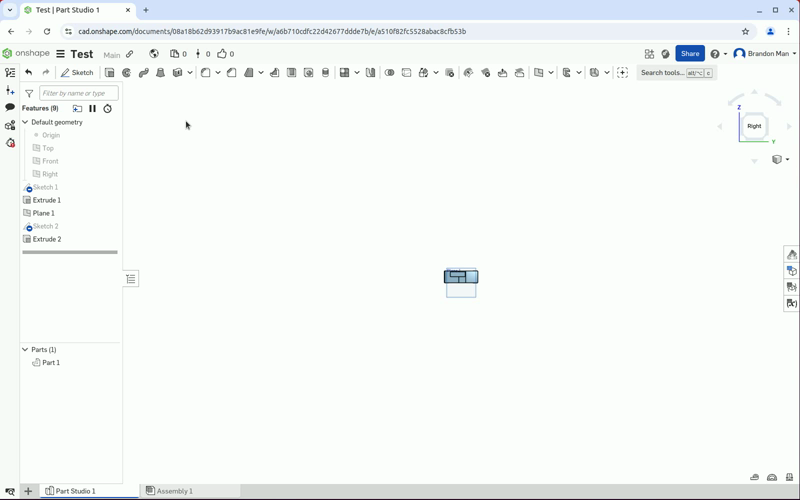
key(shift+h)
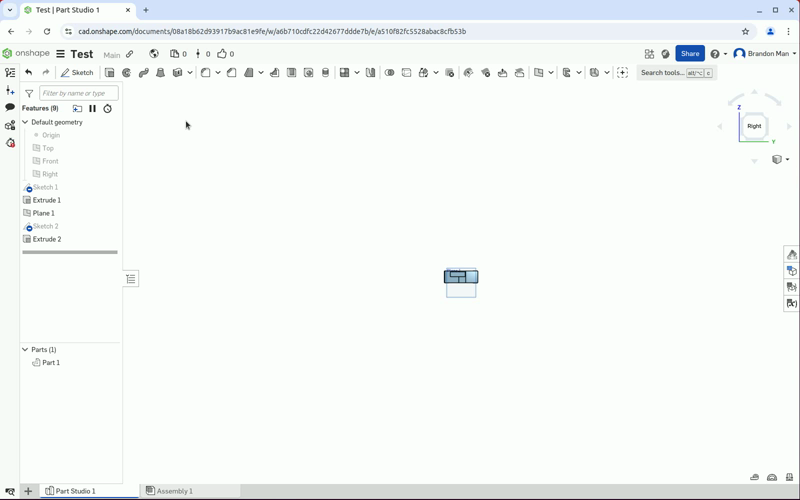
mouse_move(73, 189)
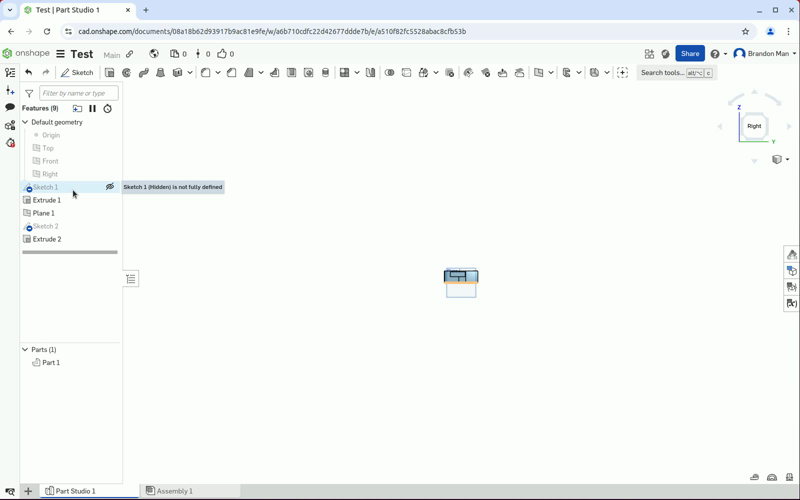
click(73, 189)
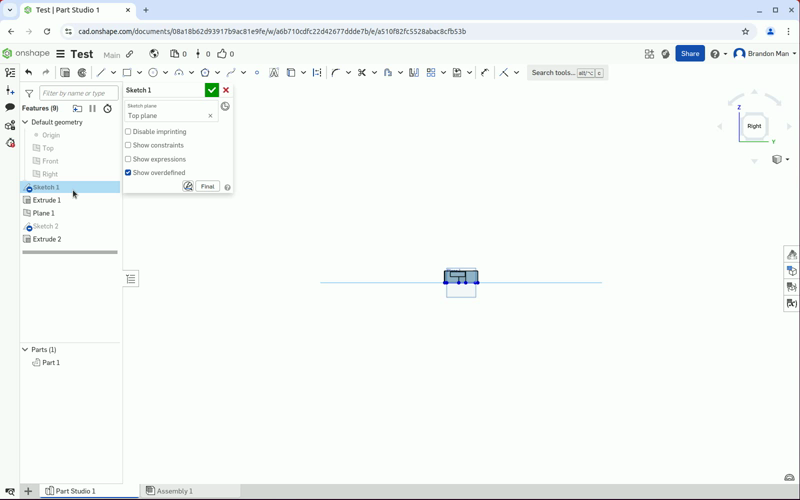
mouse_move(229, 92)
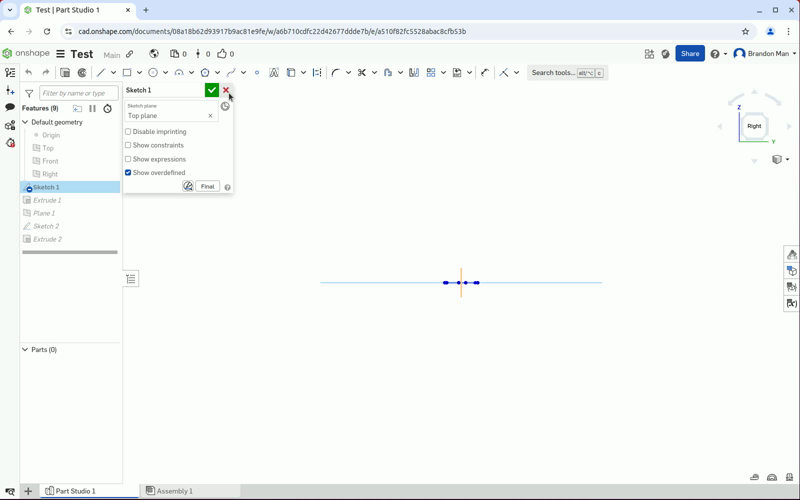
click(229, 92)
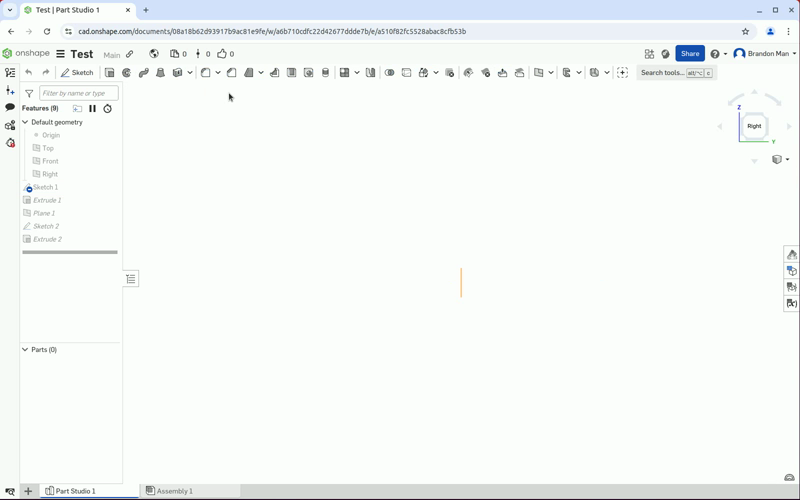
key(shift+s)
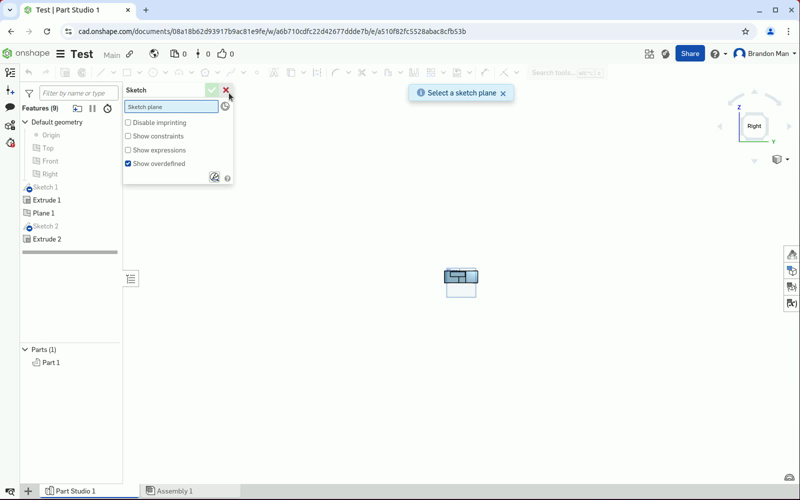
mouse_move(73, 215)
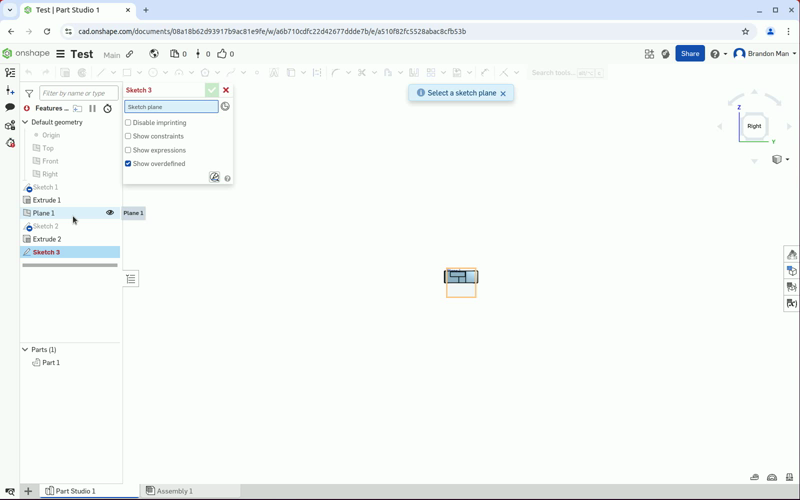
click(73, 215)
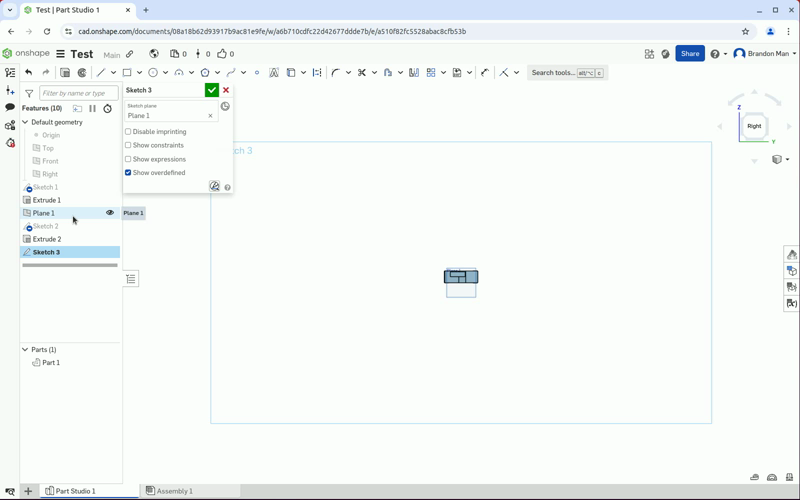
mouse_move(73, 352)
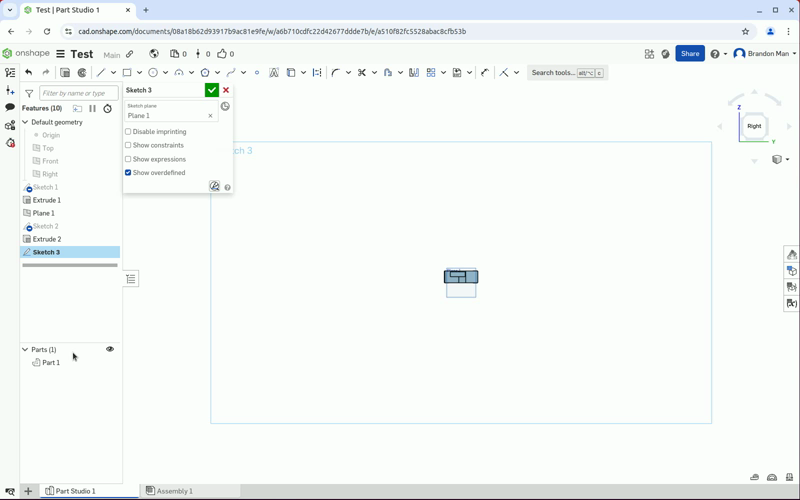
key(y)
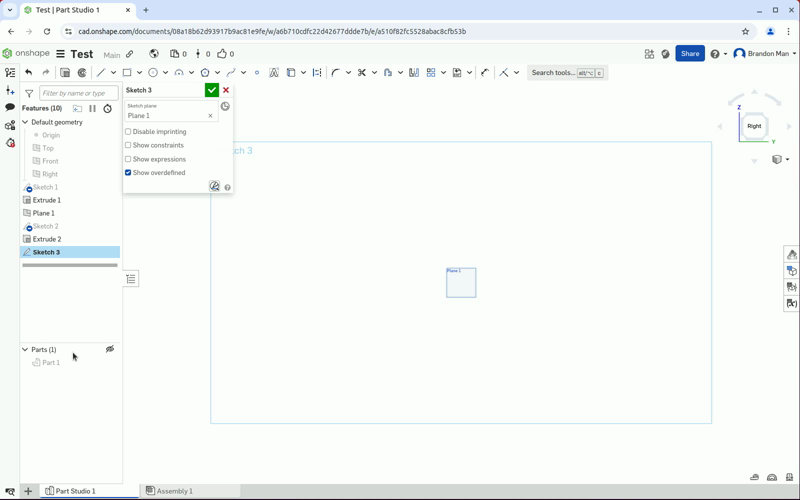
key(l)
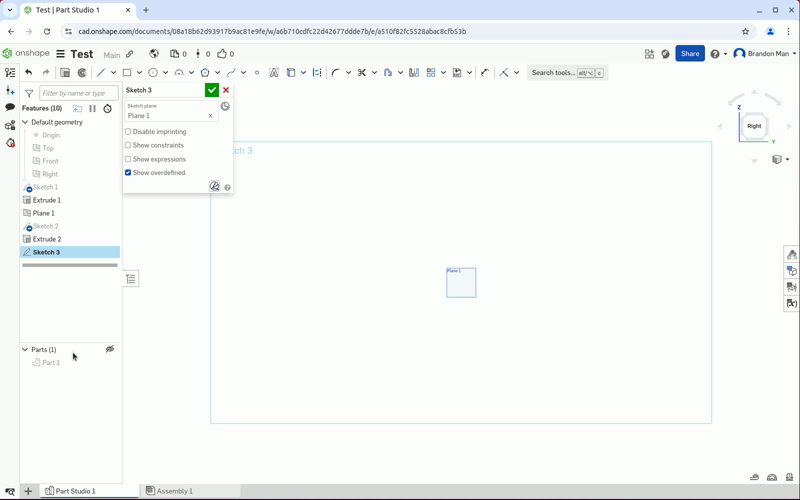
key_down(shift)
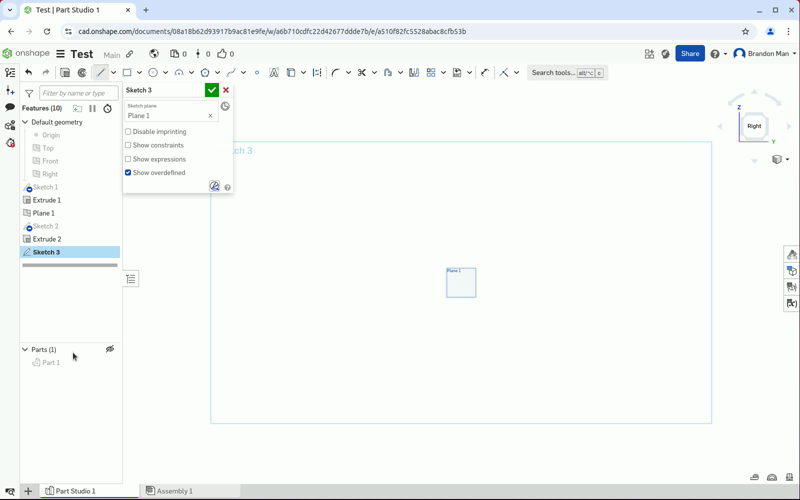
mouse_move(464, 276)
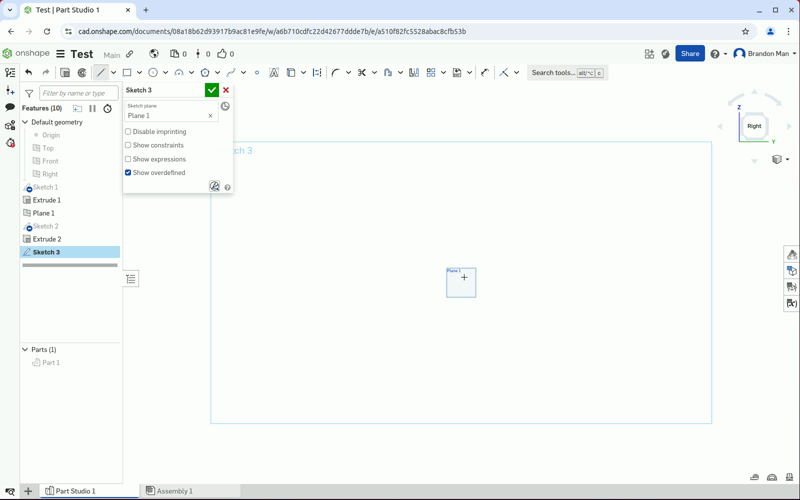
click(464, 276)
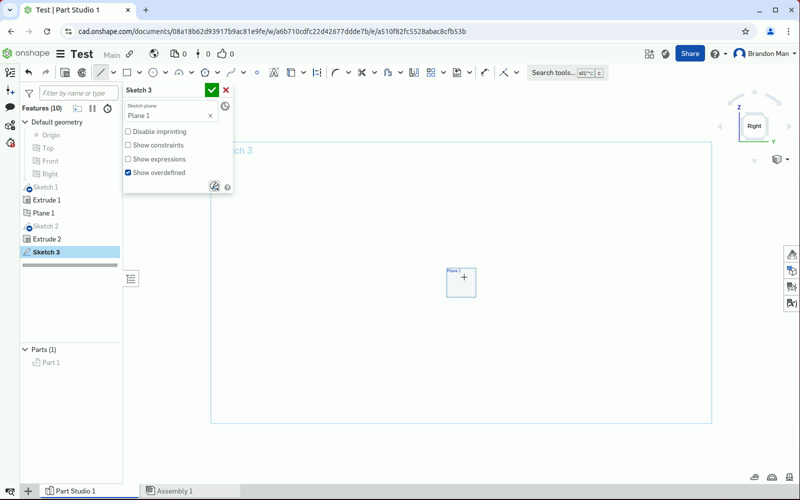
key_up(shift)
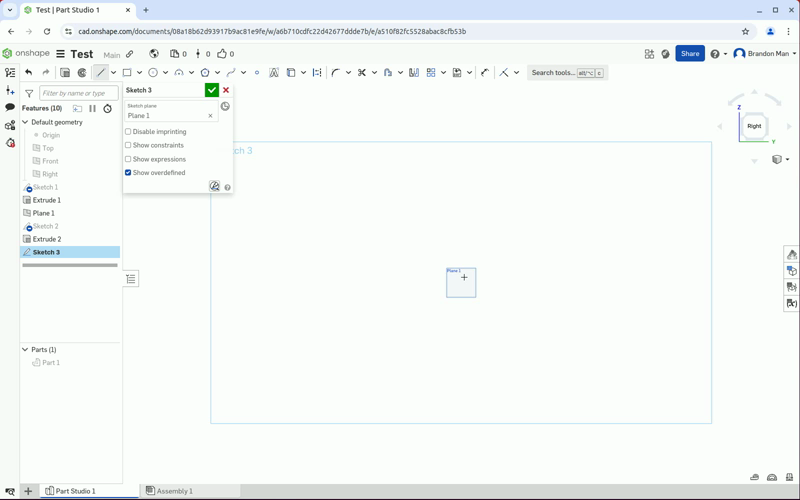
key_down(shift)
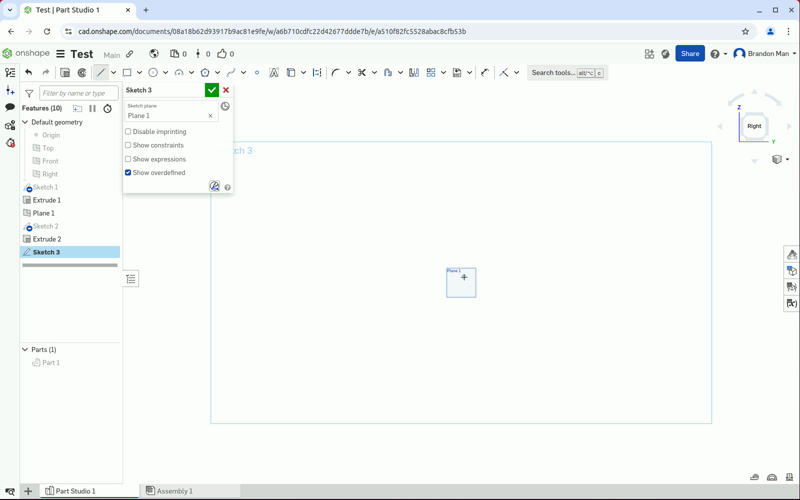
mouse_move(494, 276)
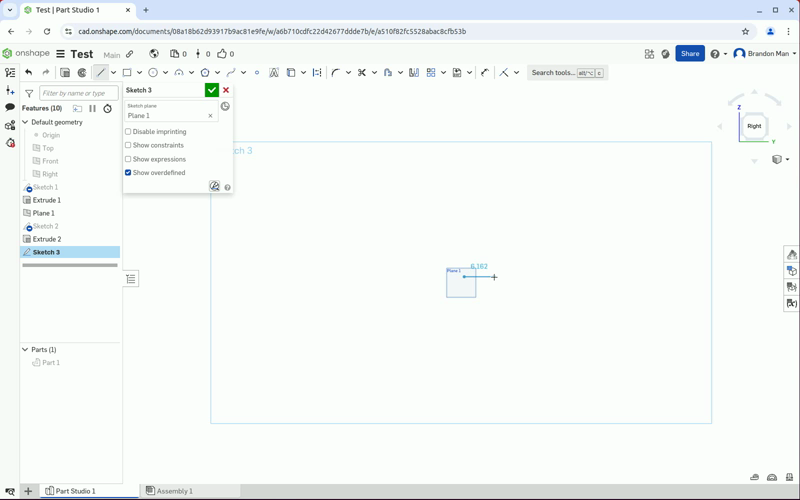
mouse_move(472, 276)
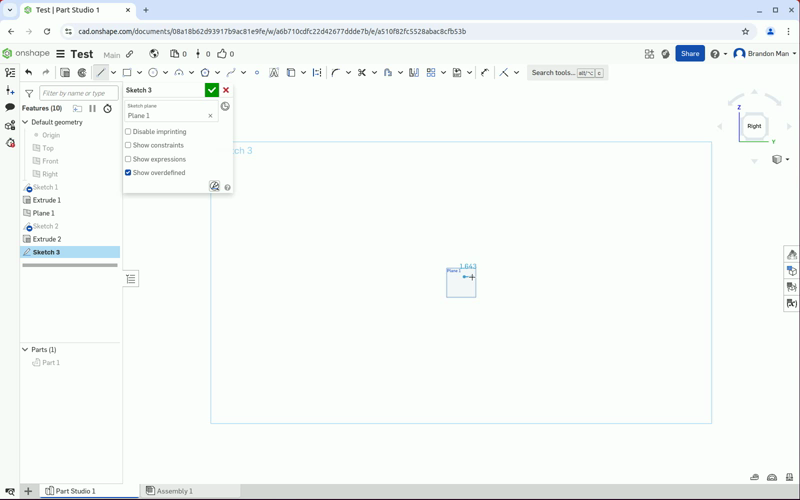
click(472, 276)
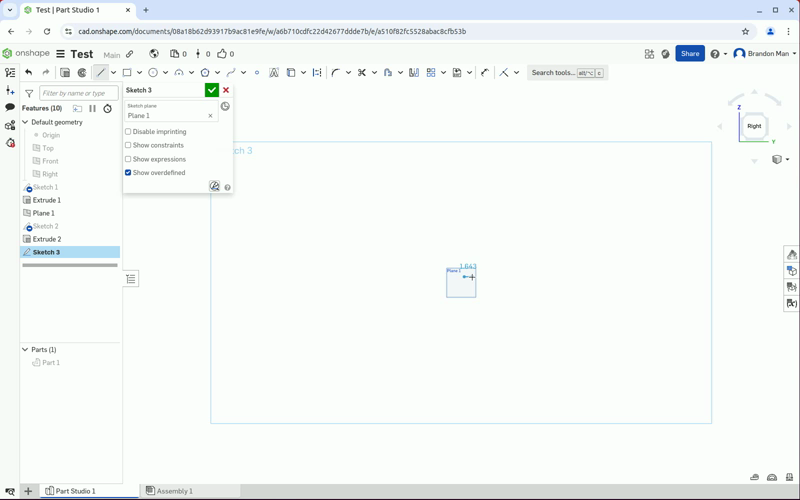
key_up(shift)
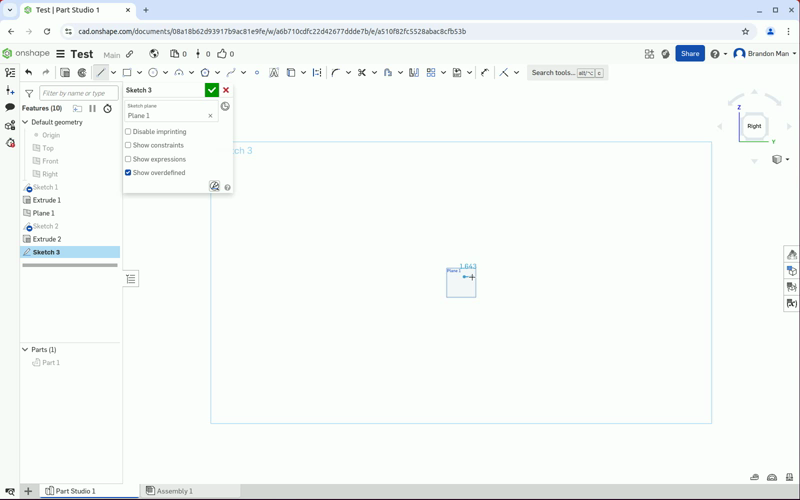
key_down(shift)
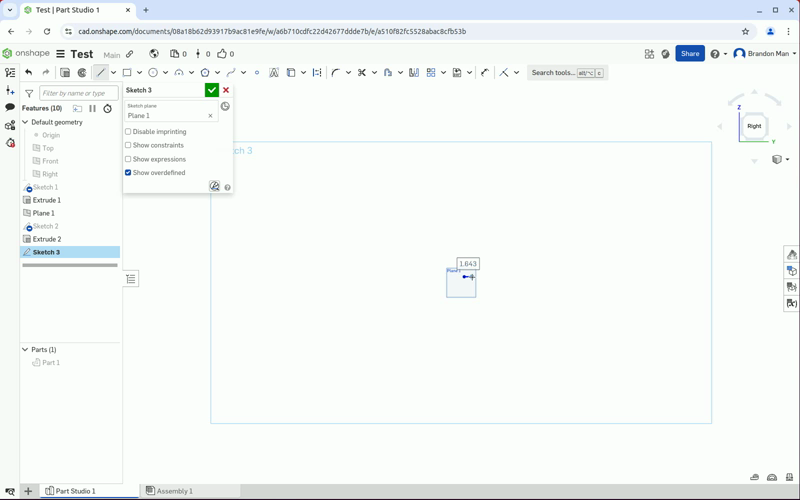
mouse_move(502, 276)
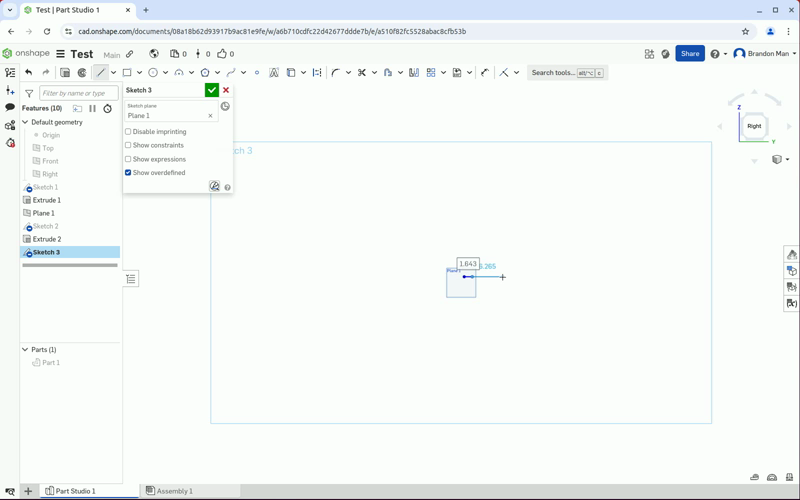
mouse_move(472, 271)
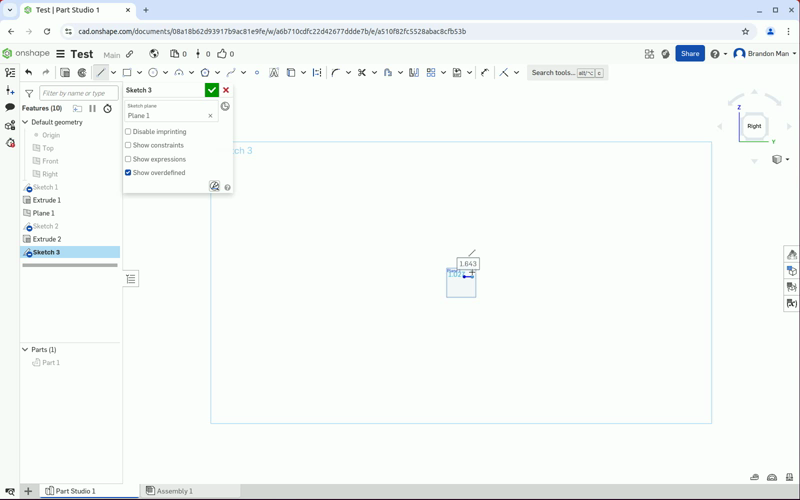
scroll(6)
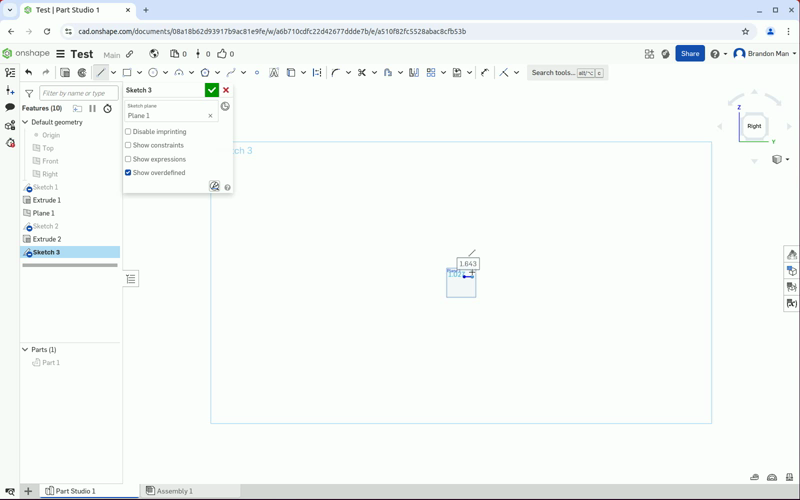
scroll(6)
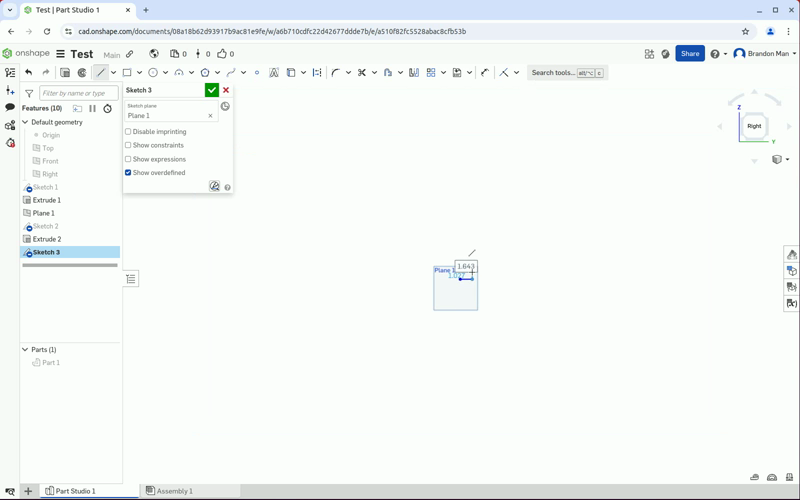
scroll(6)
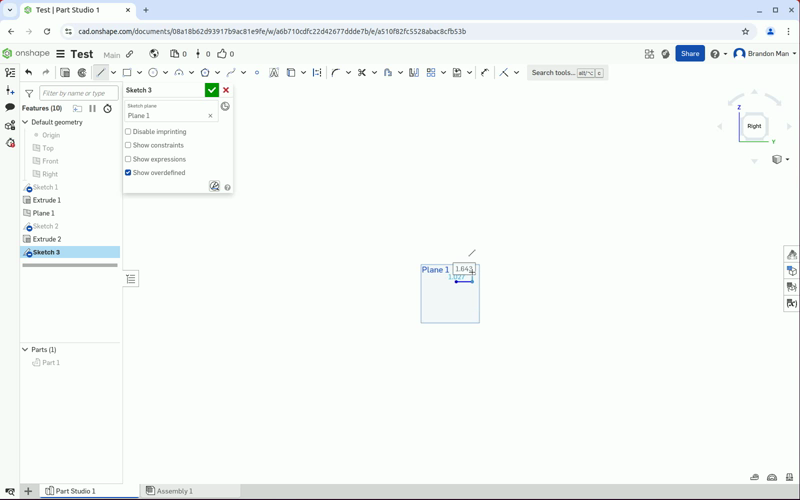
scroll(6)
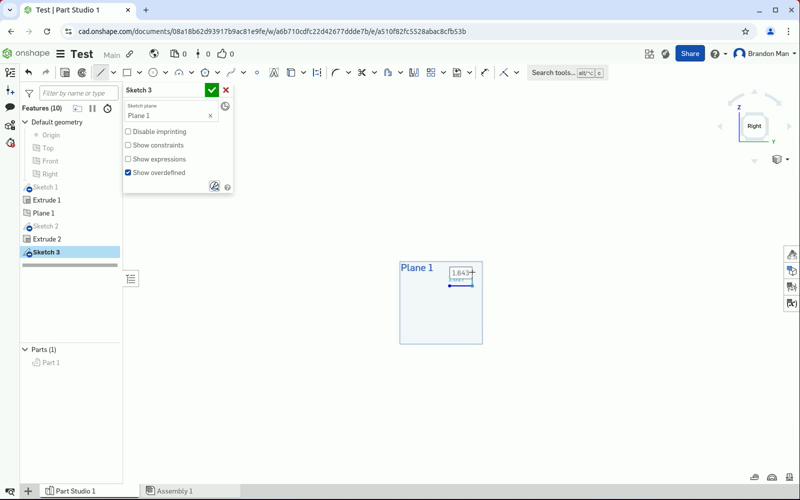
scroll(6)
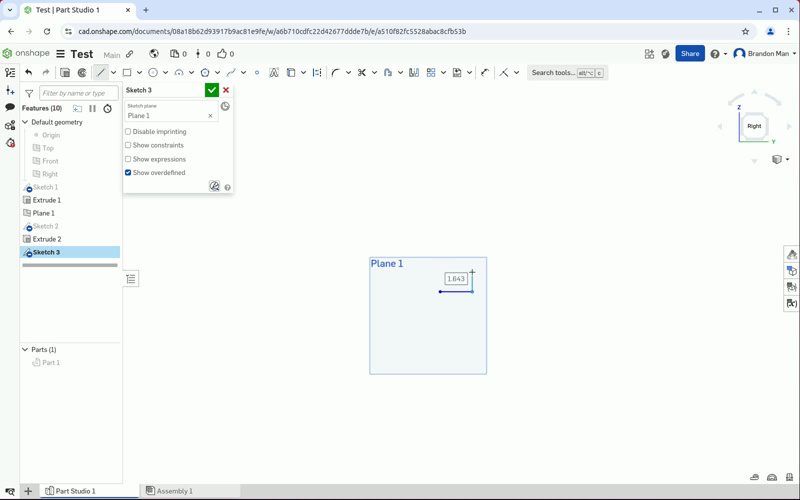
scroll(6)
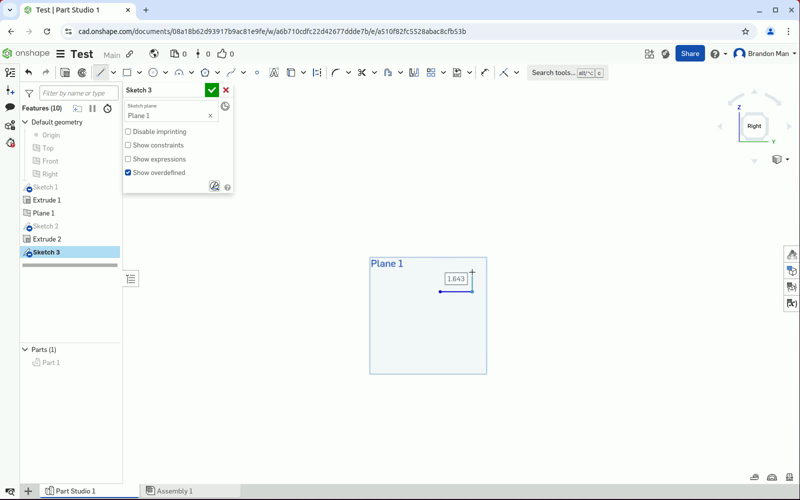
scroll(6)
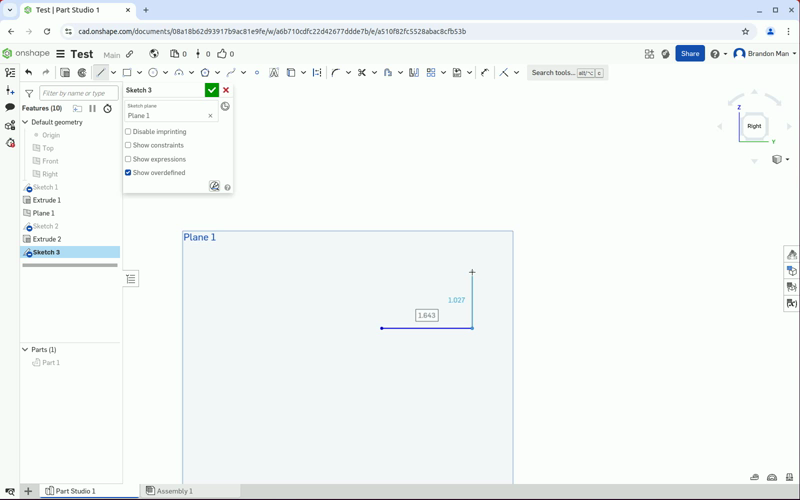
click(472, 271)
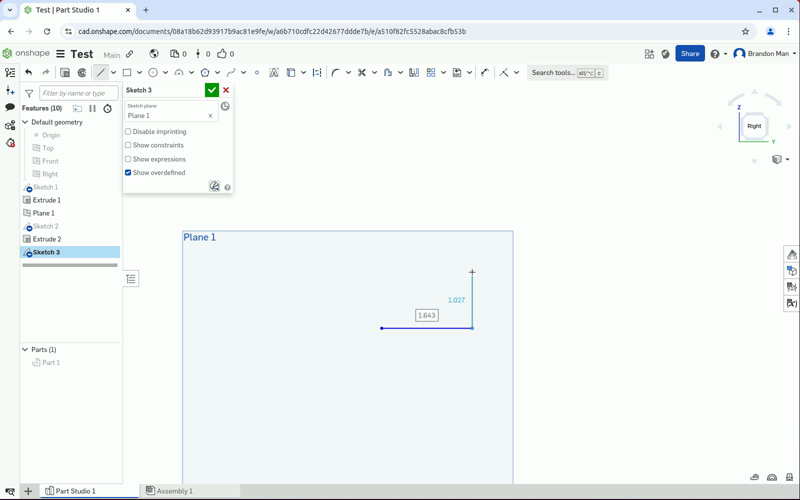
scroll(-6)
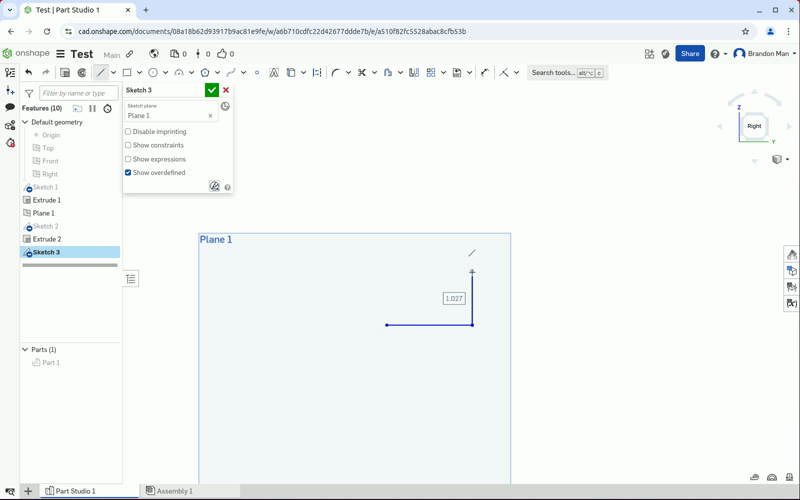
scroll(-6)
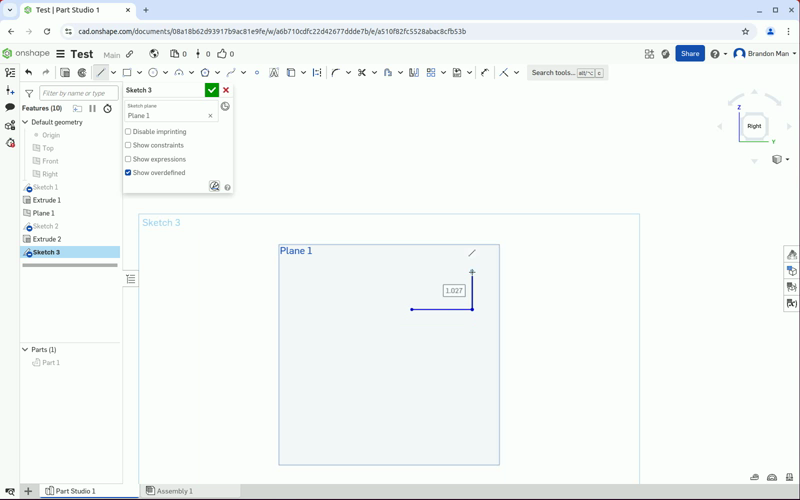
scroll(-6)
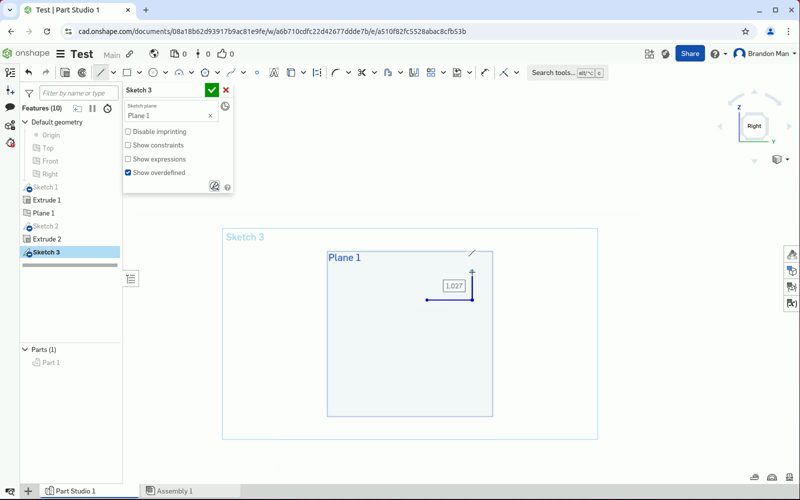
scroll(-6)
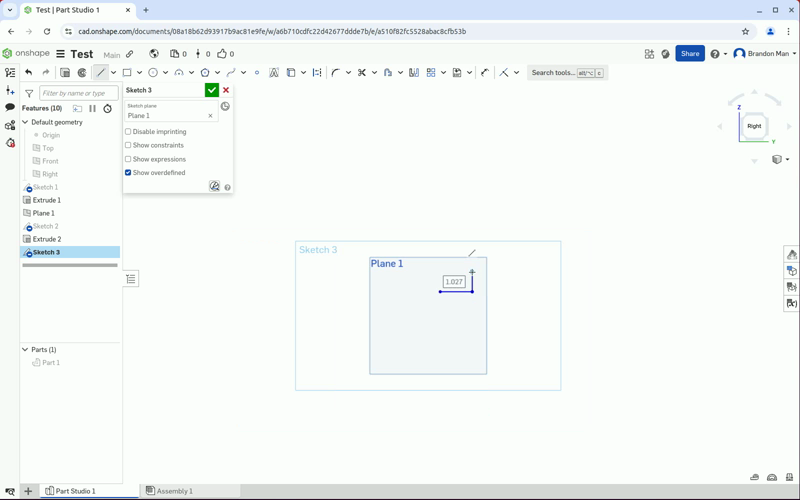
scroll(-6)
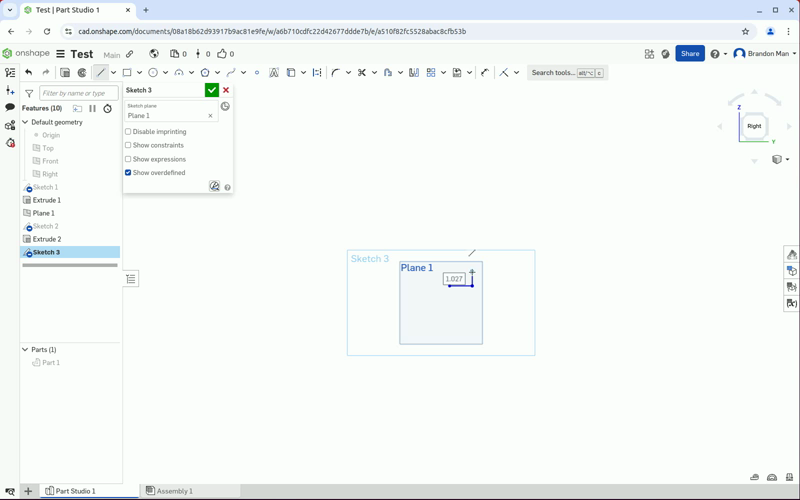
scroll(-6)
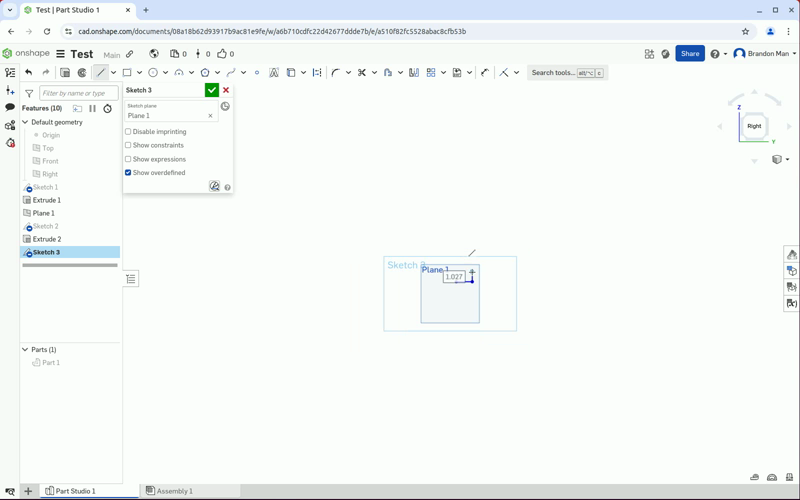
scroll(-6)
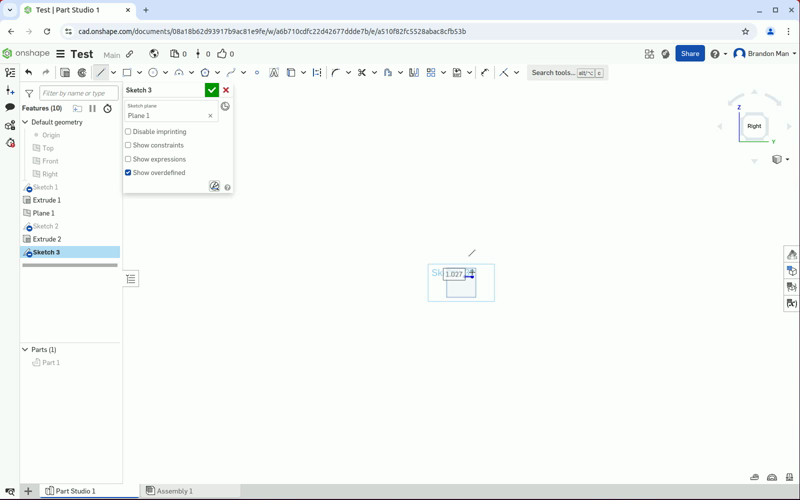
key_up(shift)
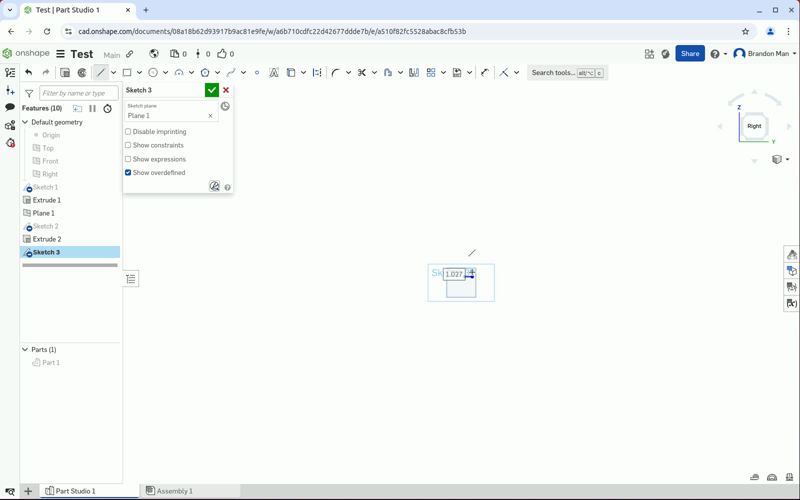
key_down(shift)
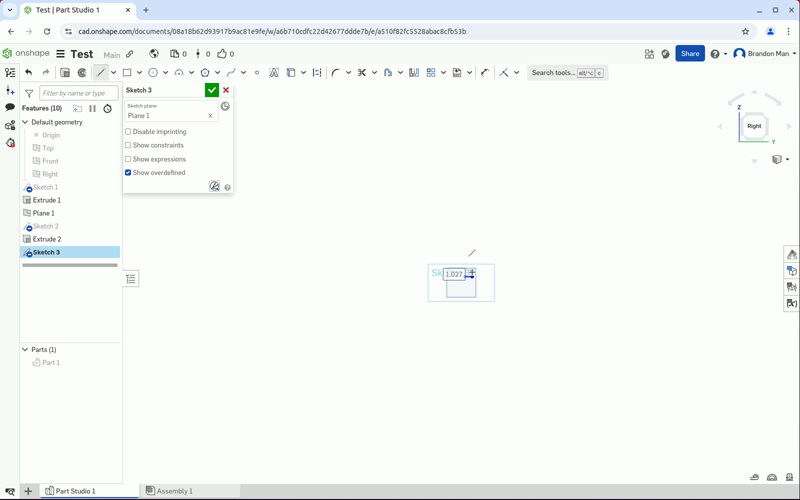
mouse_move(502, 271)
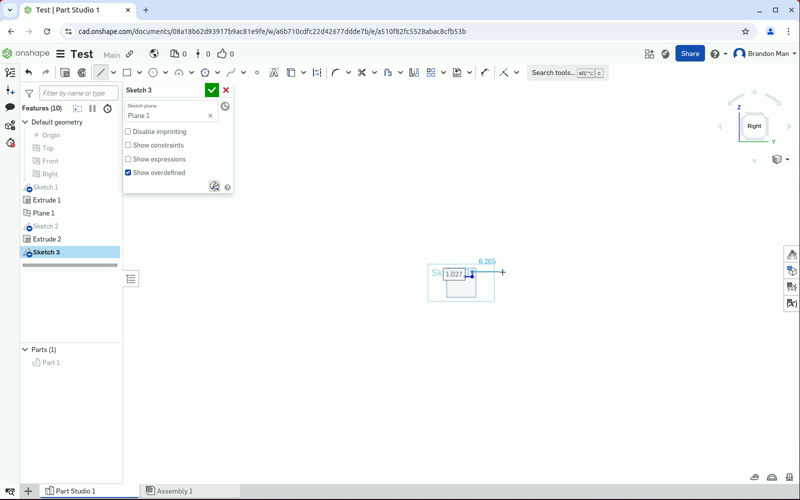
mouse_move(464, 271)
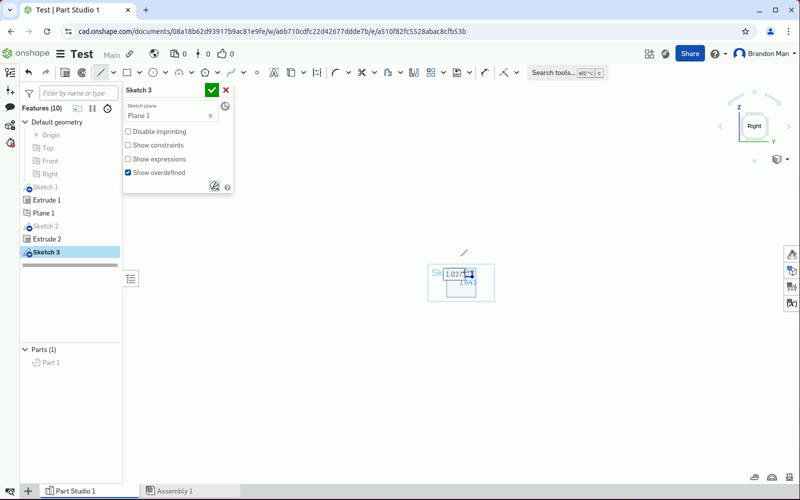
click(464, 271)
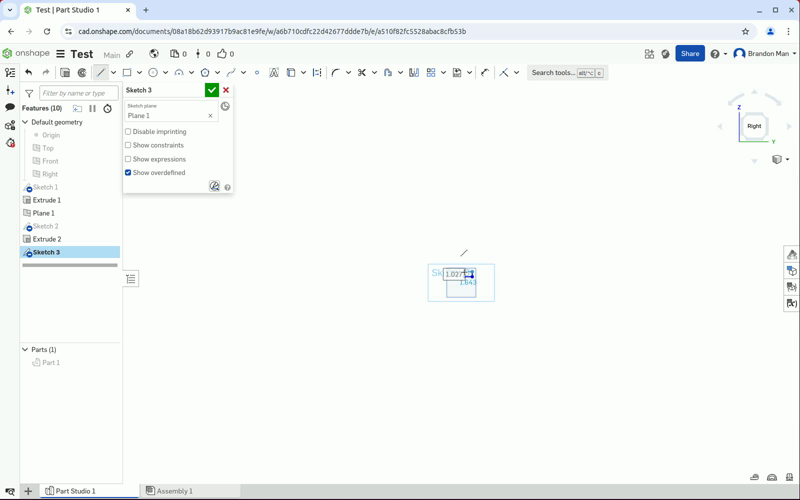
key_up(shift)
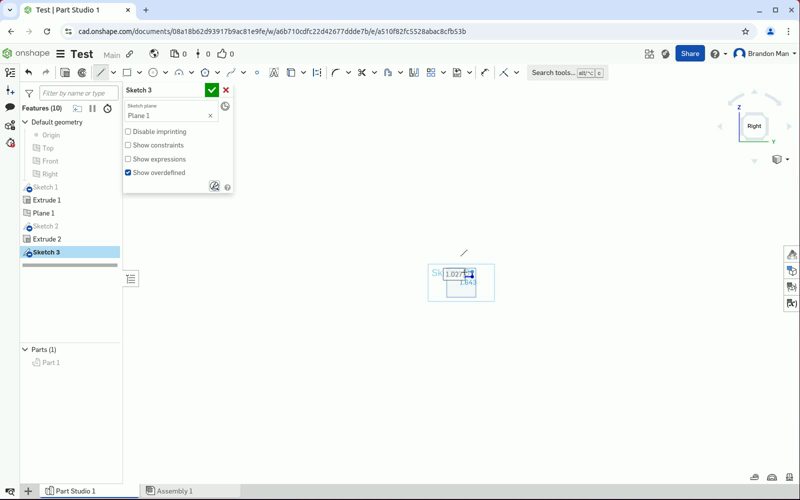
mouse_move(494, 271)
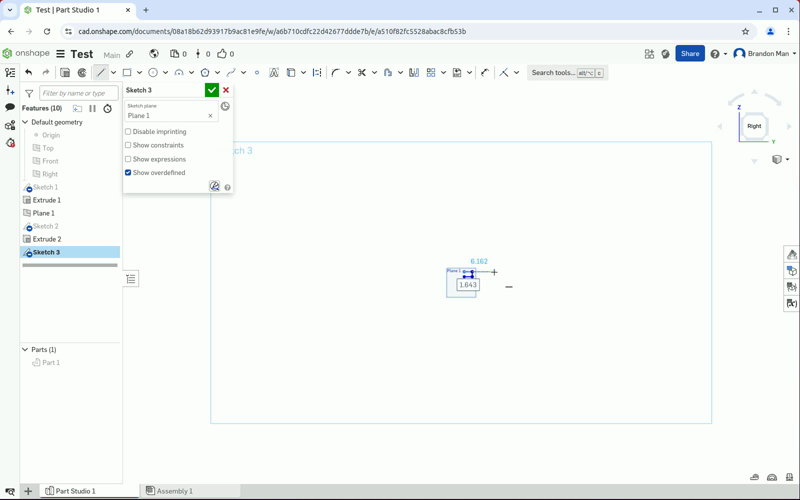
key_down(shift)
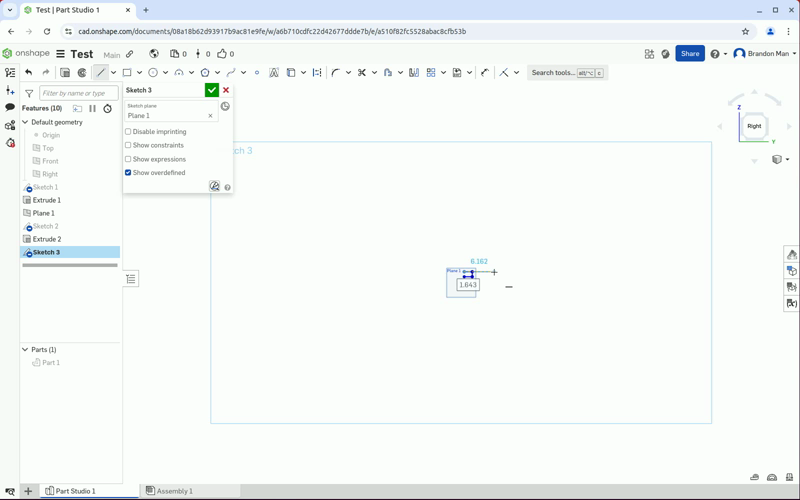
mouse_move(464, 276)
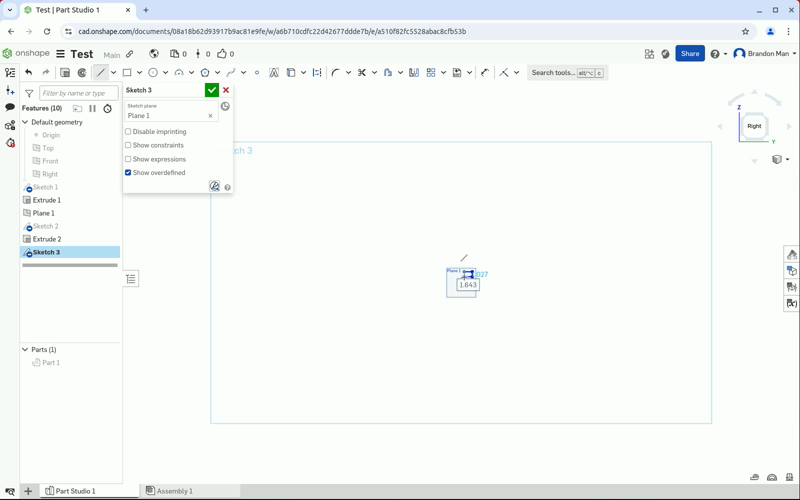
scroll(6)
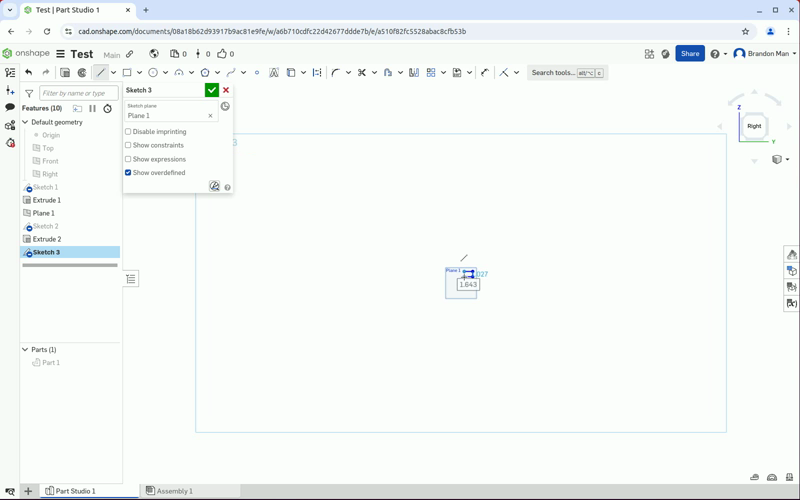
scroll(6)
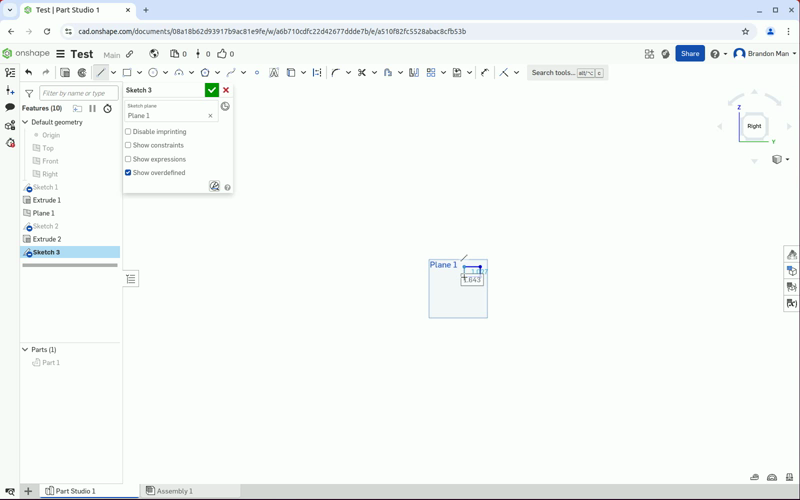
scroll(6)
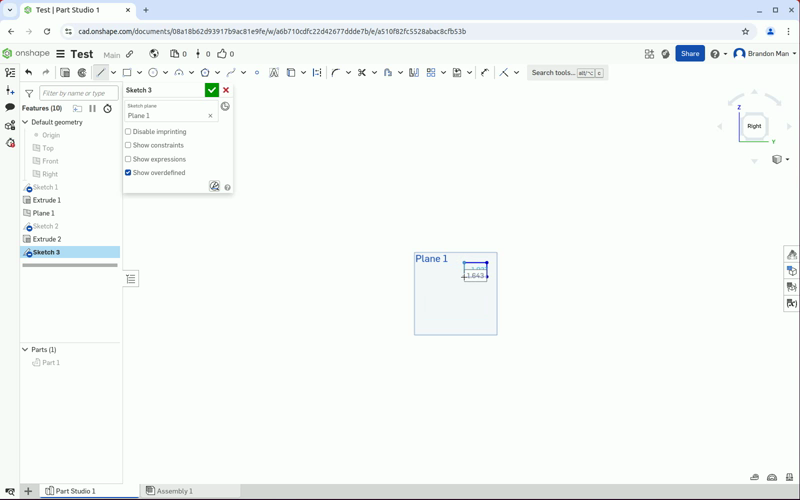
scroll(6)
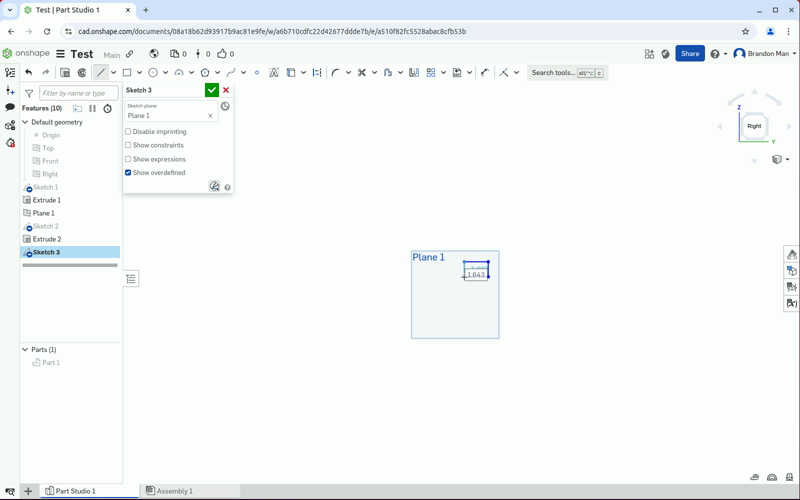
scroll(6)
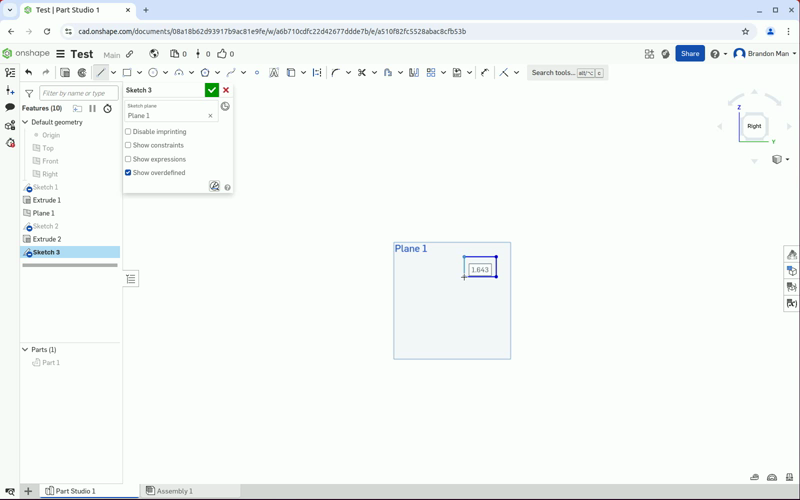
scroll(6)
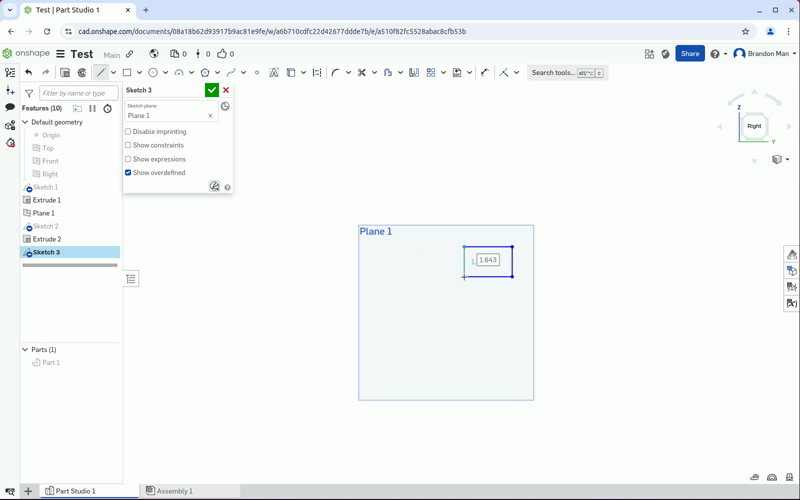
scroll(6)
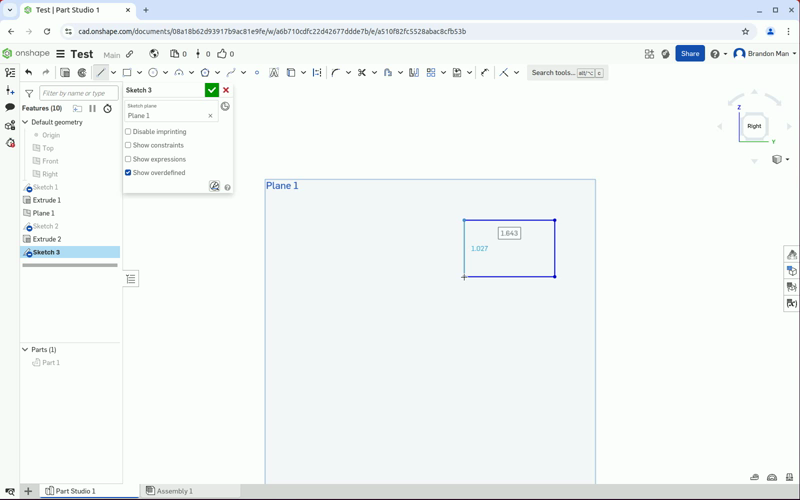
key_up(shift)
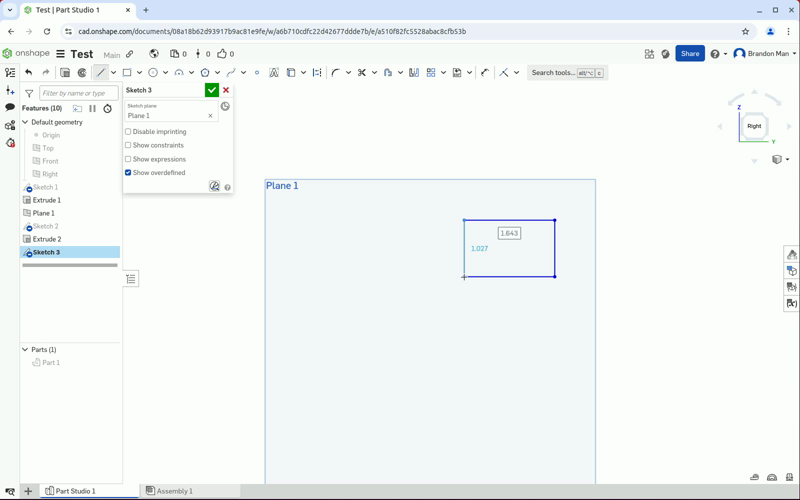
click(464, 276)
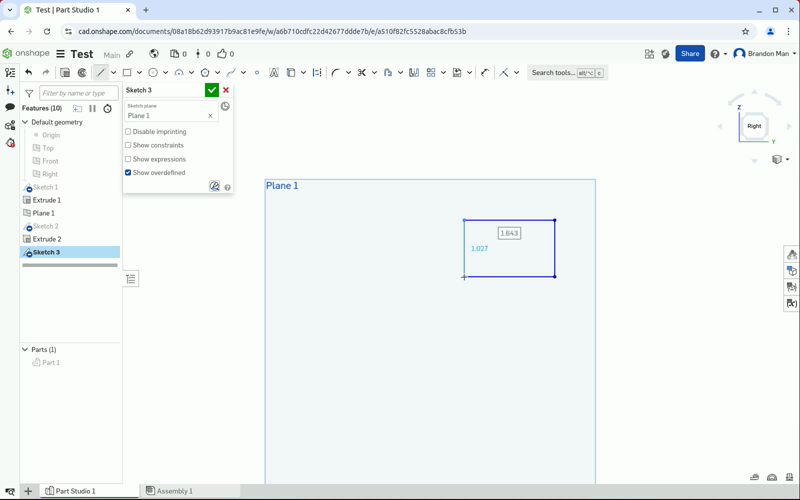
scroll(-6)
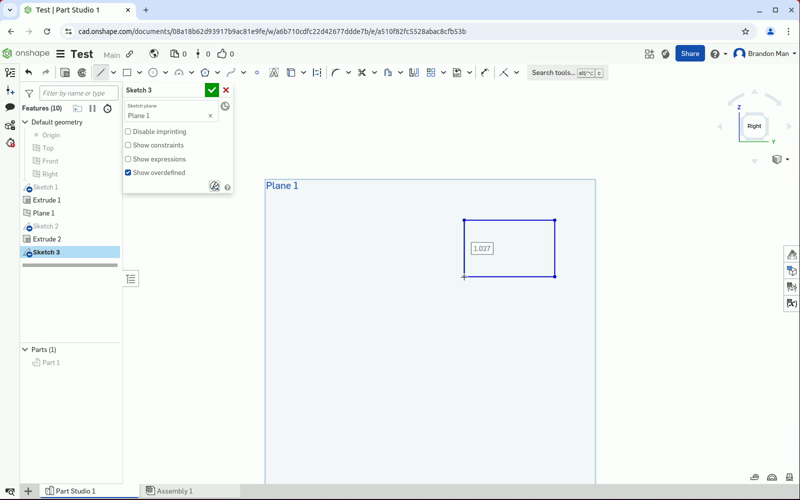
scroll(-6)
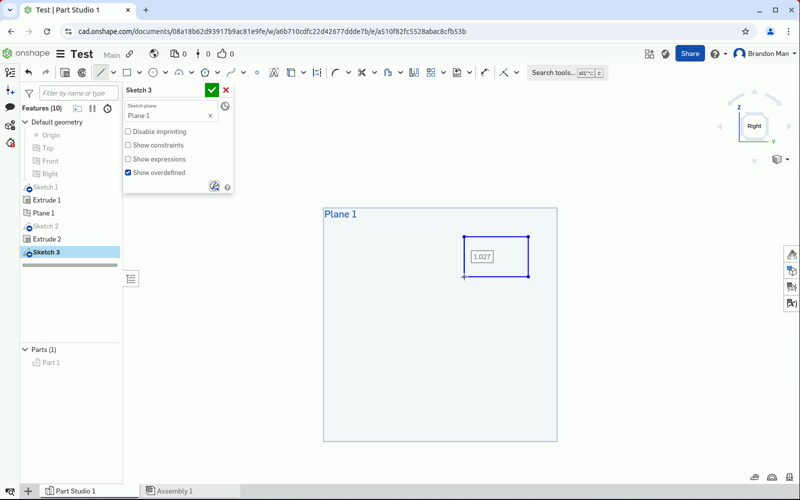
scroll(-6)
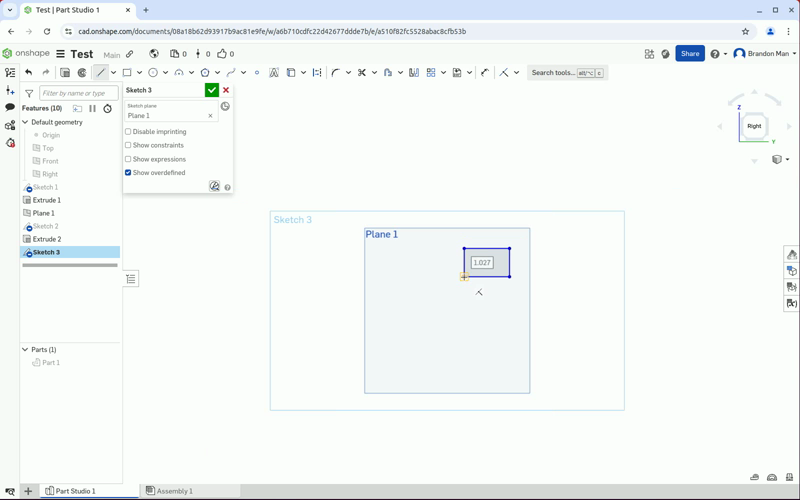
scroll(-6)
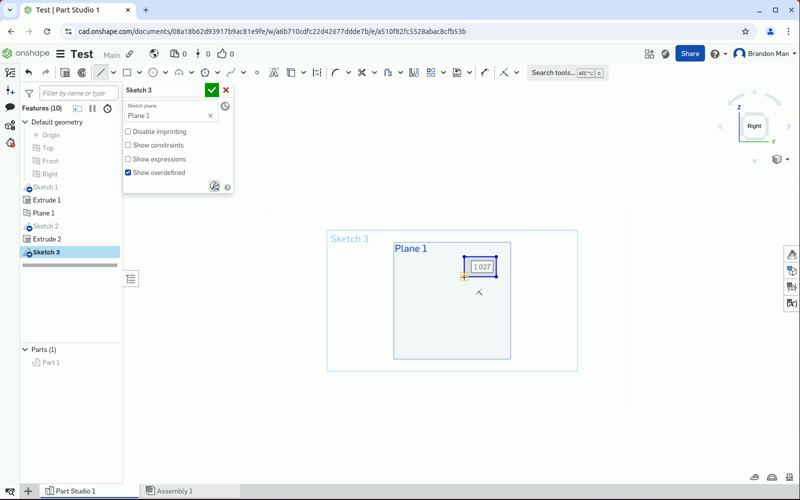
scroll(-6)
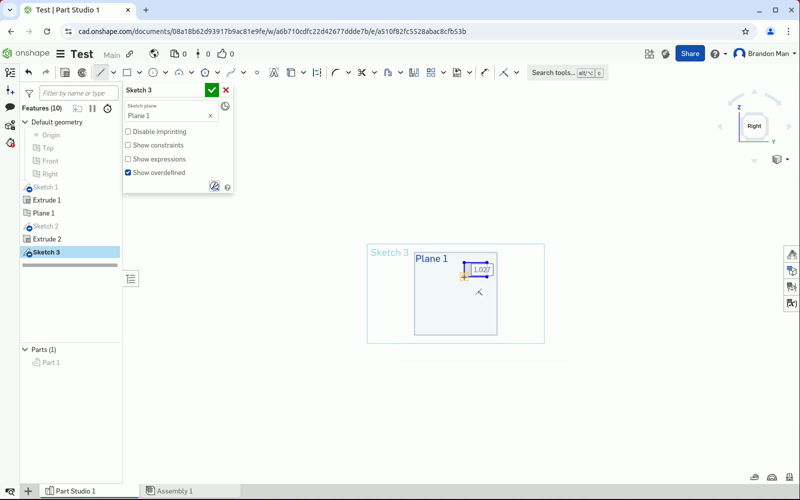
scroll(-6)
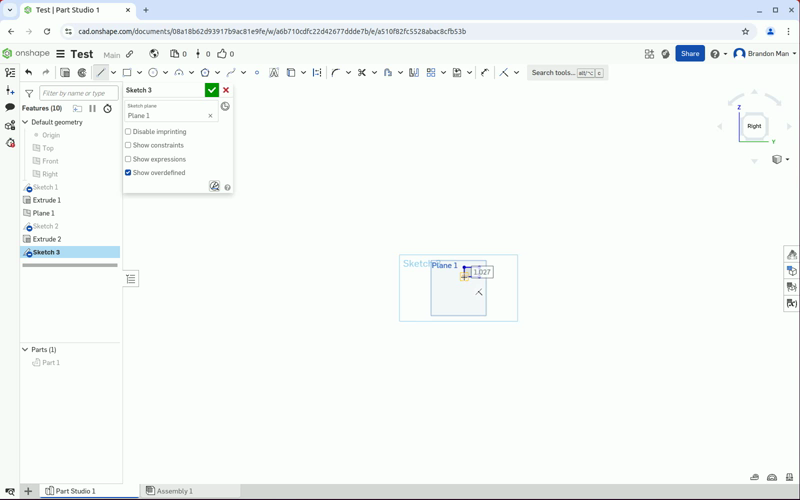
scroll(-6)
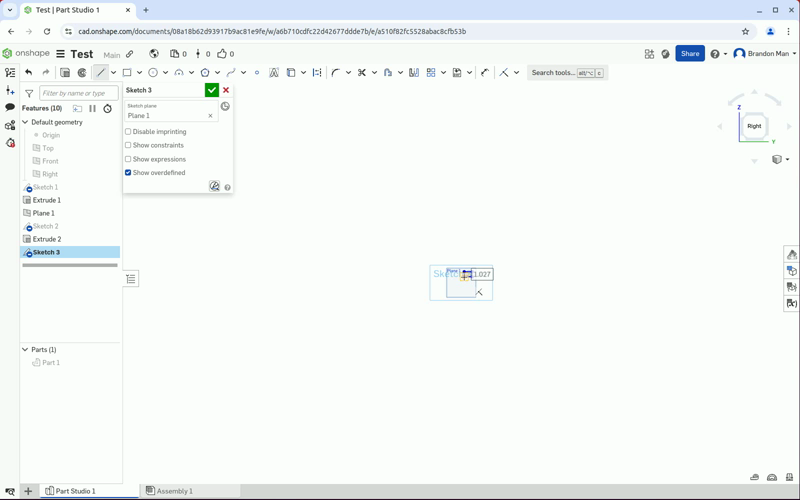
key(esc)
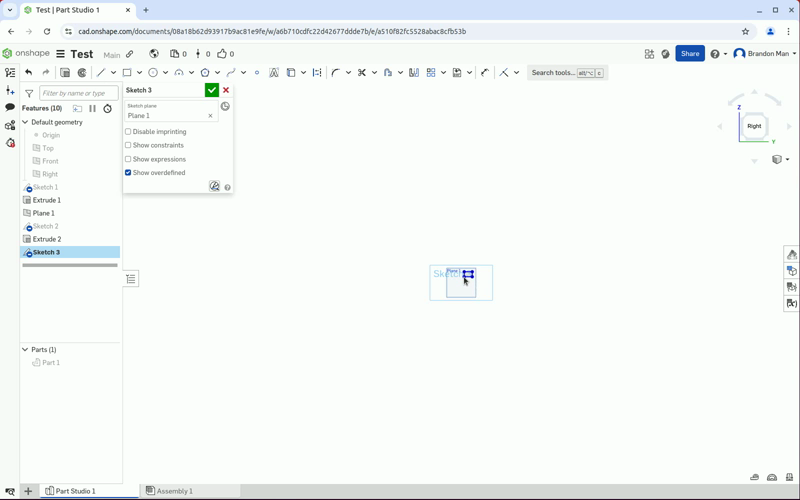
mouse_move(464, 274)
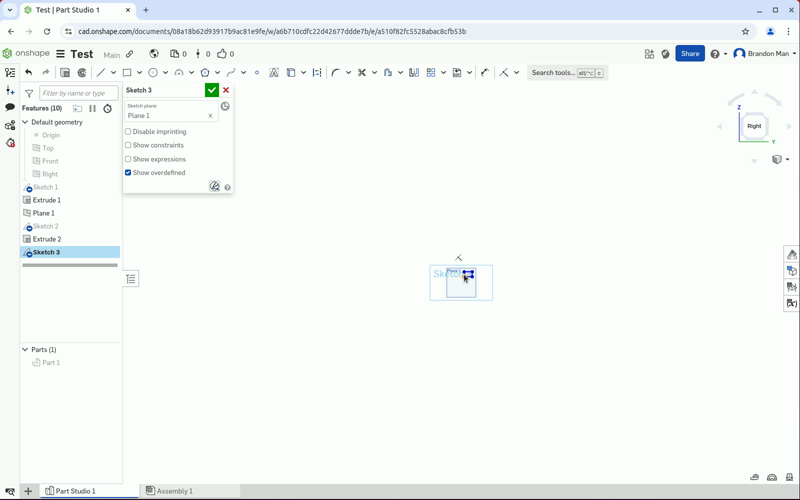
scroll(6)
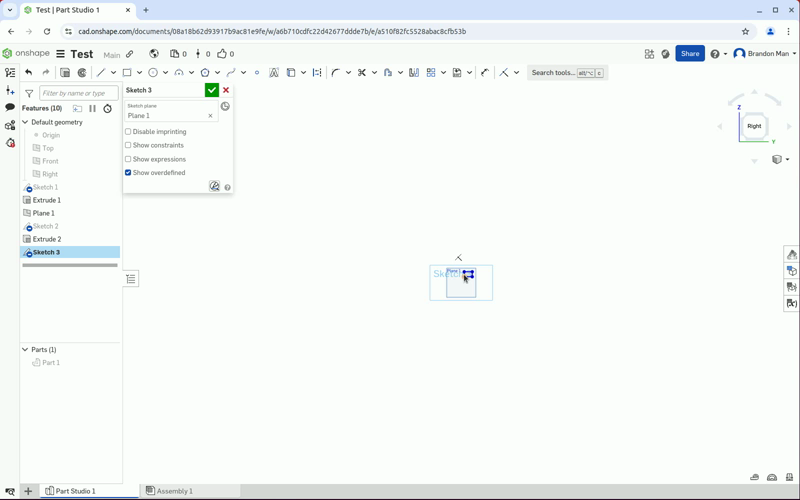
scroll(6)
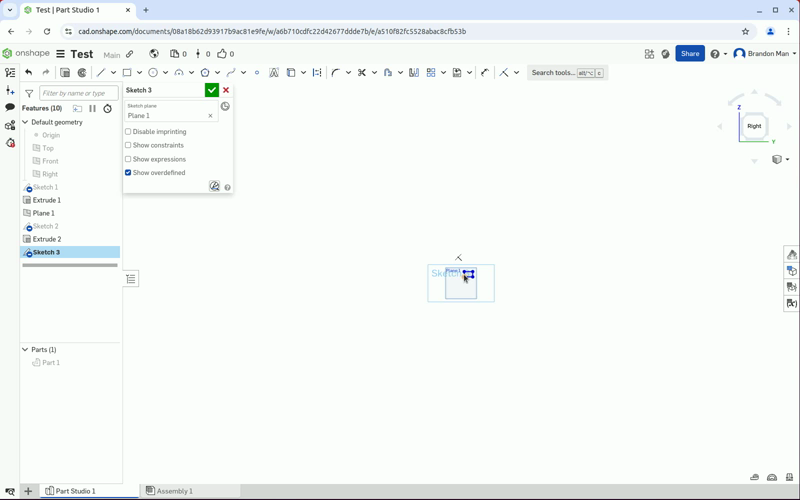
scroll(6)
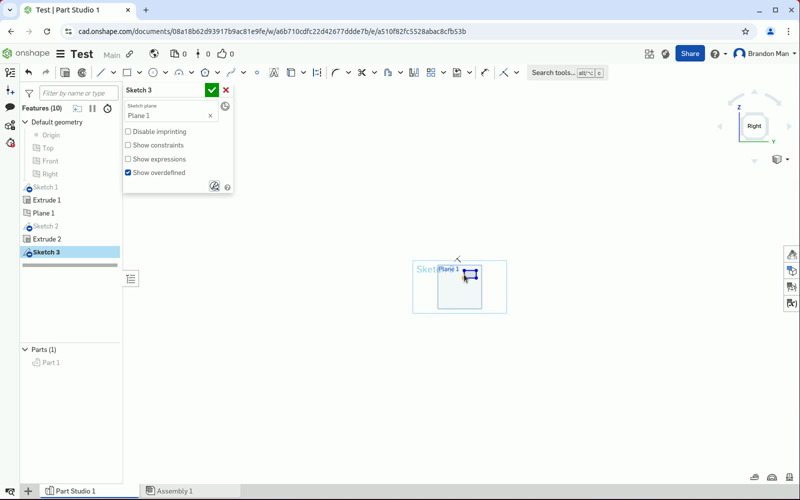
scroll(6)
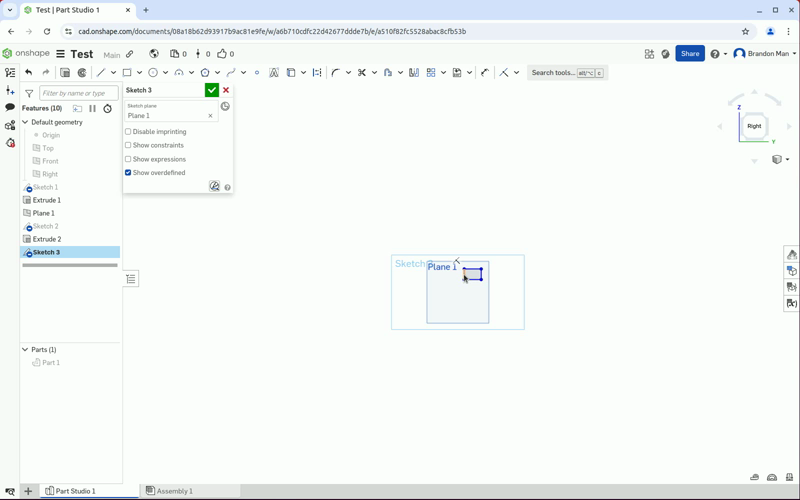
scroll(6)
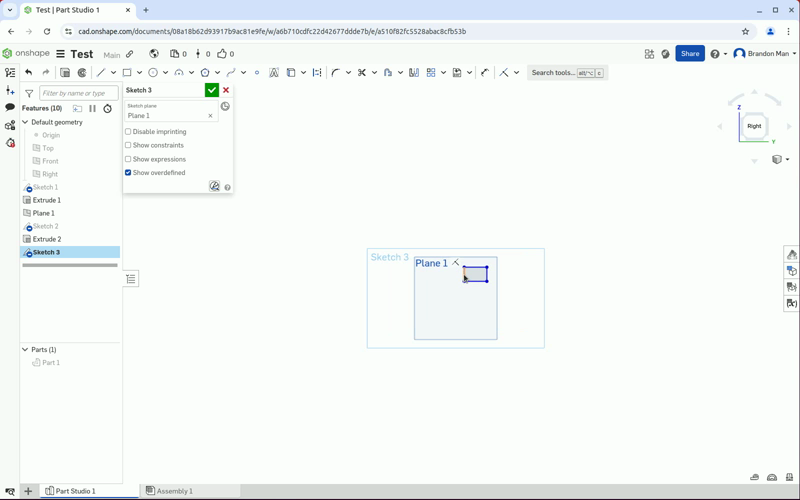
scroll(6)
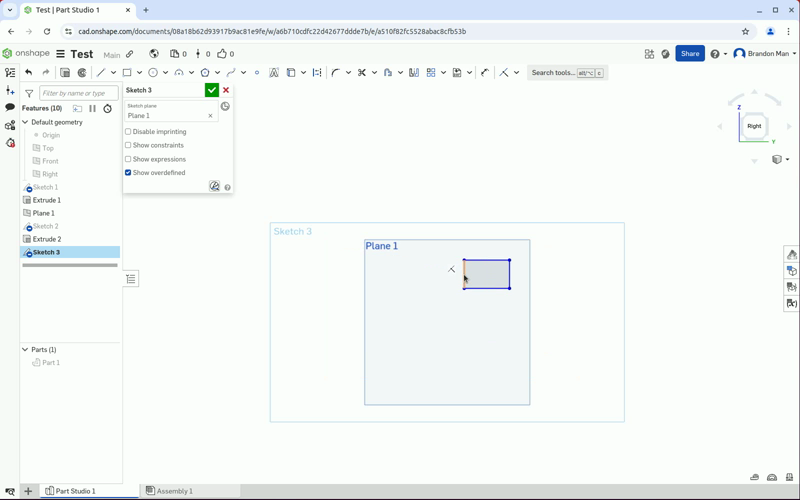
scroll(6)
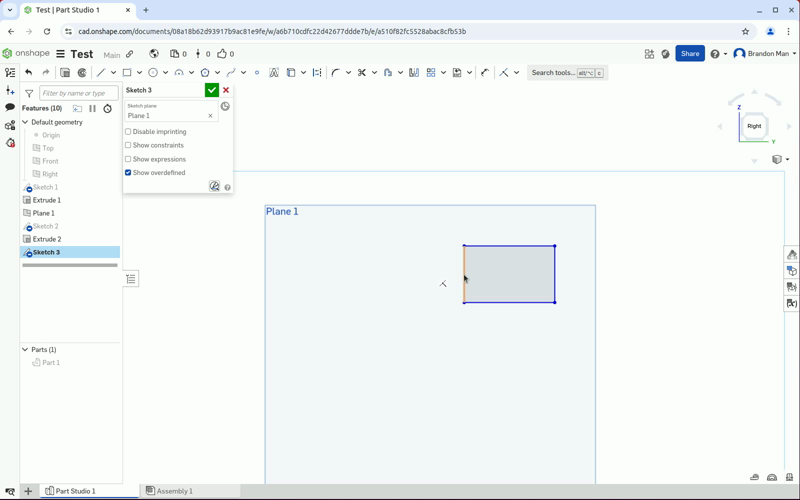
click(464, 274)
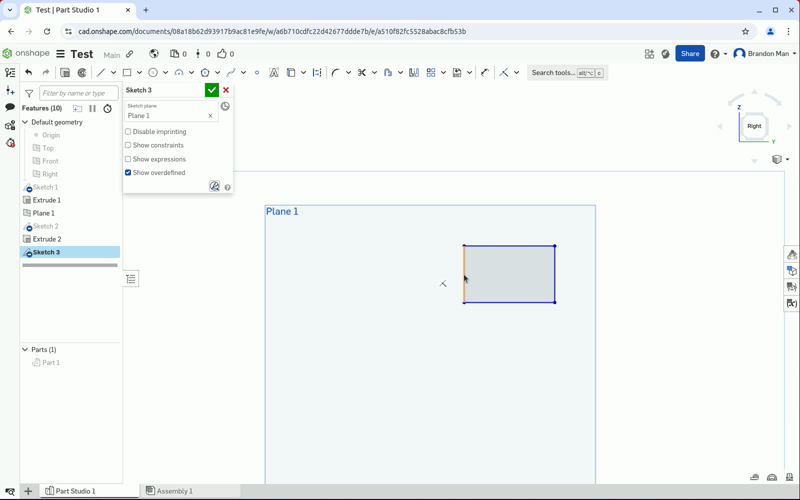
scroll(-6)
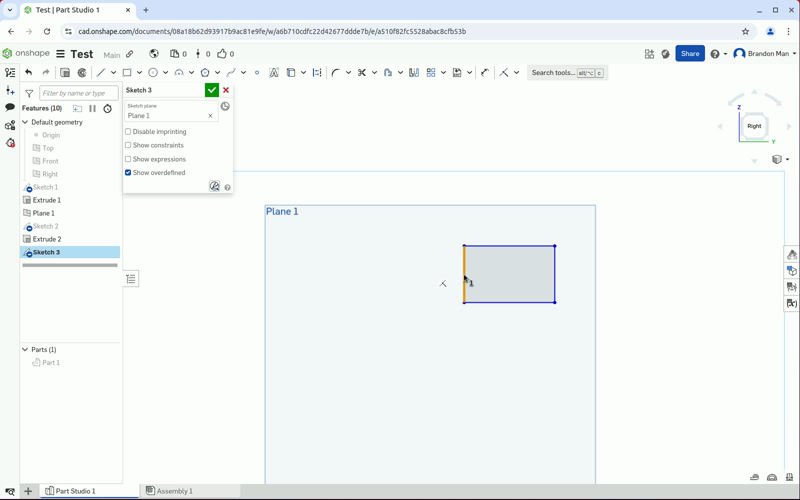
scroll(-6)
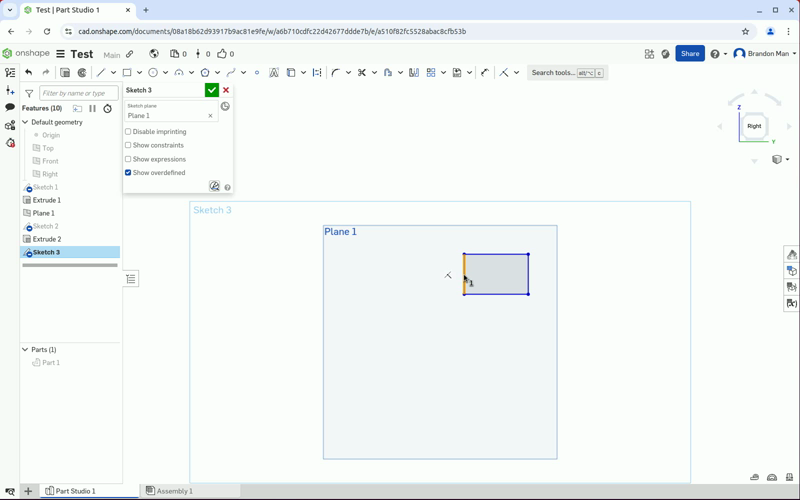
scroll(-6)
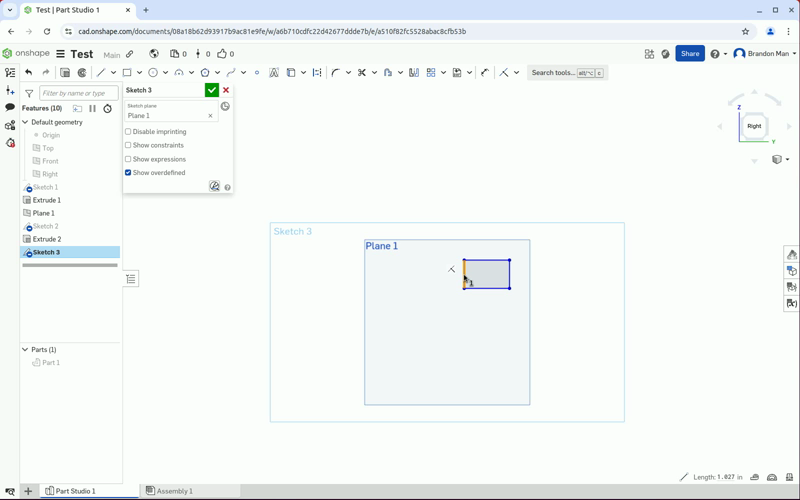
scroll(-6)
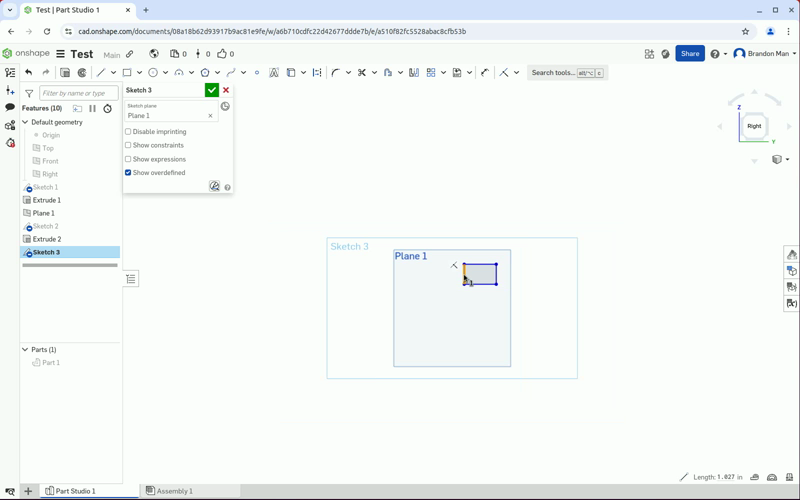
scroll(-6)
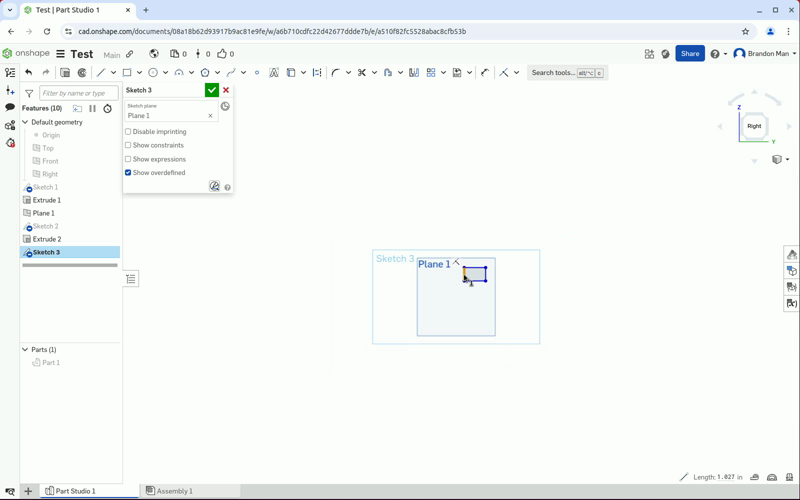
scroll(-6)
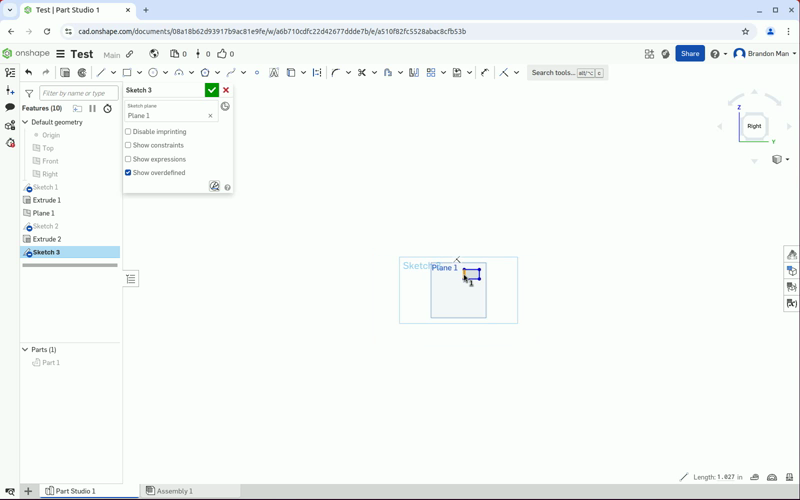
scroll(-6)
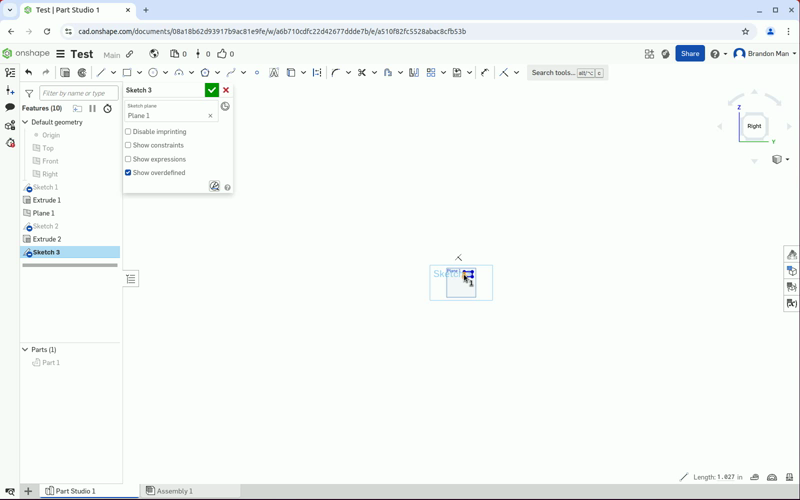
mouse_move(73, 352)
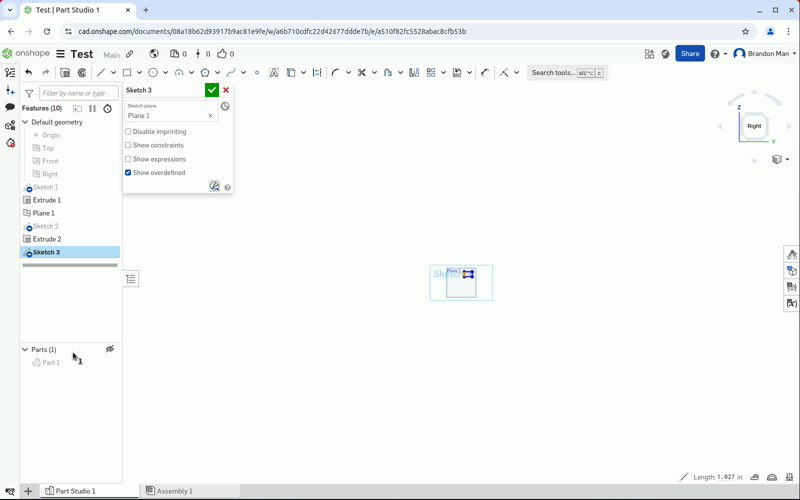
key(shift+y)
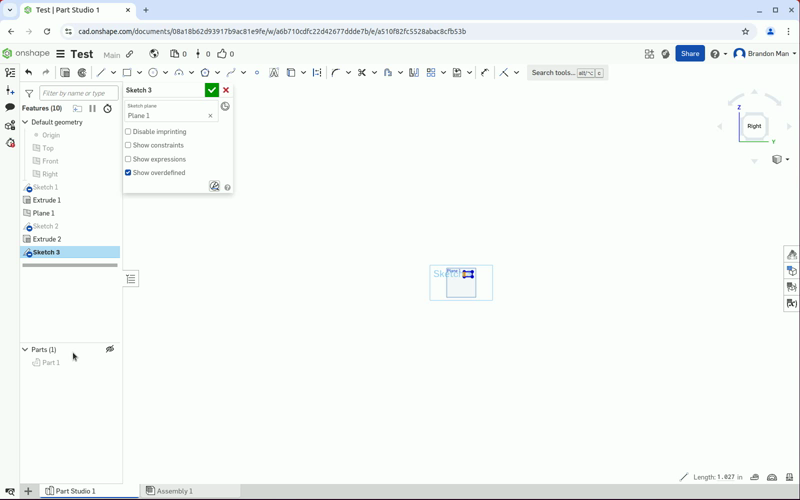
key(shift+e)
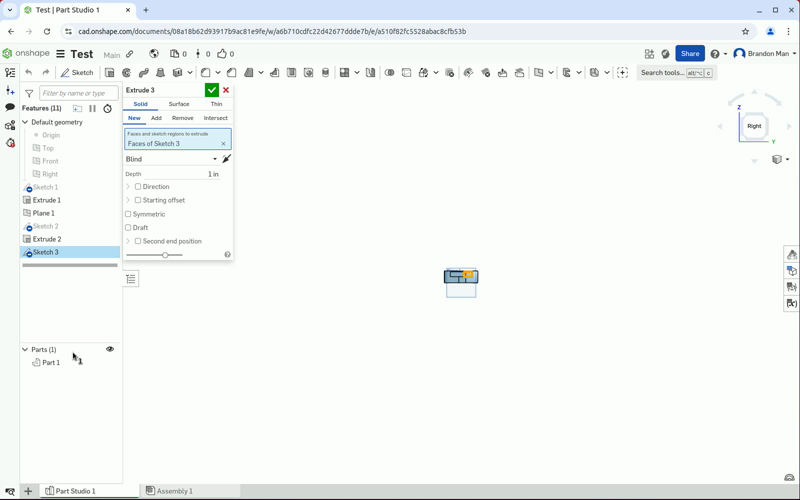
mouse_move(143, 106)
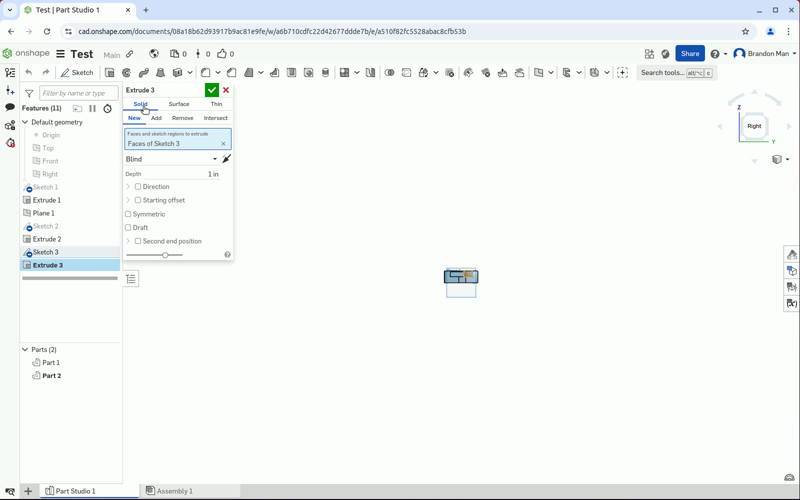
click(143, 106)
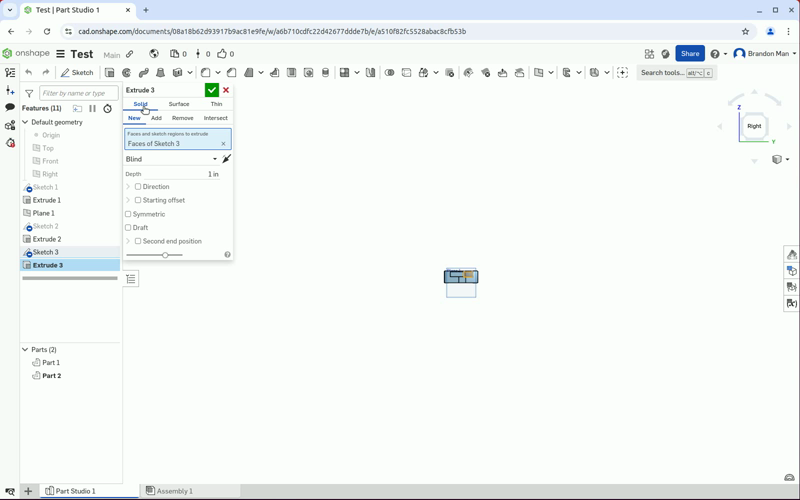
mouse_move(186, 120)
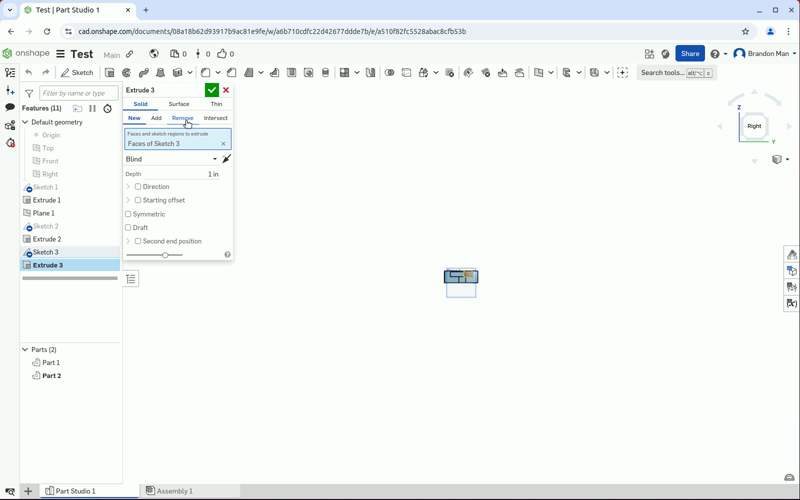
click(186, 120)
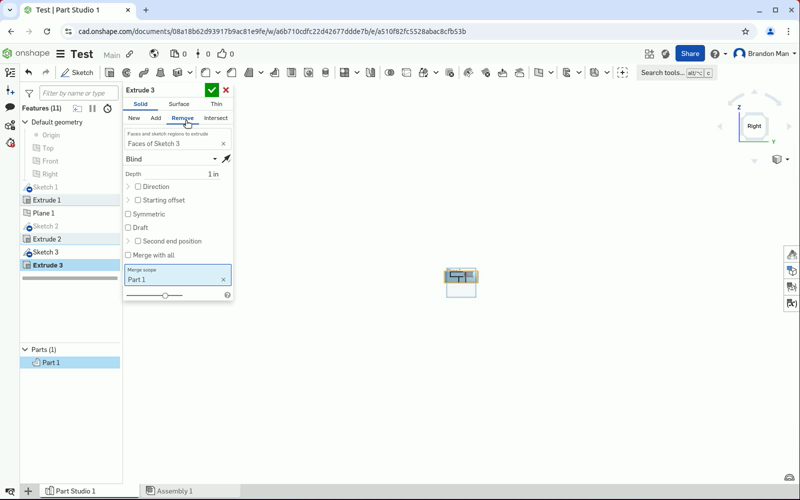
key(tab, 4)
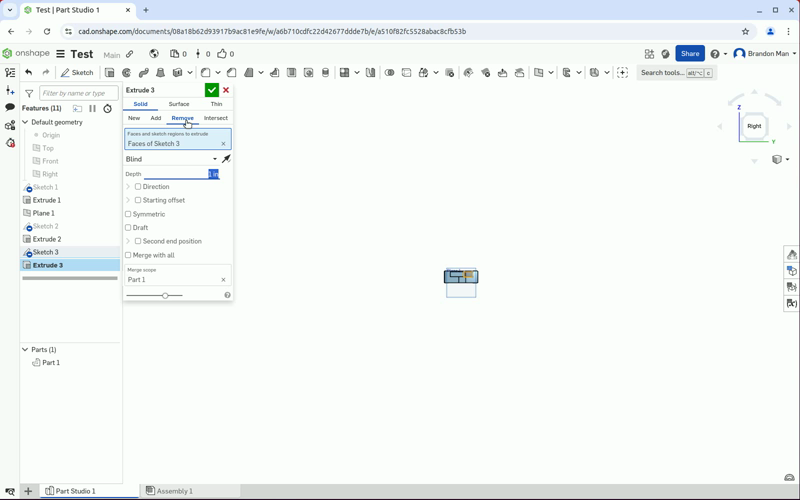
text(30.811)
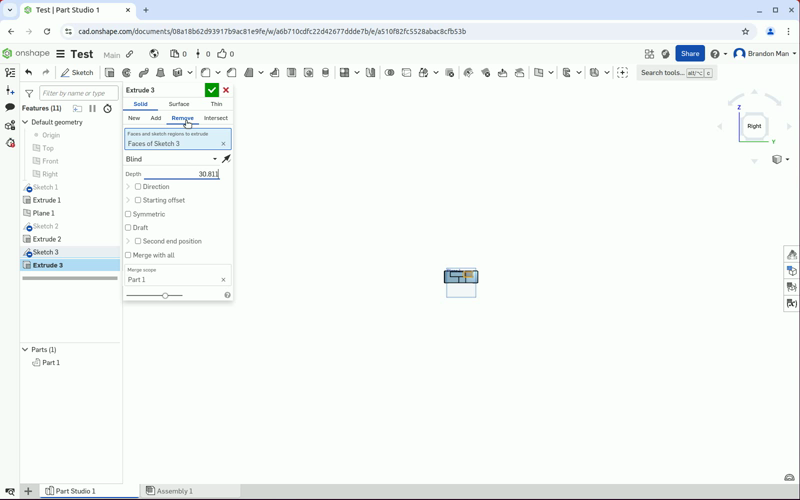
key(tab, 6)
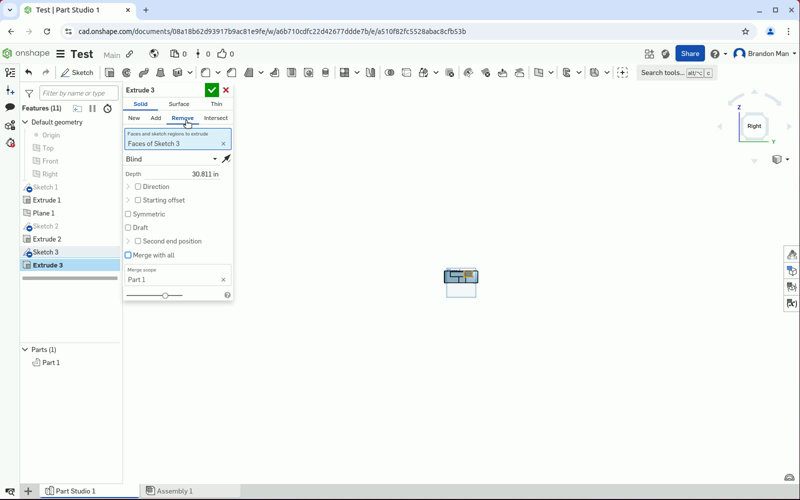
key(space)
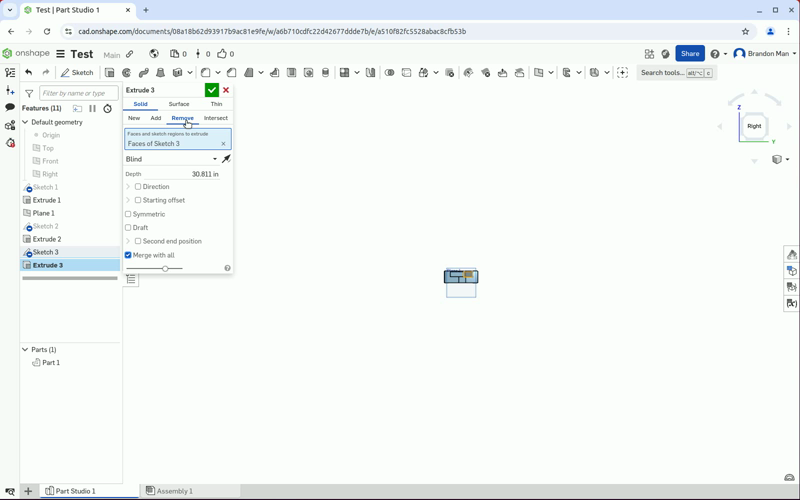
key(enter)
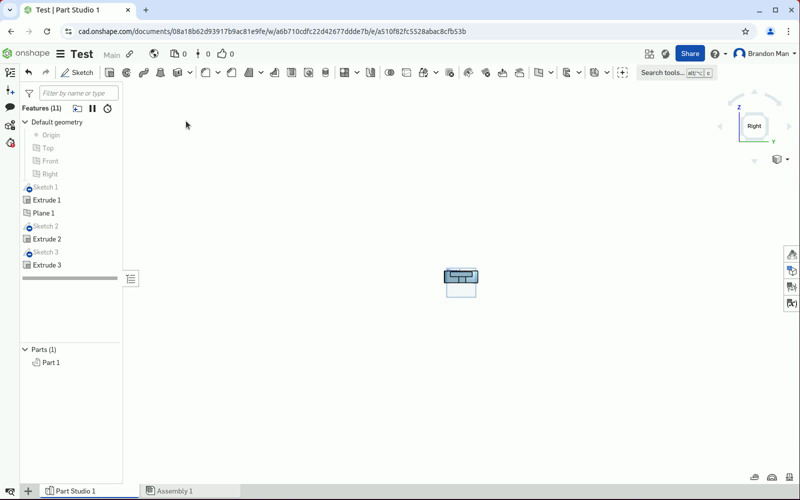
key(shift+h)
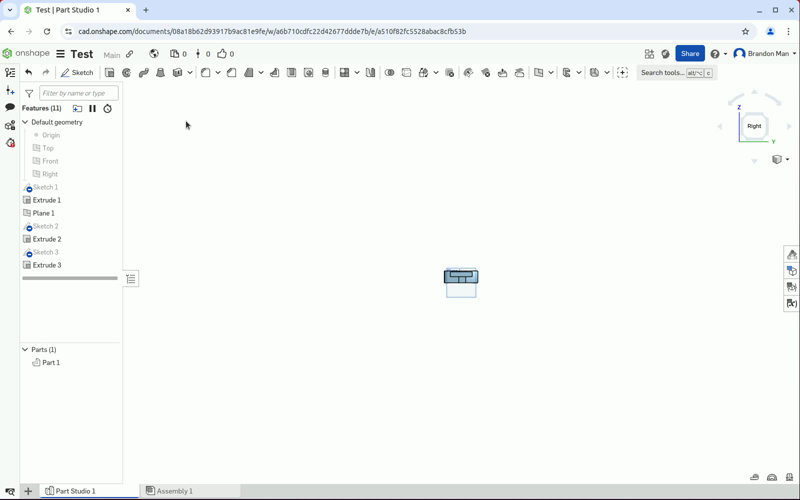
key(shift+h)
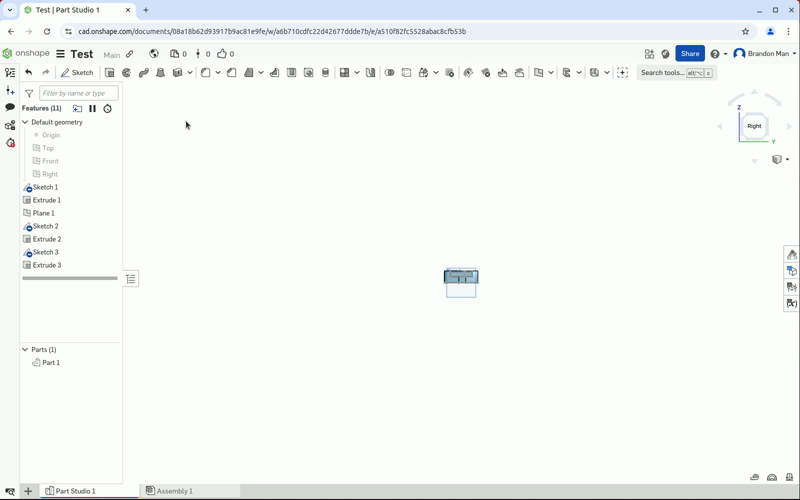
key(shift+7)
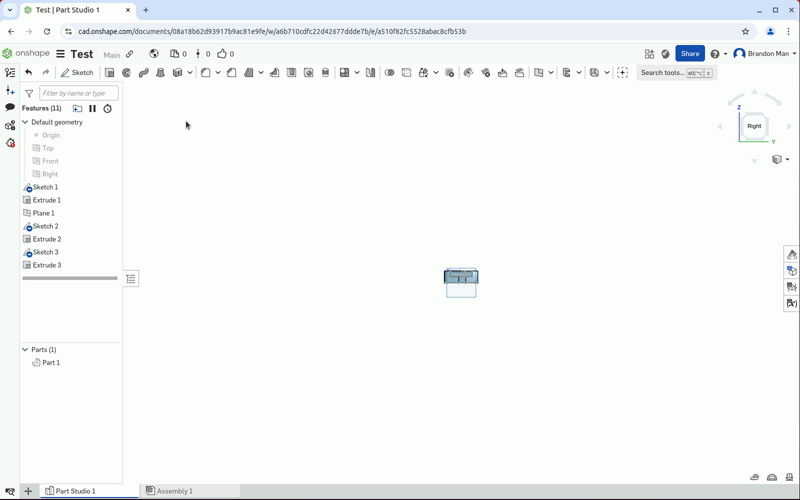
key(right, 2)
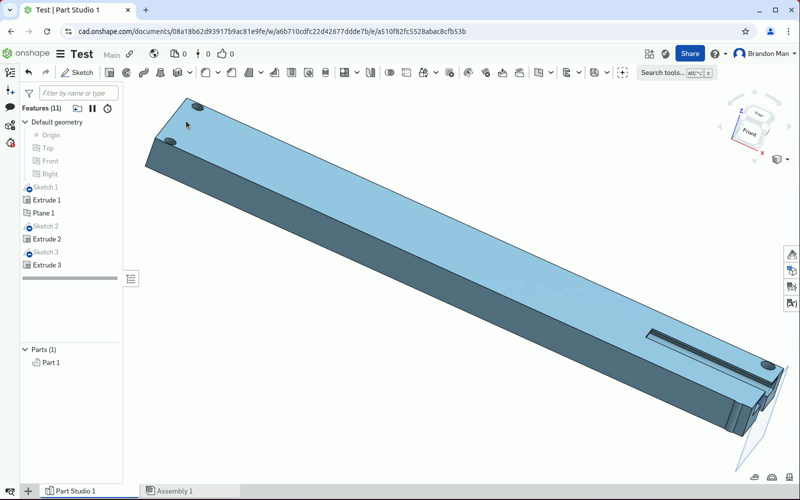
key(down, 2)
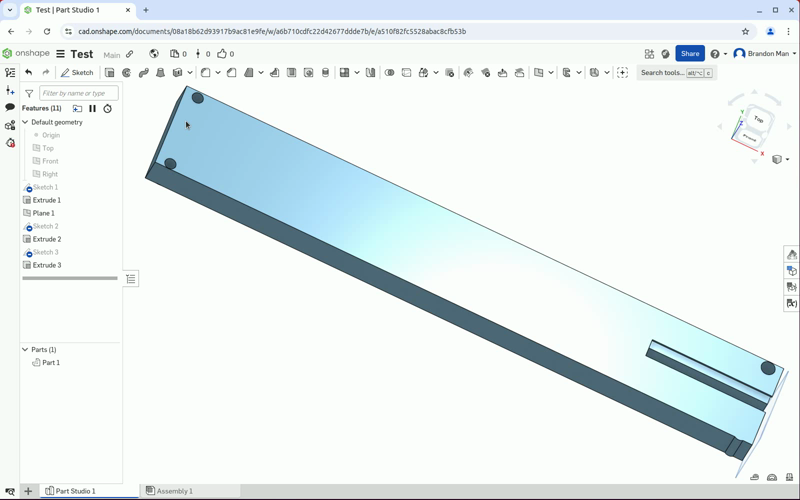
key(up, 2)
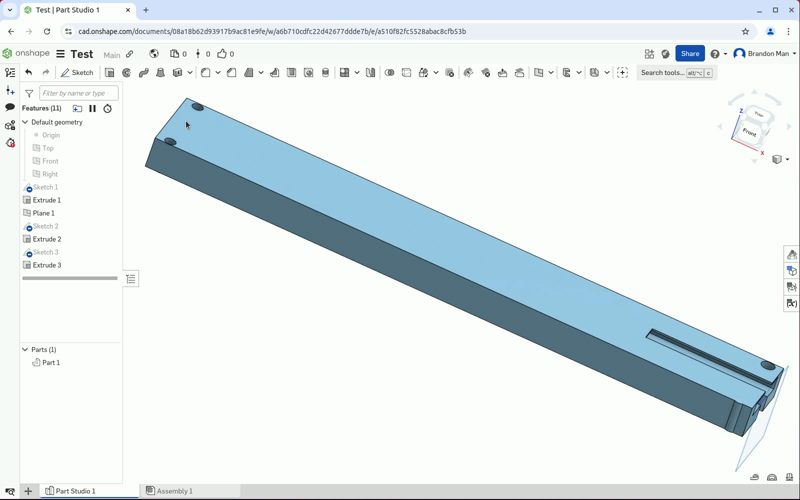
key(left, 2)
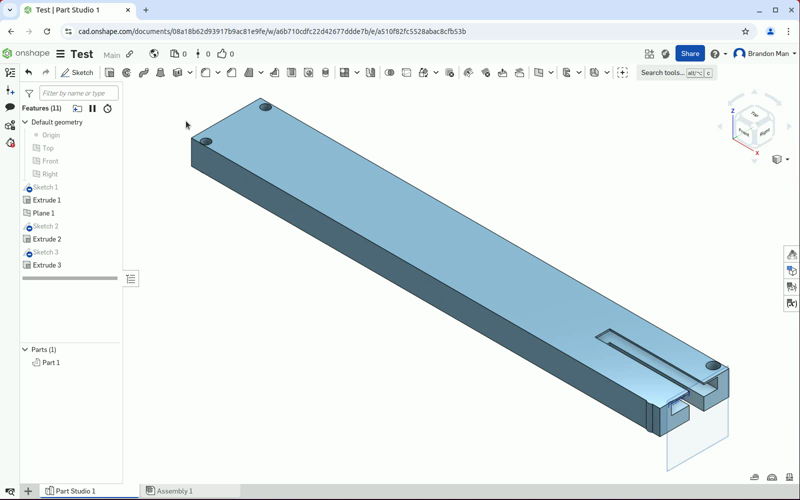
mouse_move(73, 189)
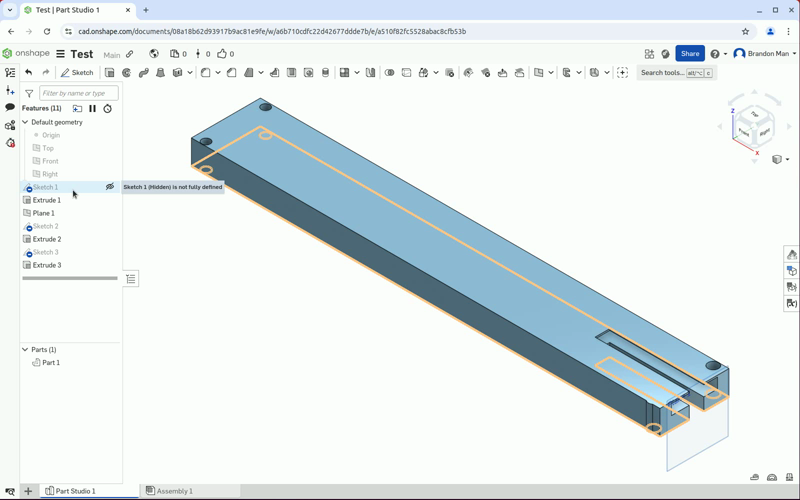
click(73, 189)